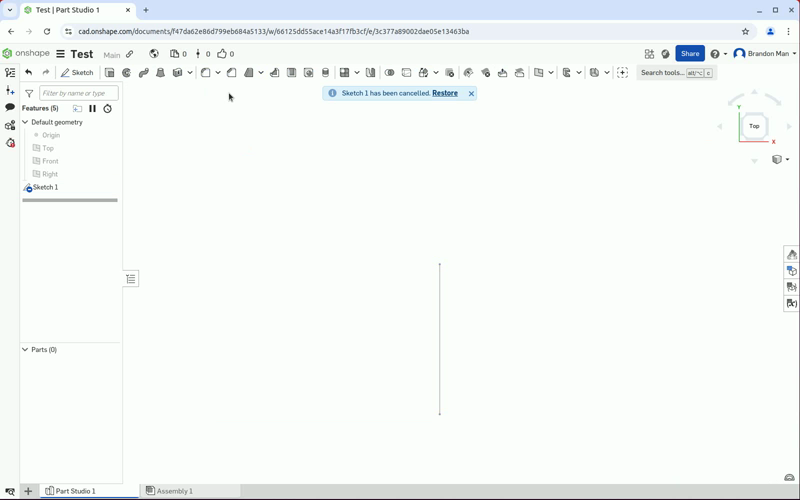
key(shift+h)
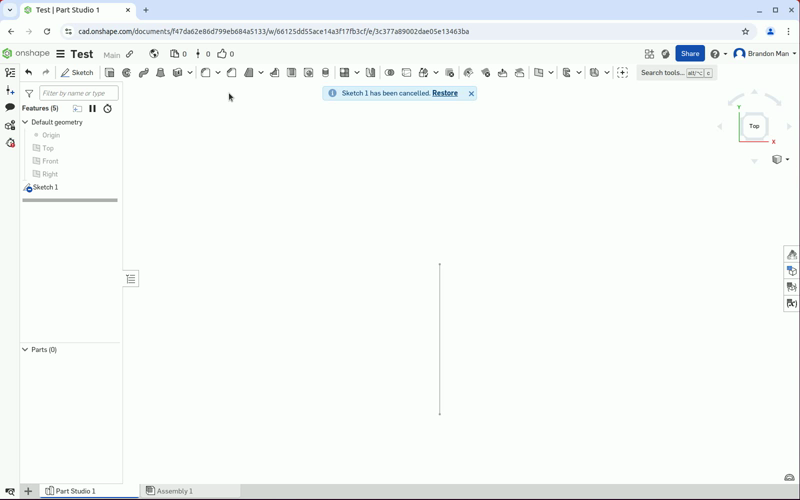
key(shift+s)
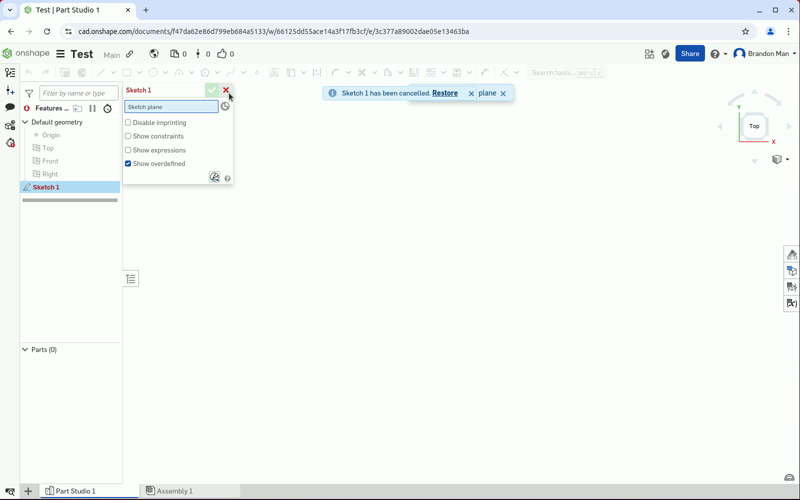
mouse_move(73, 150)
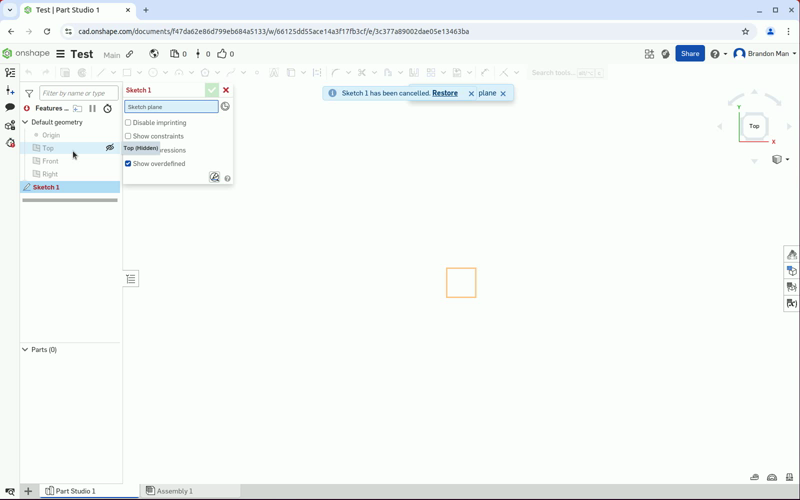
click(73, 150)
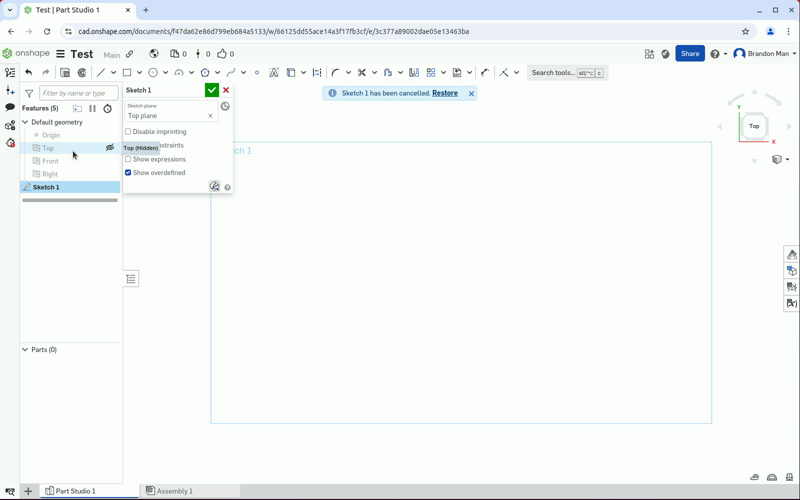
mouse_move(73, 352)
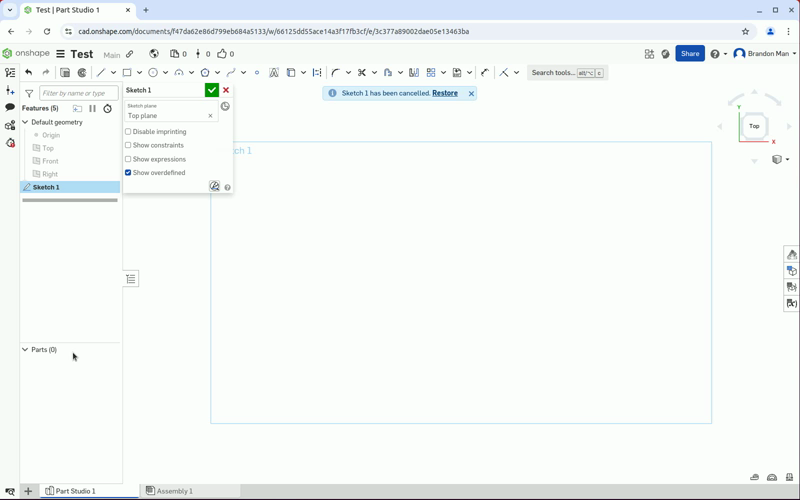
key(y)
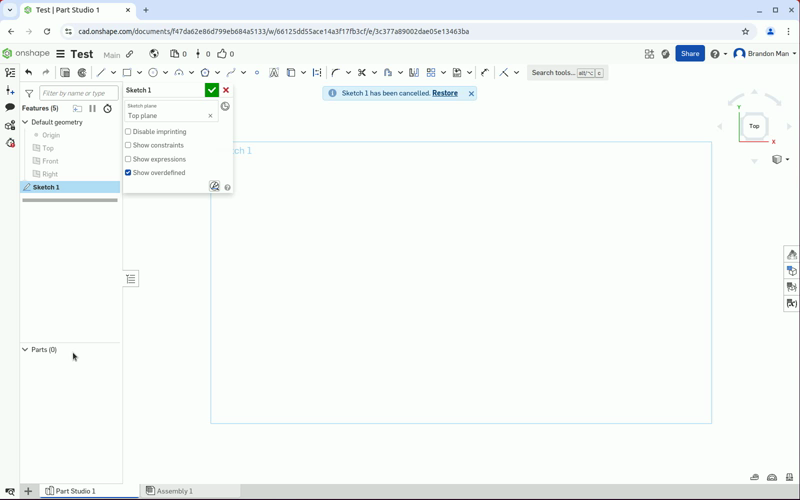
key(l)
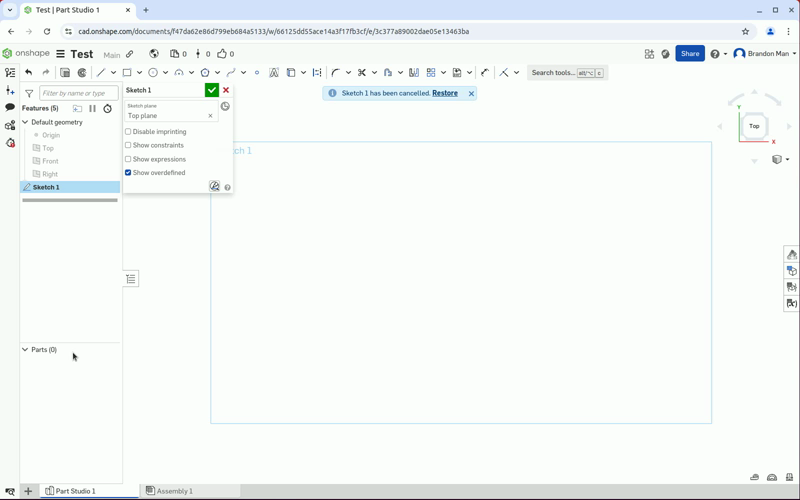
key_down(shift)
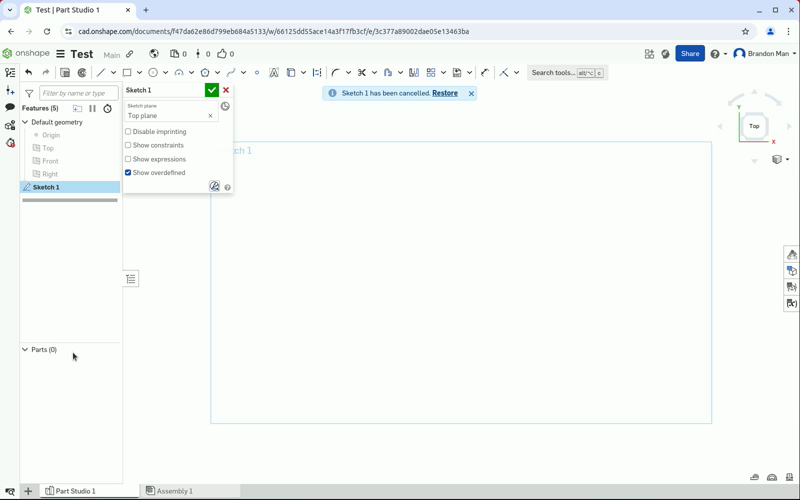
mouse_move(351, 335)
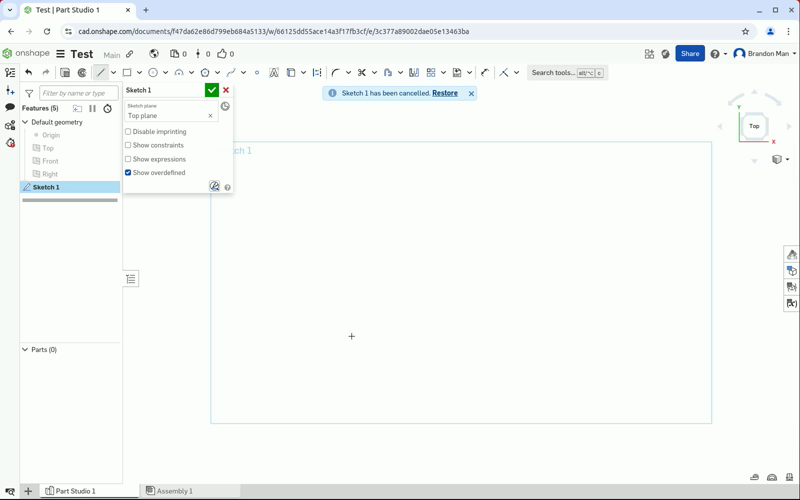
click(351, 335)
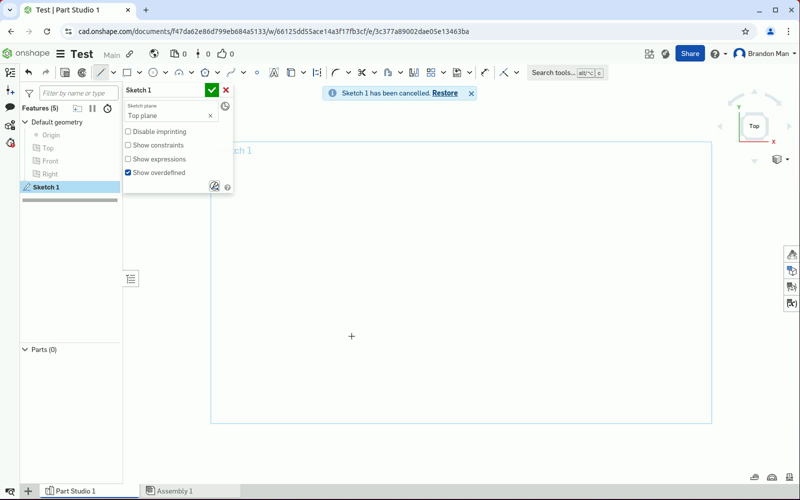
key_up(shift)
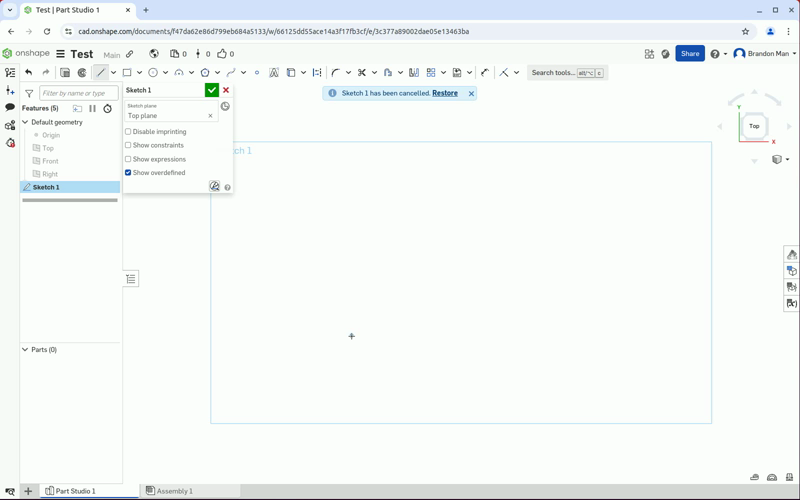
key_down(shift)
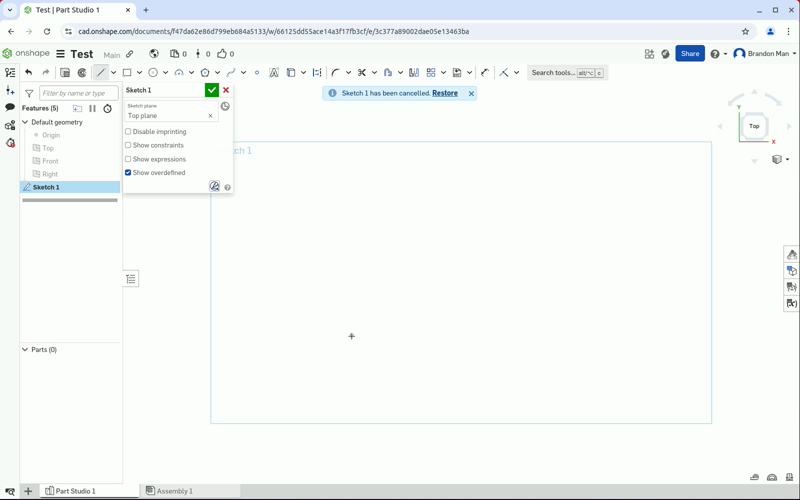
mouse_move(569, 335)
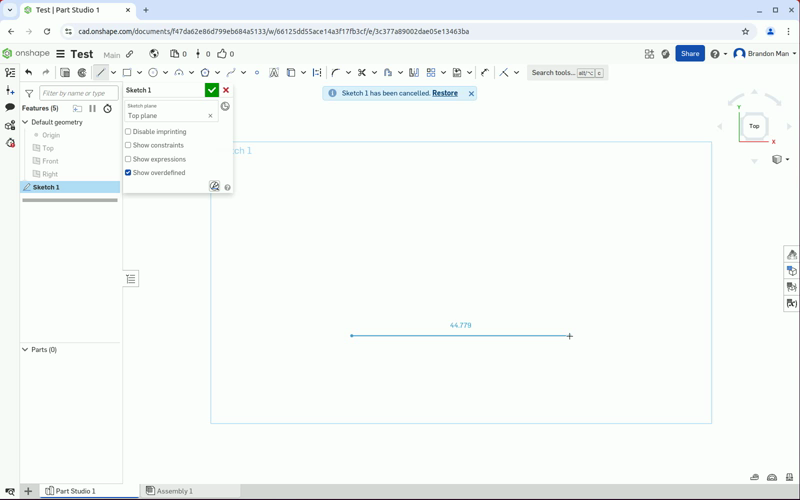
click(569, 335)
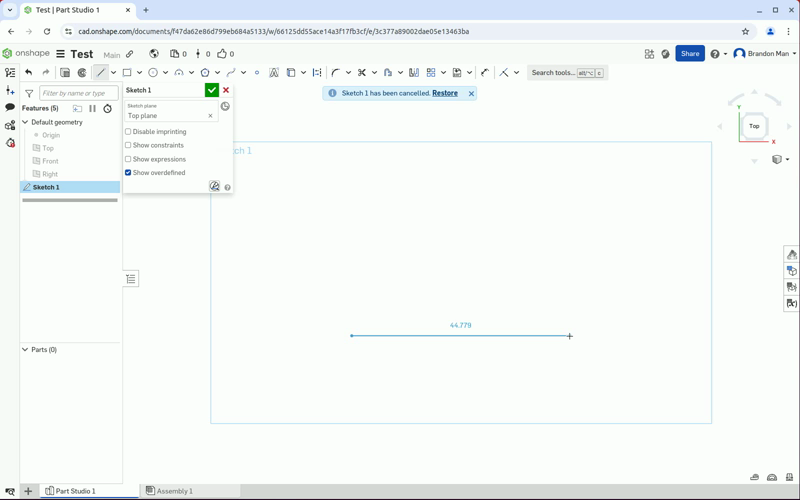
key_up(shift)
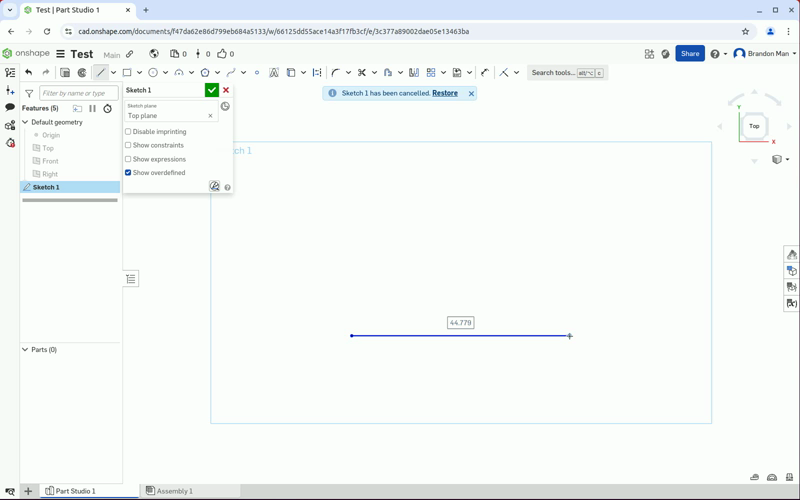
key_down(shift)
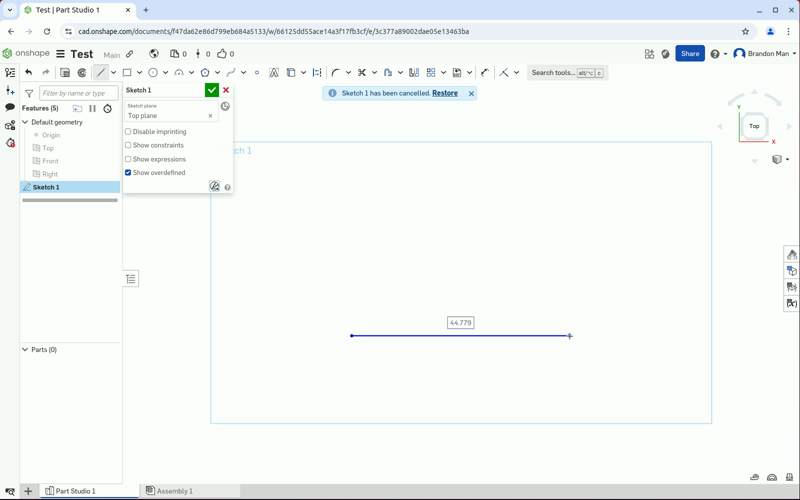
mouse_move(569, 230)
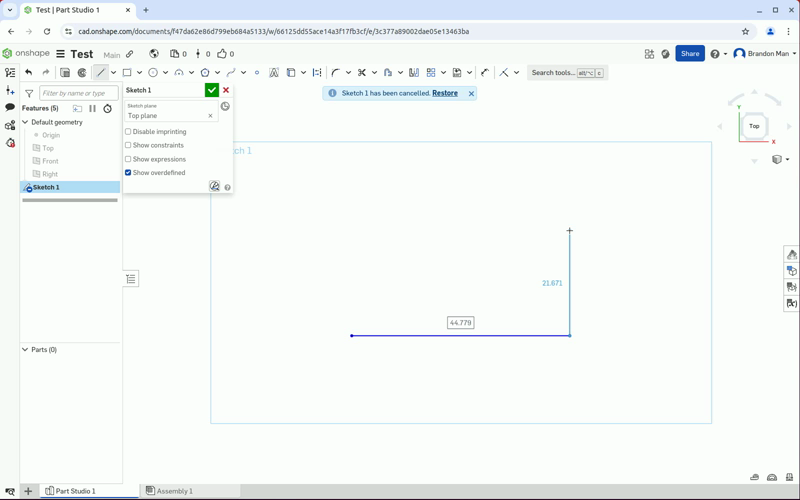
click(569, 230)
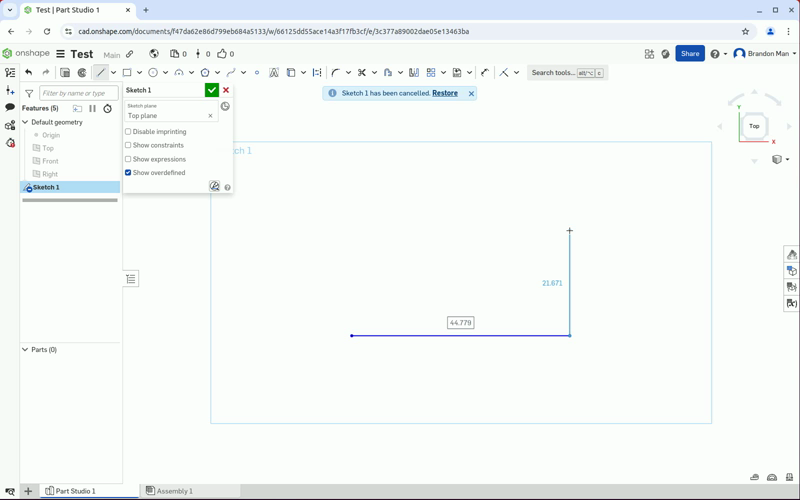
key_up(shift)
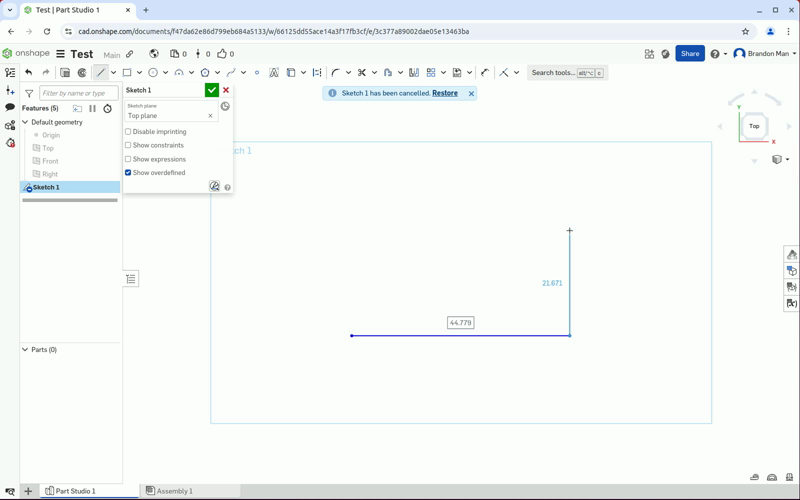
key_down(shift)
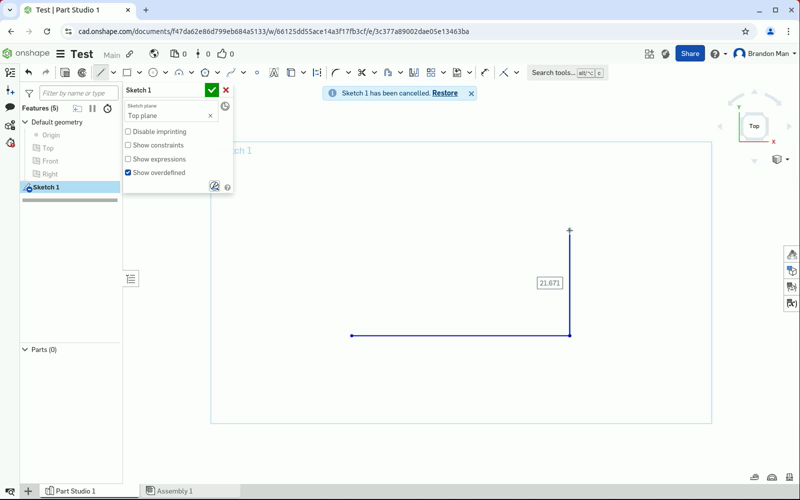
mouse_move(351, 230)
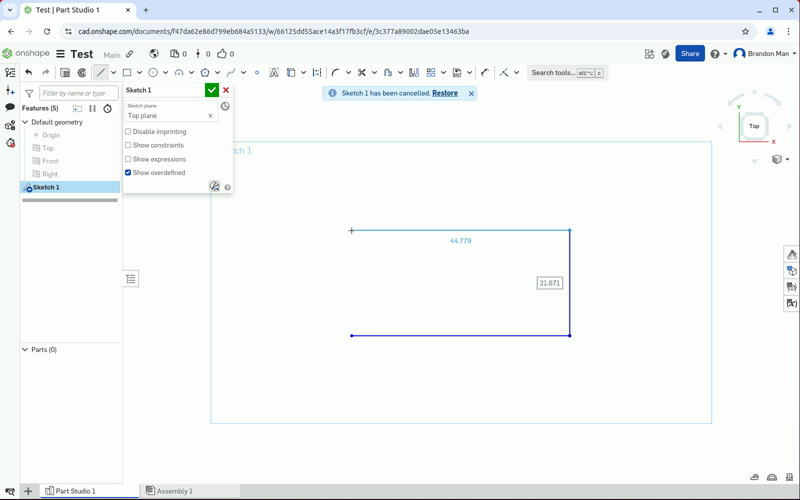
click(351, 230)
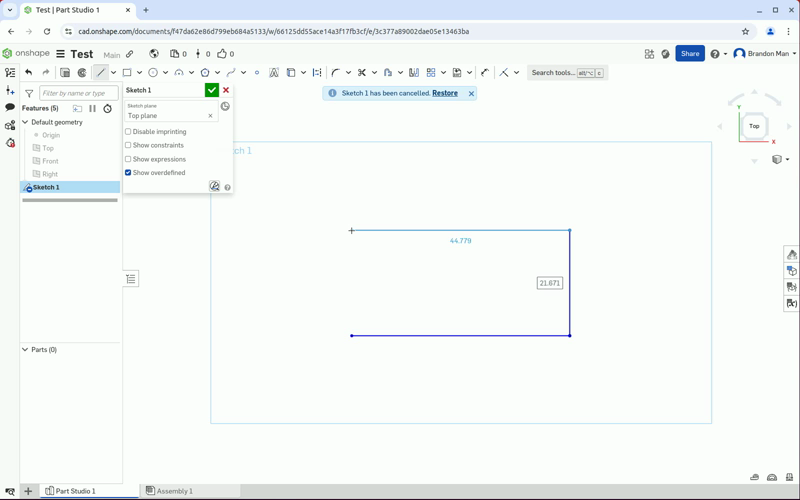
key_up(shift)
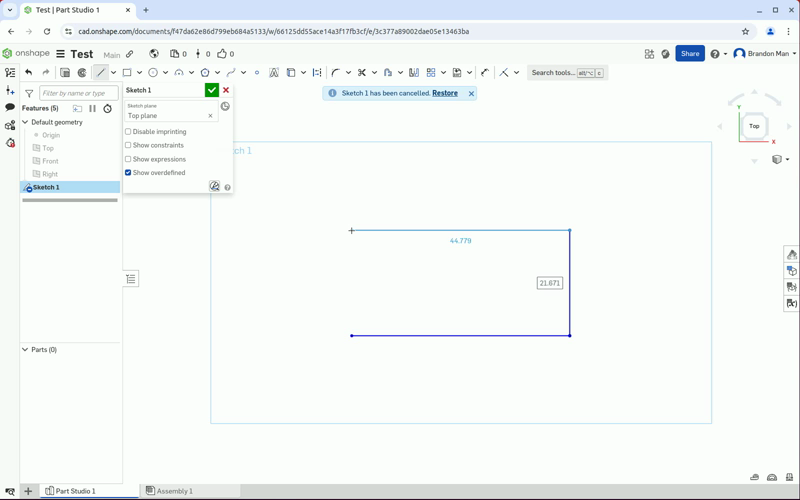
key_down(shift)
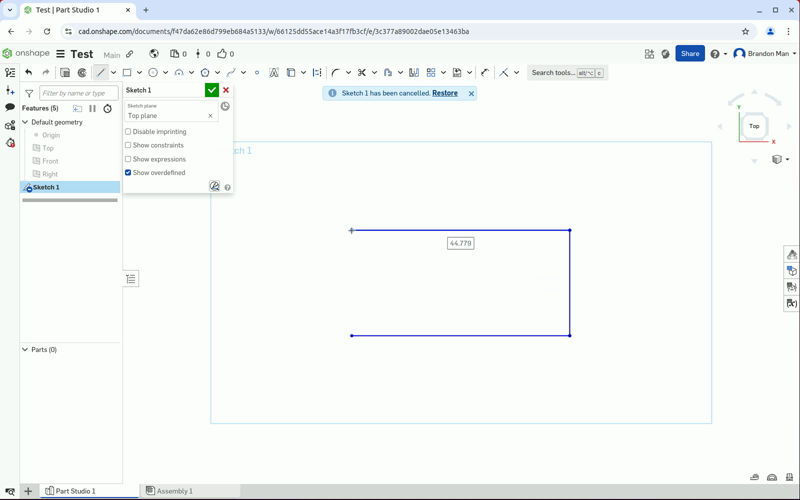
mouse_move(351, 335)
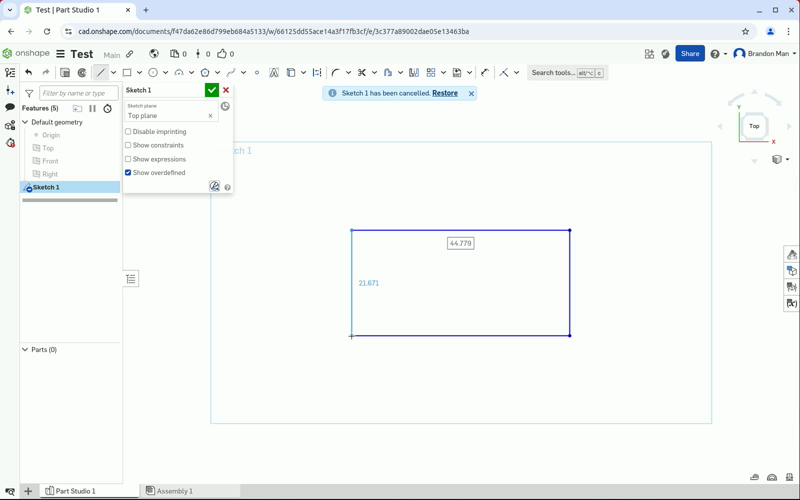
key_up(shift)
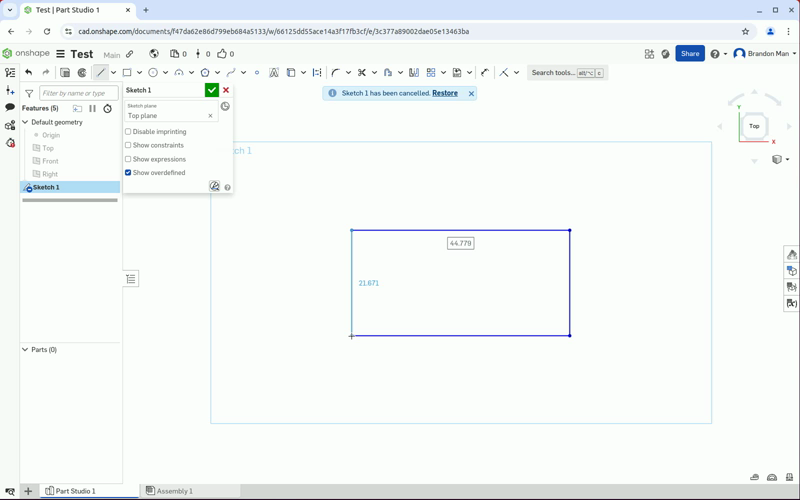
click(351, 335)
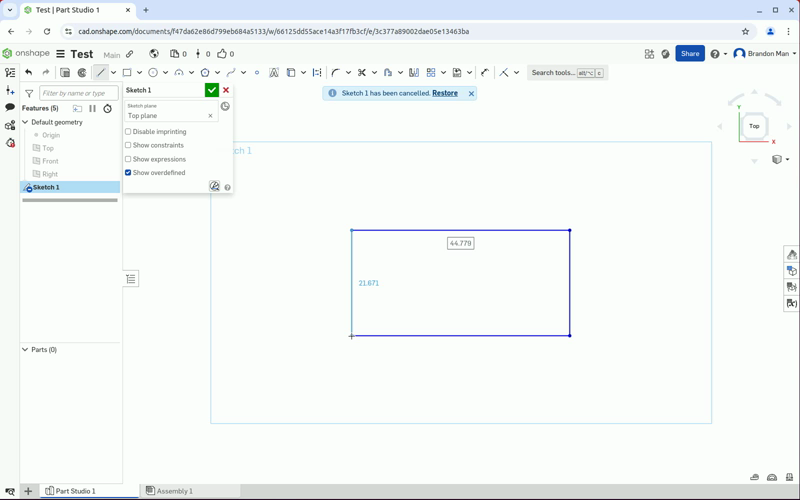
key(esc)
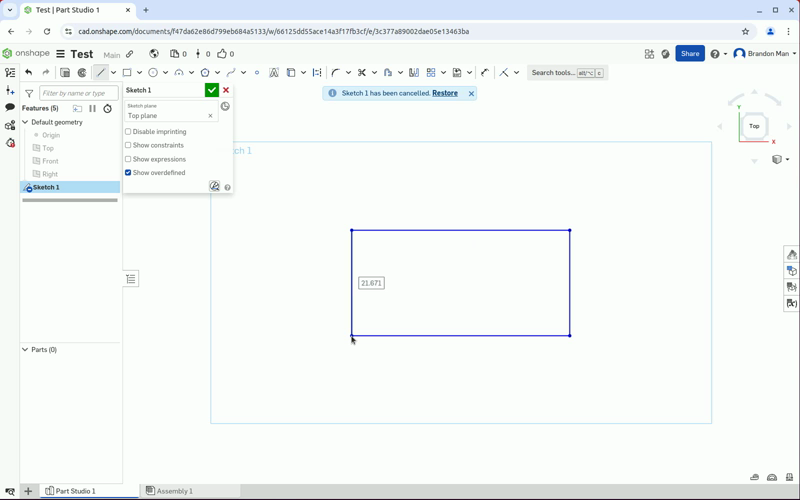
mouse_move(438, 256)
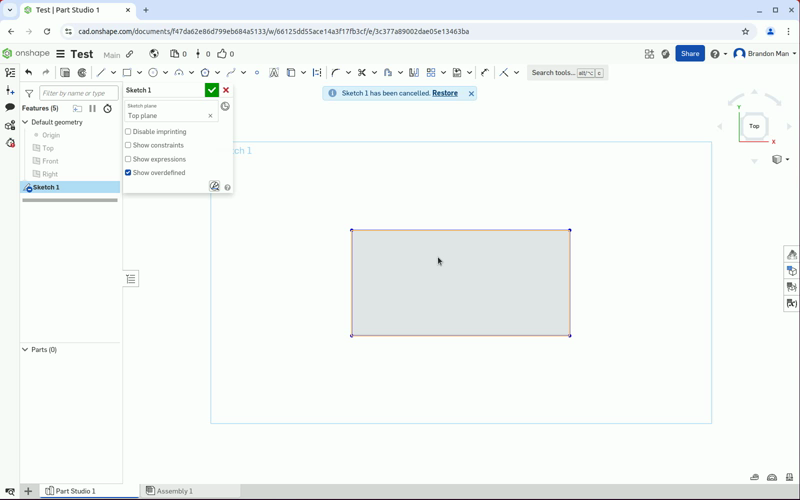
click(438, 256)
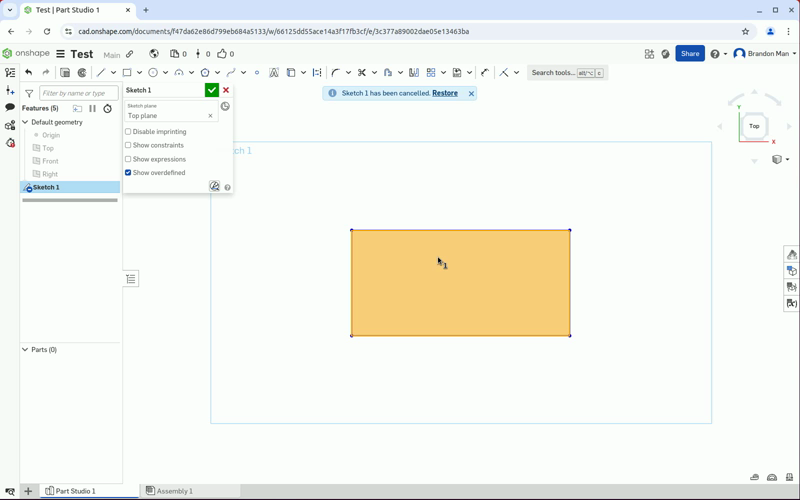
mouse_move(73, 352)
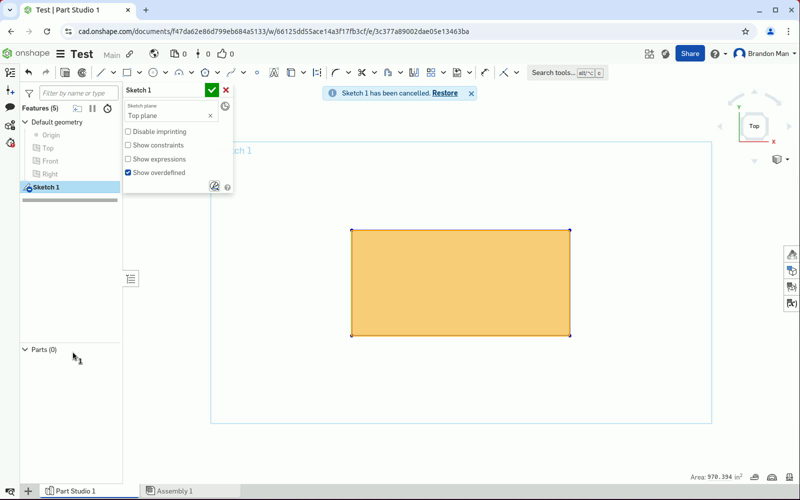
key(shift+y)
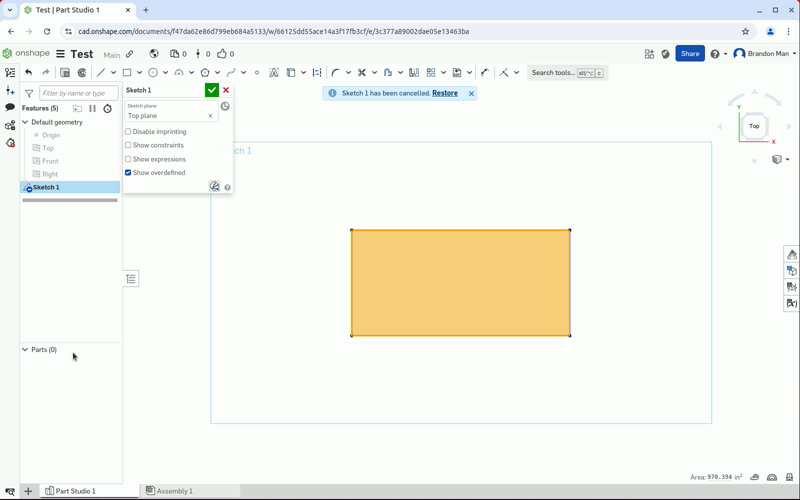
key(shift+e)
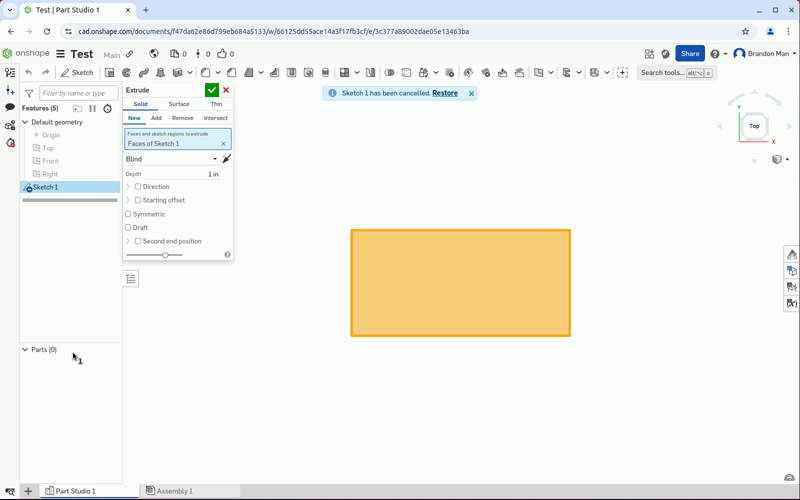
mouse_move(143, 106)
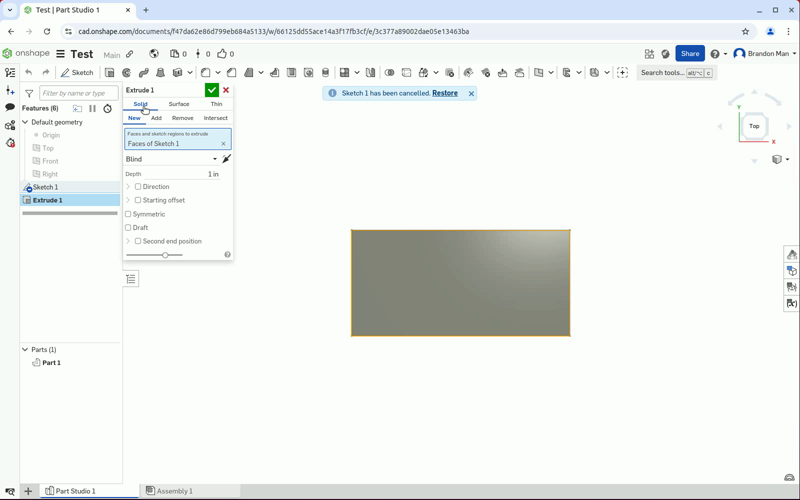
click(143, 106)
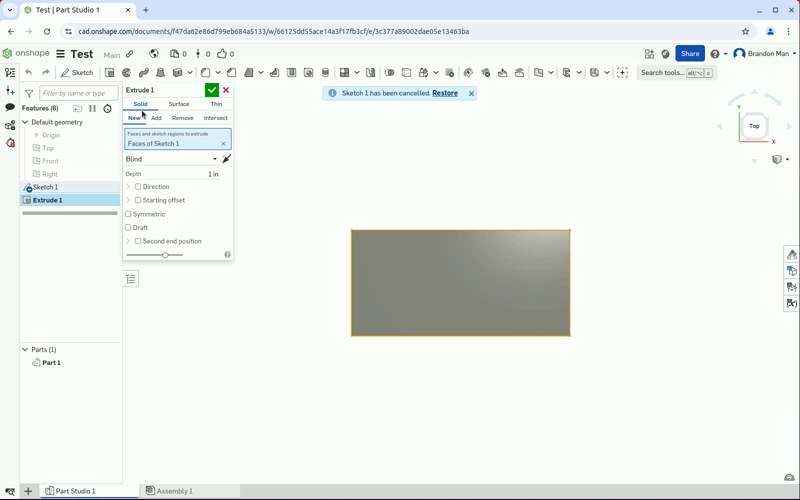
mouse_move(137, 120)
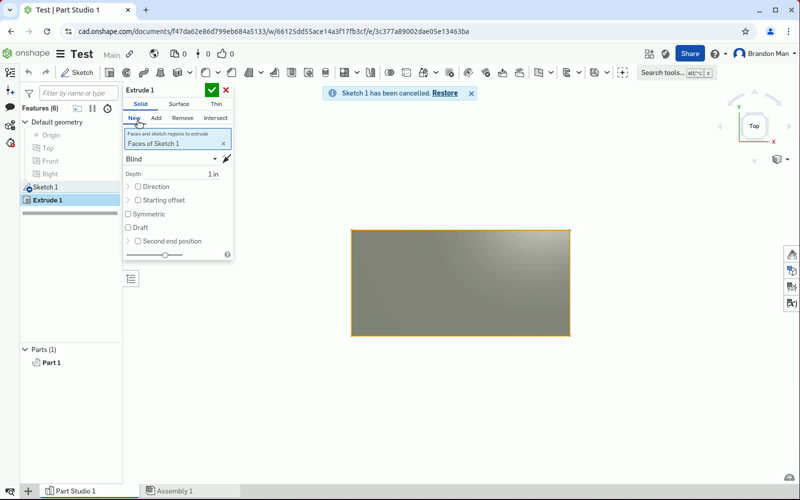
click(137, 120)
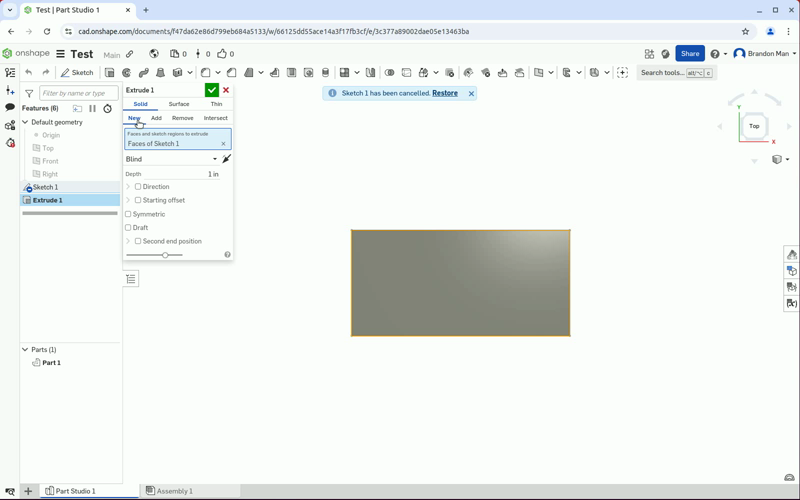
key(tab, 4)
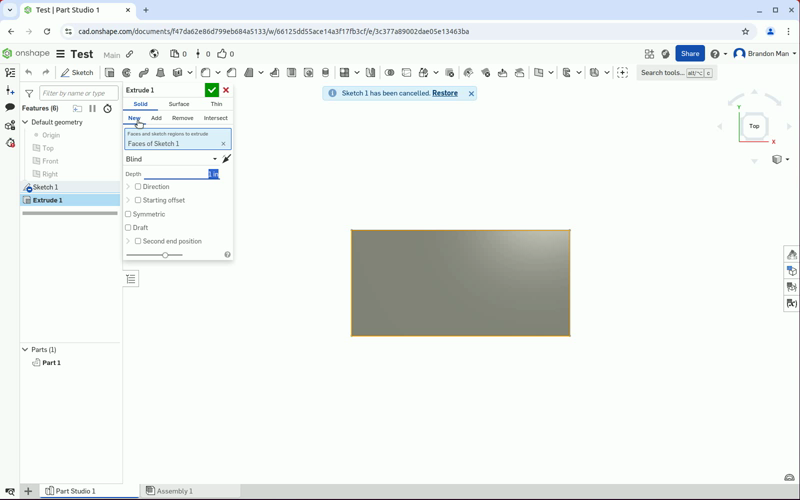
text(4.574)
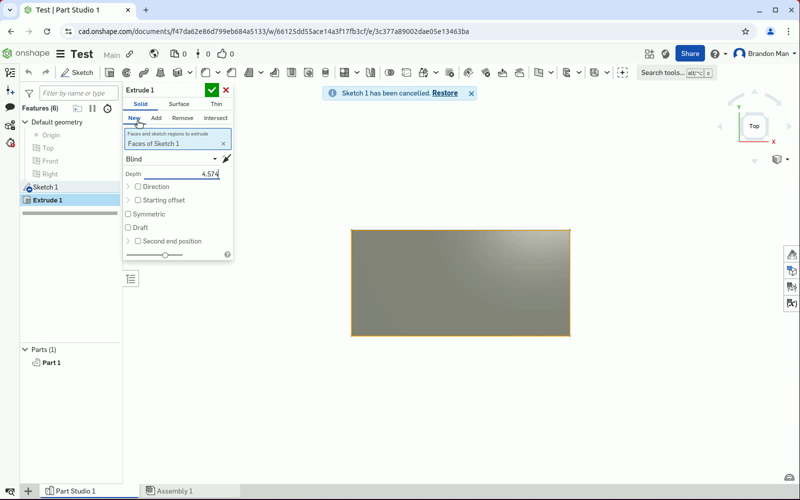
key(enter)
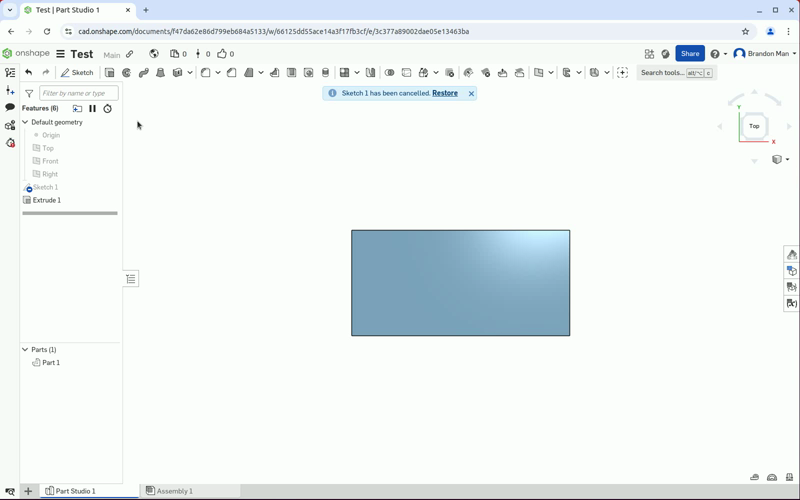
key(shift+h)
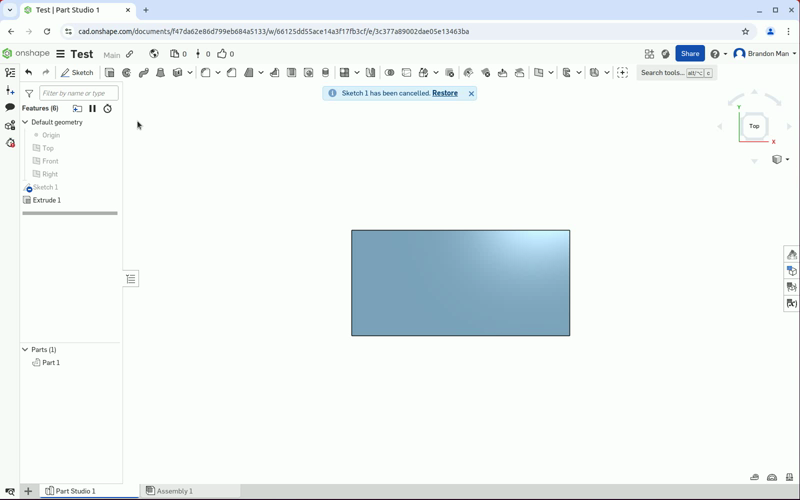
key(shift+h)
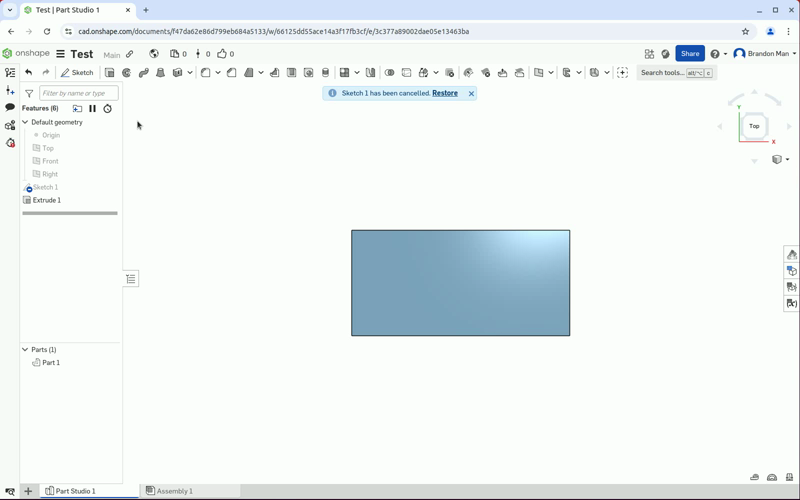
mouse_move(73, 189)
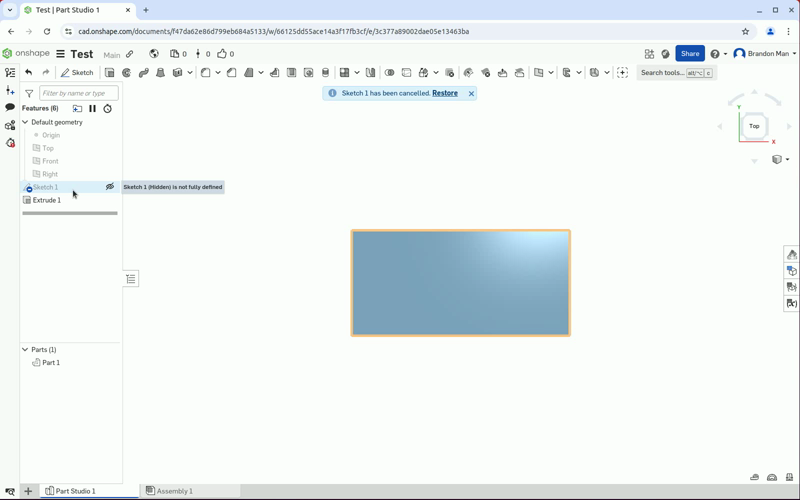
click(73, 189)
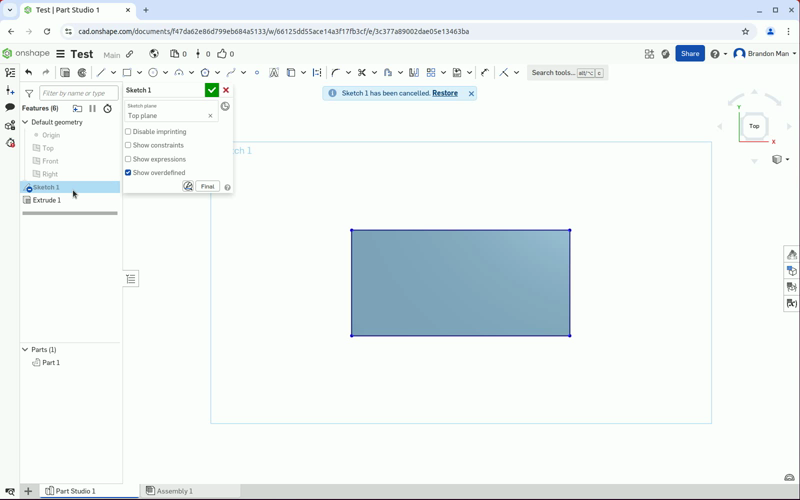
mouse_move(229, 92)
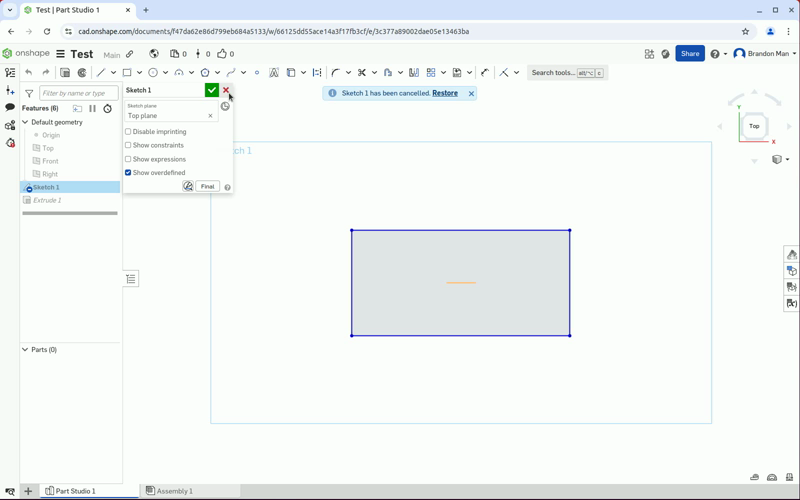
click(229, 92)
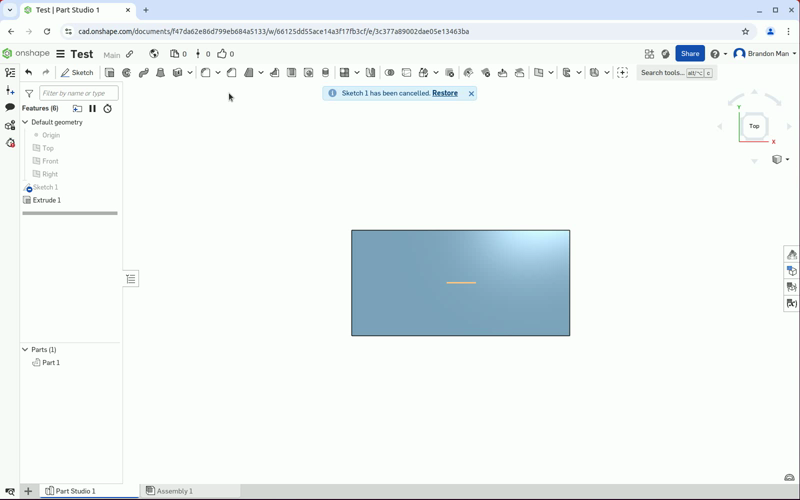
mouse_move(73, 352)
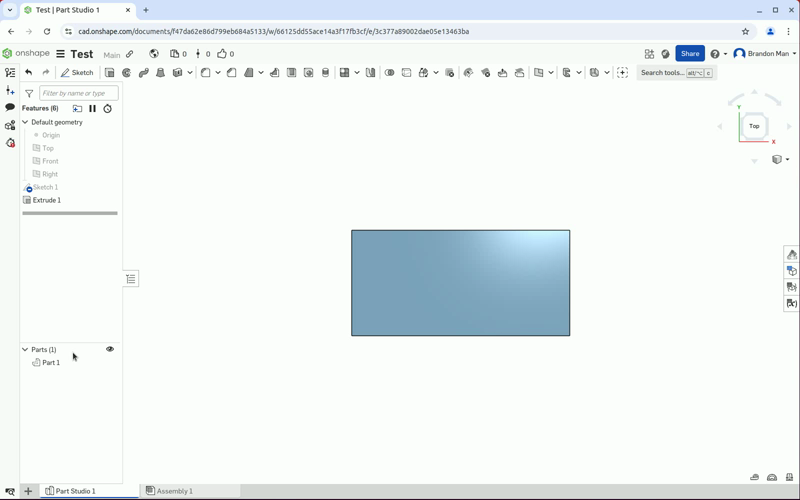
key(y)
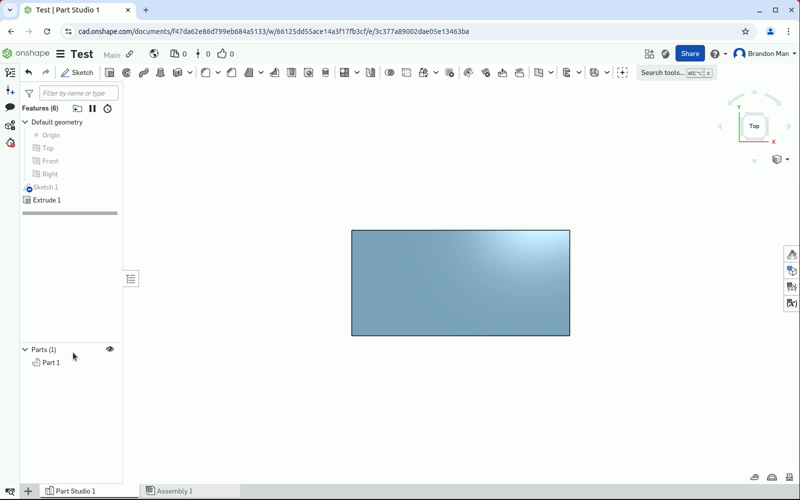
key(shift+p)
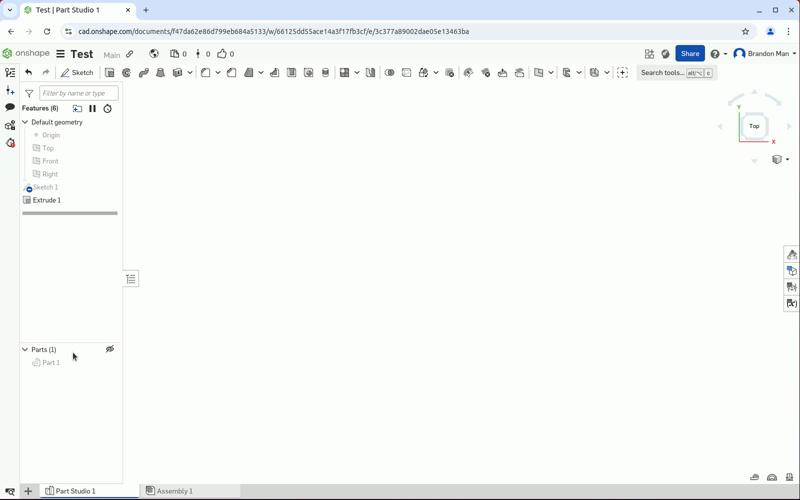
key(space)
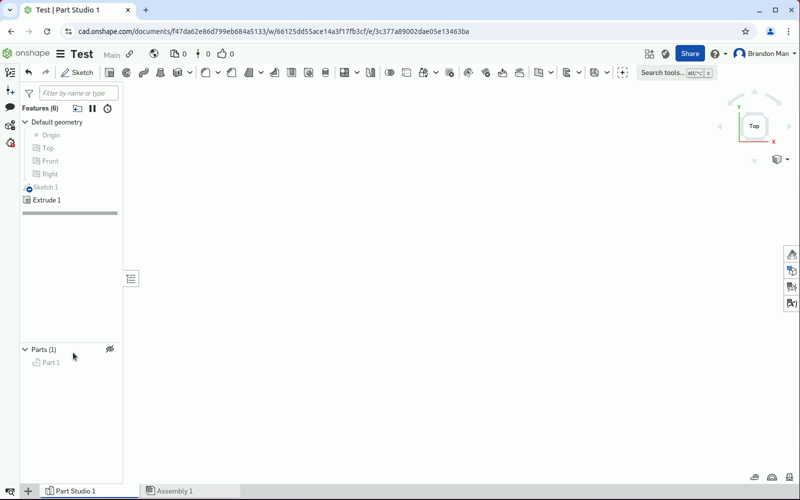
key_down(shift)
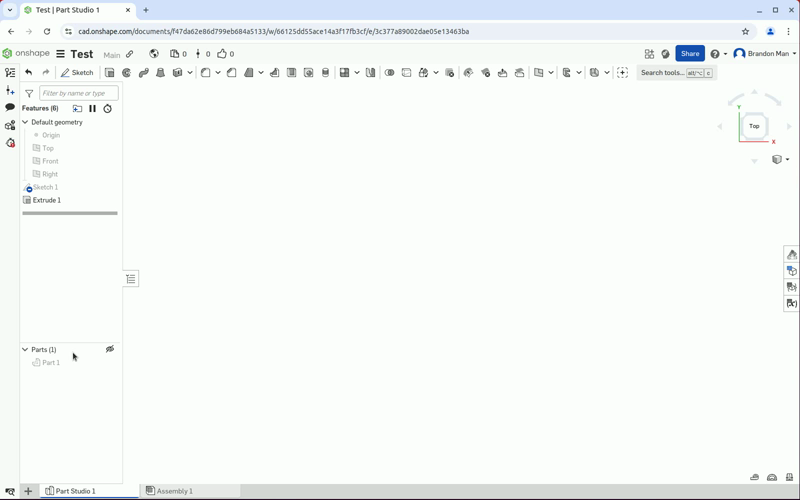
key(up)
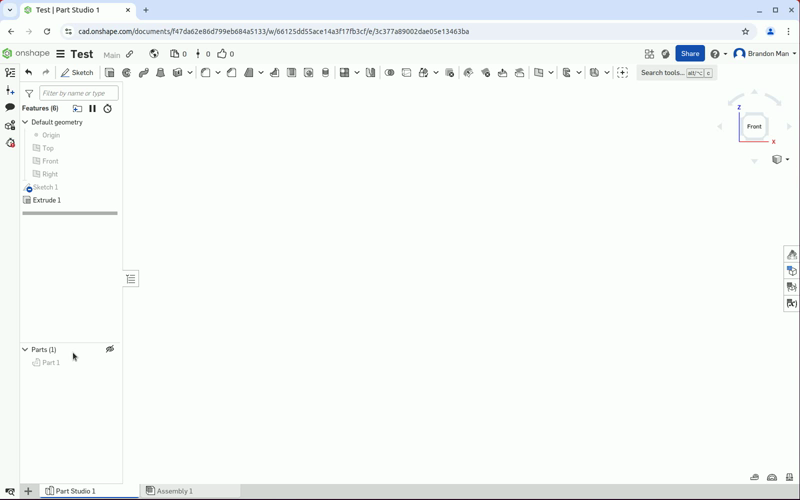
key_up(shift)
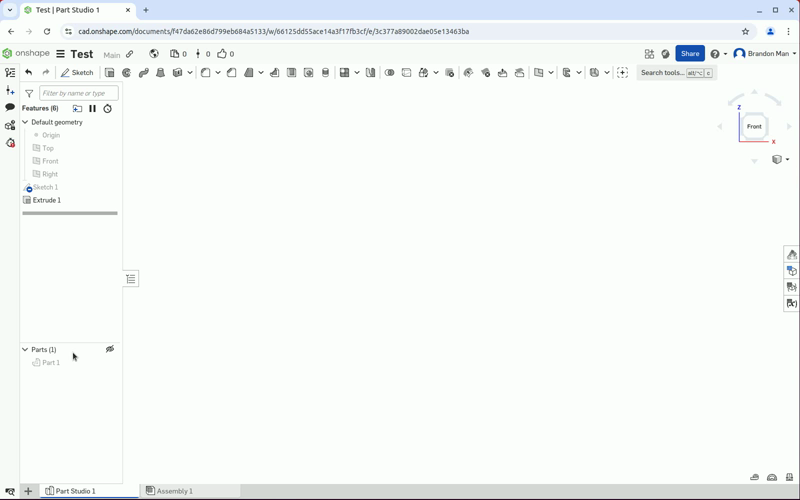
key(space)
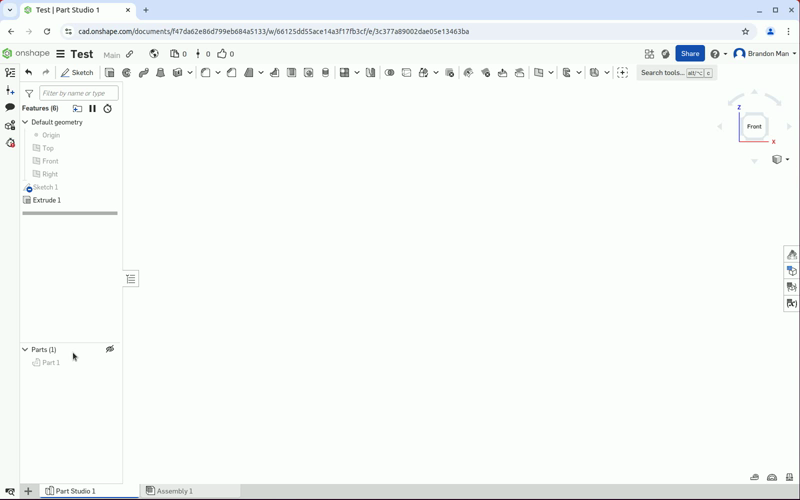
key_down(shift)
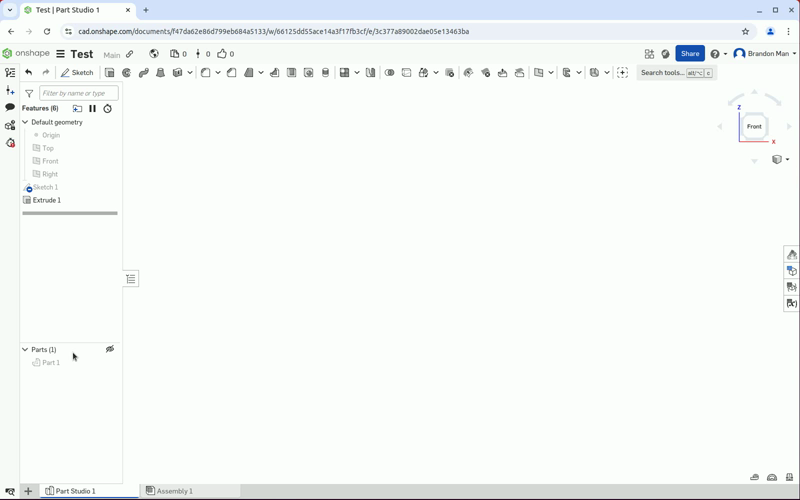
key(left)
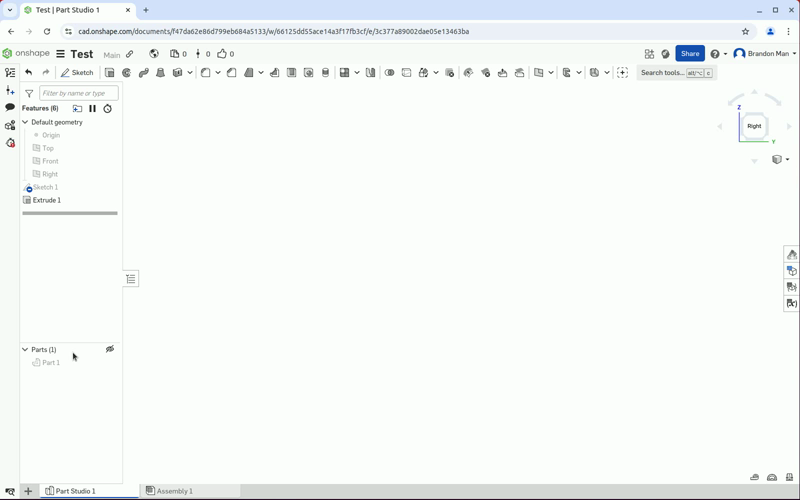
key_up(shift)
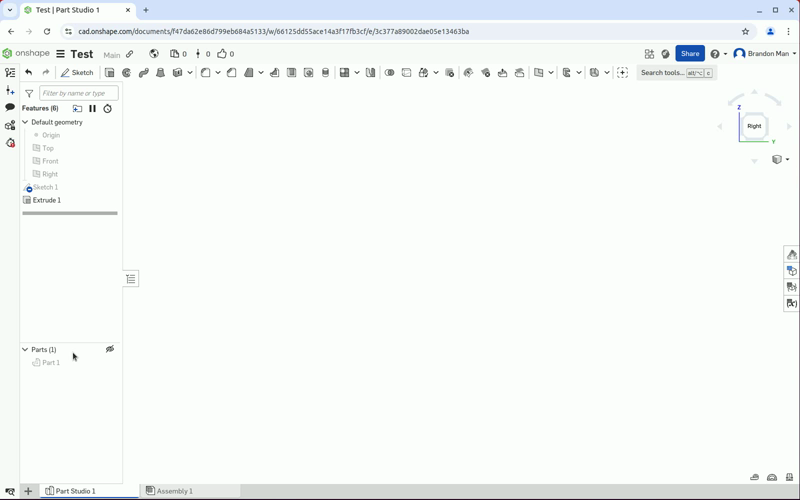
mouse_move(73, 352)
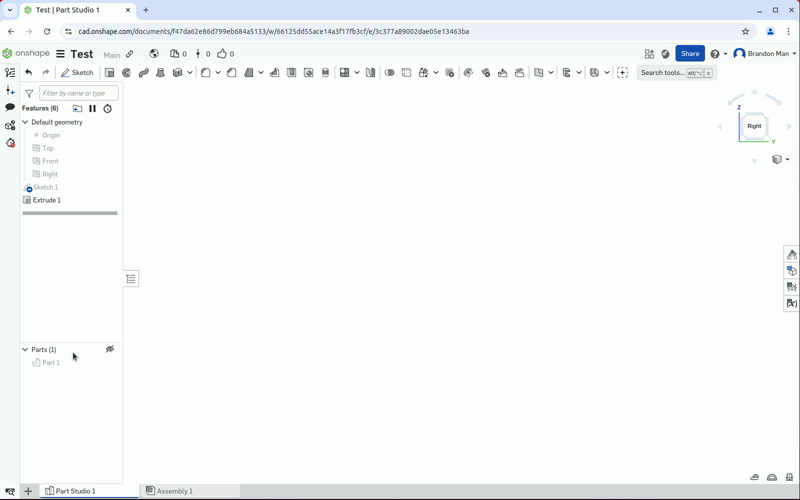
key(shift+y)
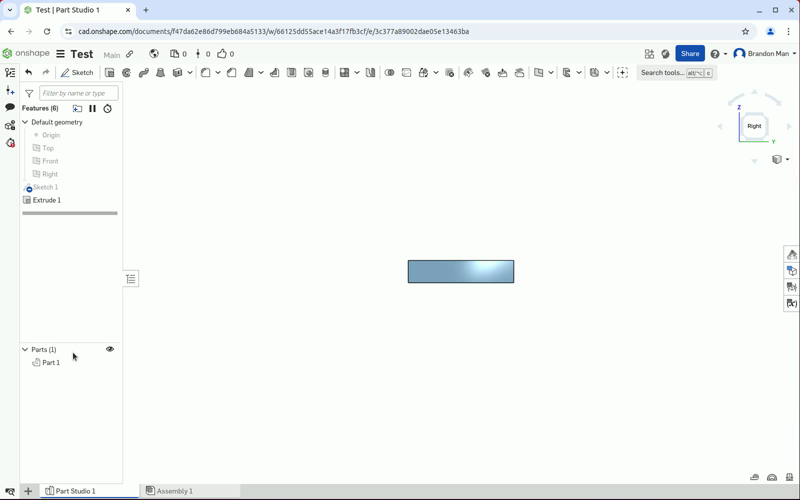
mouse_move(541, 75)
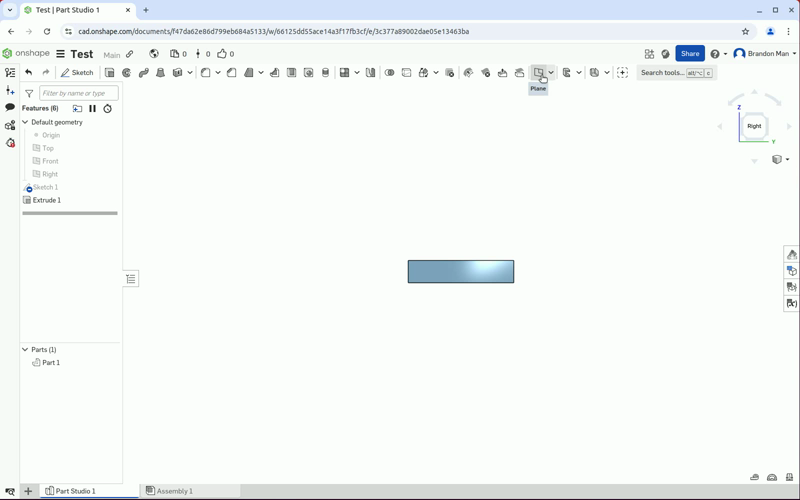
click(541, 75)
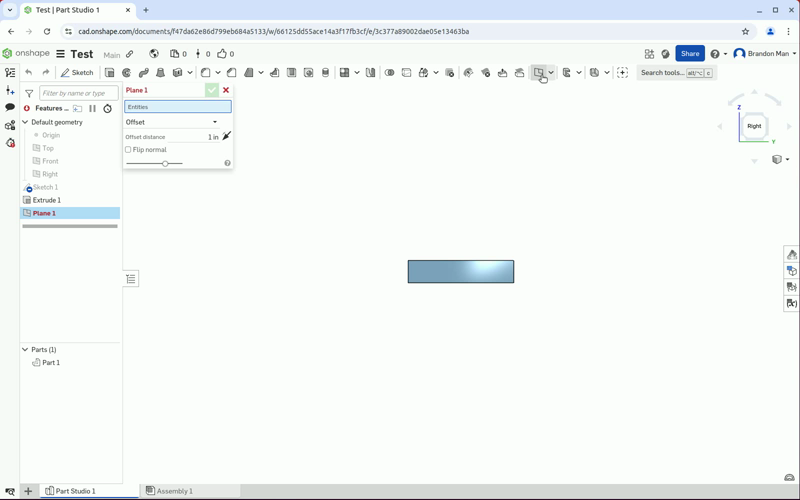
mouse_move(73, 176)
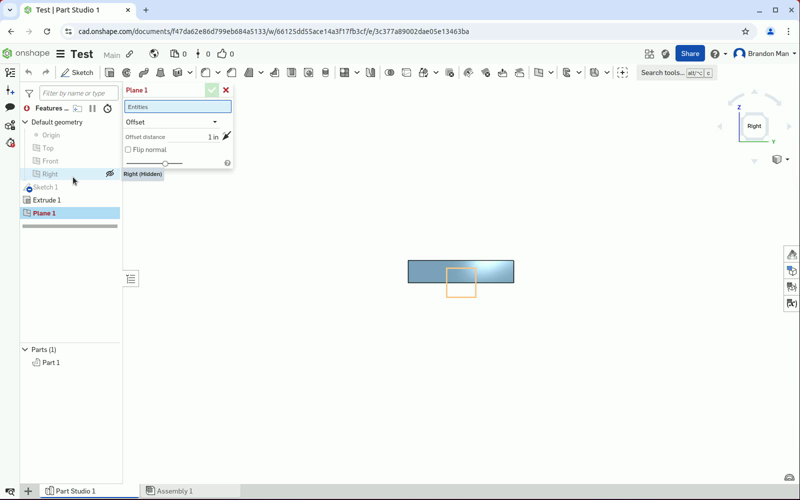
click(73, 176)
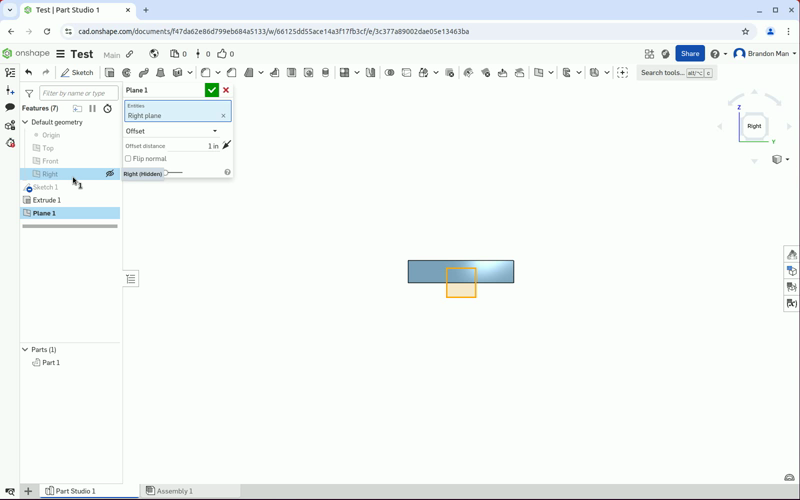
key(tab, 2)
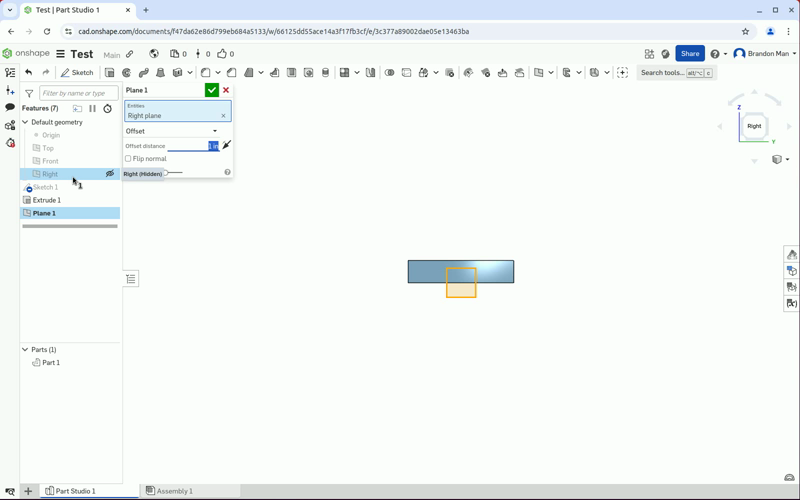
text(22.4)
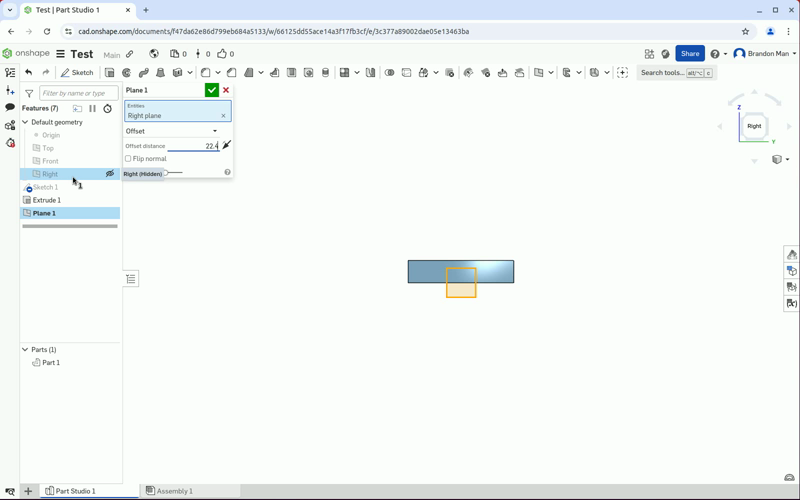
key(enter, 2)
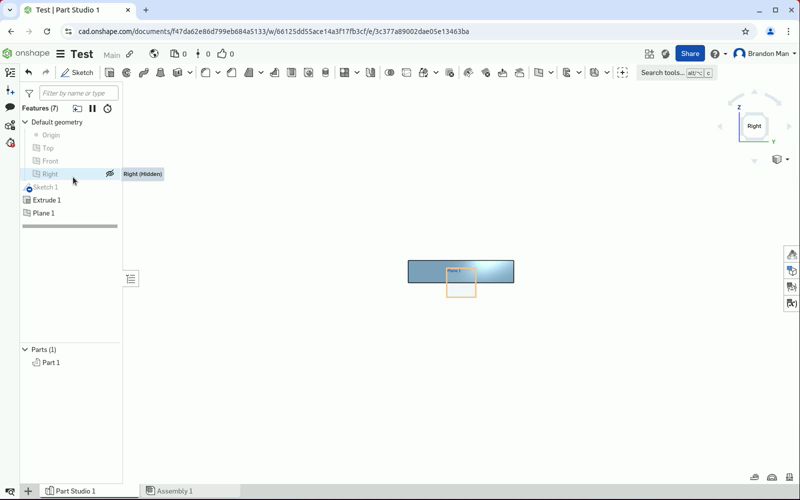
key(shift+s)
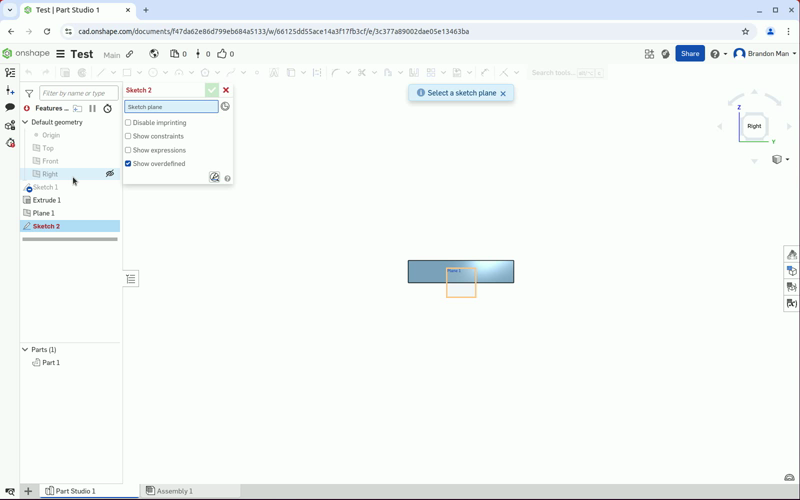
mouse_move(73, 215)
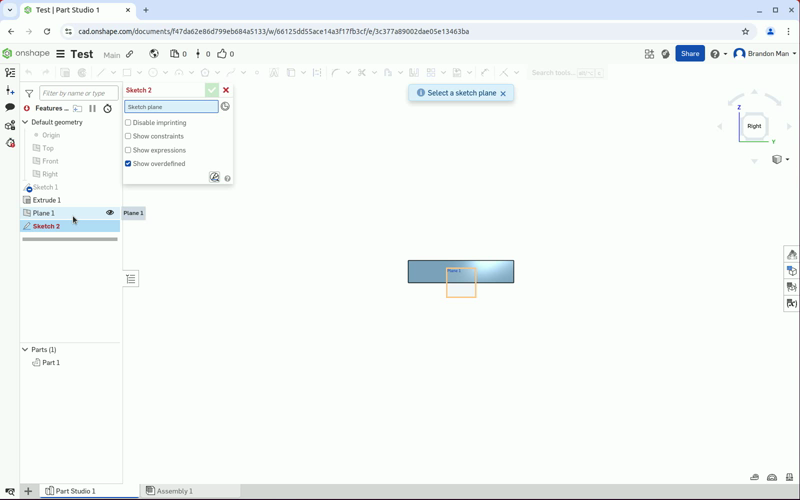
click(73, 215)
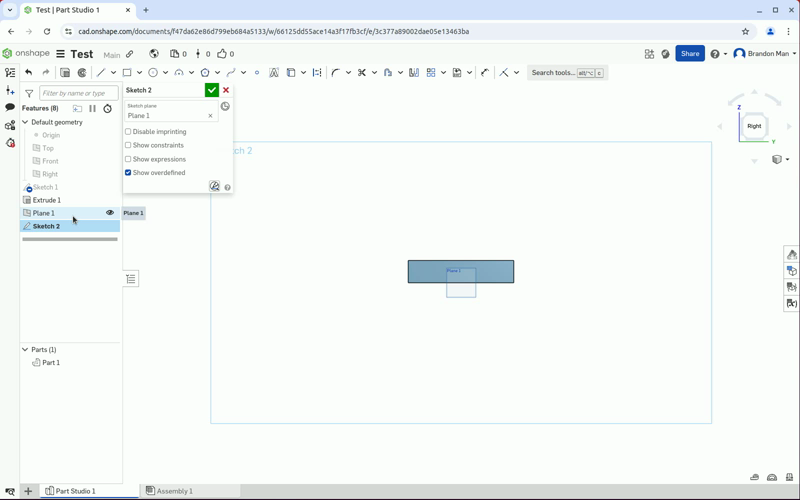
mouse_move(73, 352)
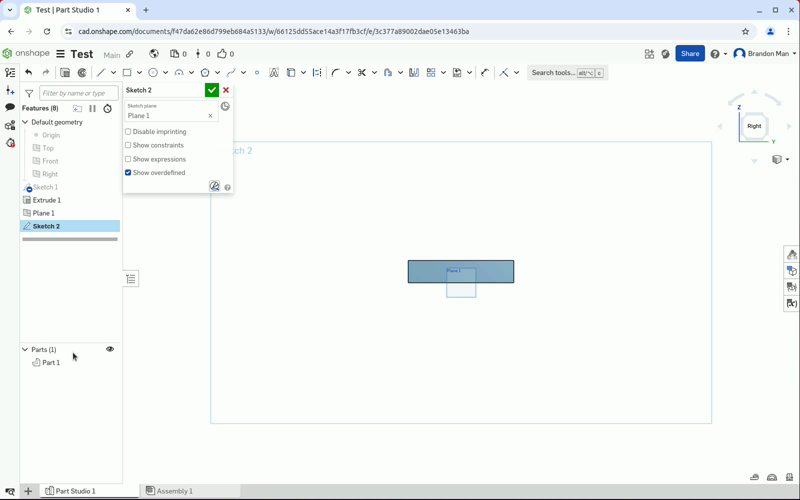
key(y)
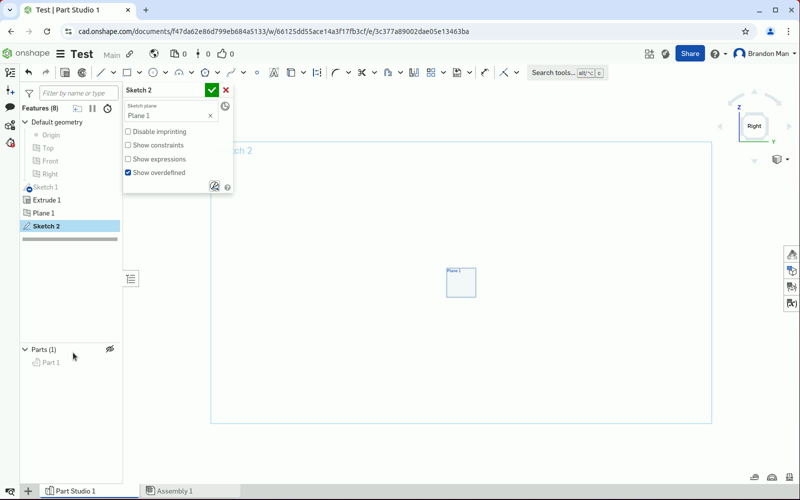
key(l)
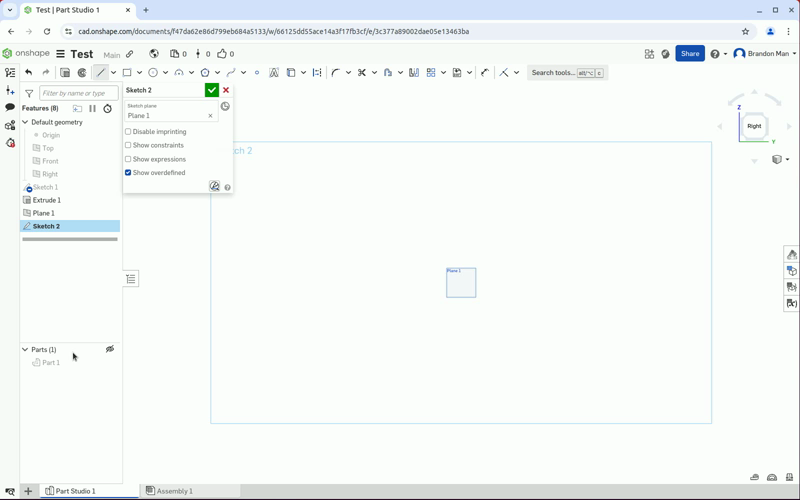
key_down(shift)
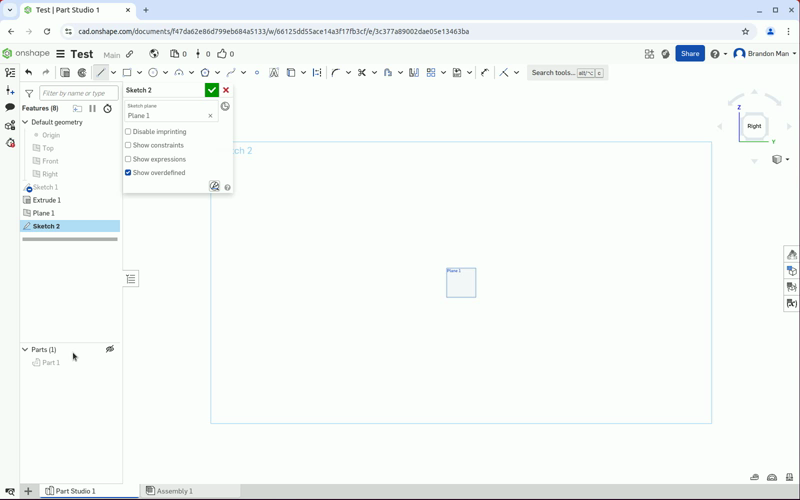
mouse_move(407, 282)
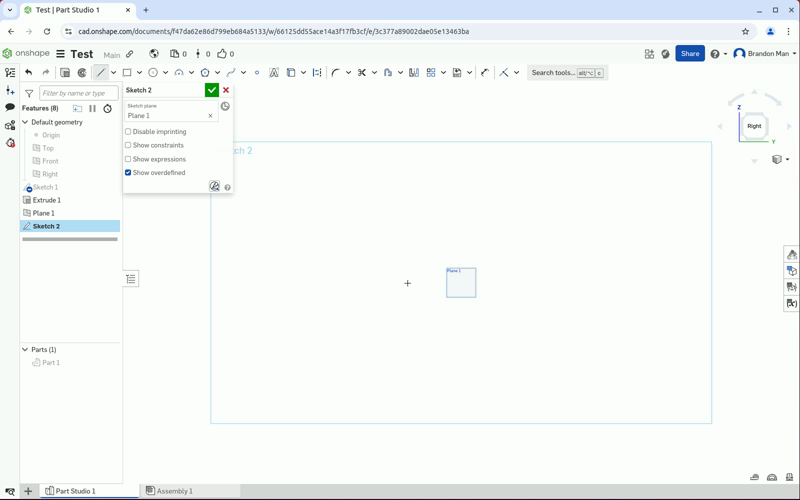
click(407, 282)
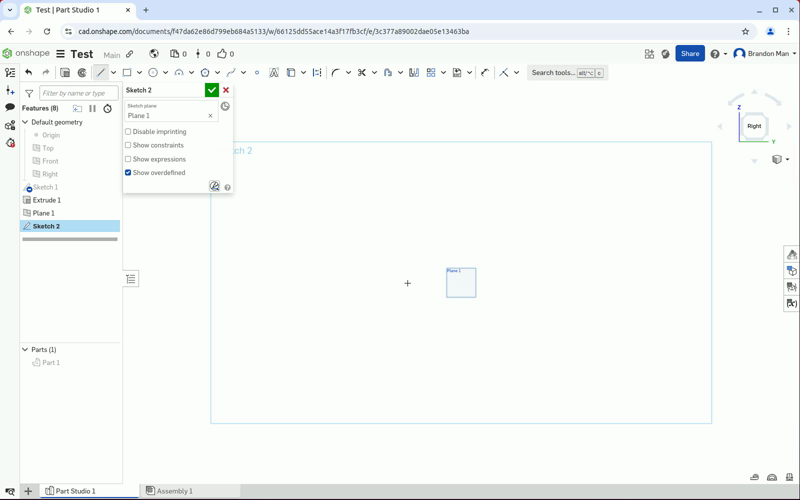
key_up(shift)
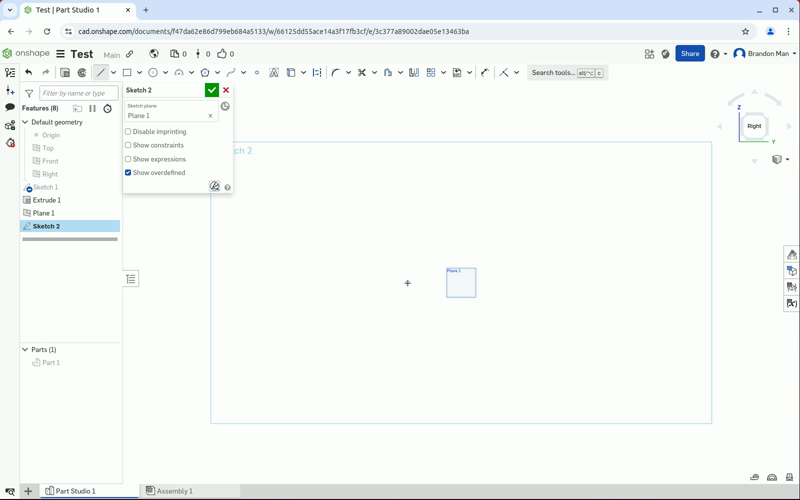
key_down(shift)
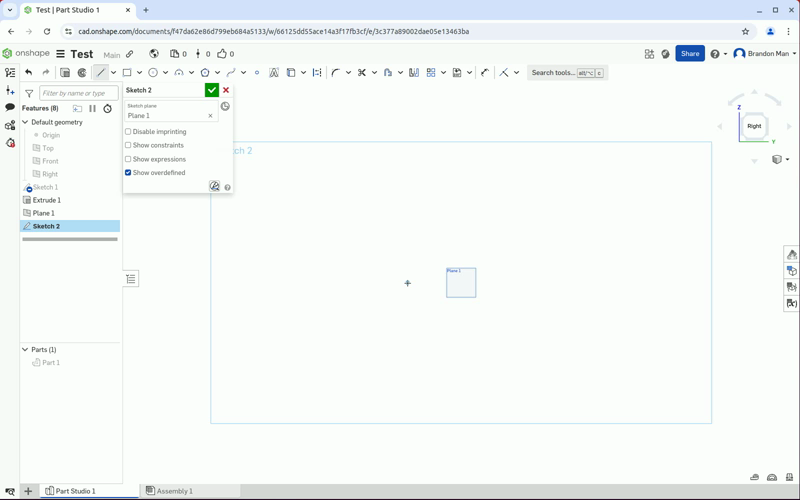
mouse_move(513, 282)
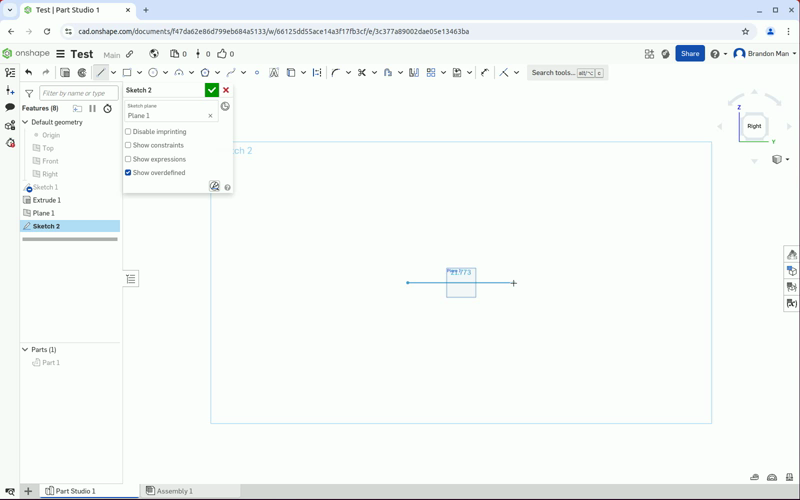
click(513, 282)
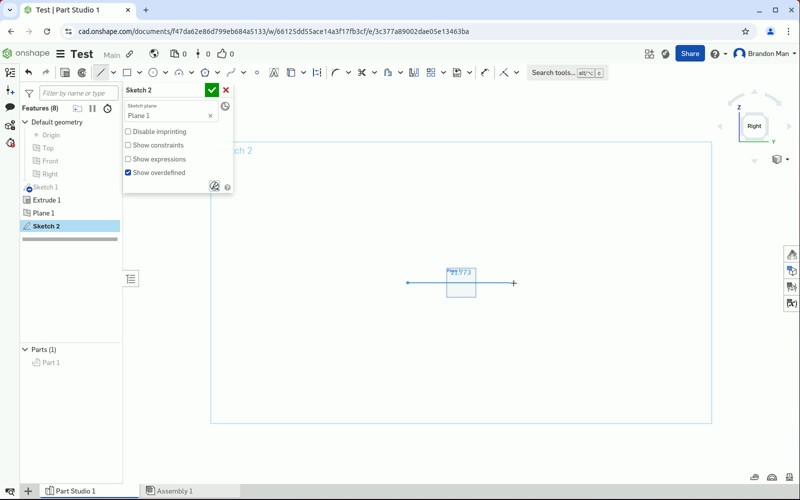
key_up(shift)
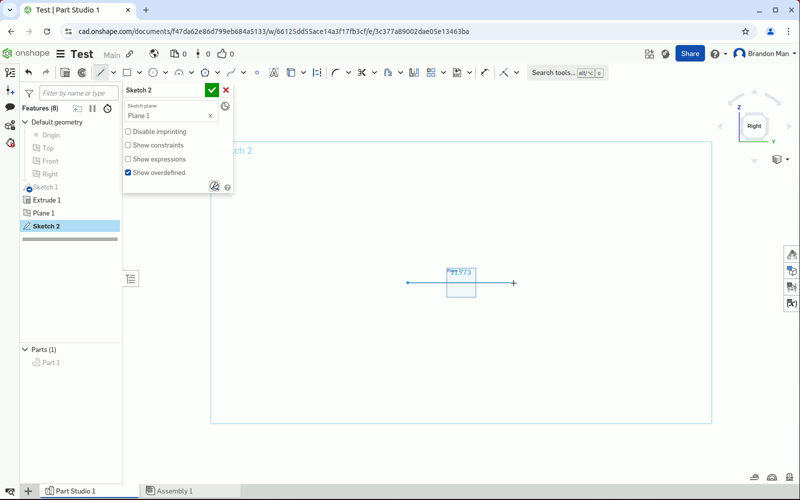
key_down(shift)
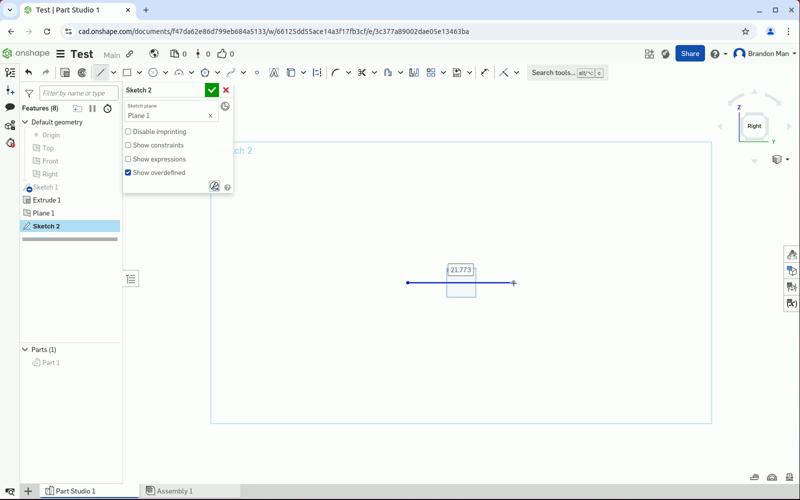
mouse_move(543, 282)
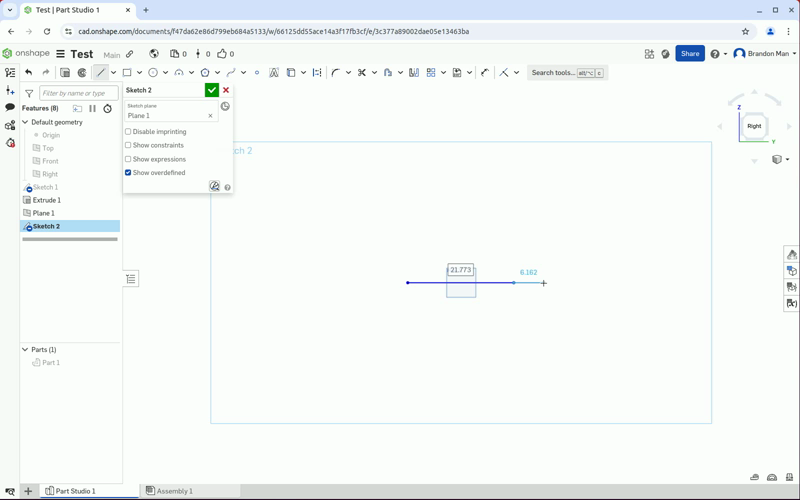
mouse_move(513, 260)
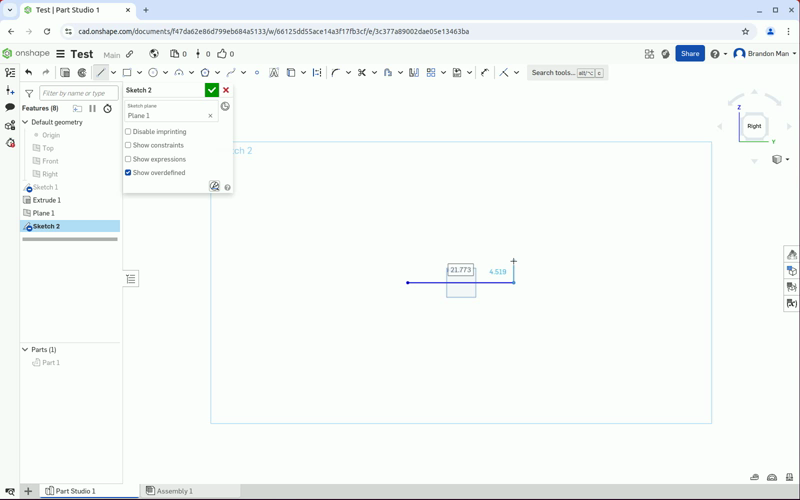
click(513, 260)
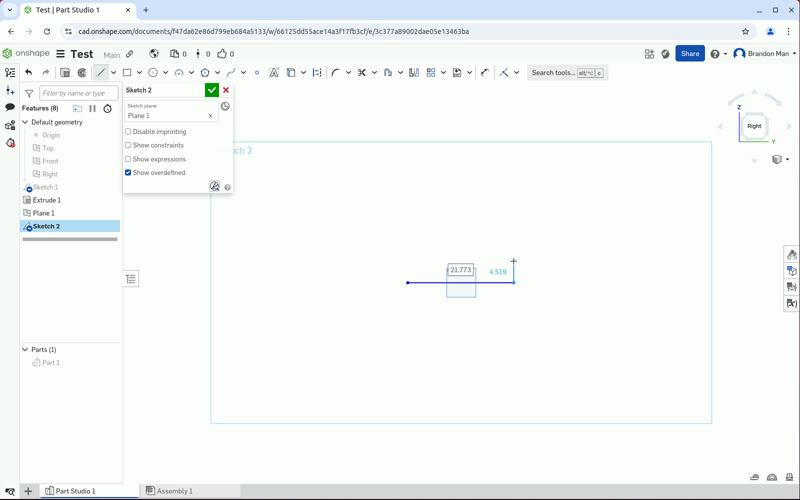
key_up(shift)
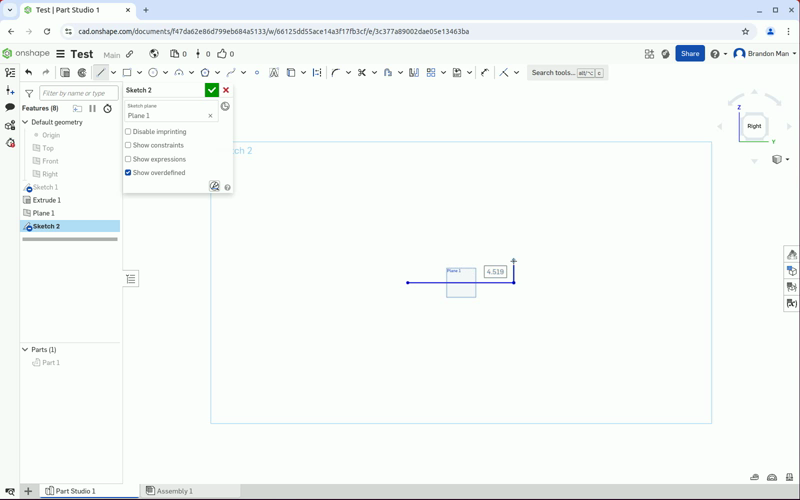
key_down(shift)
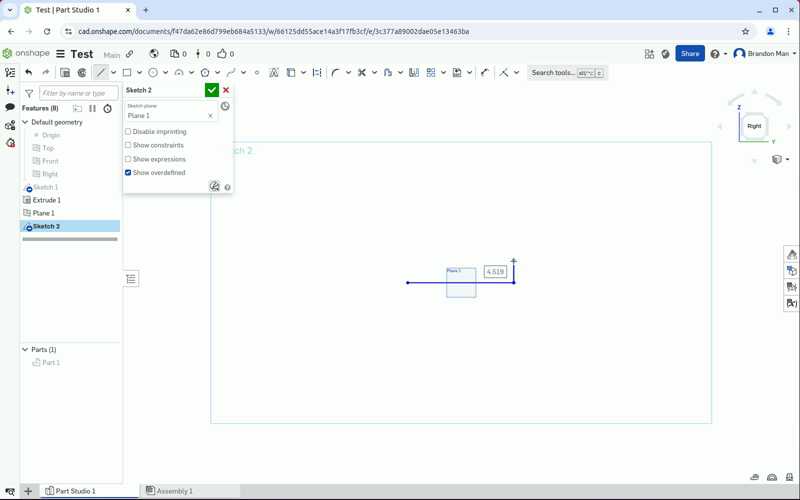
mouse_move(407, 260)
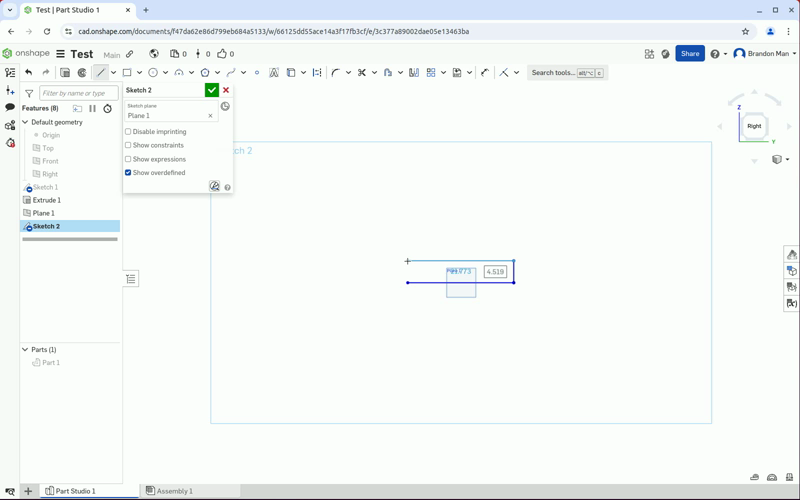
click(407, 260)
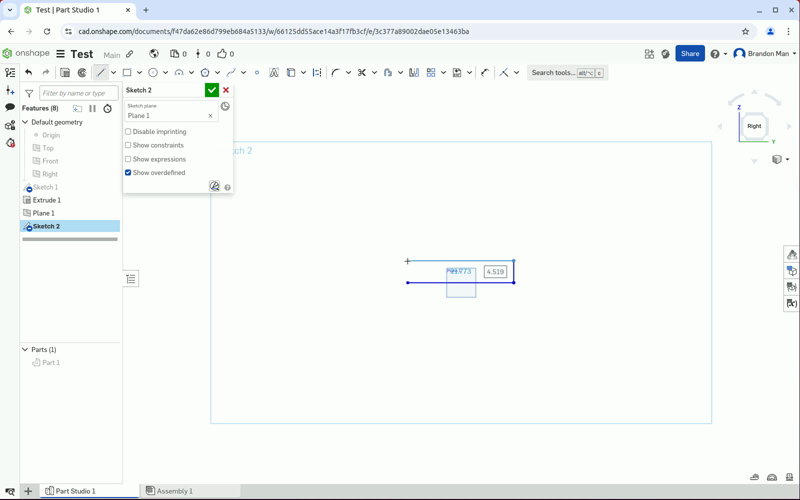
key_up(shift)
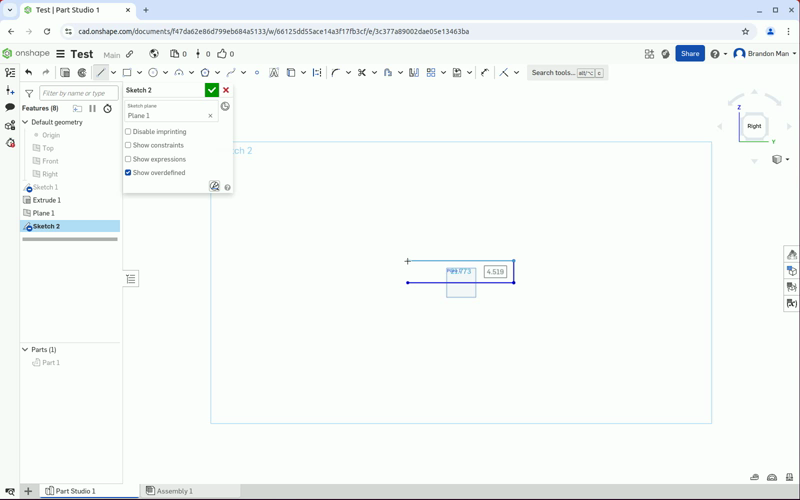
mouse_move(437, 260)
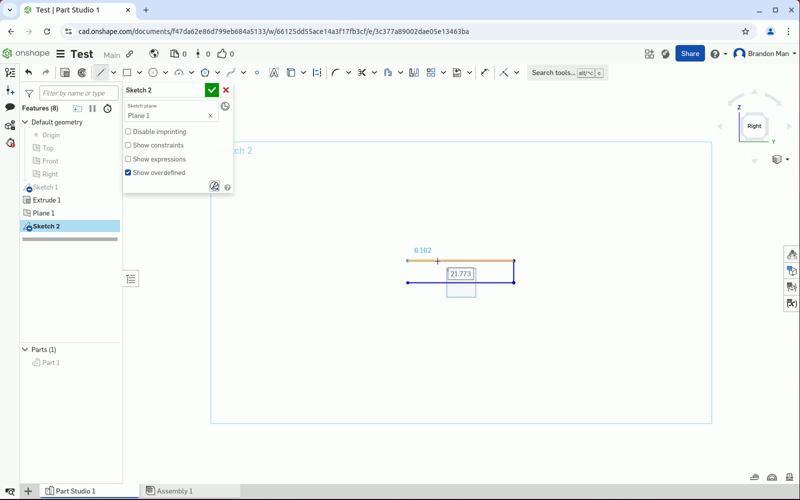
key_down(shift)
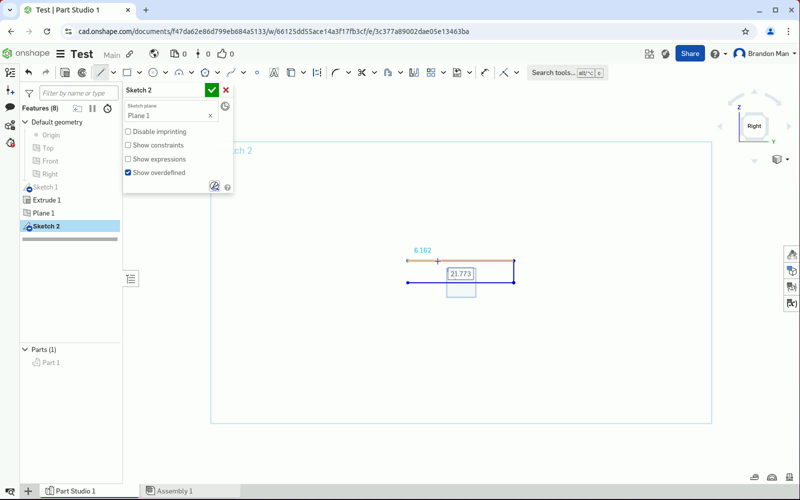
mouse_move(407, 282)
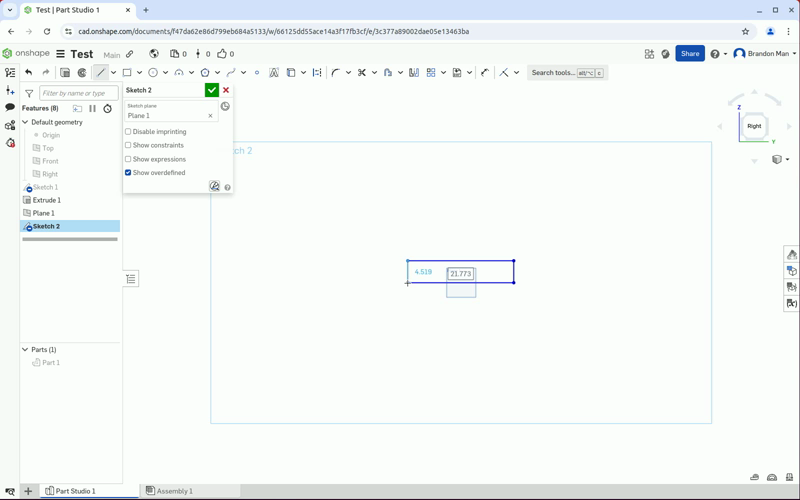
key_up(shift)
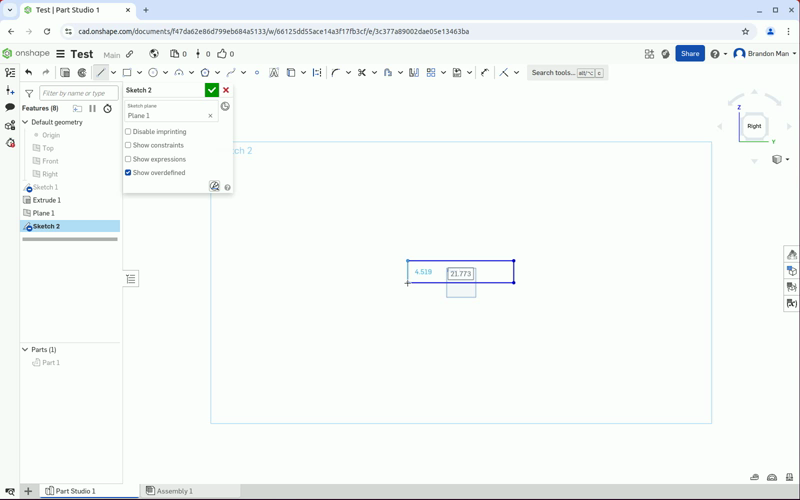
click(407, 282)
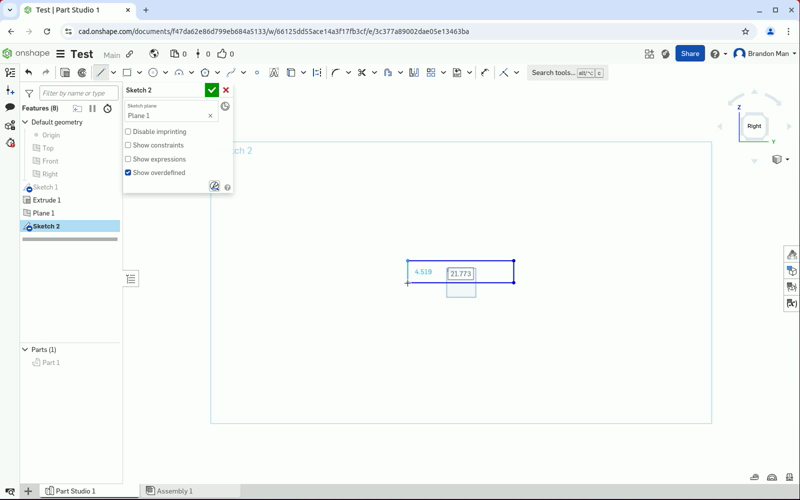
key(esc)
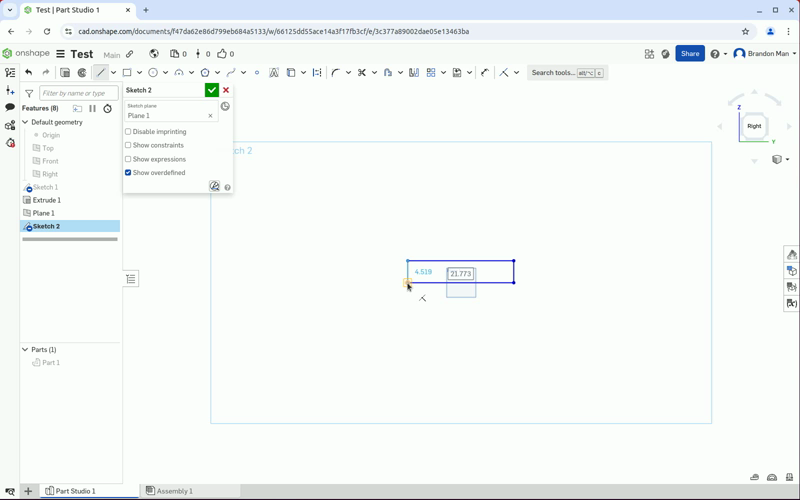
mouse_move(508, 278)
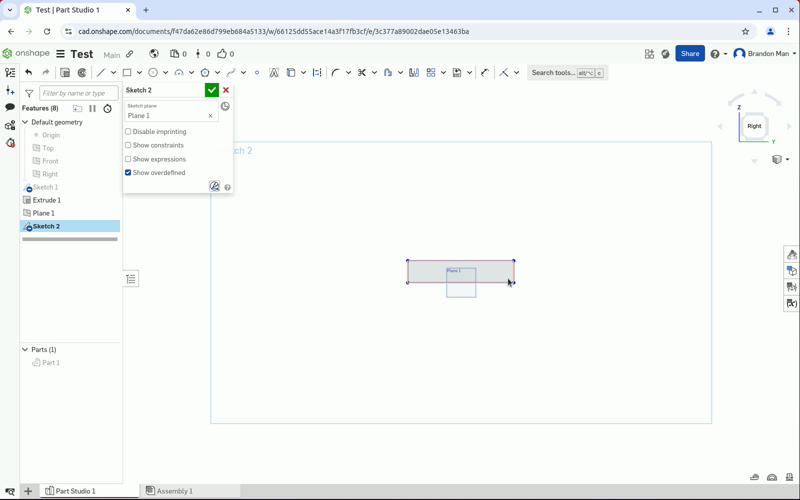
click(508, 278)
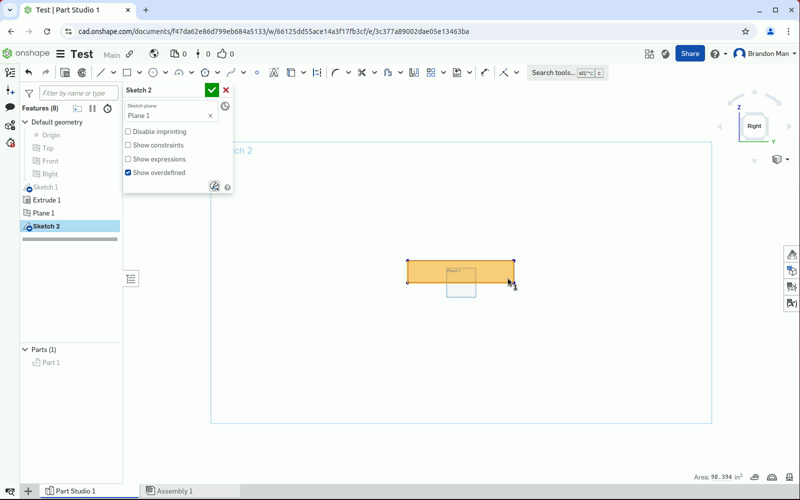
mouse_move(73, 352)
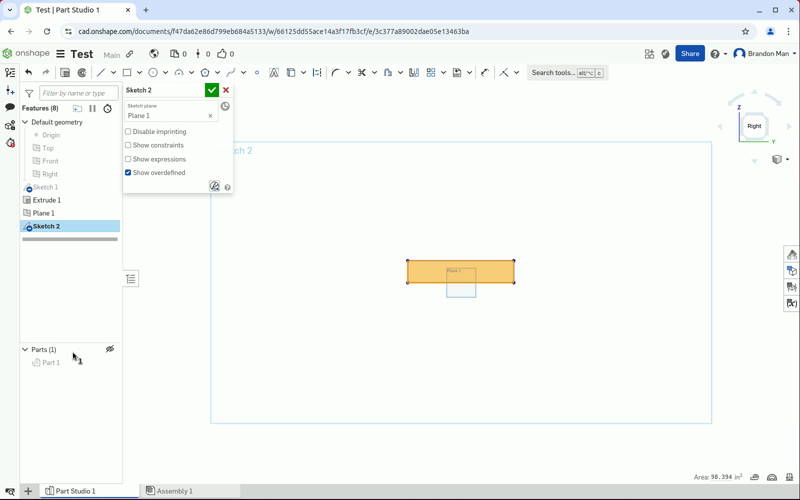
key(shift+y)
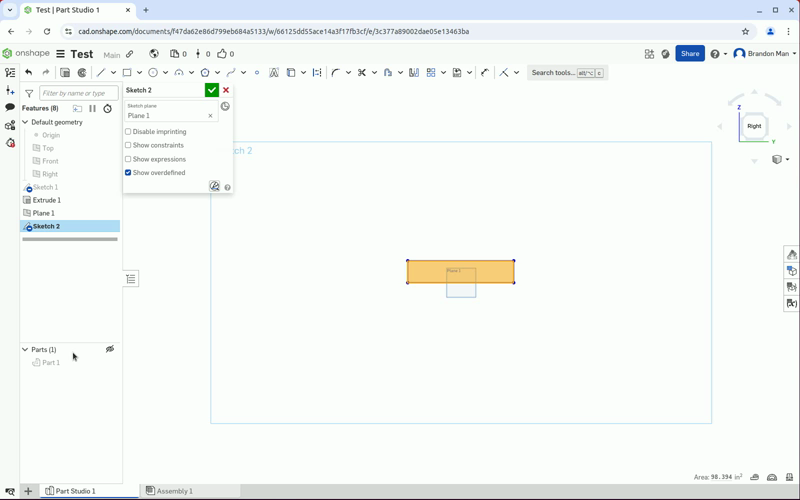
key(shift+e)
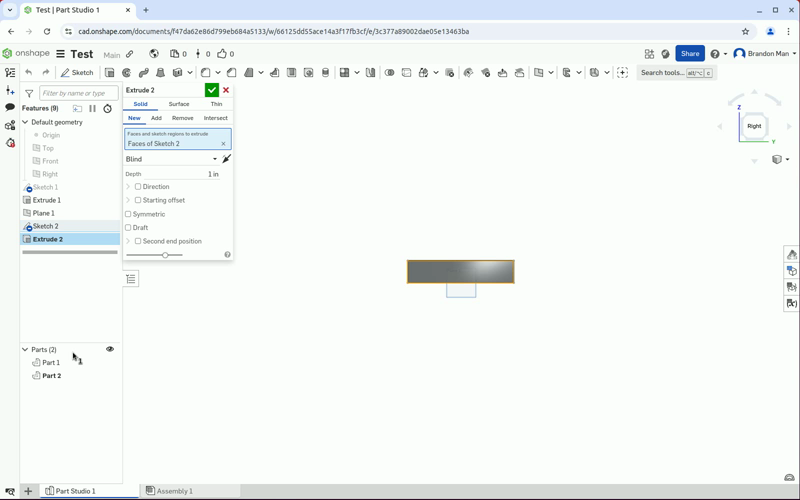
mouse_move(143, 106)
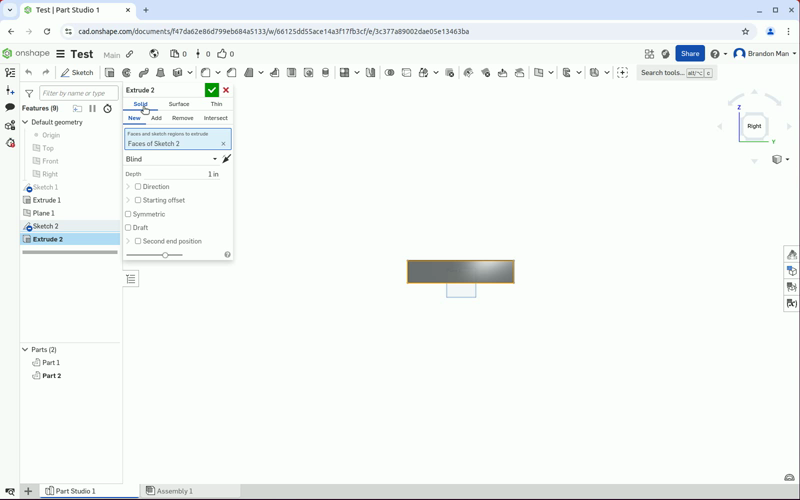
click(143, 106)
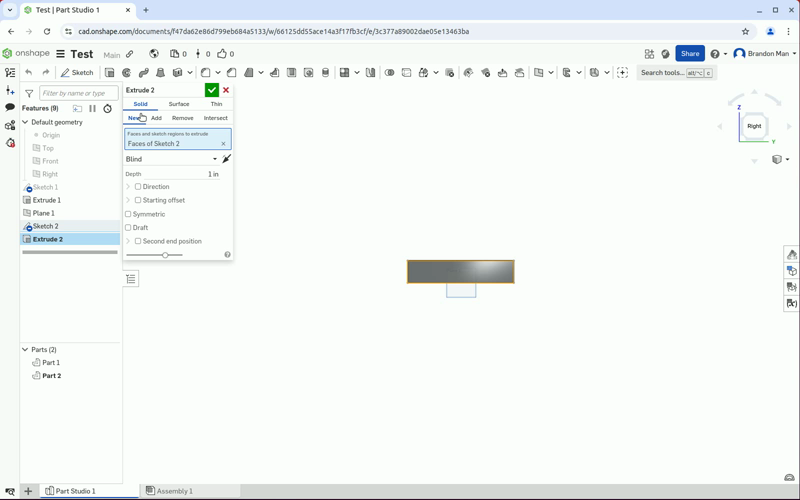
mouse_move(137, 120)
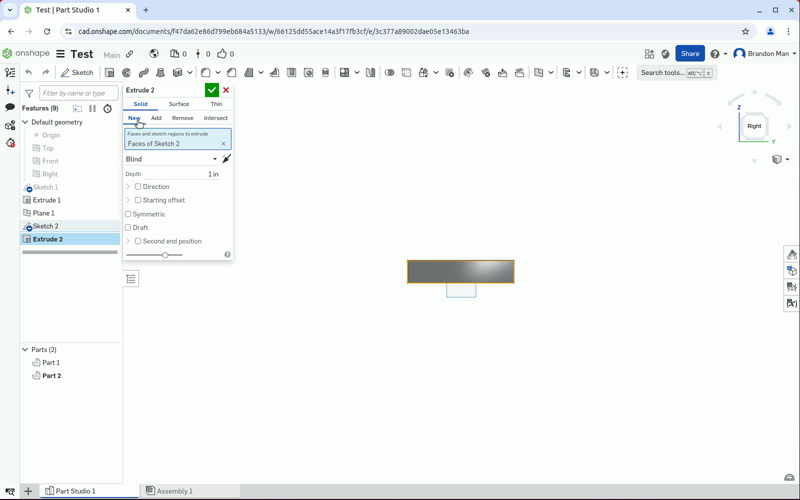
click(137, 120)
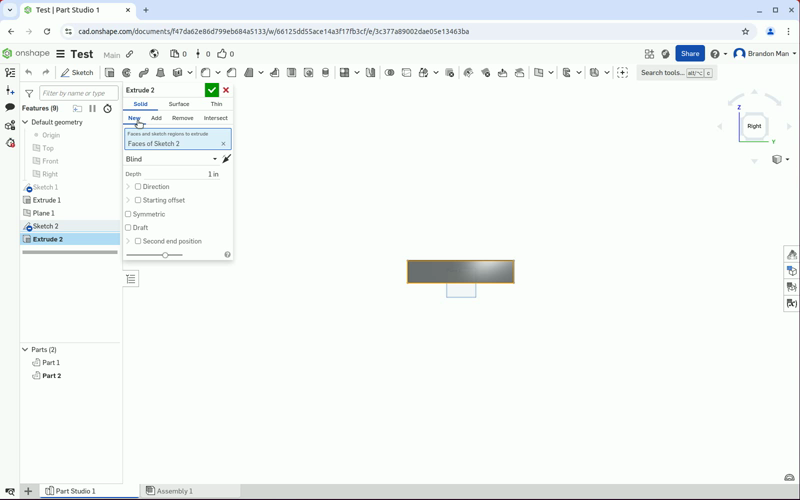
key(tab, 4)
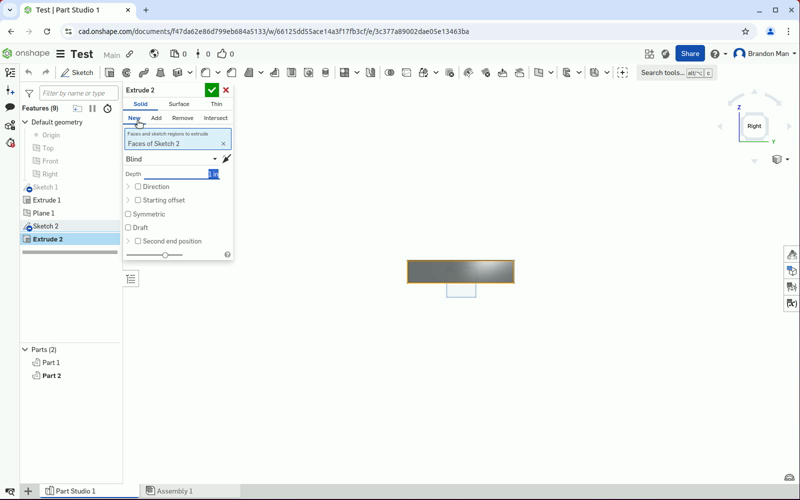
text(0.722)
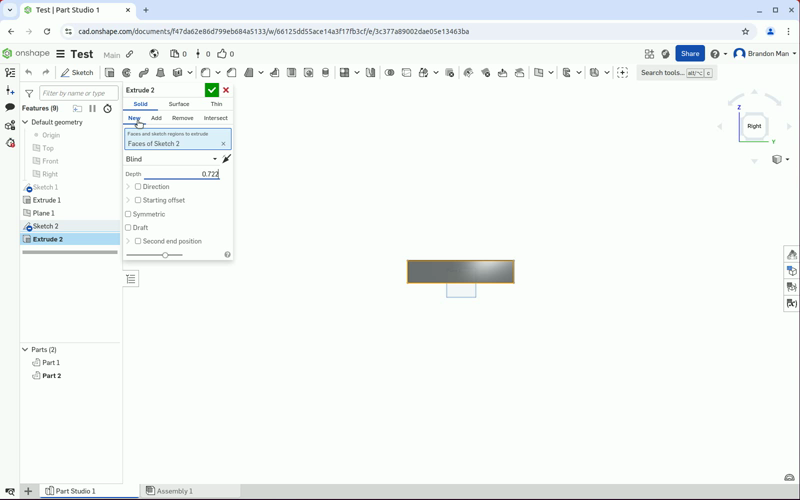
key(enter)
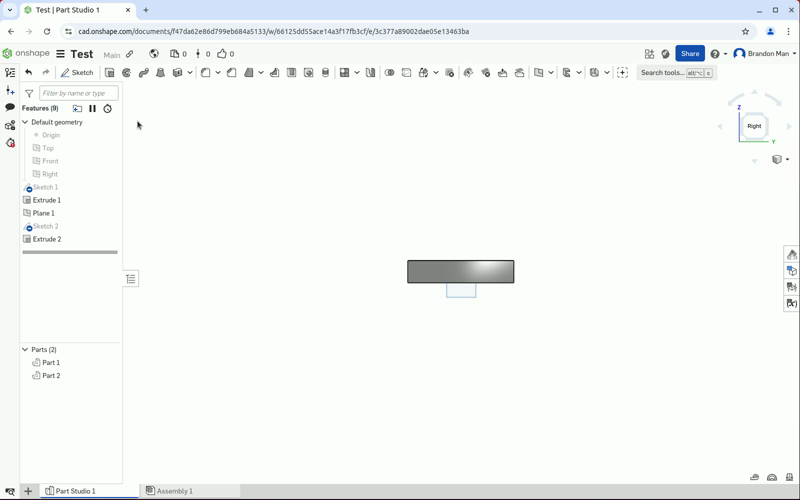
key(shift+h)
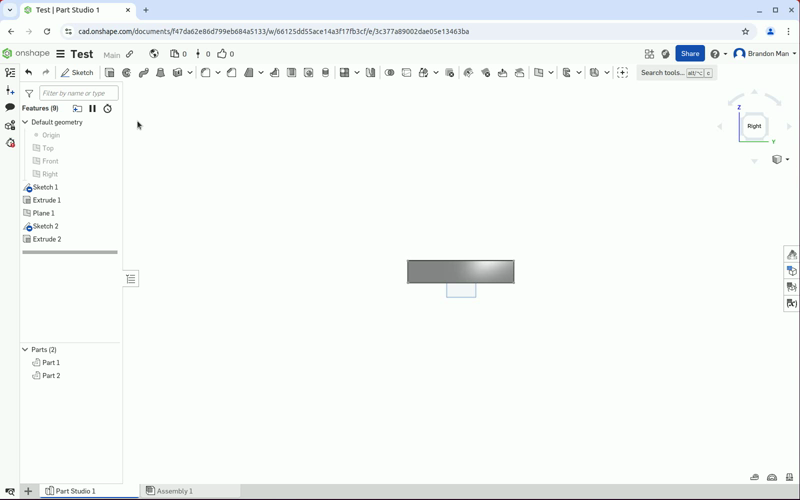
key(shift+h)
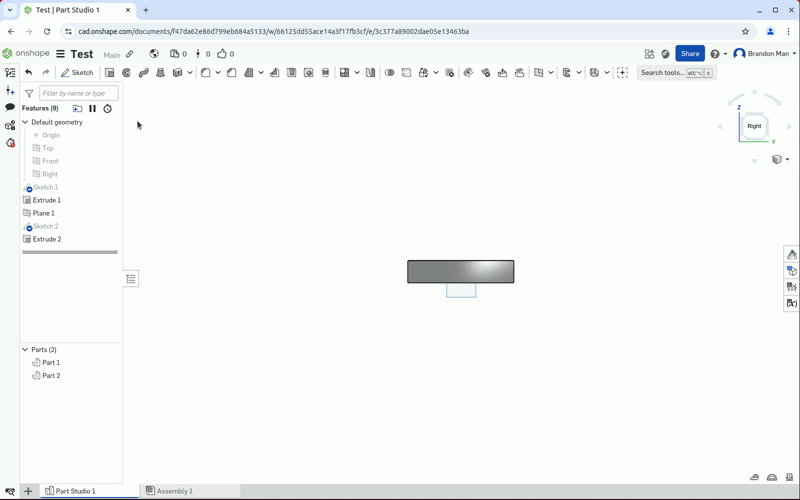
mouse_move(73, 189)
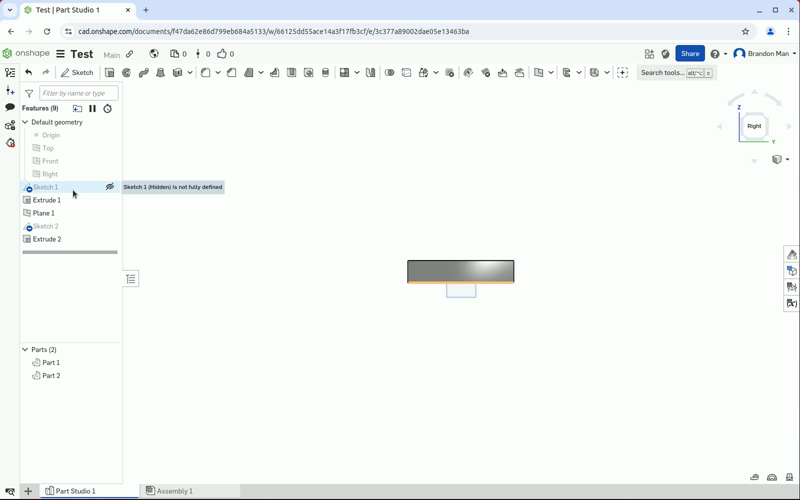
click(73, 189)
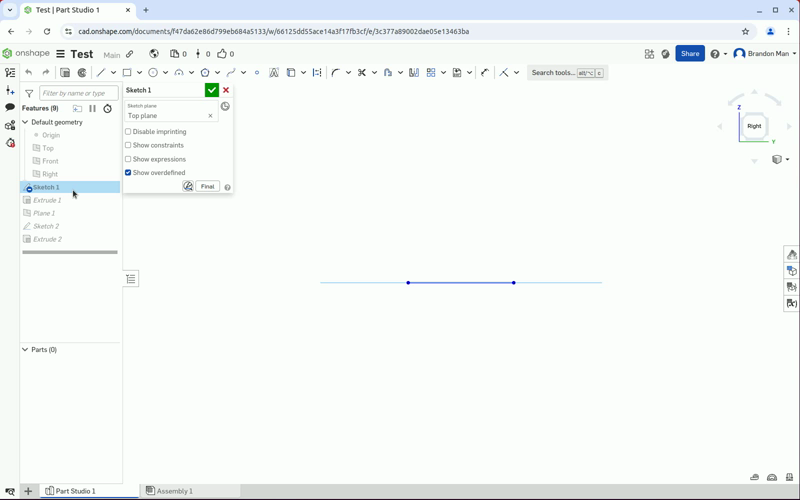
mouse_move(229, 92)
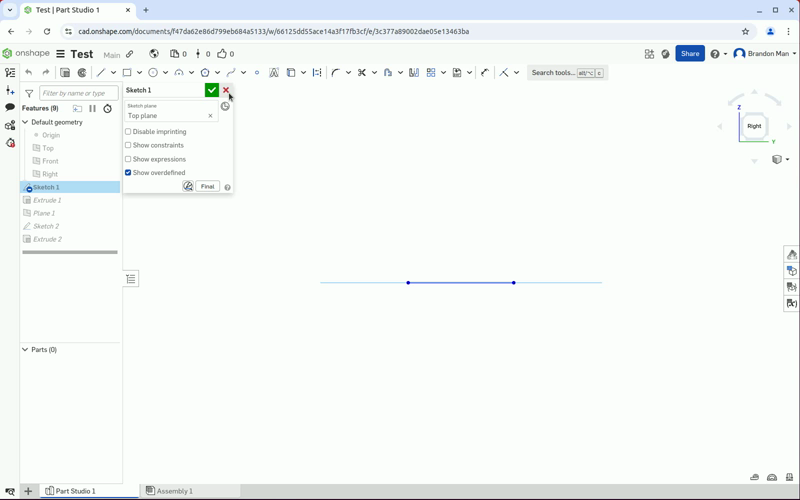
click(229, 92)
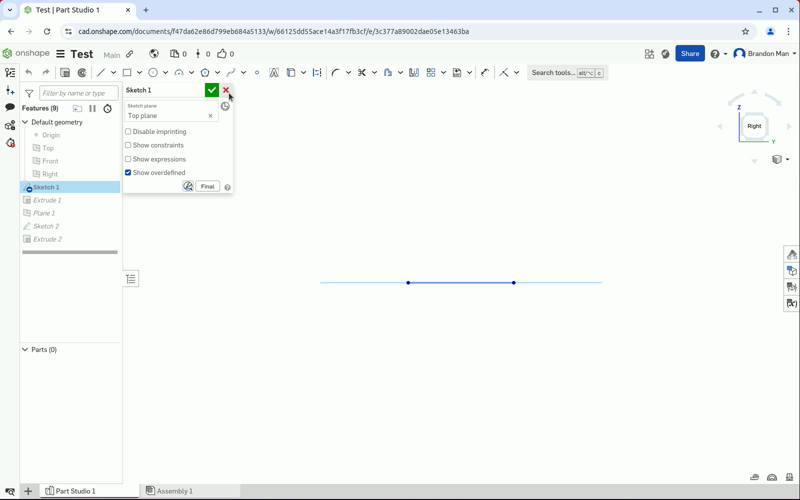
key(shift+s)
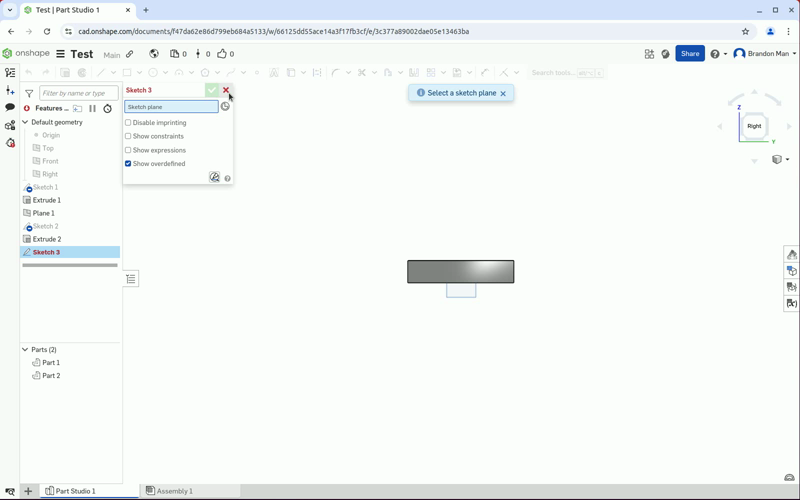
mouse_move(73, 215)
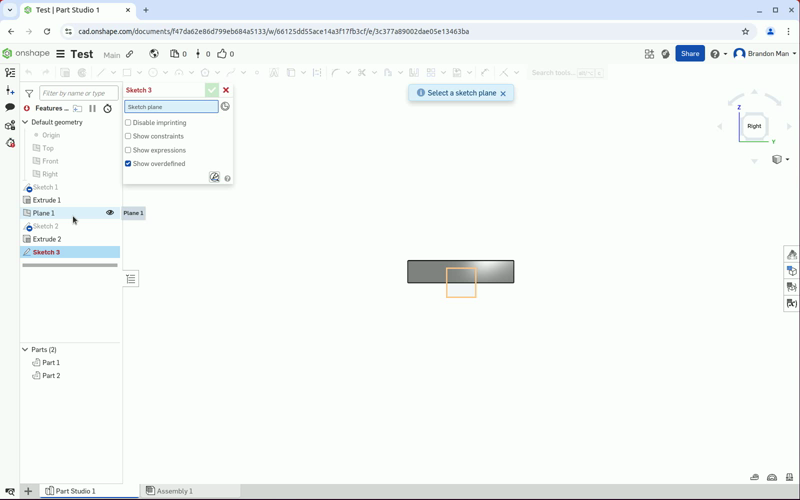
click(73, 215)
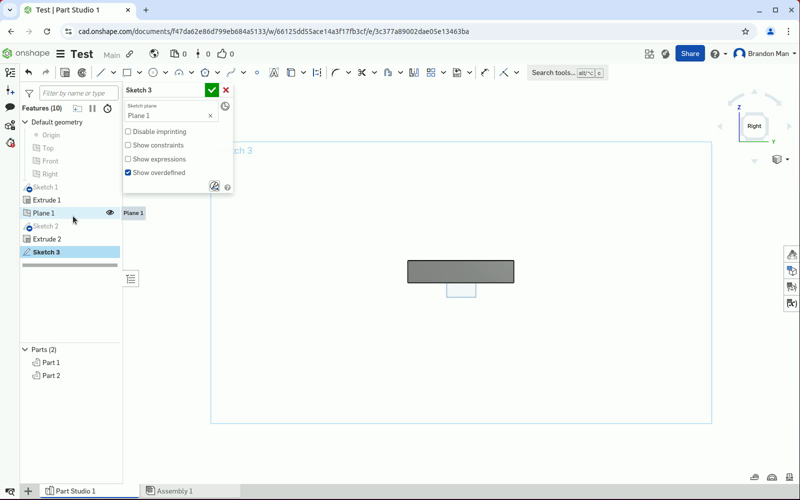
mouse_move(73, 352)
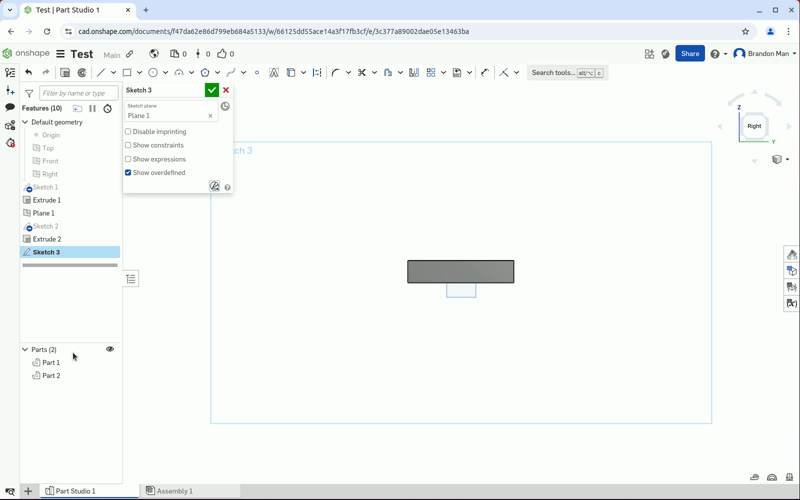
key(y)
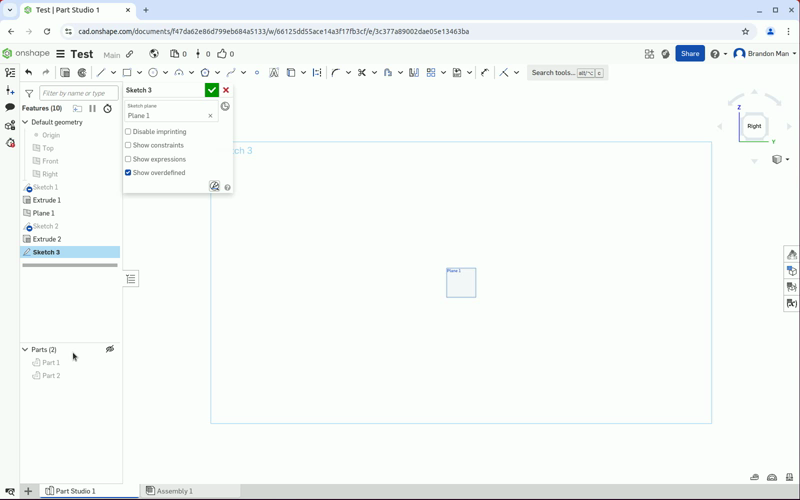
key(l)
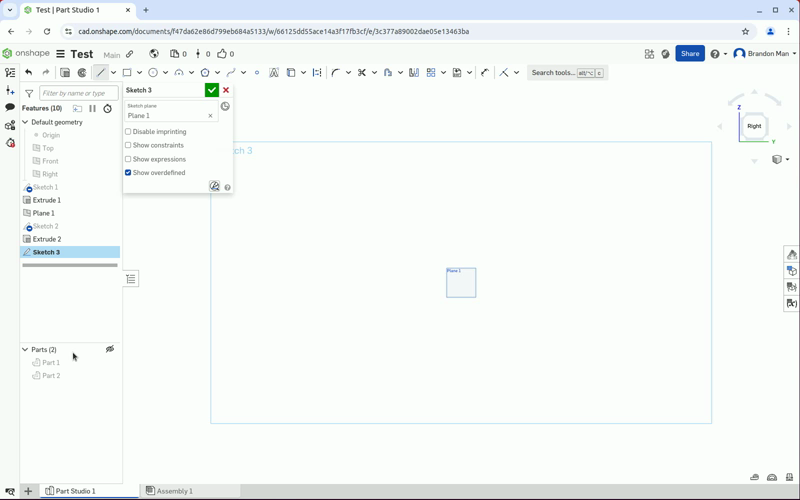
key_down(shift)
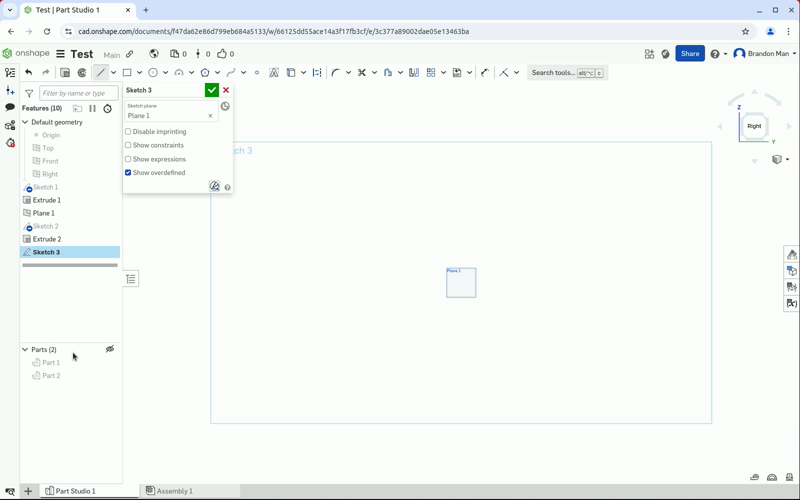
mouse_move(407, 260)
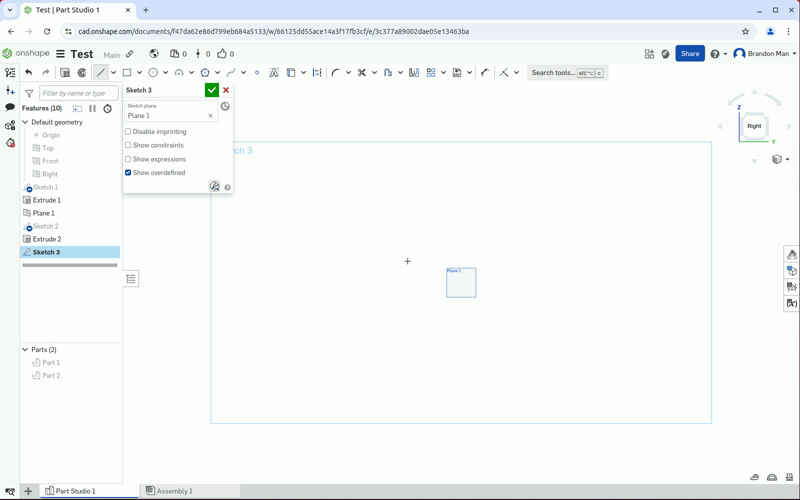
click(407, 260)
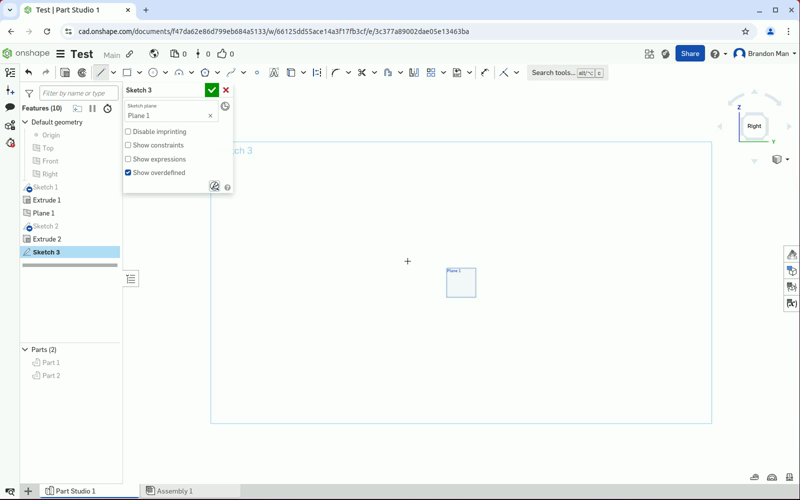
key_up(shift)
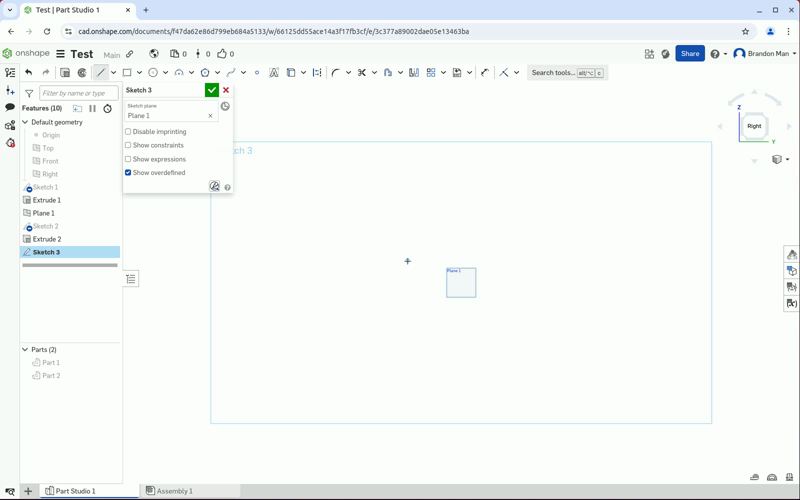
key_down(shift)
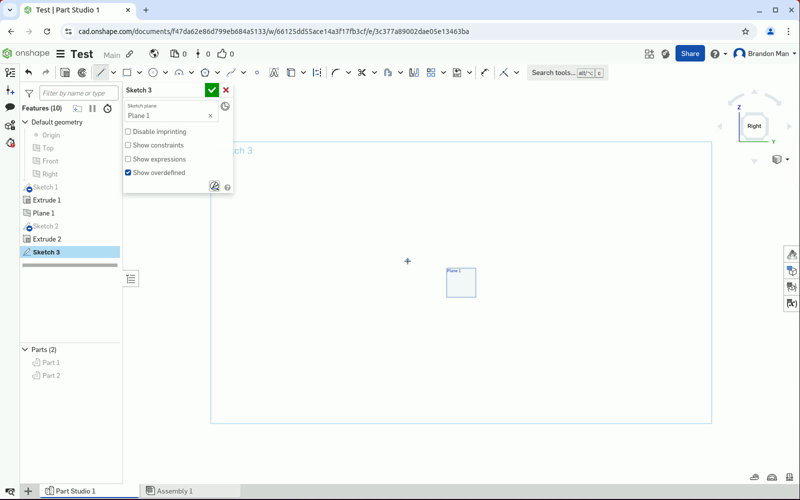
mouse_move(513, 260)
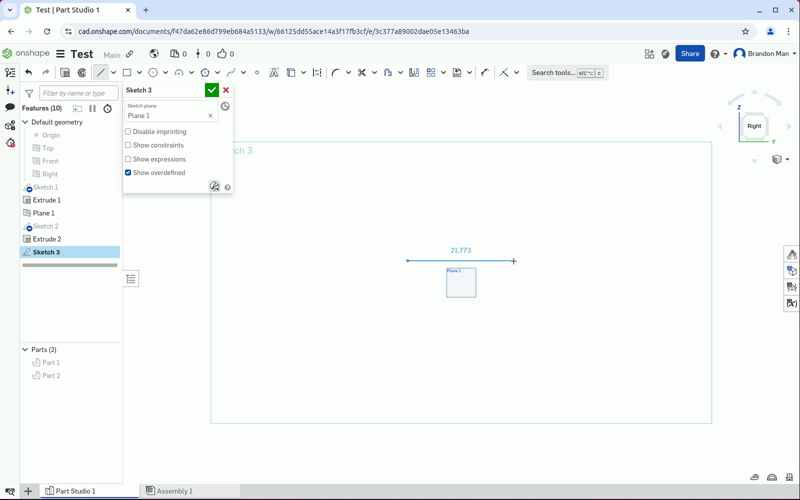
click(513, 260)
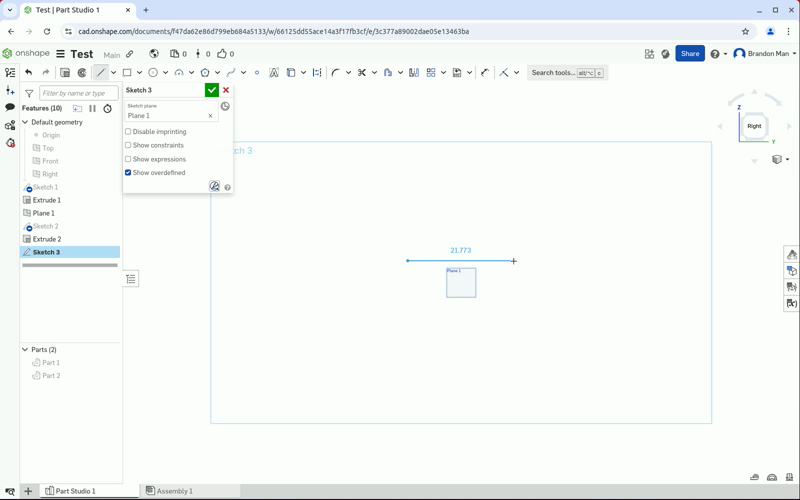
key_up(shift)
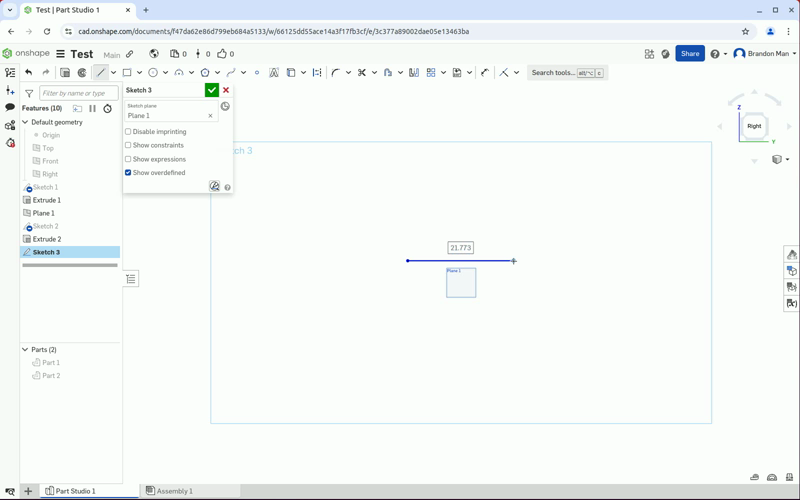
key_down(shift)
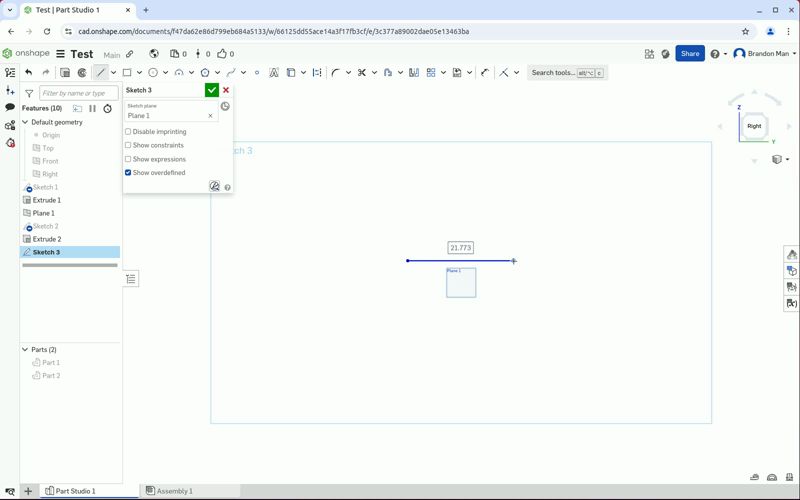
mouse_move(543, 260)
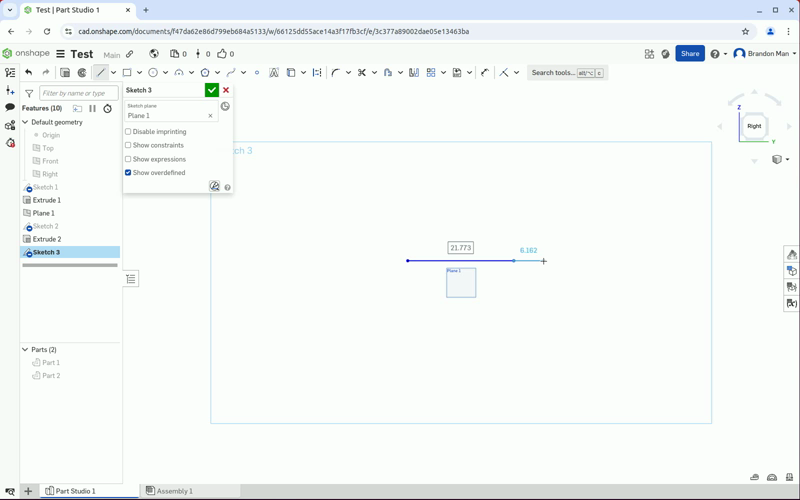
mouse_move(513, 257)
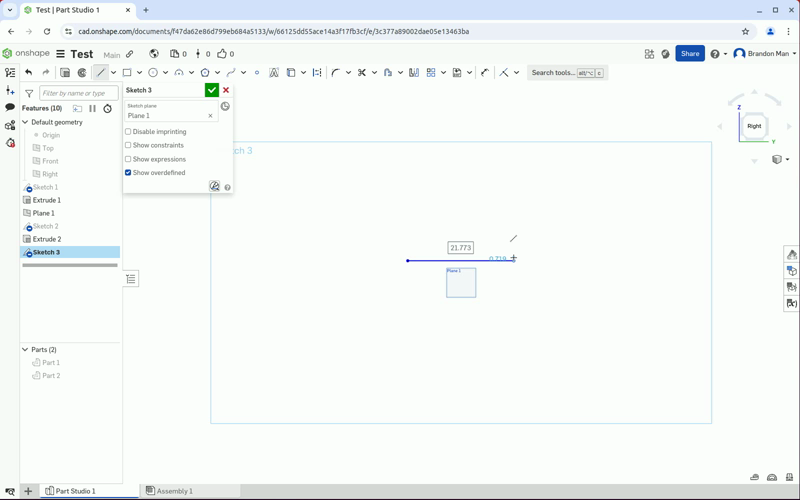
scroll(6)
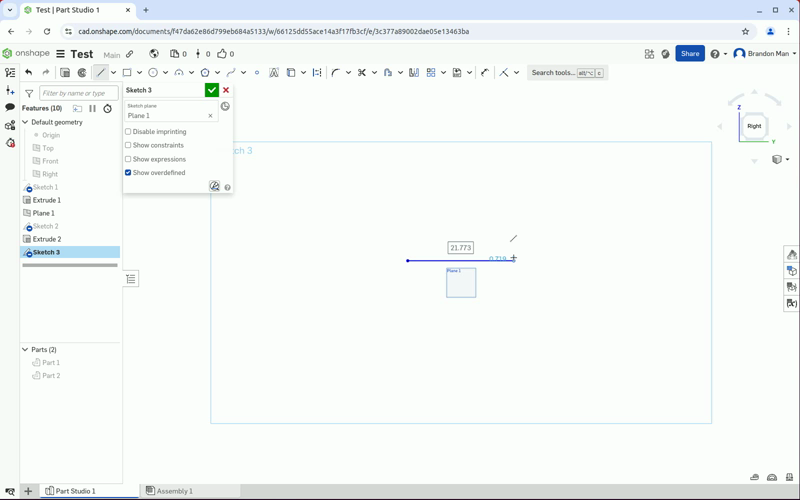
scroll(6)
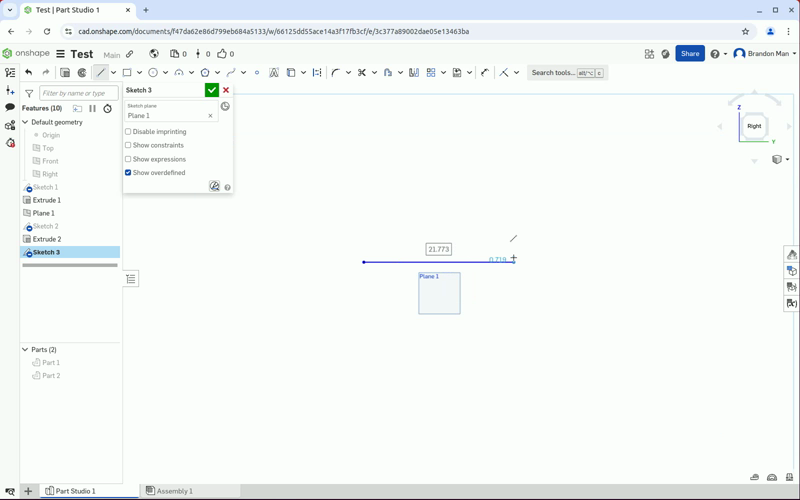
scroll(6)
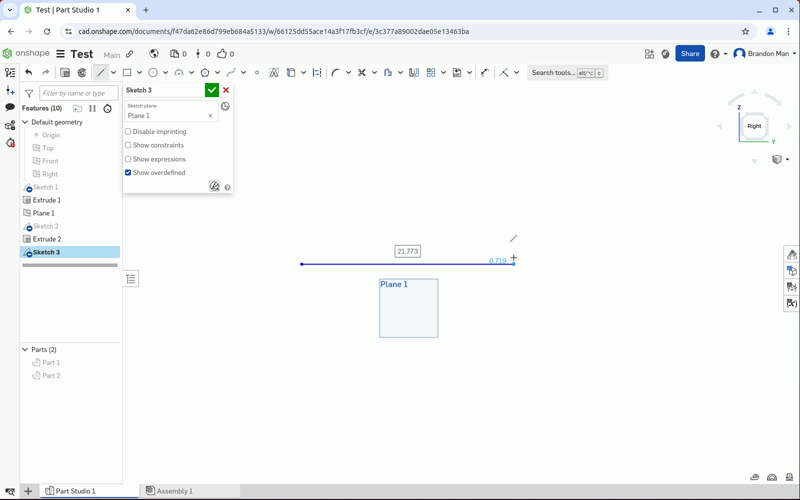
scroll(6)
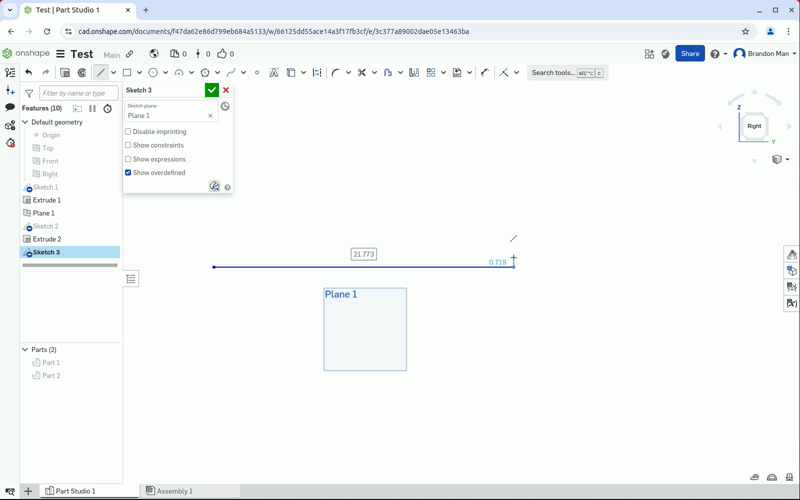
scroll(6)
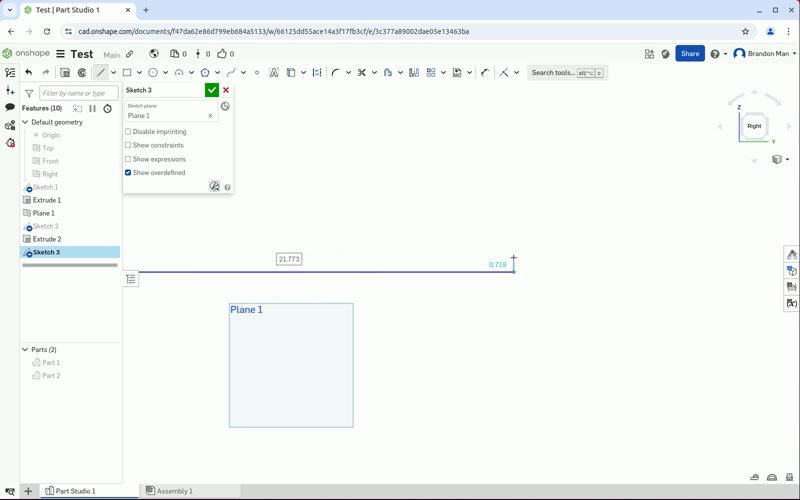
scroll(6)
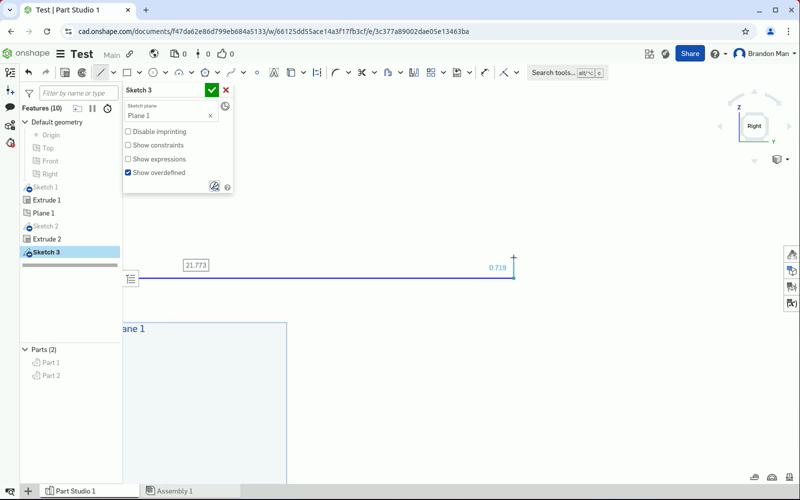
scroll(6)
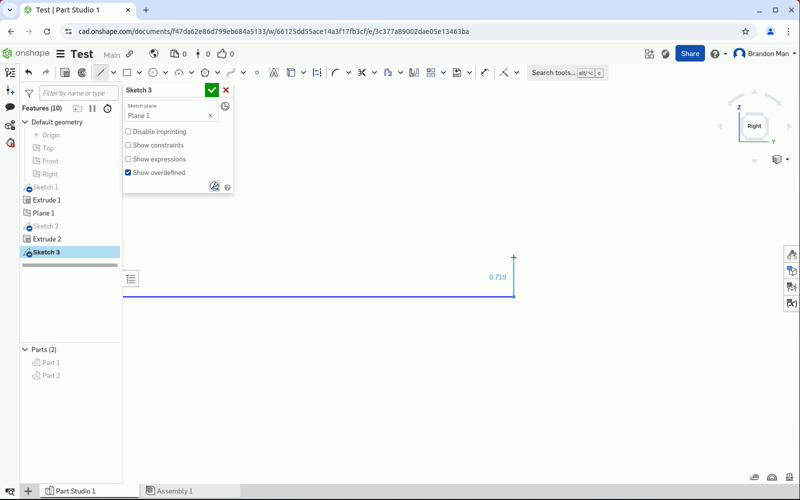
click(513, 257)
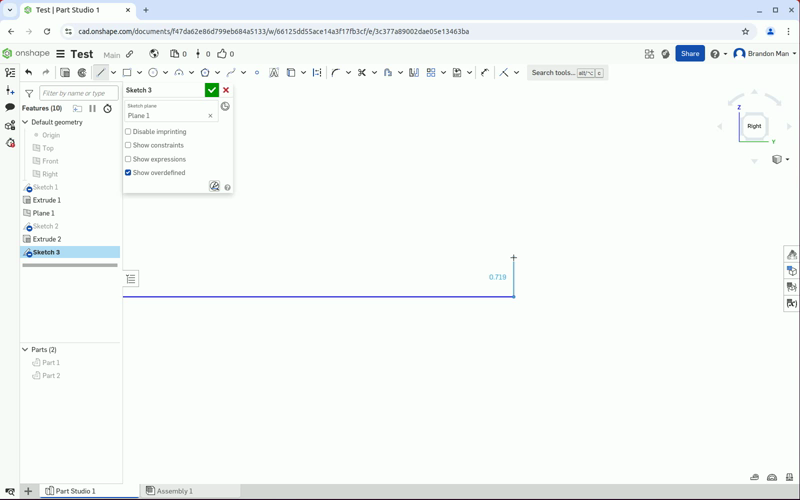
scroll(-6)
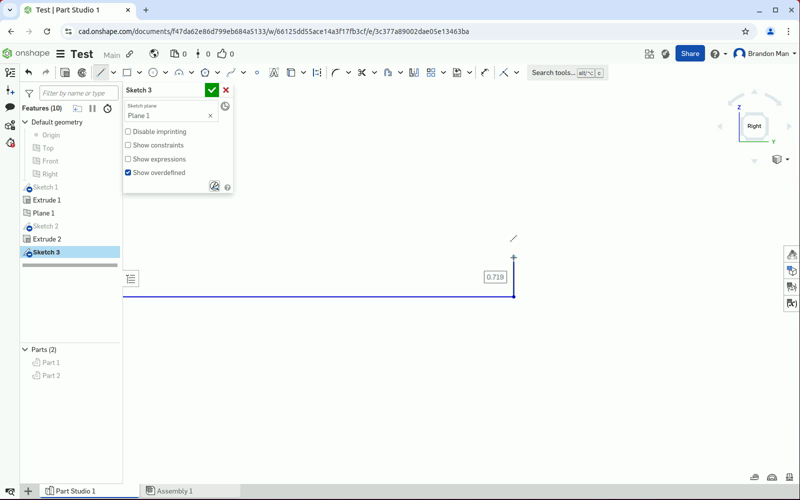
scroll(-6)
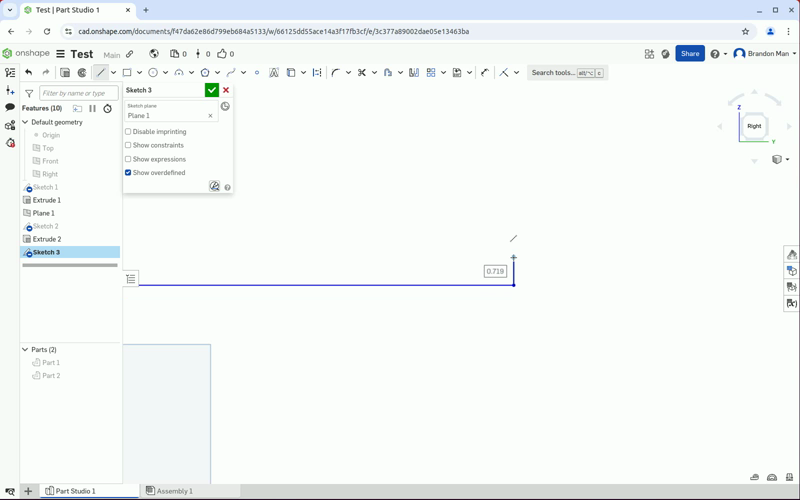
scroll(-6)
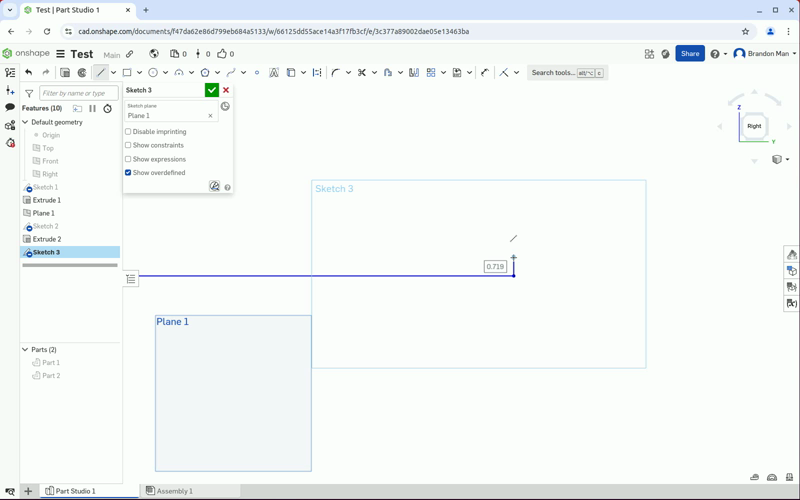
scroll(-6)
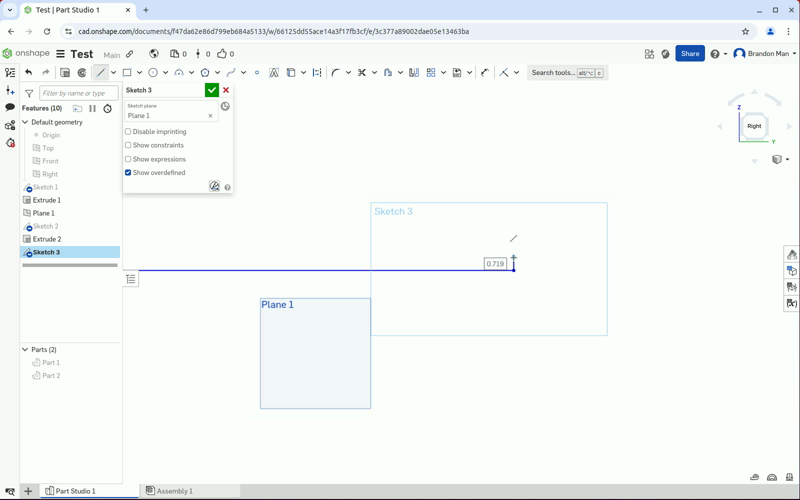
scroll(-6)
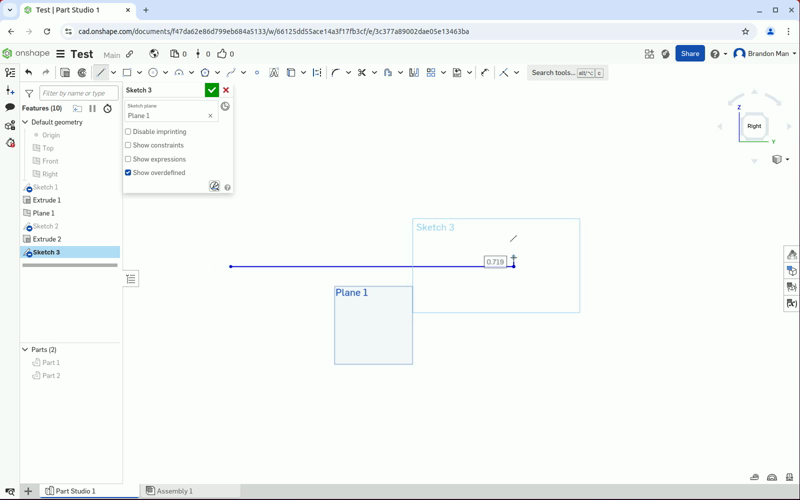
scroll(-6)
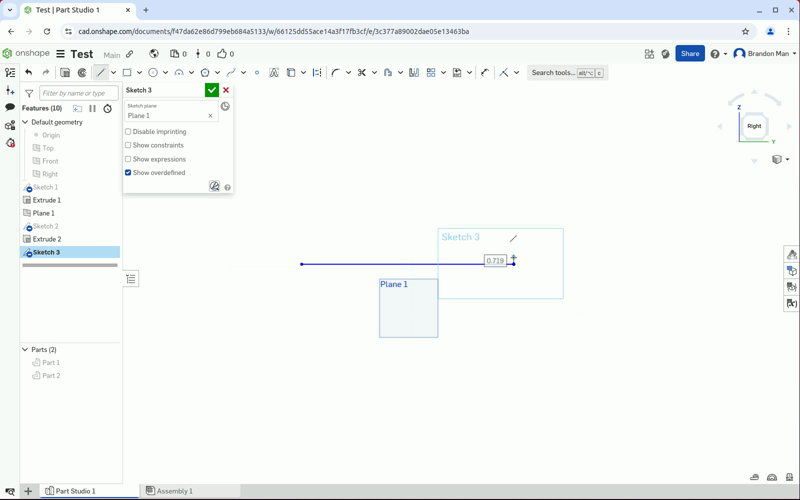
scroll(-6)
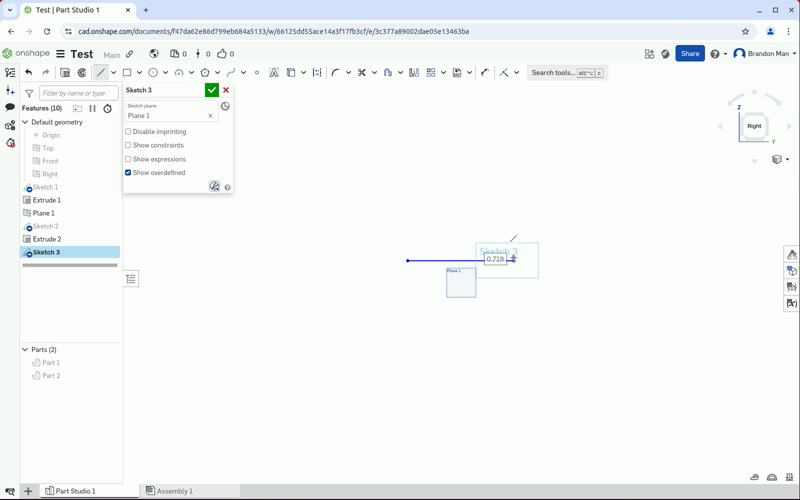
key_up(shift)
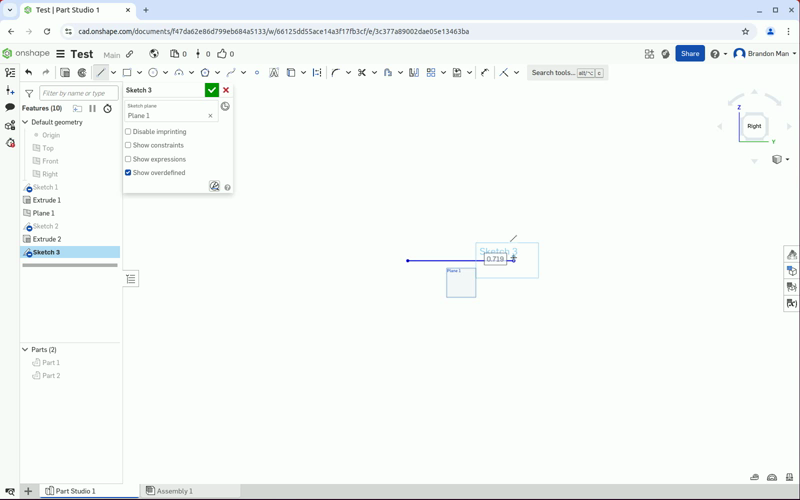
key_down(shift)
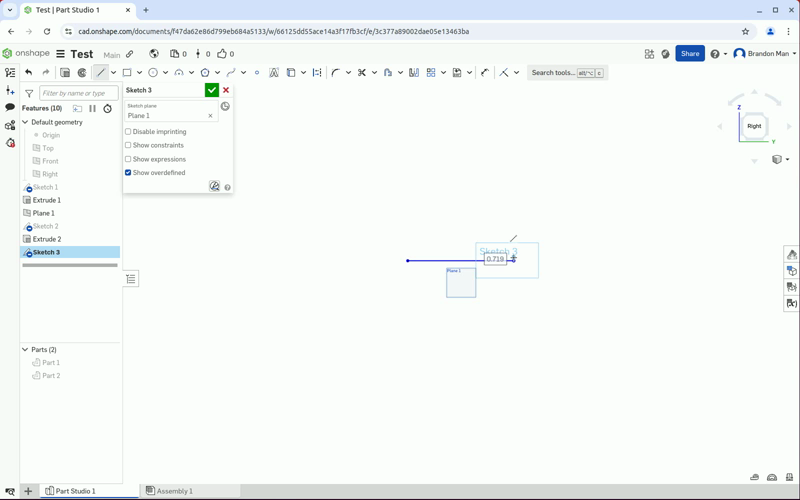
mouse_move(407, 257)
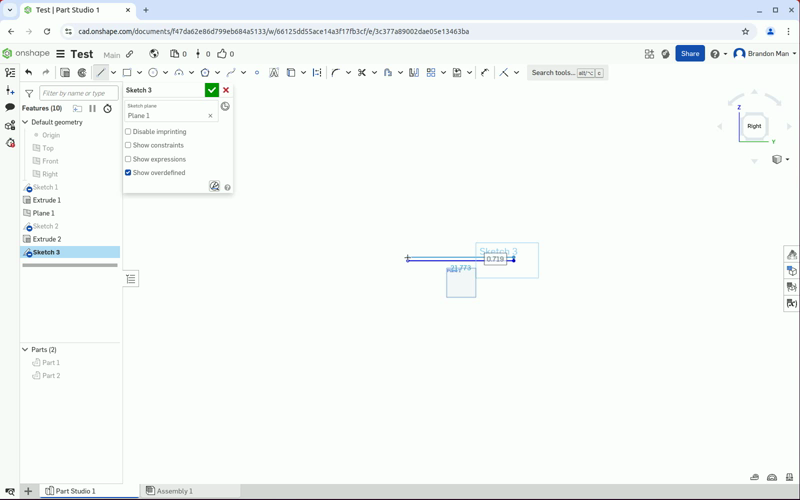
scroll(6)
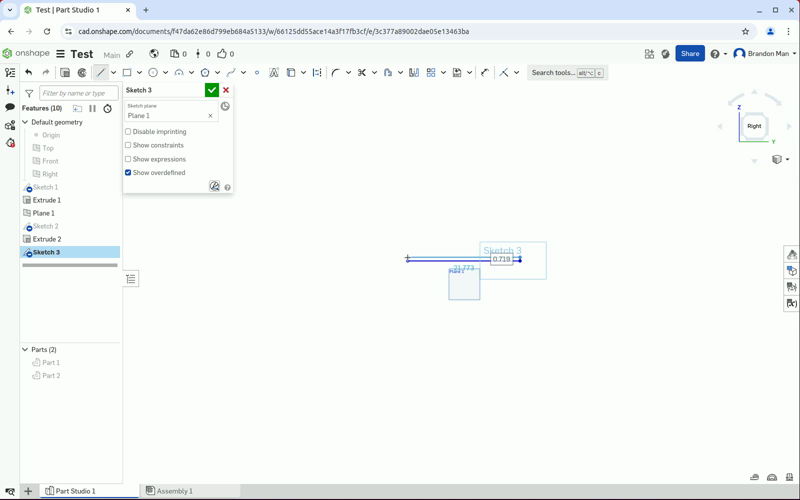
scroll(6)
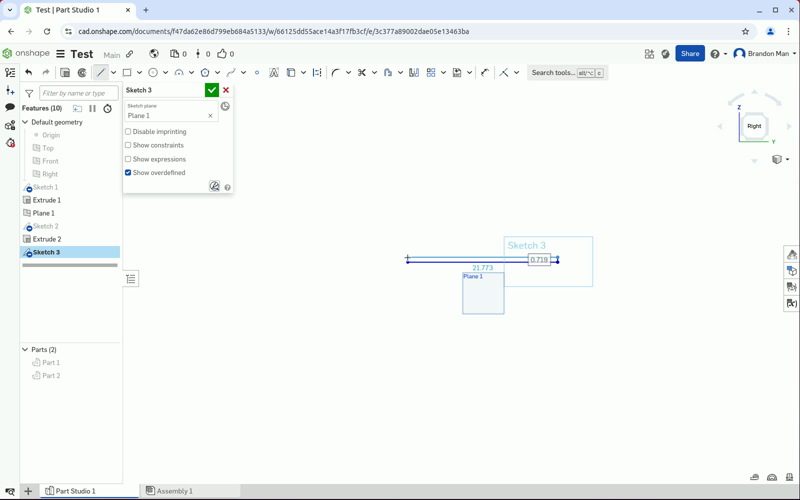
scroll(6)
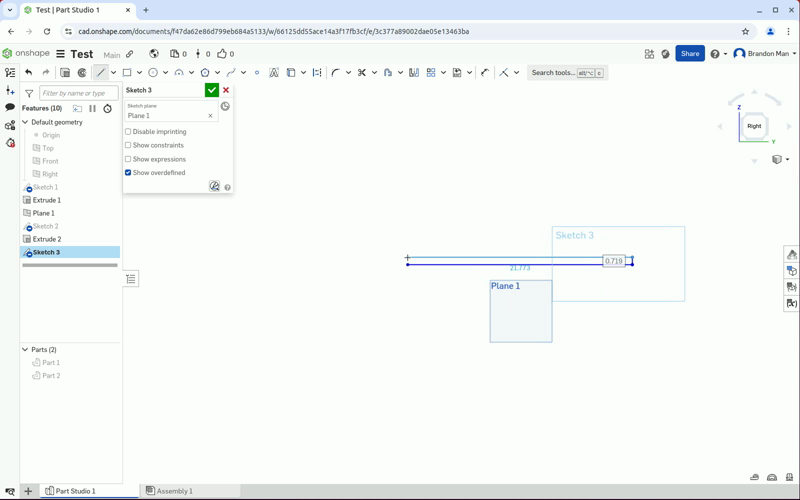
scroll(6)
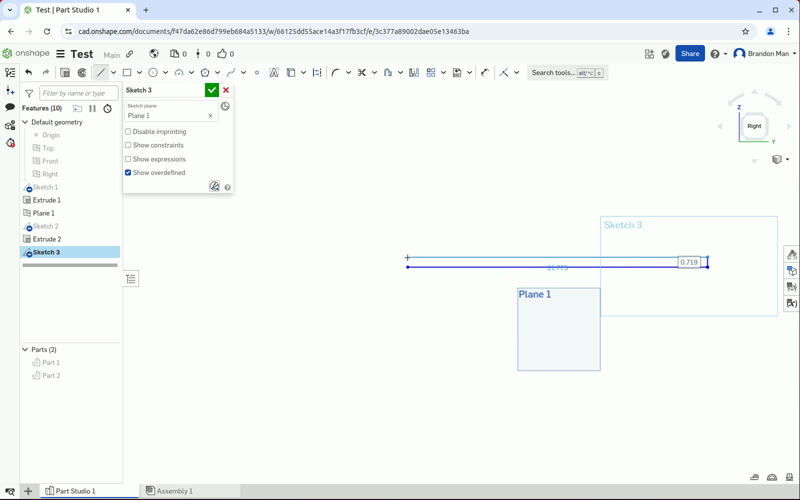
scroll(6)
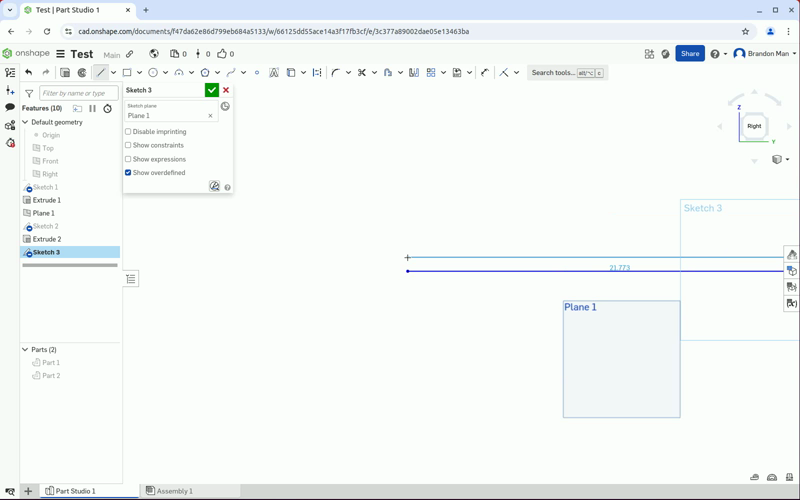
scroll(6)
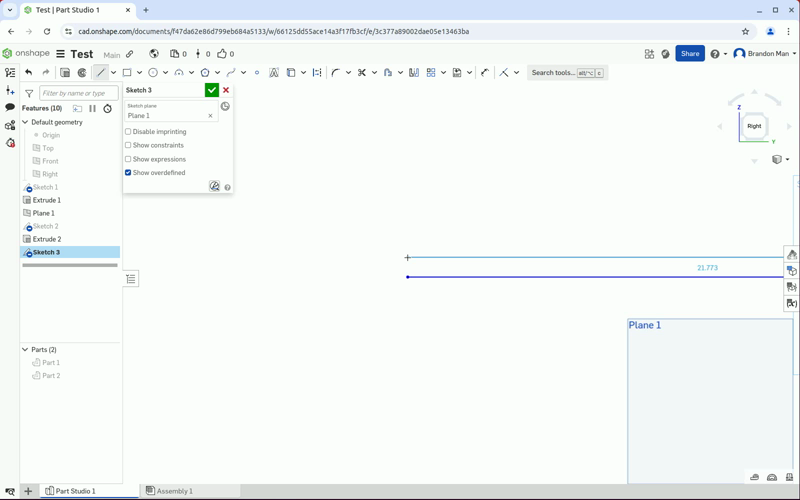
scroll(6)
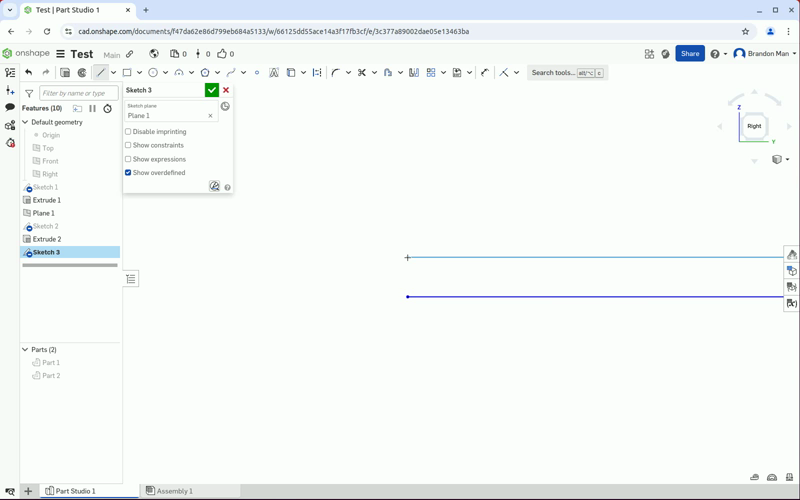
click(407, 257)
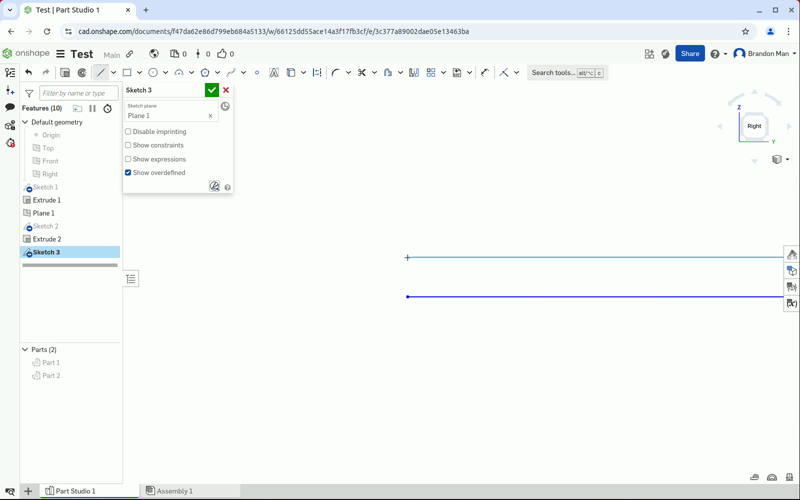
scroll(-6)
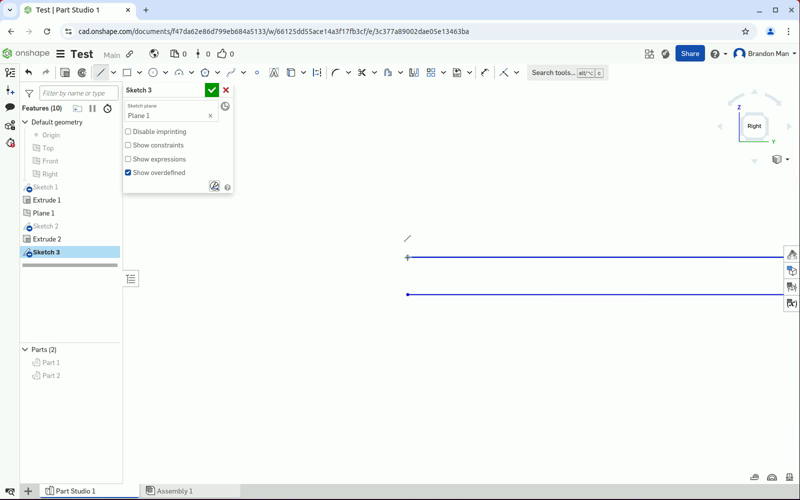
scroll(-6)
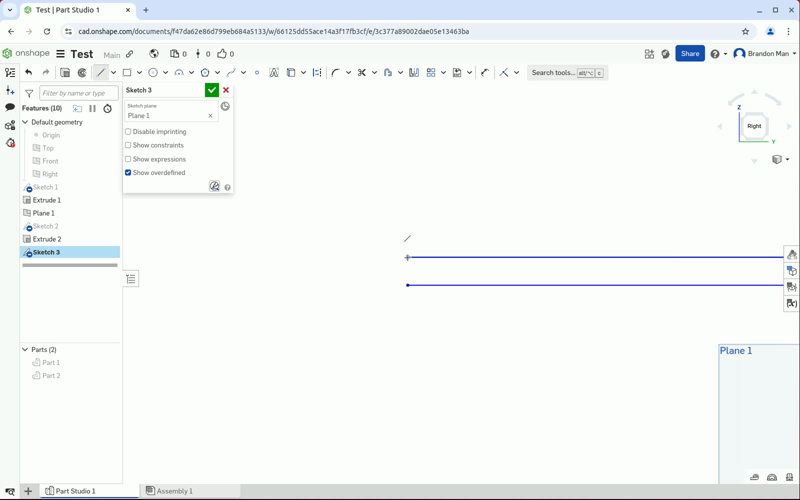
scroll(-6)
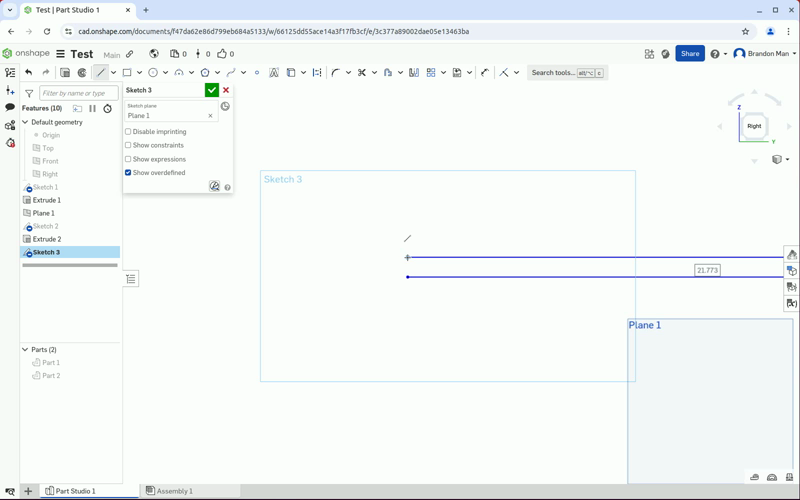
scroll(-6)
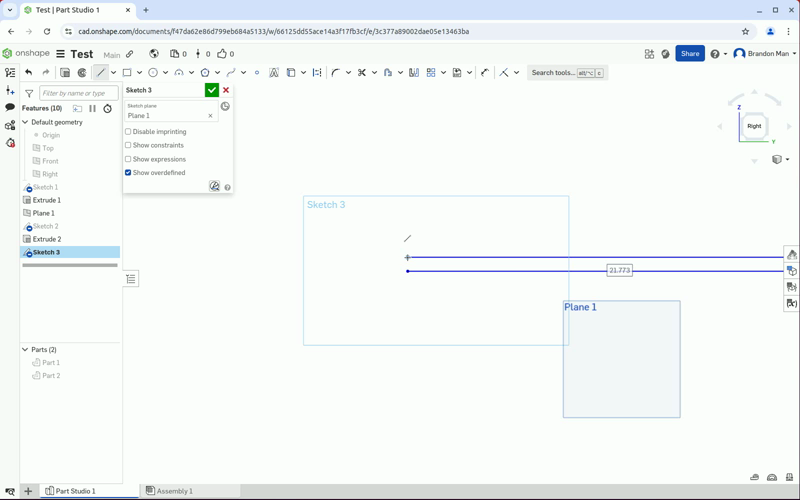
scroll(-6)
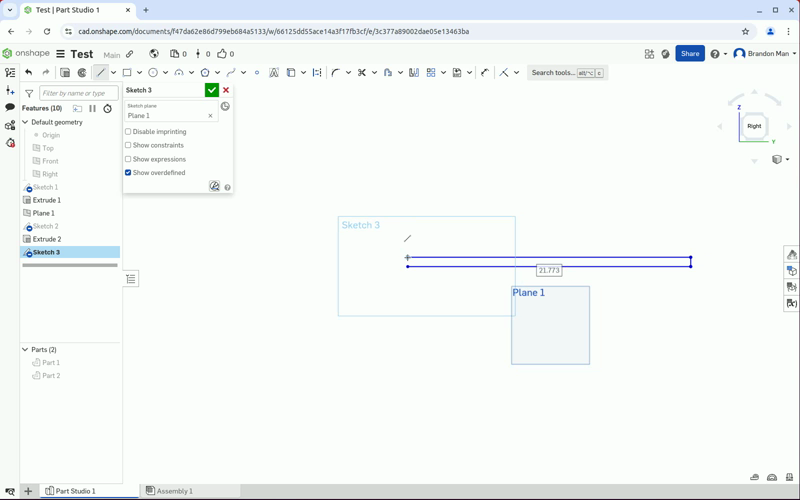
scroll(-6)
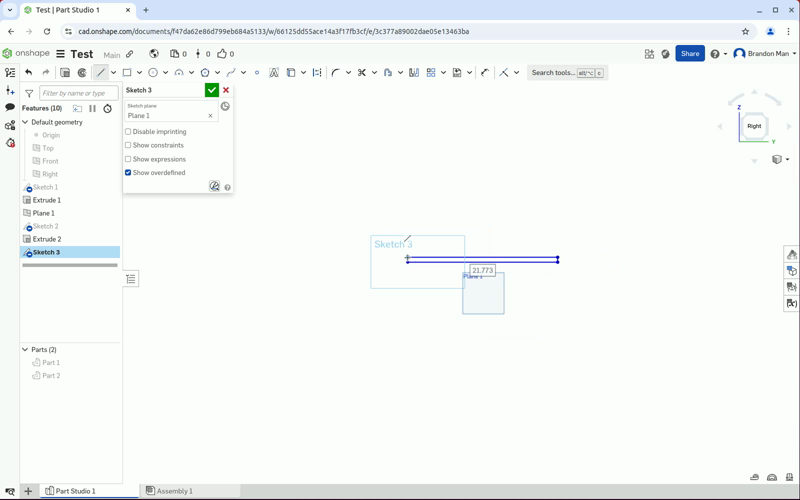
scroll(-6)
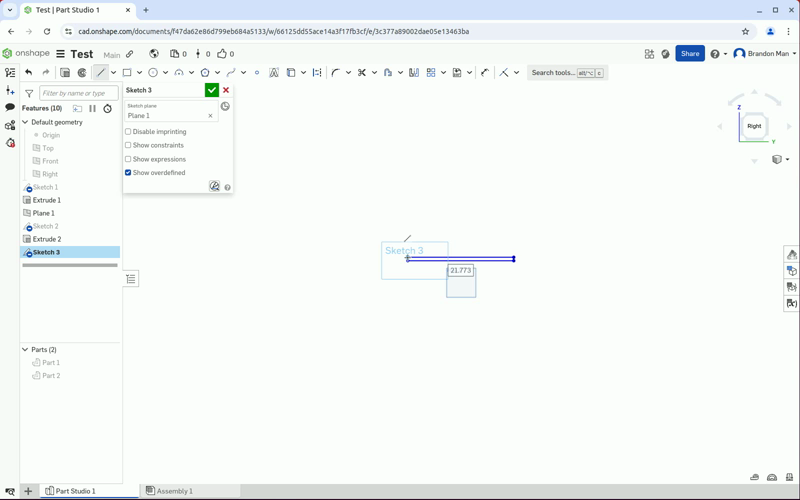
key_up(shift)
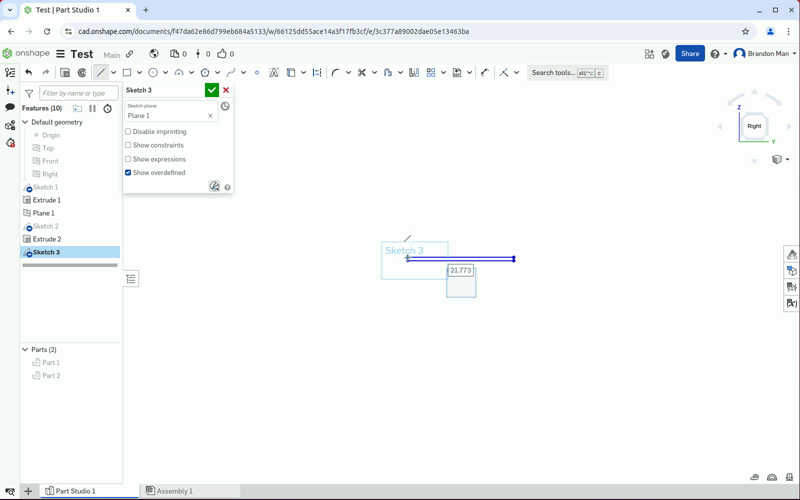
mouse_move(437, 257)
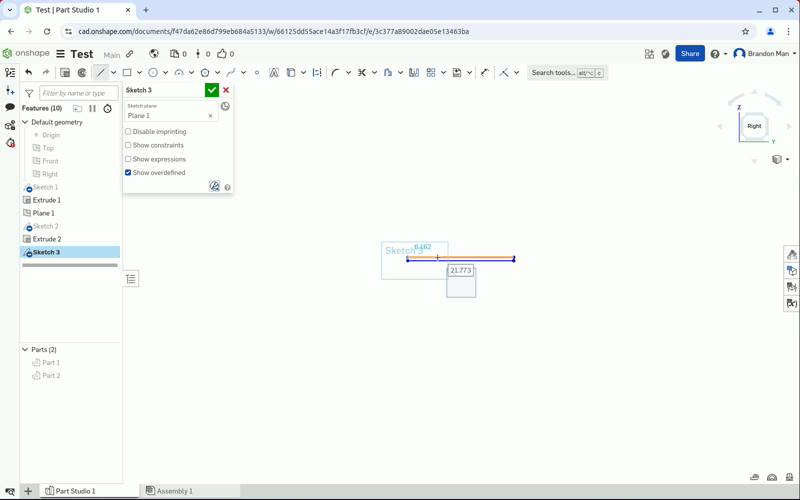
key_down(shift)
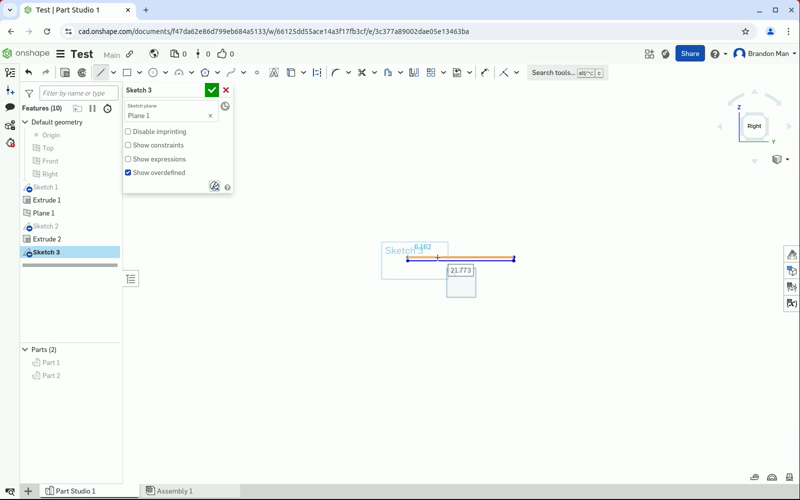
mouse_move(407, 260)
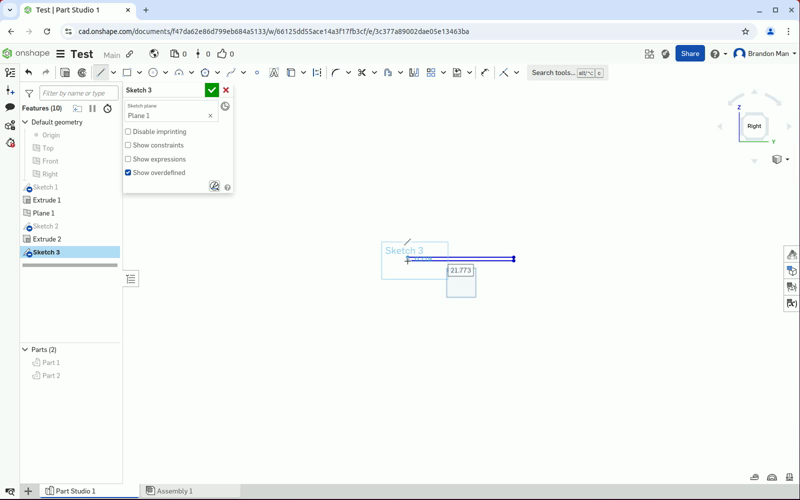
scroll(6)
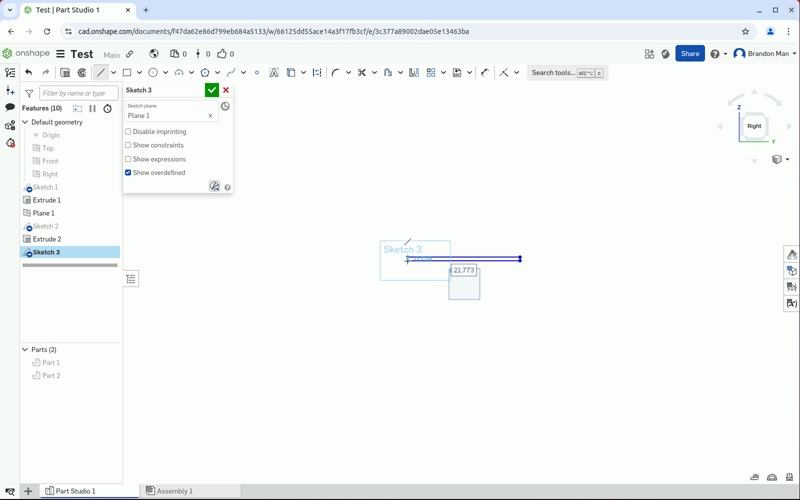
scroll(6)
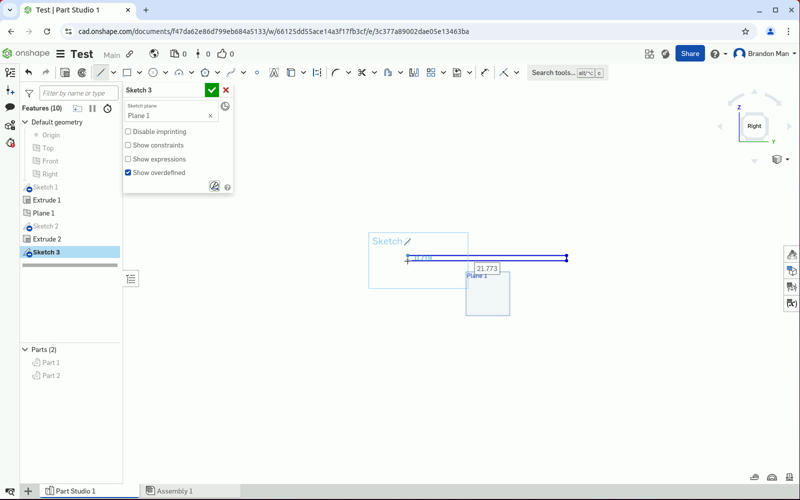
scroll(6)
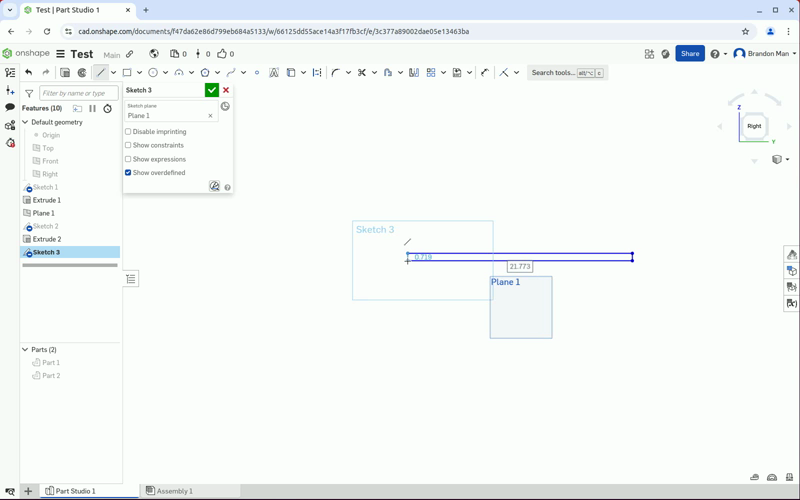
scroll(6)
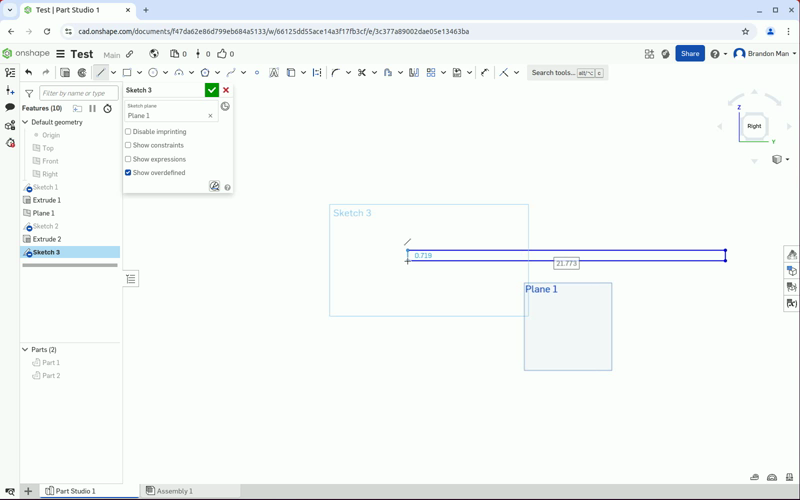
scroll(6)
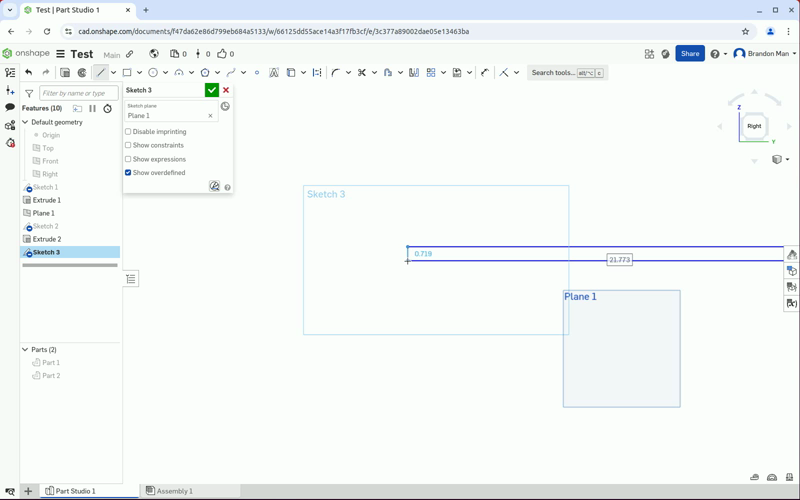
scroll(6)
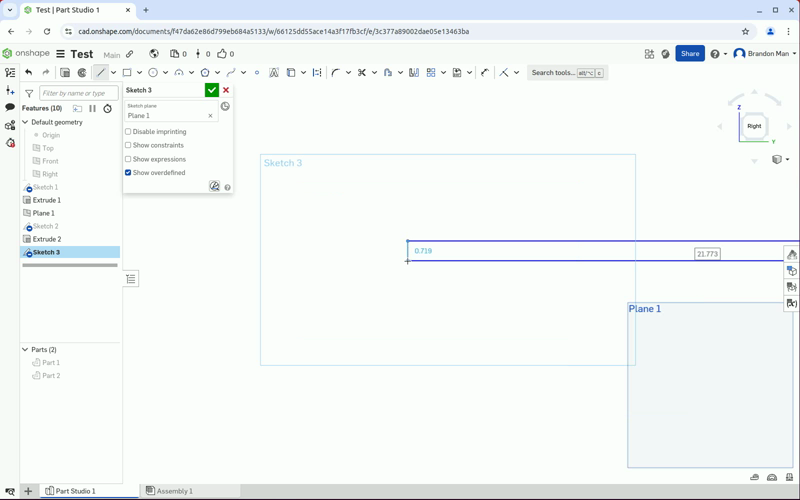
scroll(6)
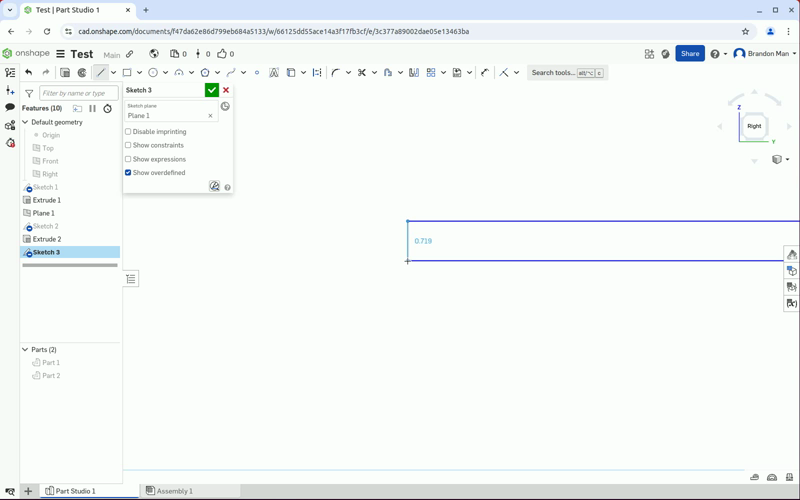
key_up(shift)
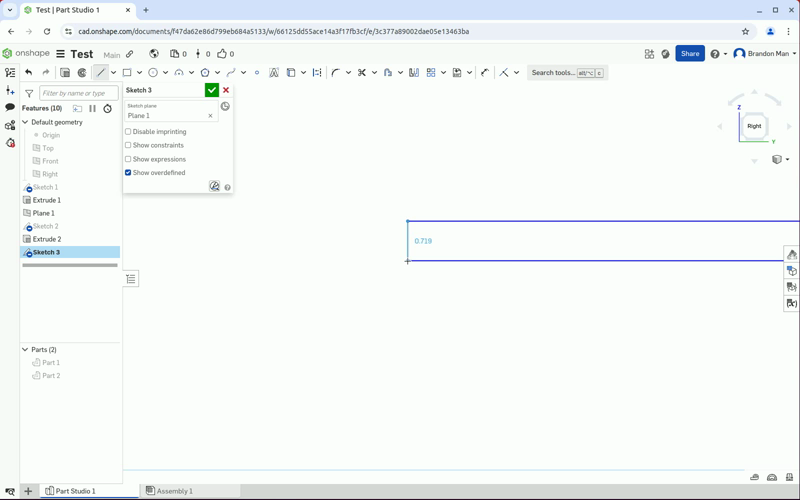
click(407, 260)
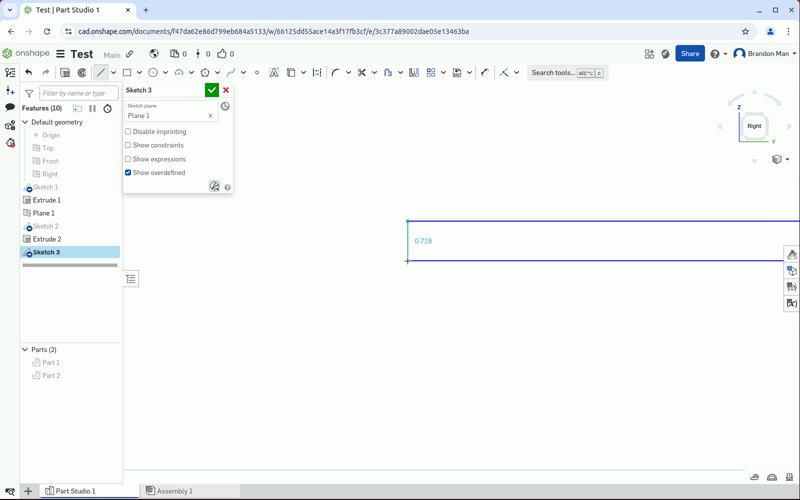
scroll(-6)
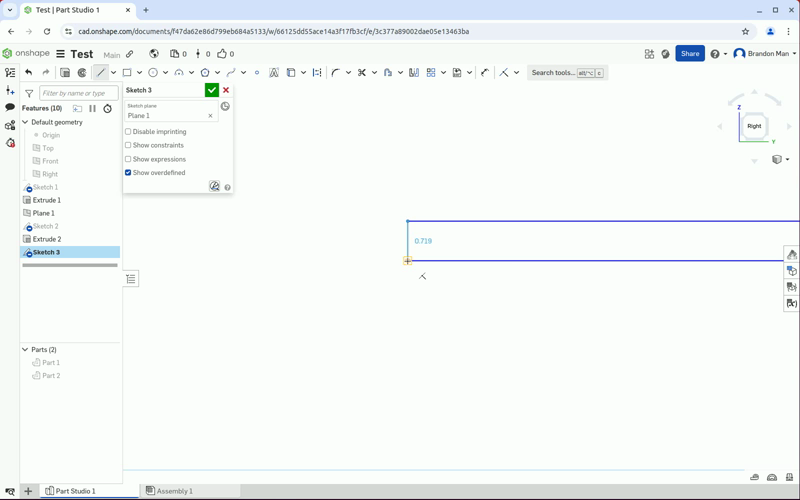
scroll(-6)
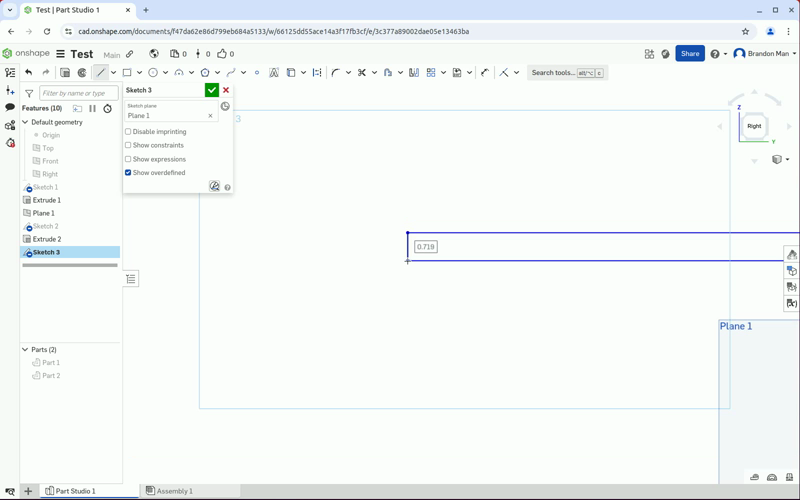
scroll(-6)
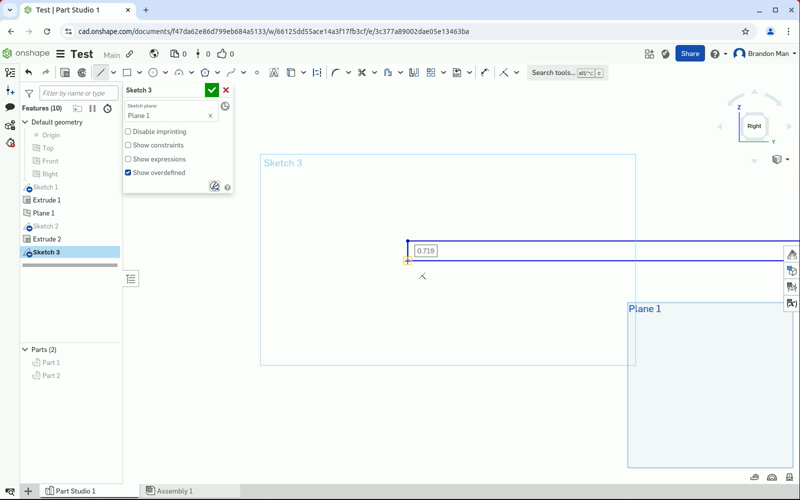
scroll(-6)
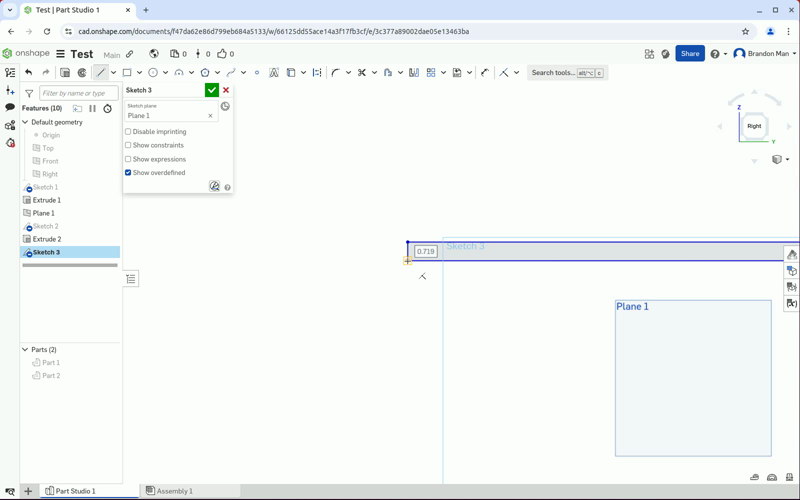
scroll(-6)
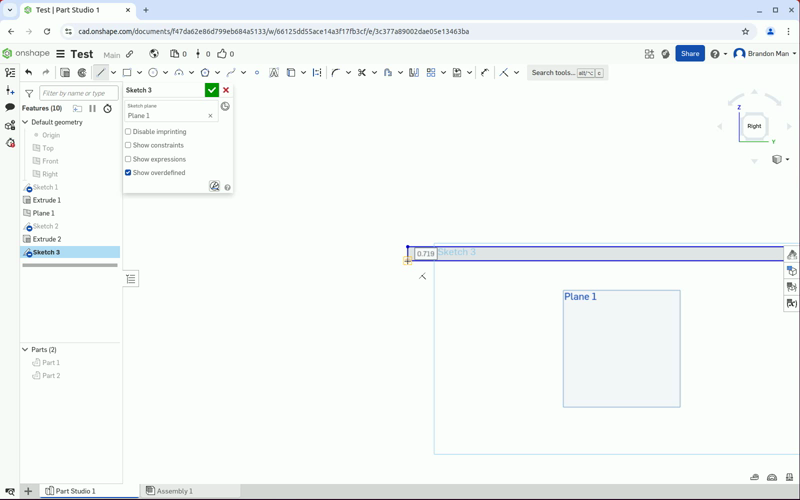
scroll(-6)
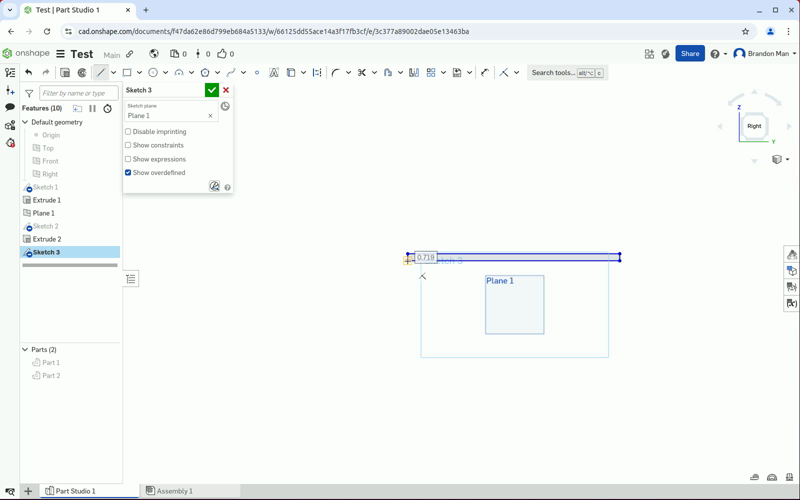
scroll(-6)
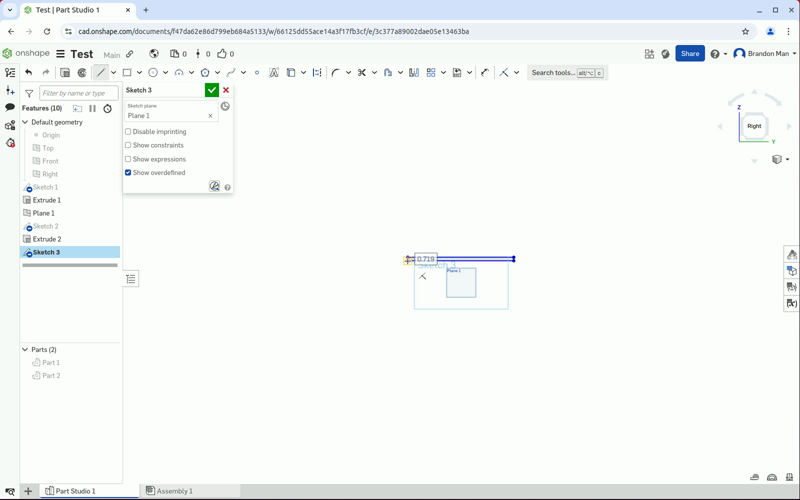
key(esc)
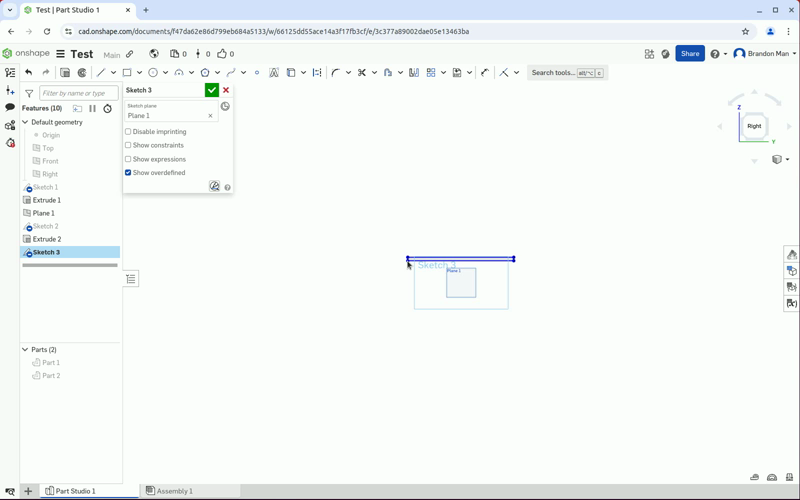
mouse_move(442, 259)
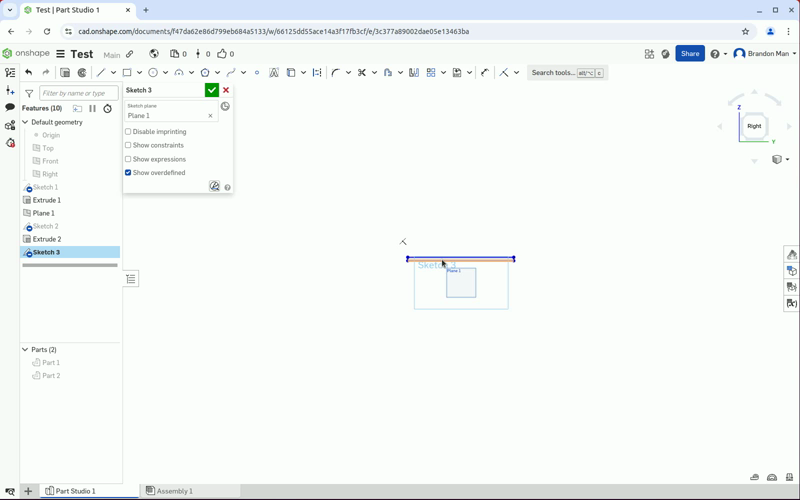
scroll(6)
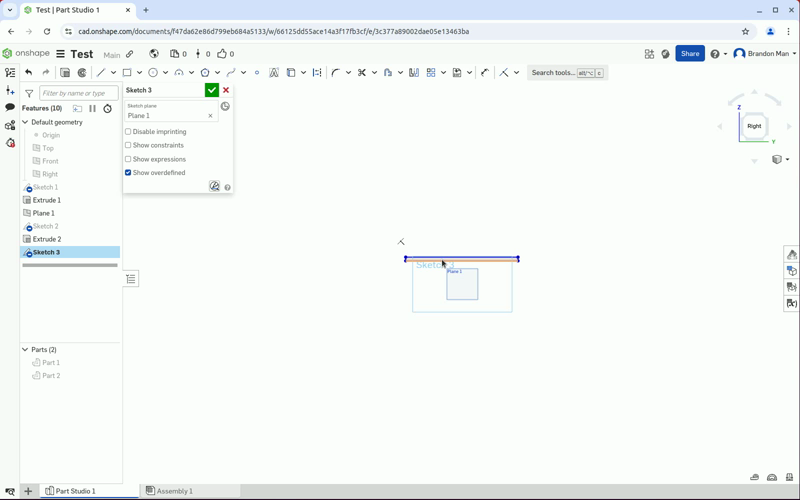
scroll(6)
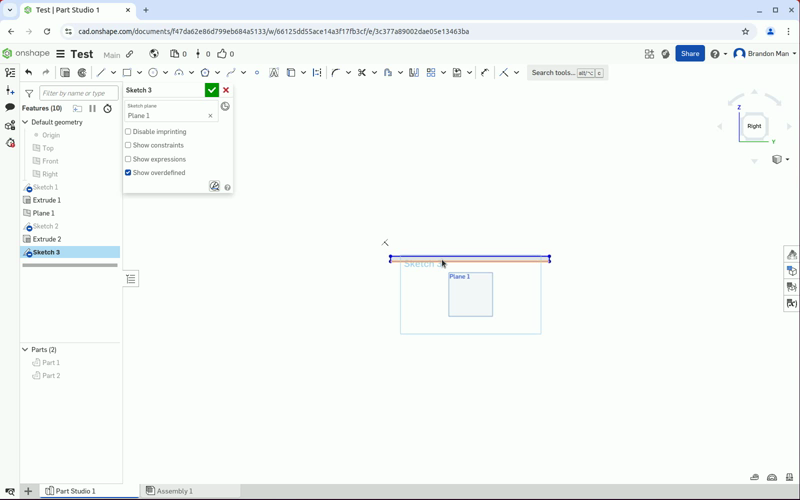
scroll(6)
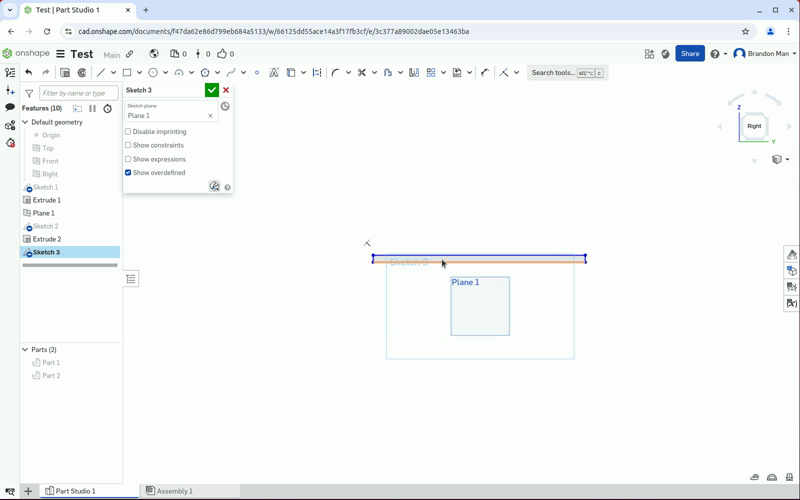
scroll(6)
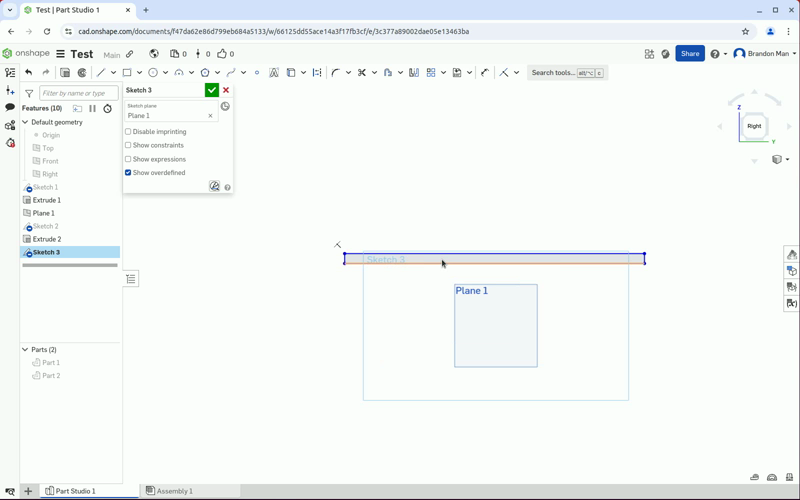
scroll(6)
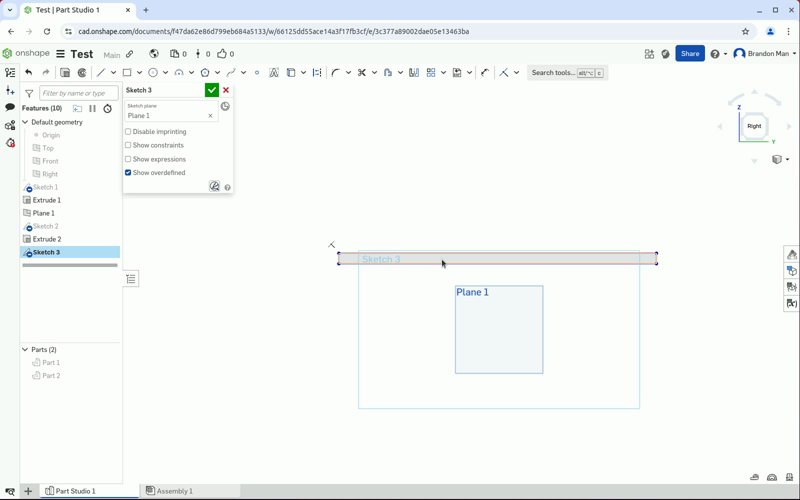
scroll(6)
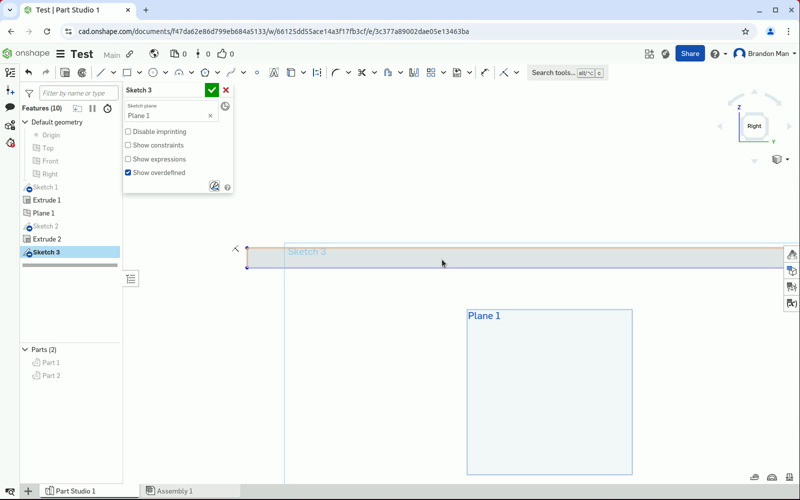
scroll(6)
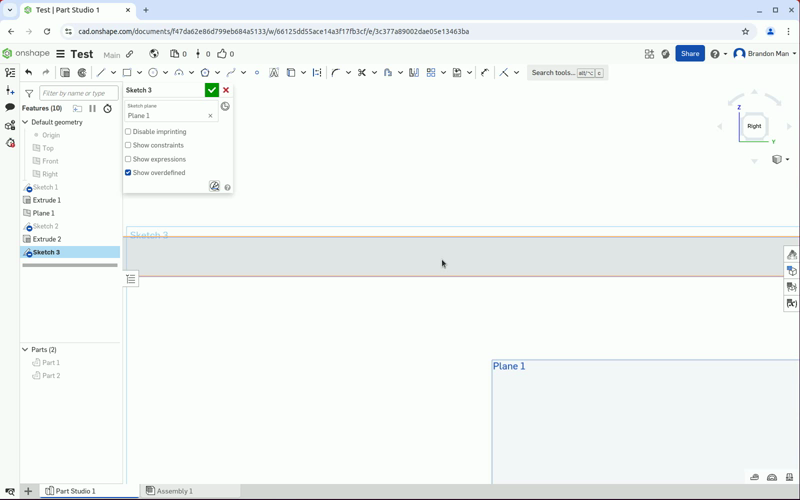
click(442, 259)
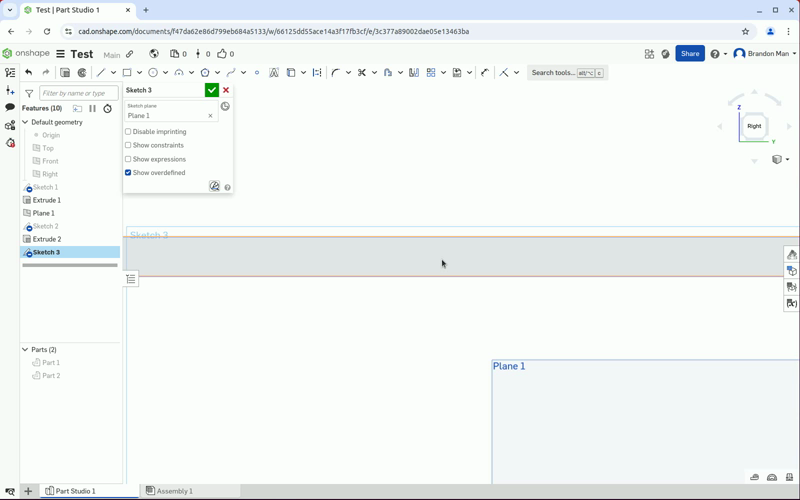
scroll(-6)
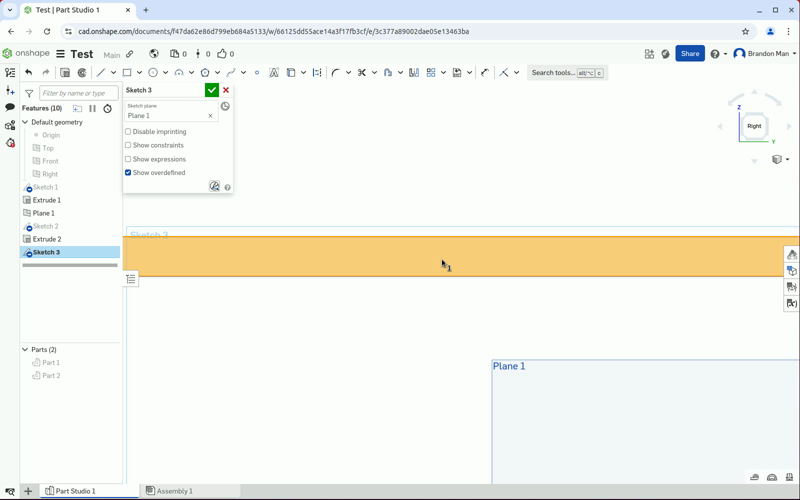
scroll(-6)
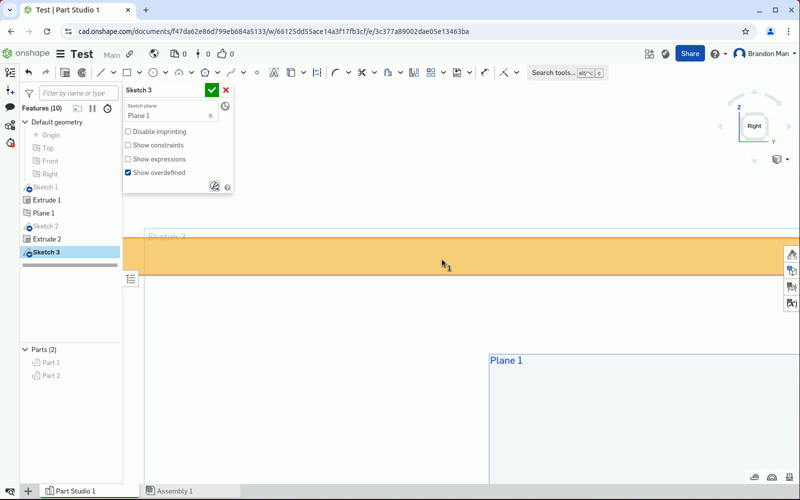
scroll(-6)
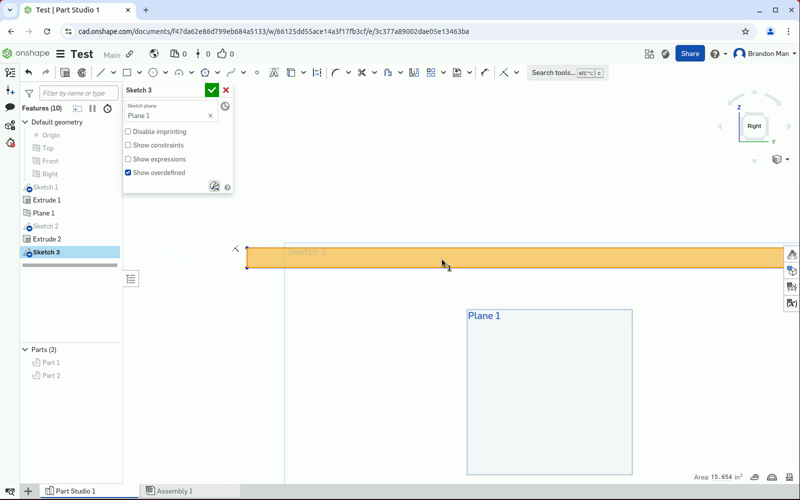
scroll(-6)
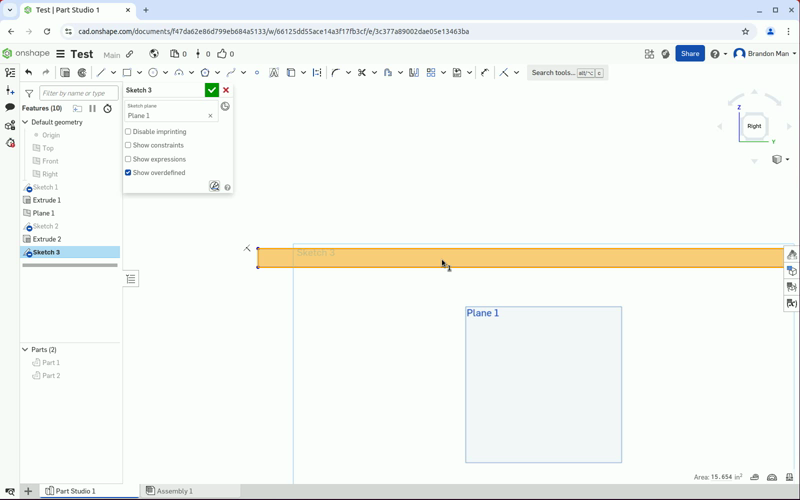
scroll(-6)
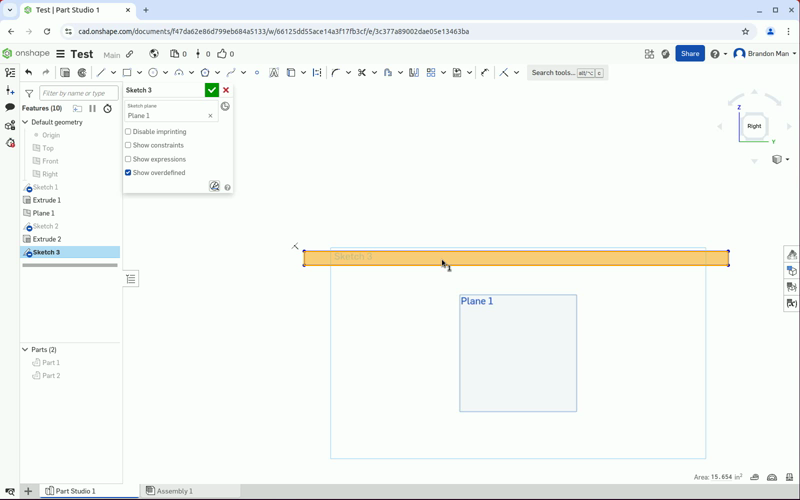
scroll(-6)
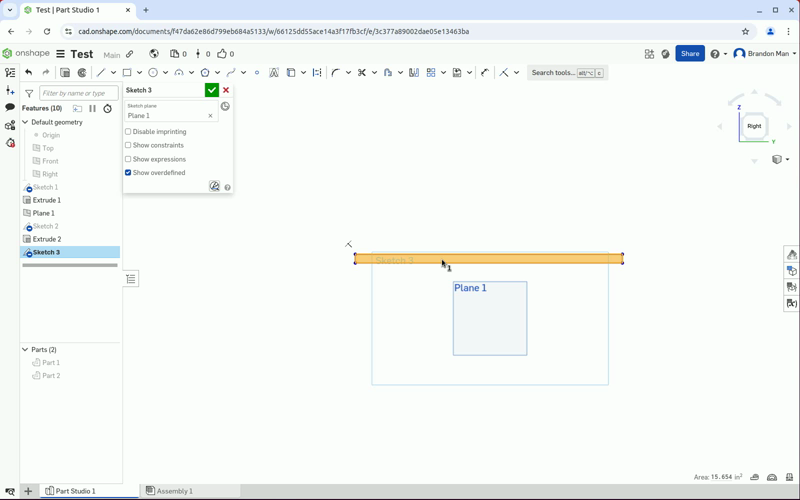
scroll(-6)
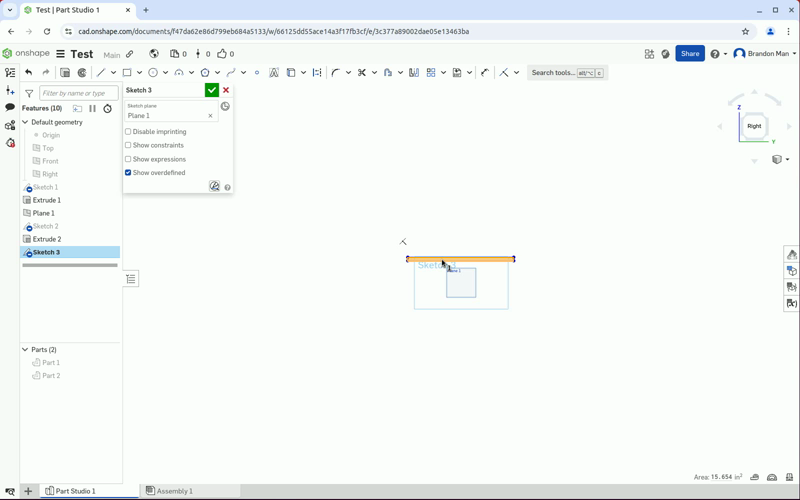
mouse_move(73, 352)
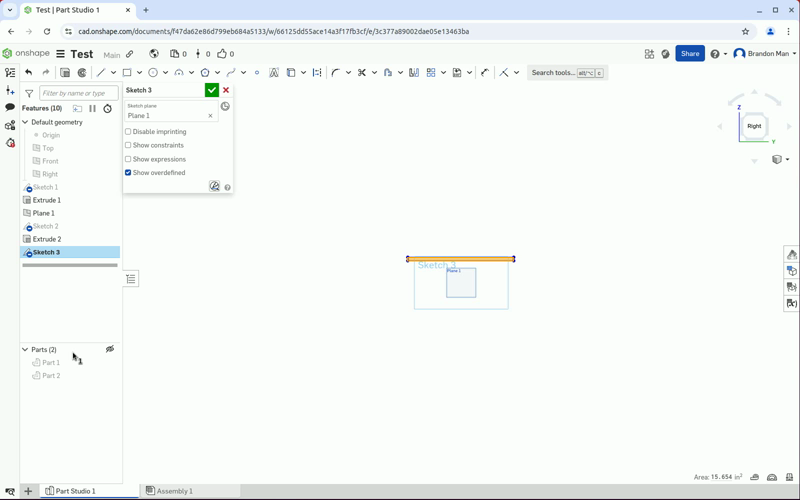
key(shift+y)
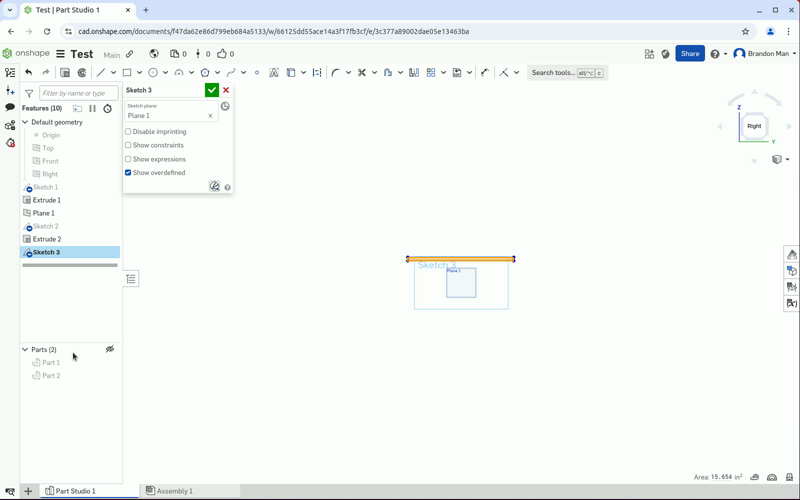
key(shift+e)
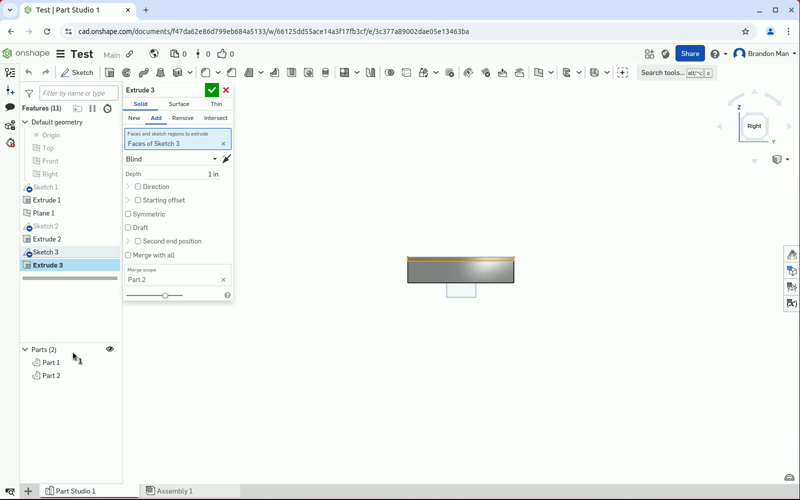
mouse_move(143, 106)
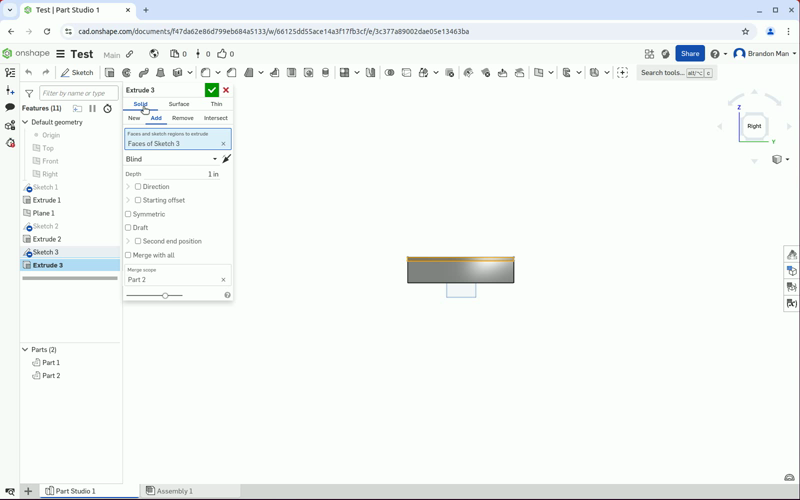
click(143, 106)
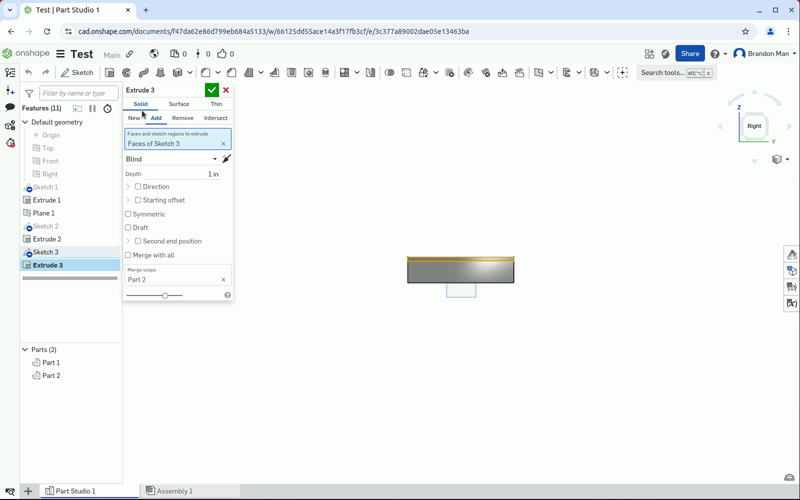
mouse_move(137, 120)
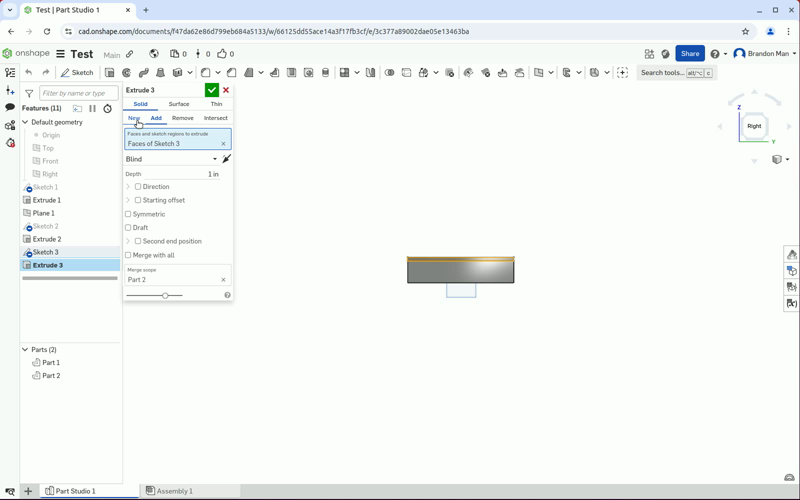
click(137, 120)
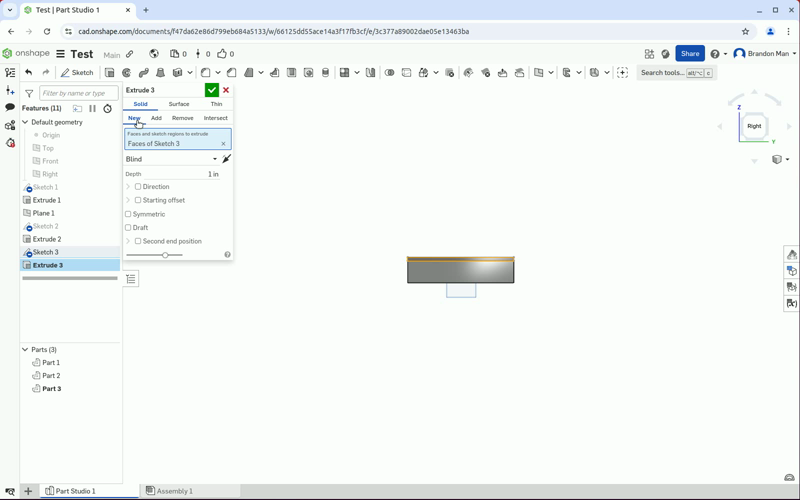
key(tab, 4)
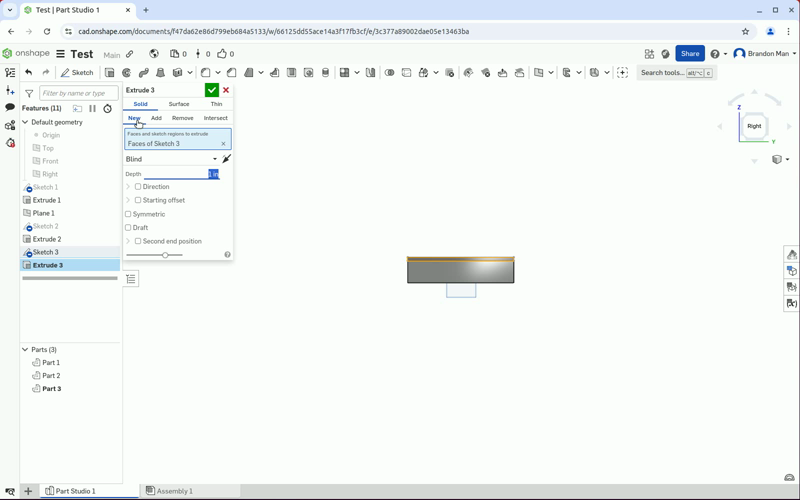
text(0.722)
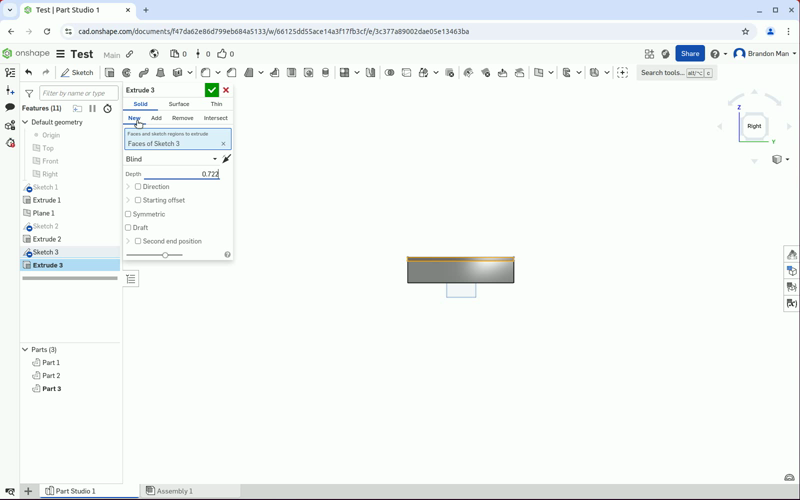
key(enter)
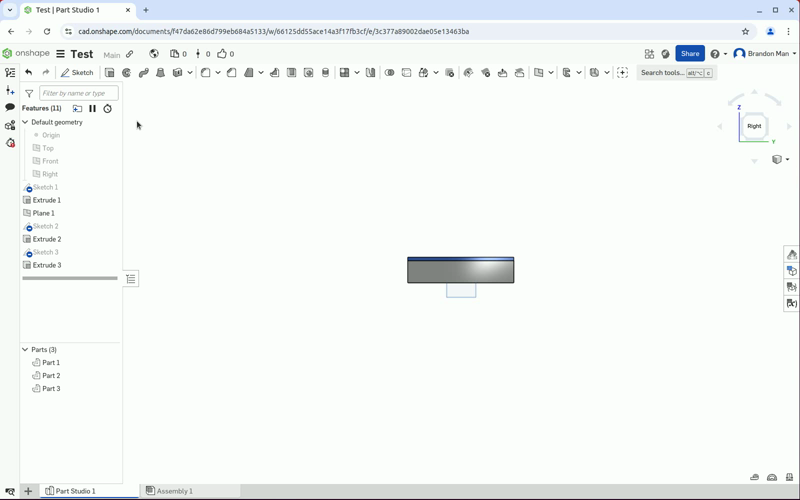
key(shift+h)
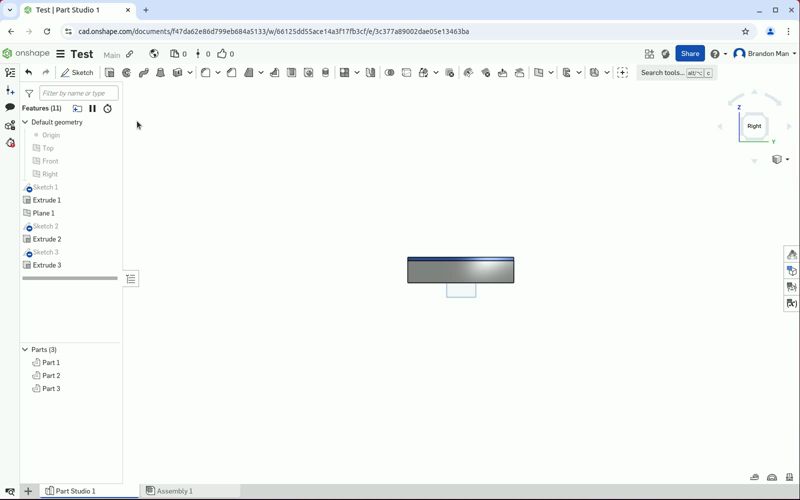
key(shift+h)
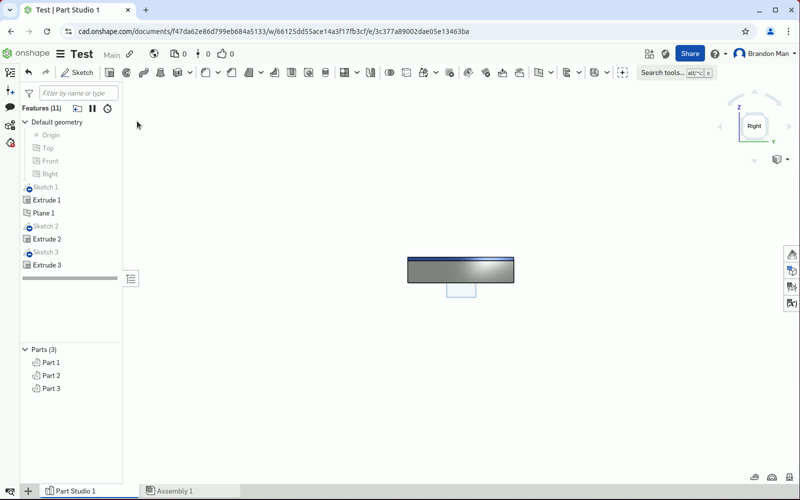
mouse_move(73, 189)
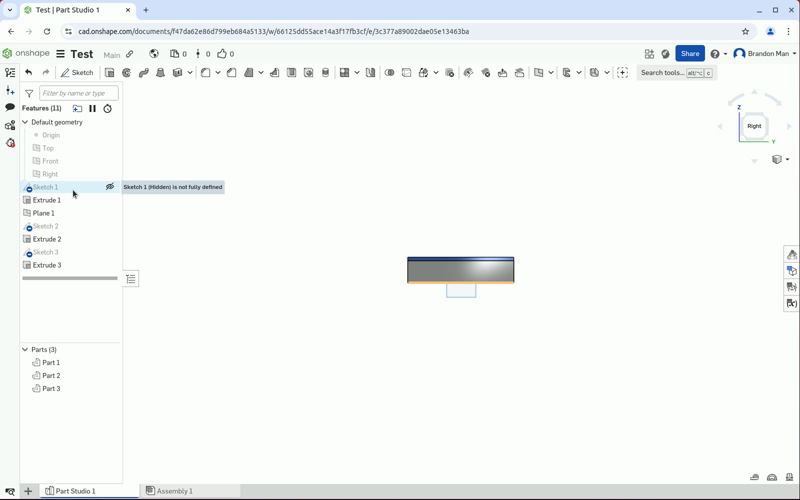
click(73, 189)
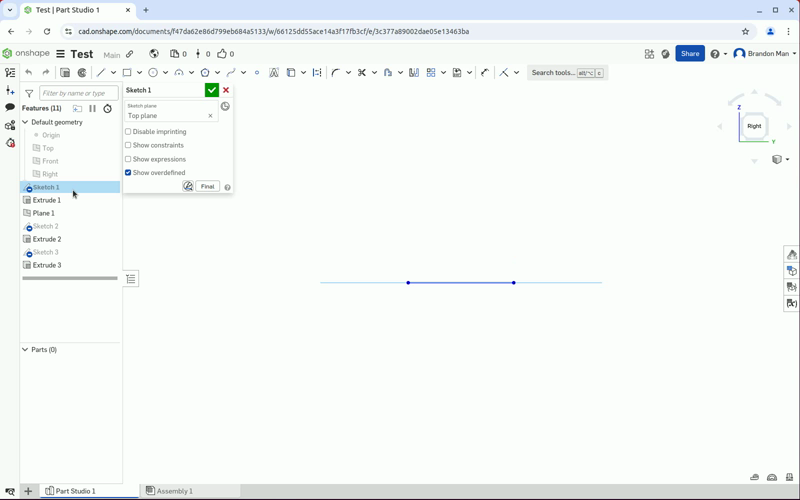
mouse_move(229, 92)
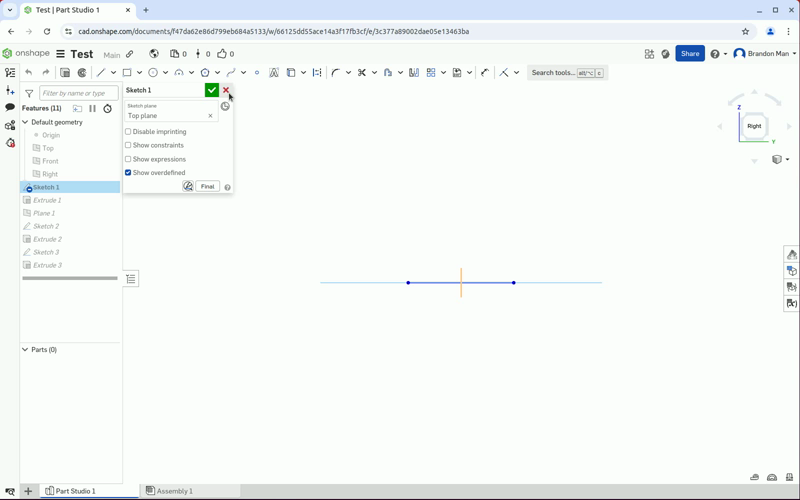
click(229, 92)
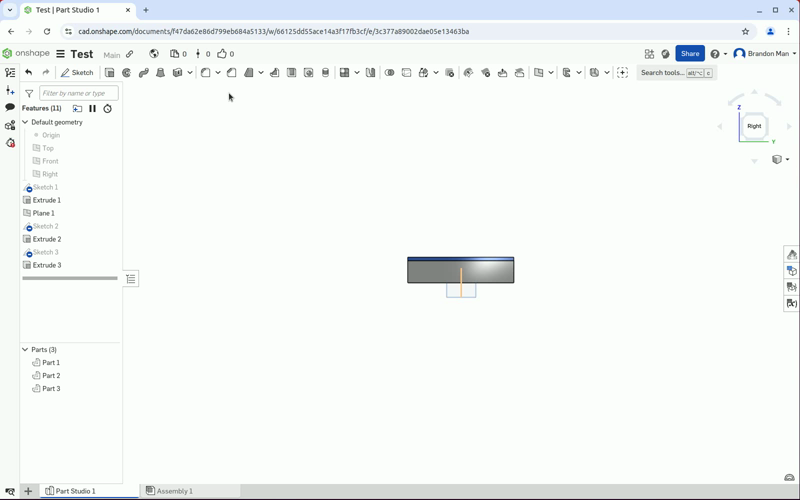
mouse_move(73, 352)
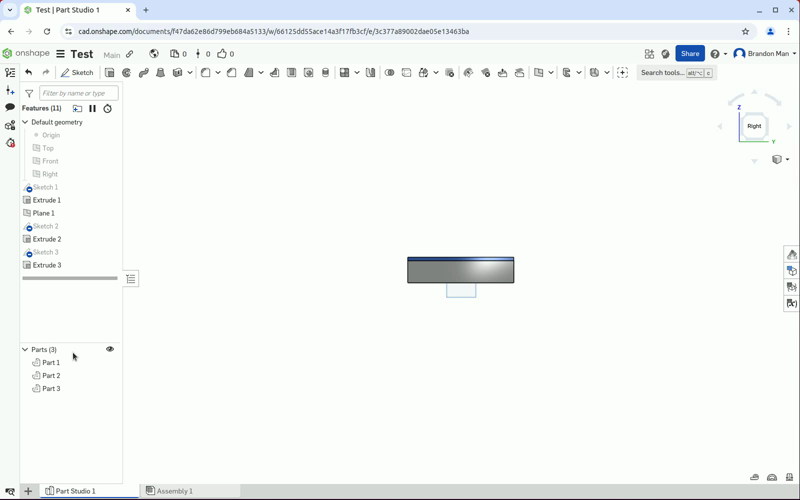
key(y)
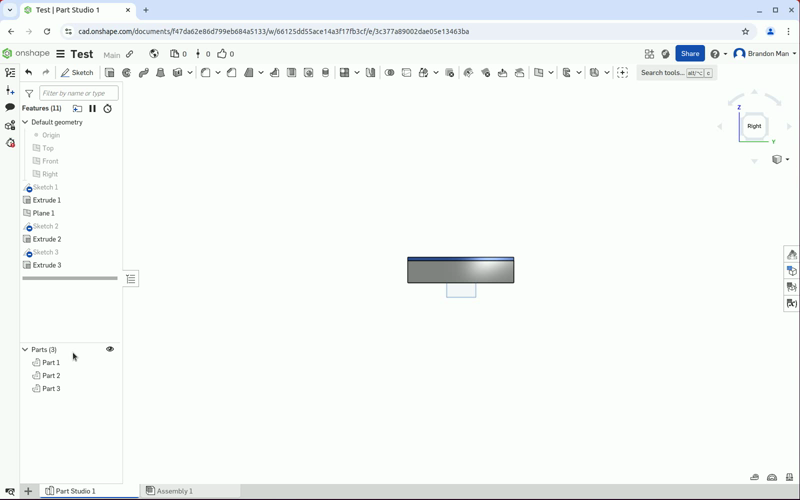
key(shift+p)
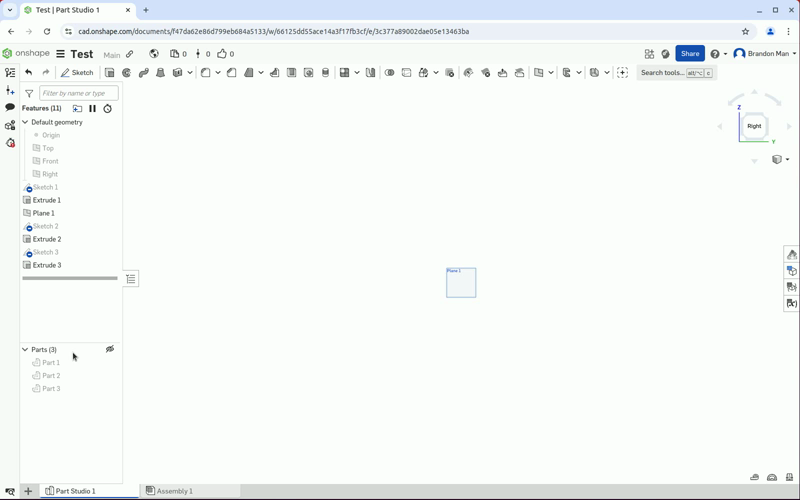
key(space)
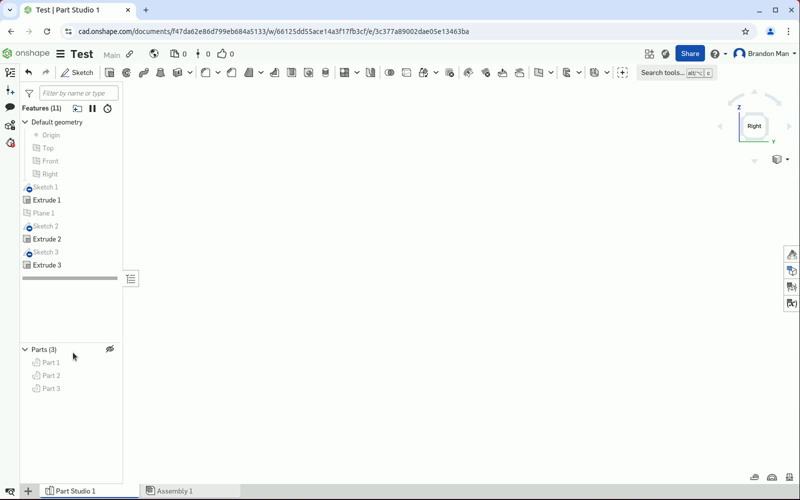
key_down(shift)
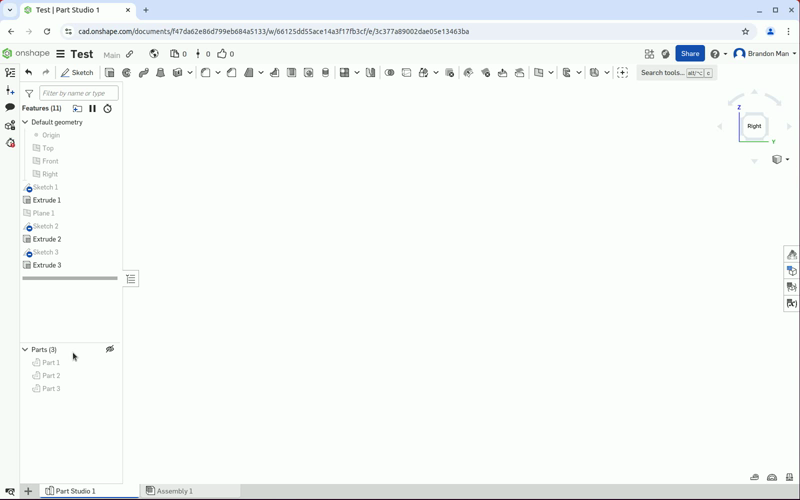
key(right)
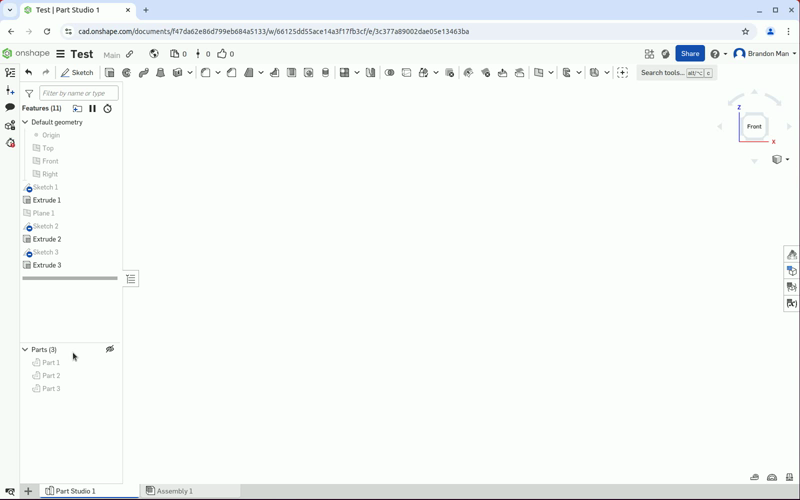
key_up(shift)
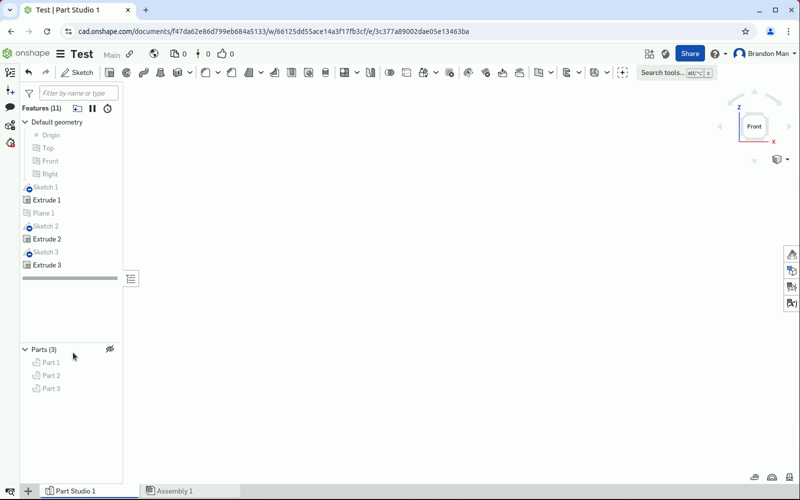
mouse_move(73, 352)
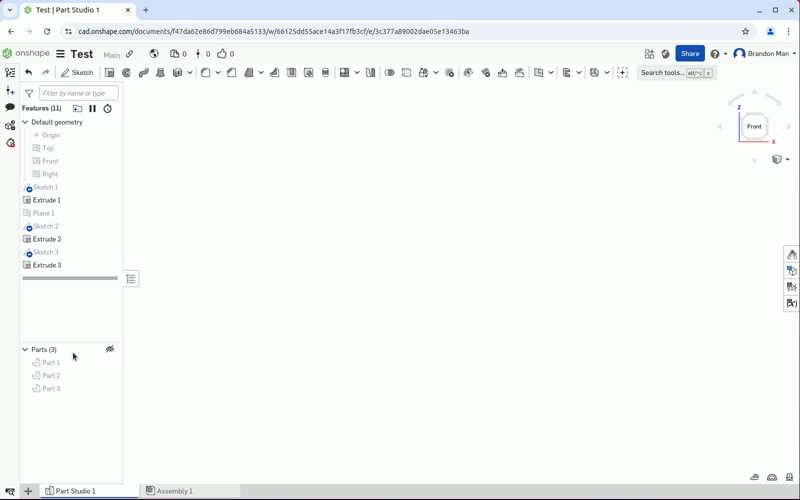
key(shift+y)
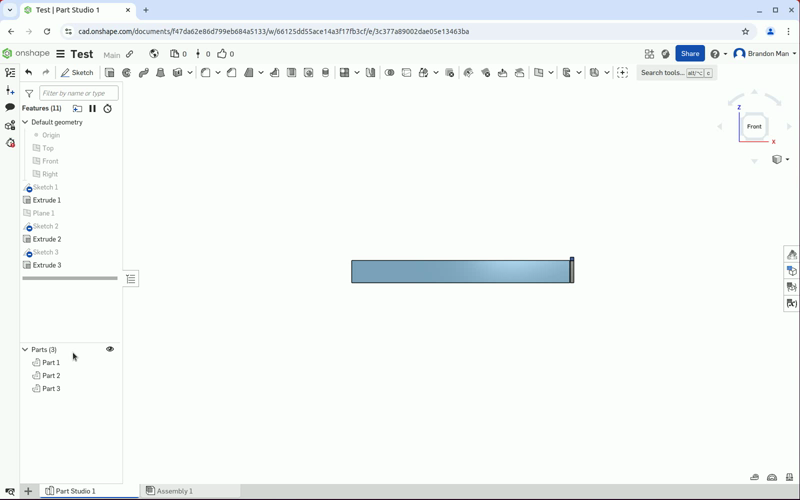
mouse_move(541, 75)
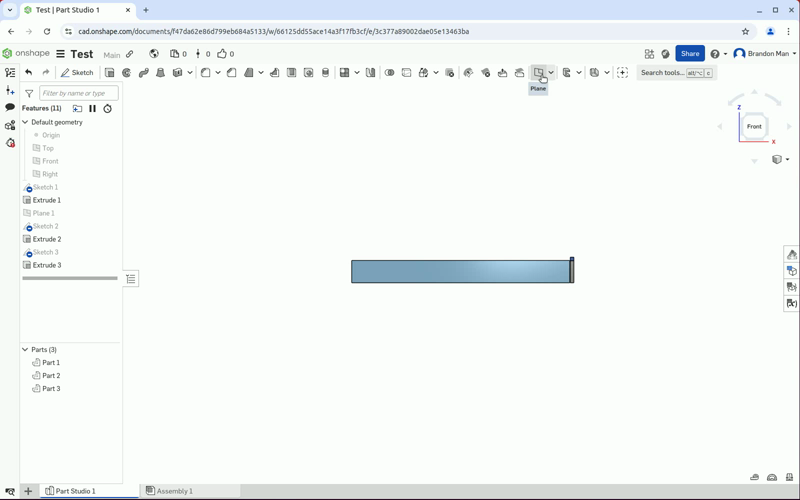
click(541, 75)
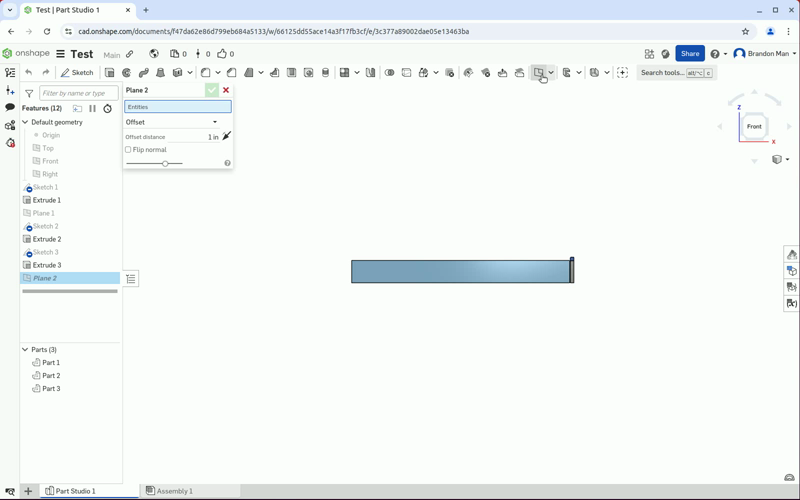
mouse_move(73, 163)
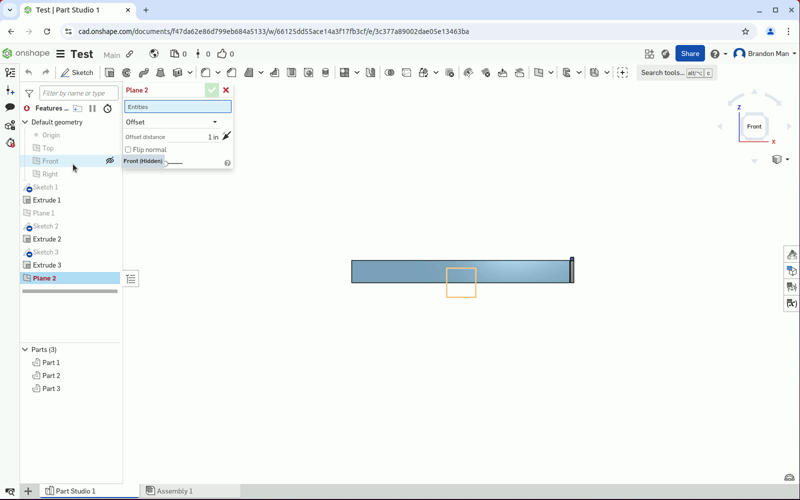
click(73, 163)
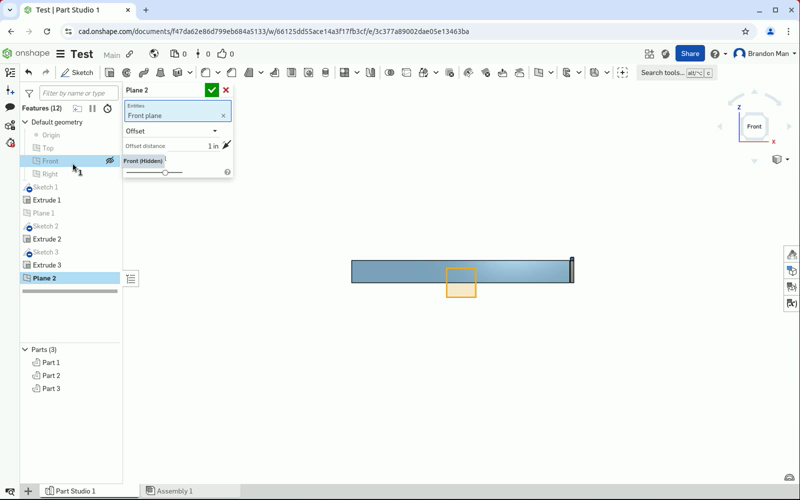
key(tab, 2)
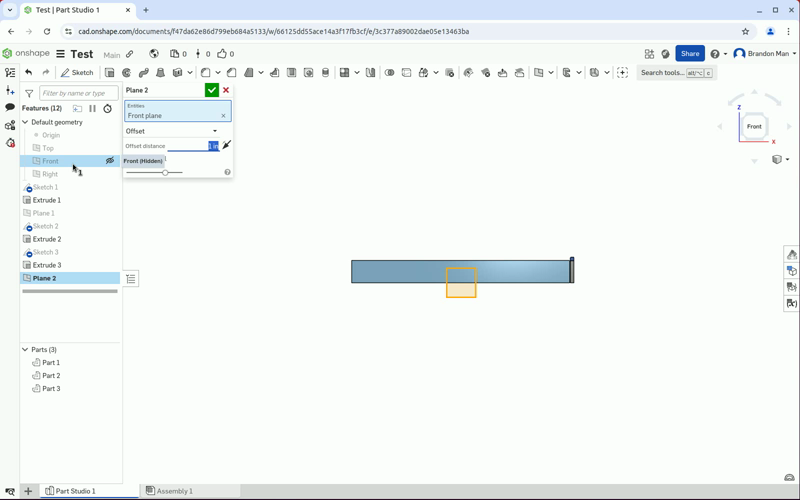
text(10.845)
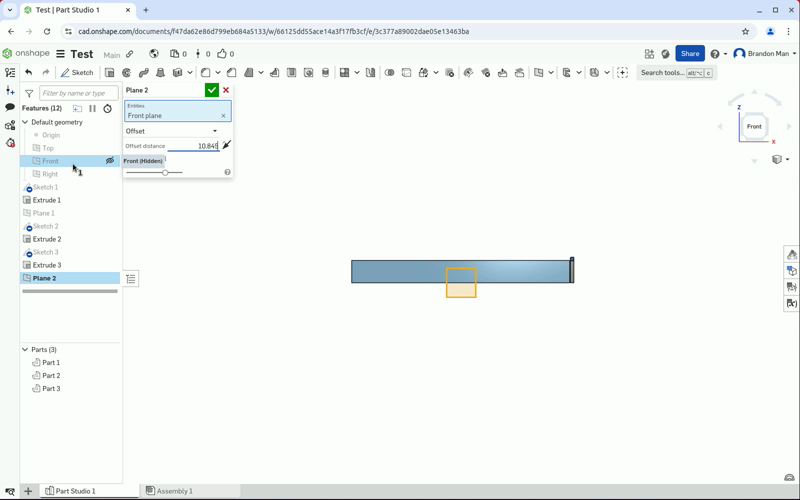
key(enter, 2)
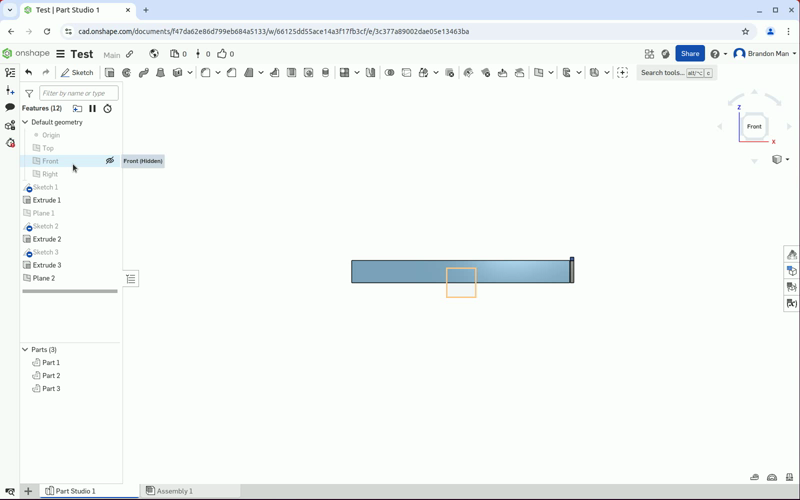
key(shift+s)
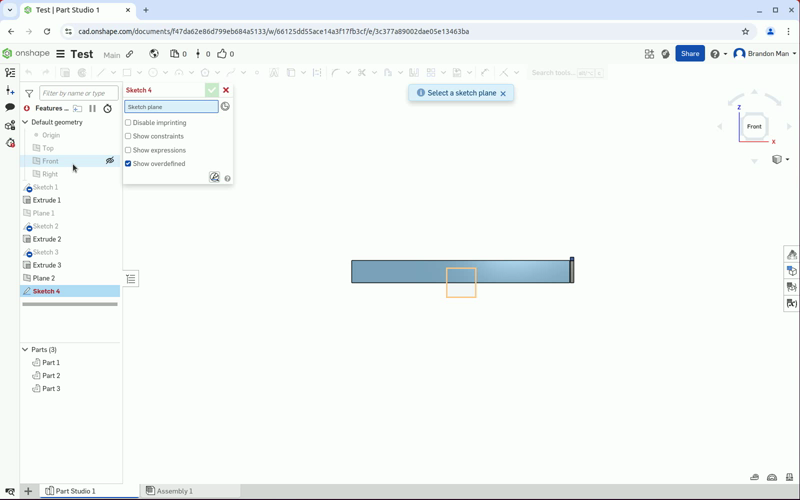
mouse_move(73, 280)
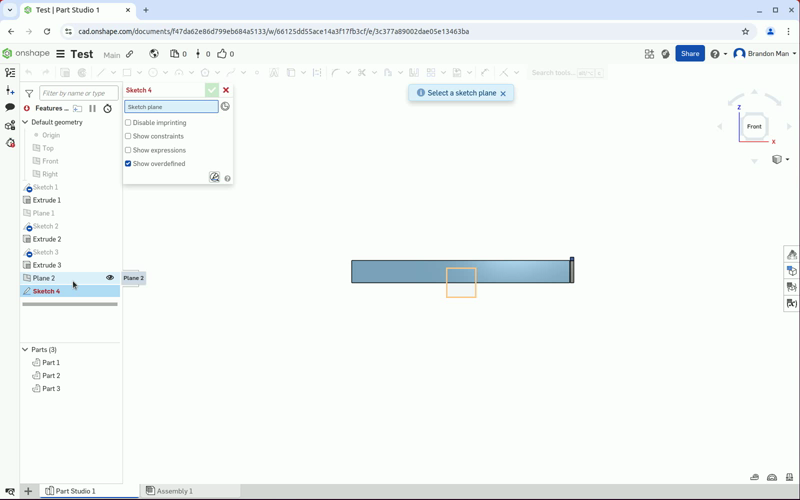
click(73, 280)
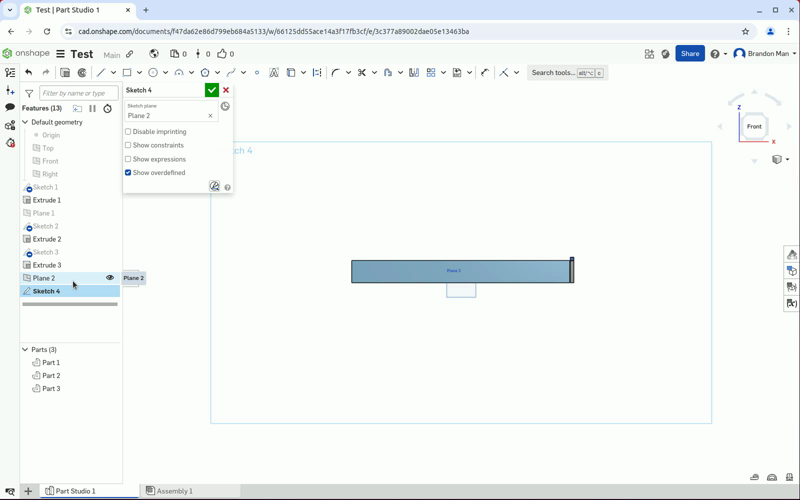
mouse_move(73, 352)
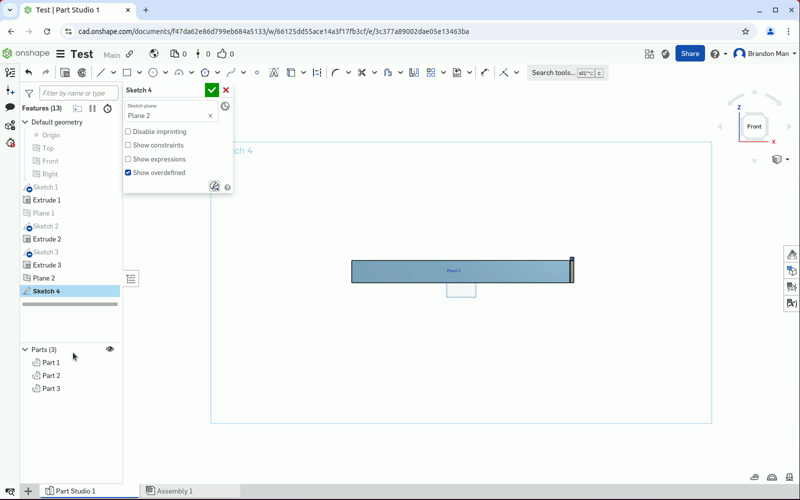
key(y)
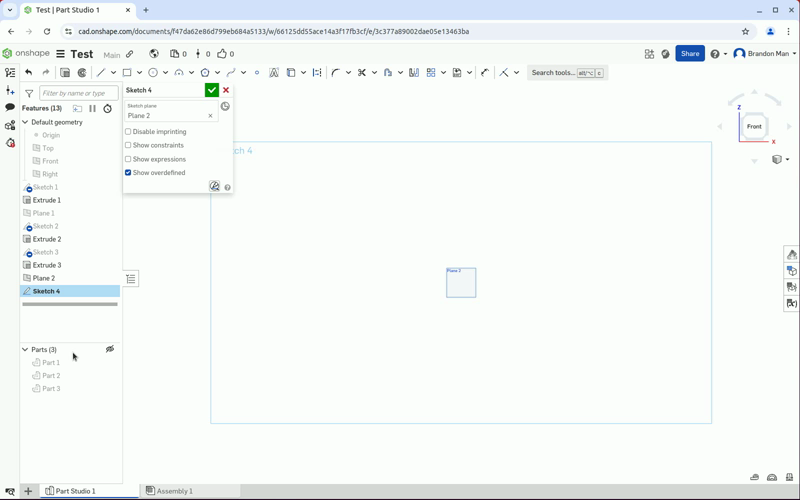
key(l)
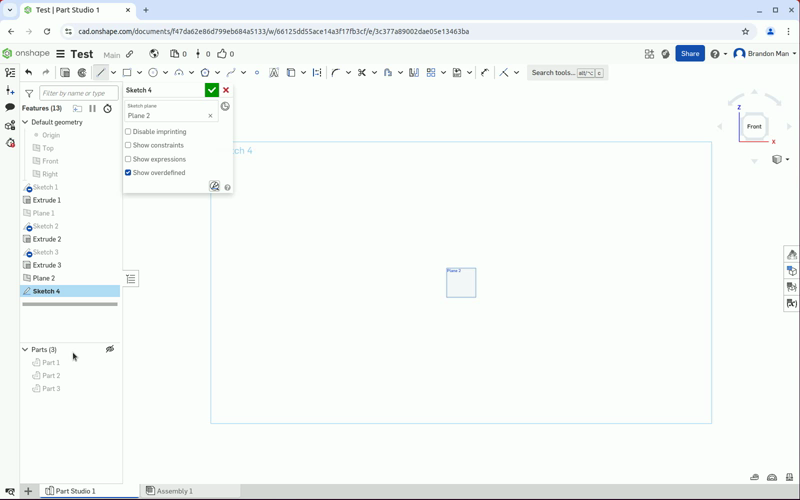
key_down(shift)
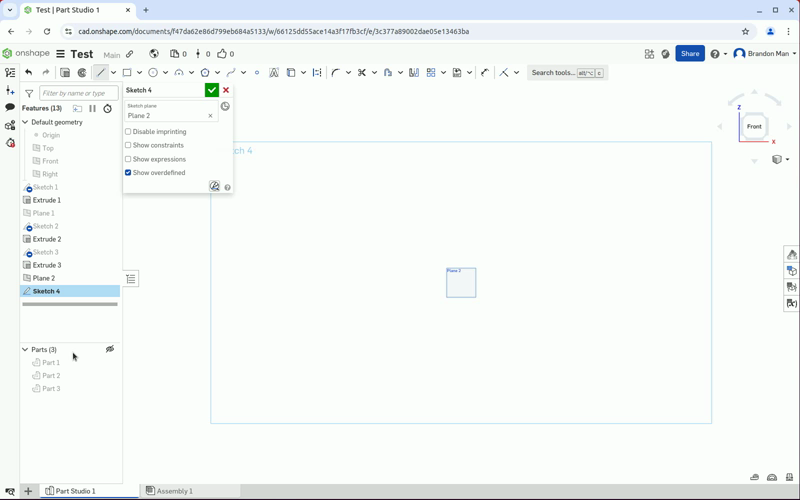
mouse_move(348, 282)
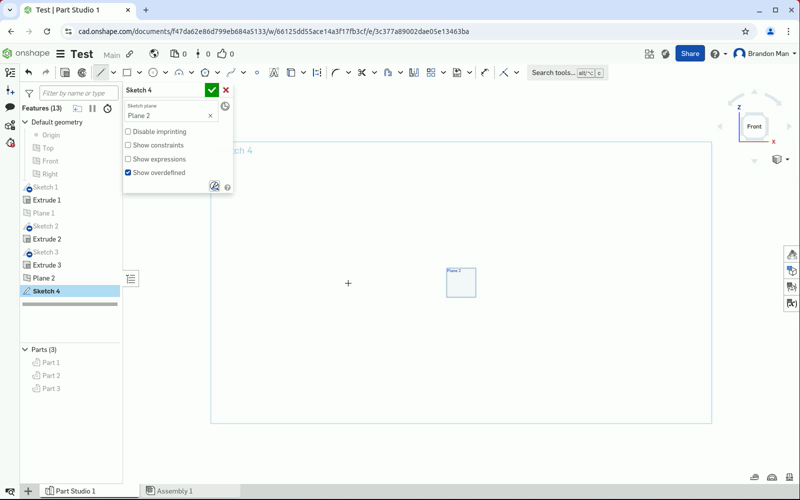
click(348, 282)
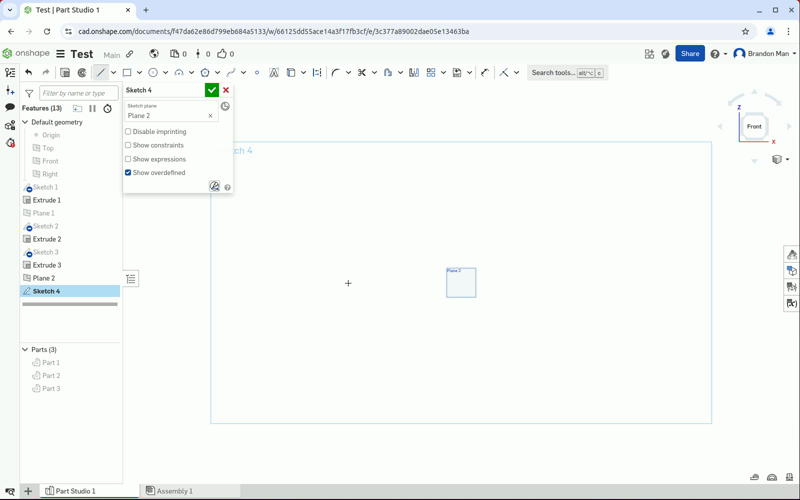
key_up(shift)
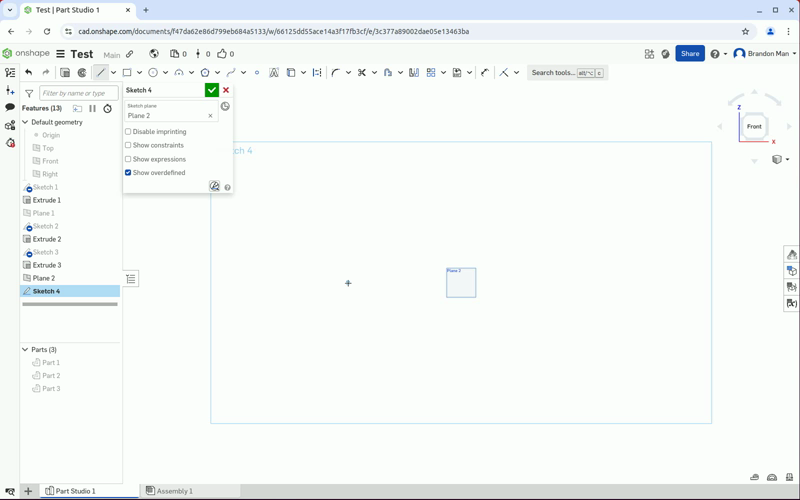
key_down(shift)
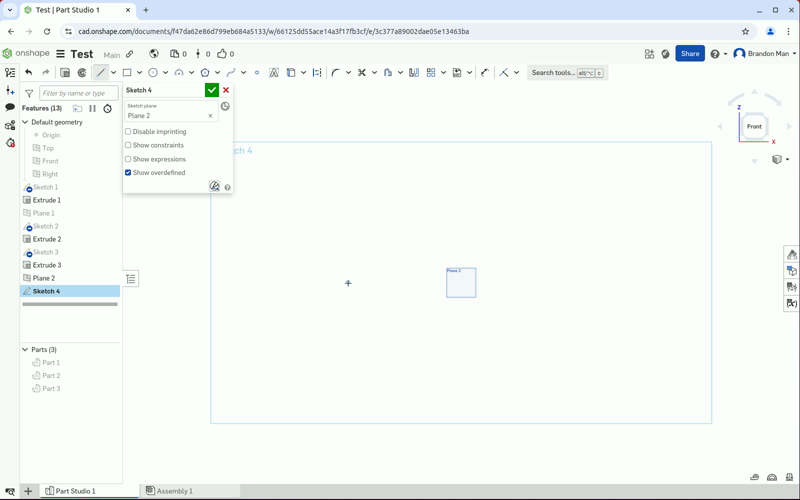
mouse_move(378, 282)
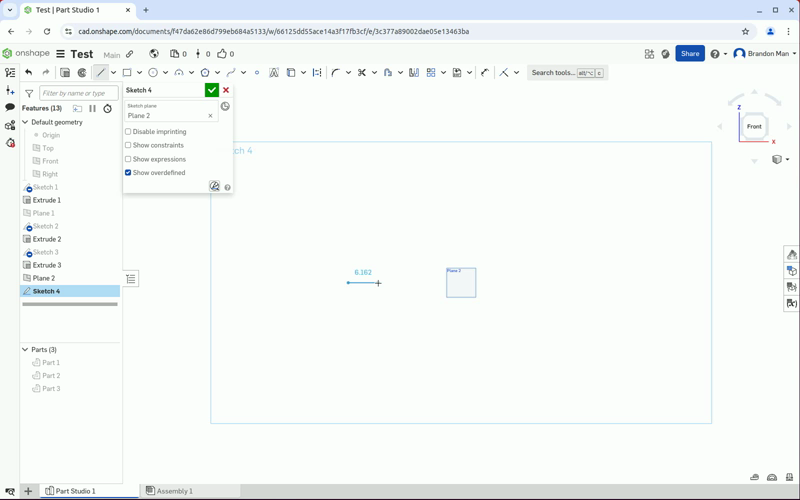
mouse_move(350, 282)
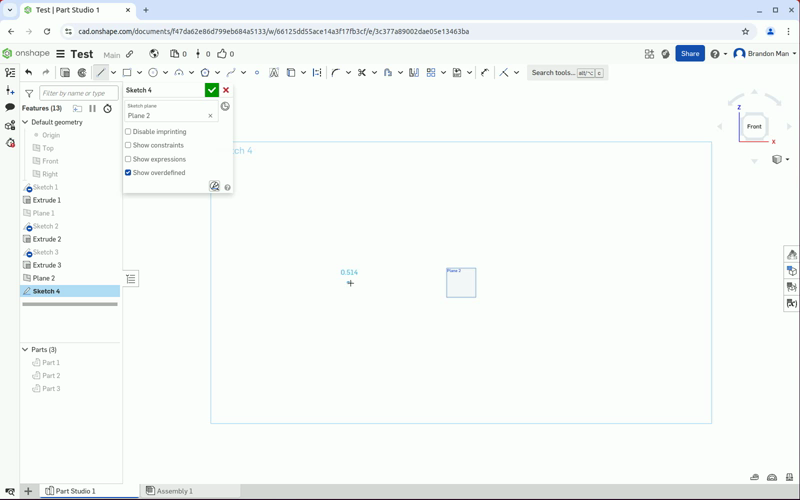
scroll(6)
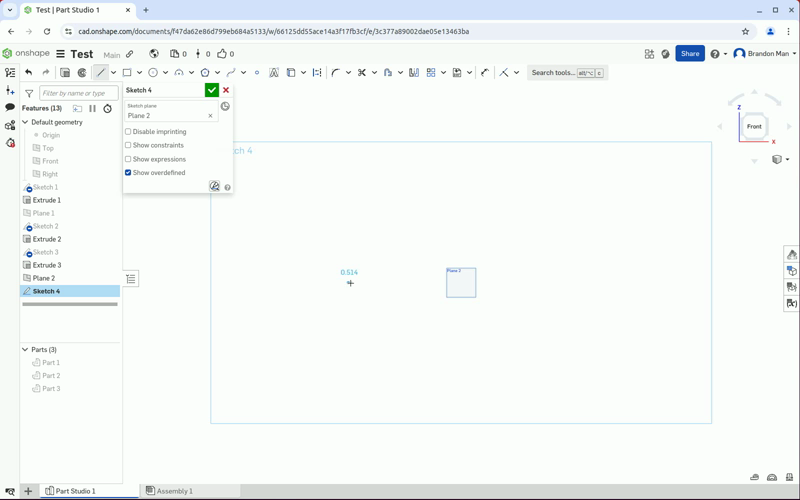
scroll(6)
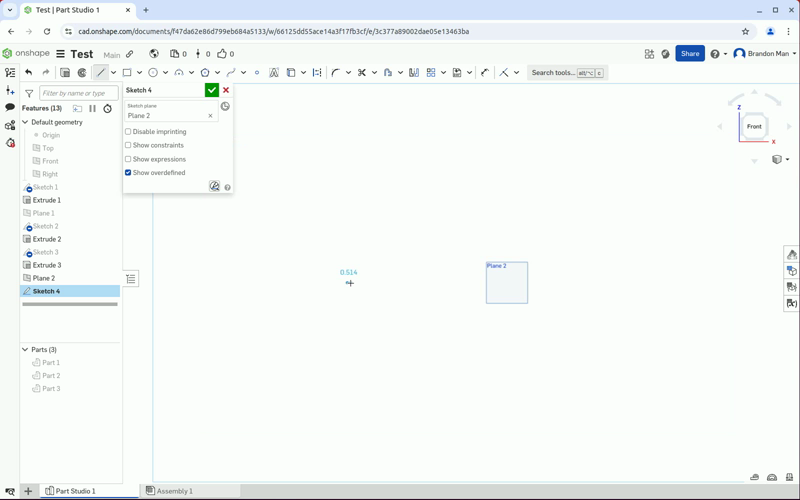
scroll(6)
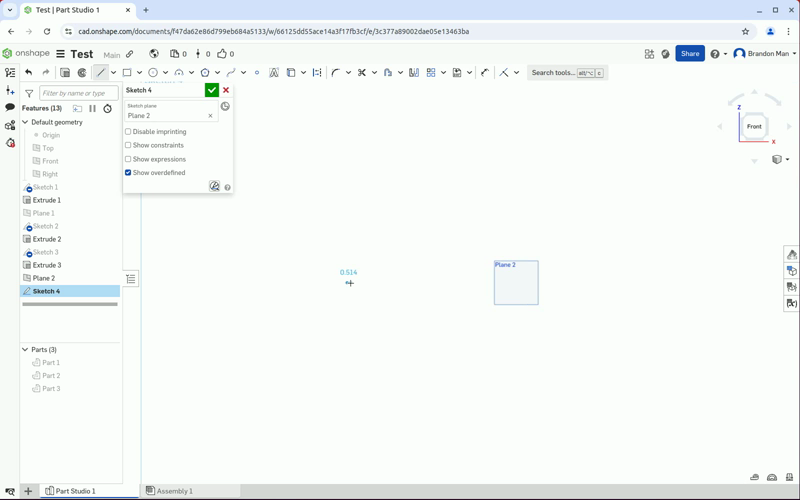
scroll(6)
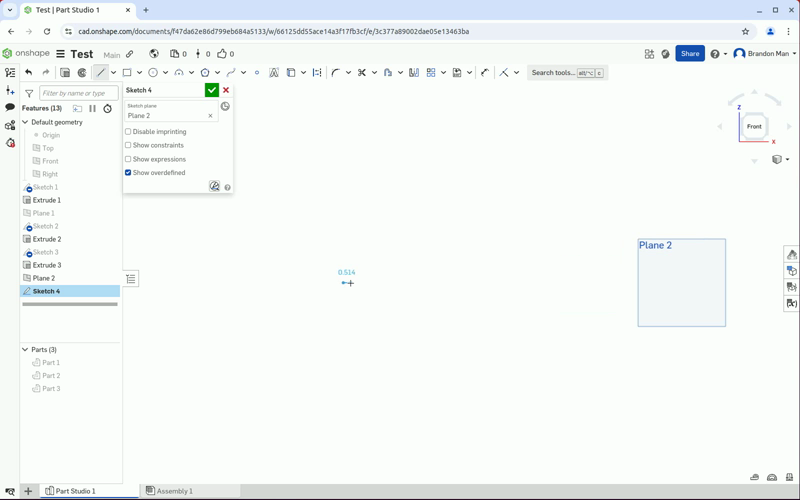
scroll(6)
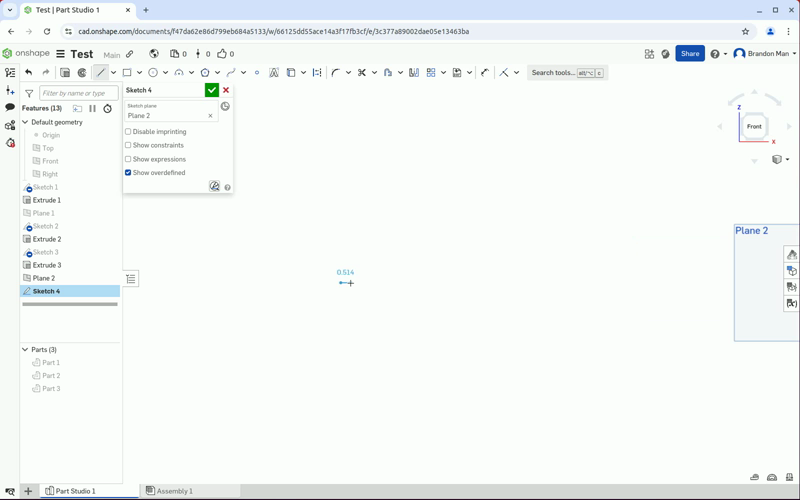
scroll(6)
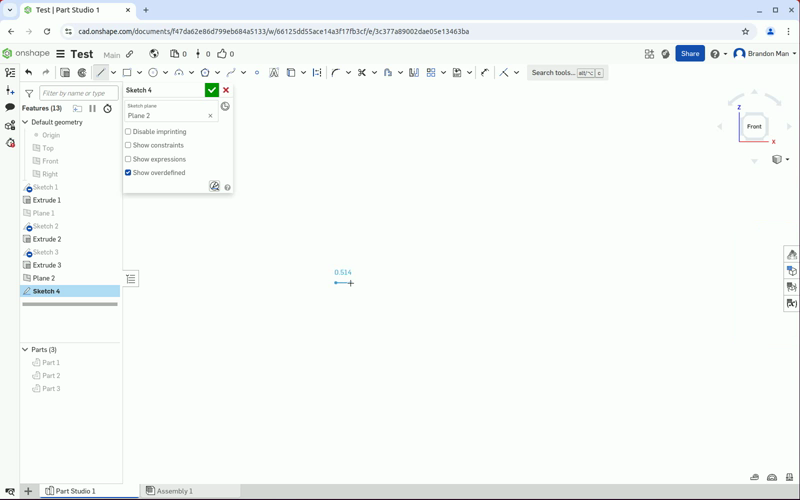
scroll(6)
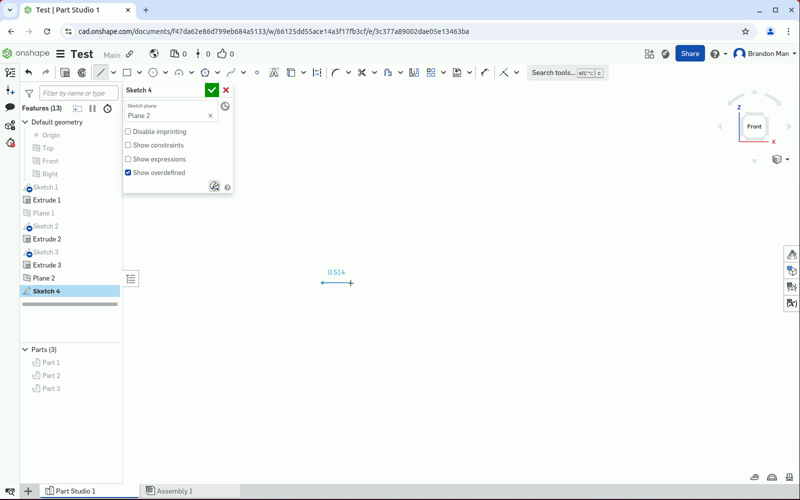
click(350, 282)
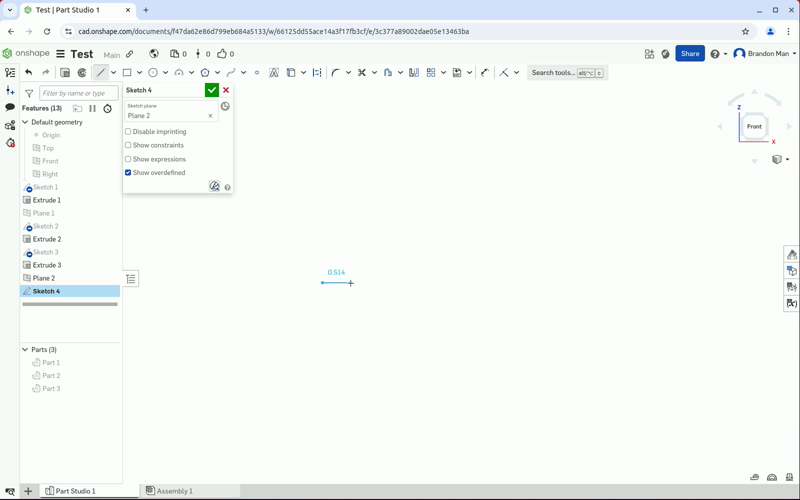
scroll(-6)
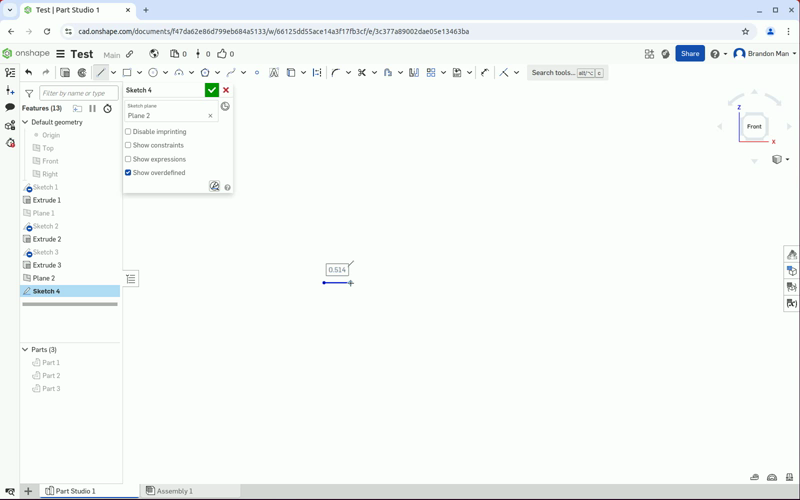
scroll(-6)
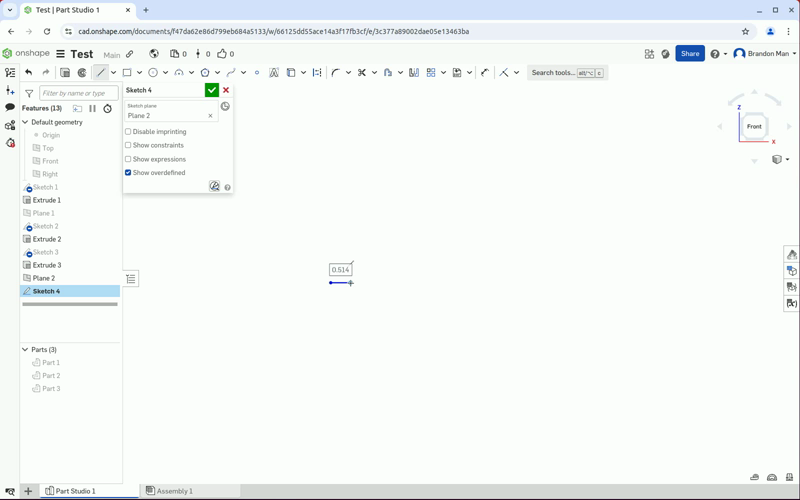
scroll(-6)
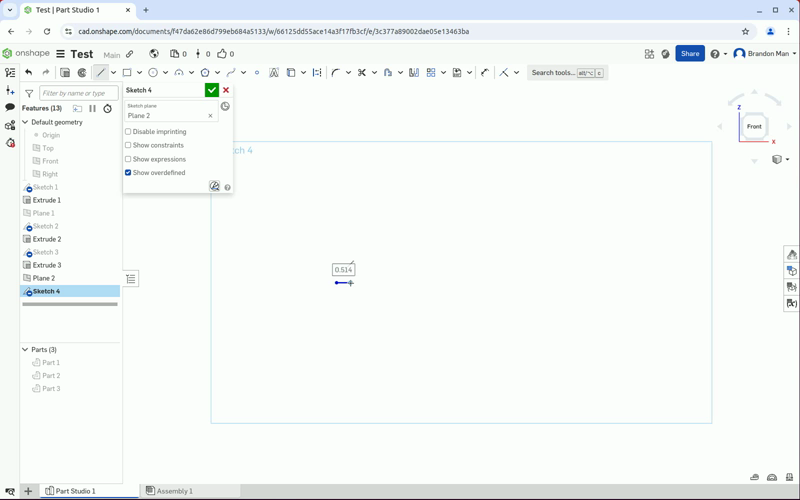
scroll(-6)
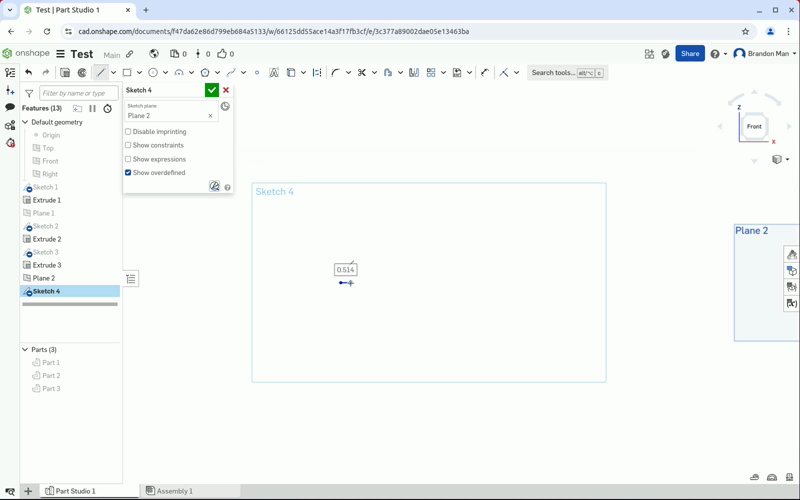
scroll(-6)
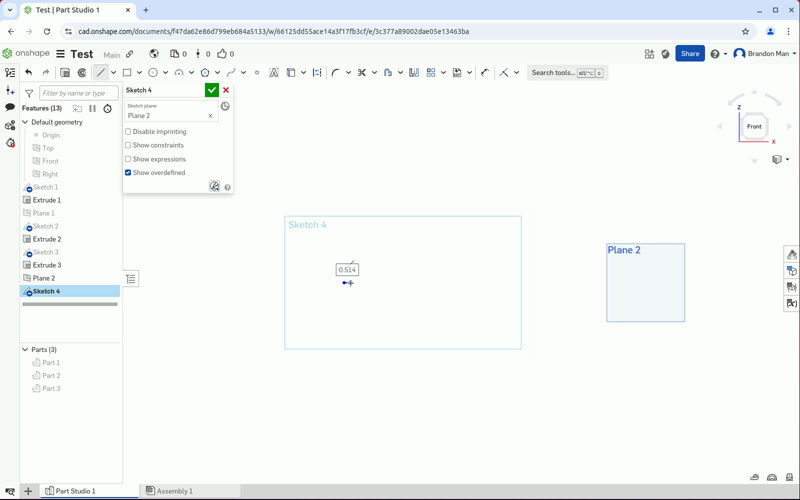
scroll(-6)
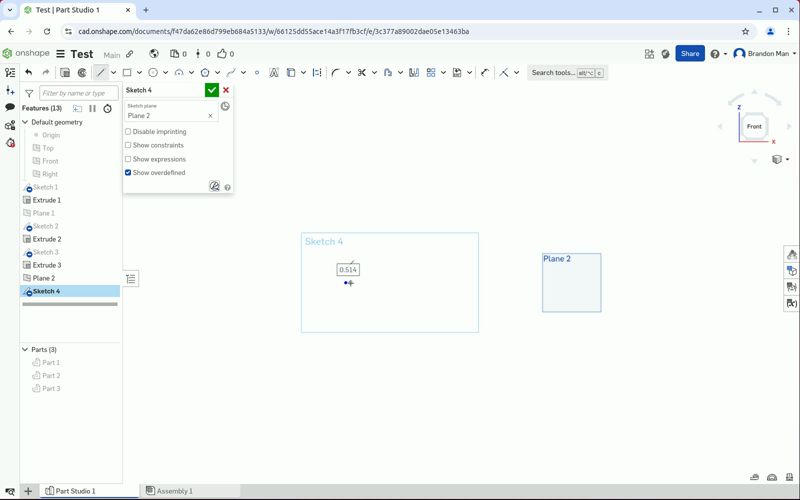
scroll(-6)
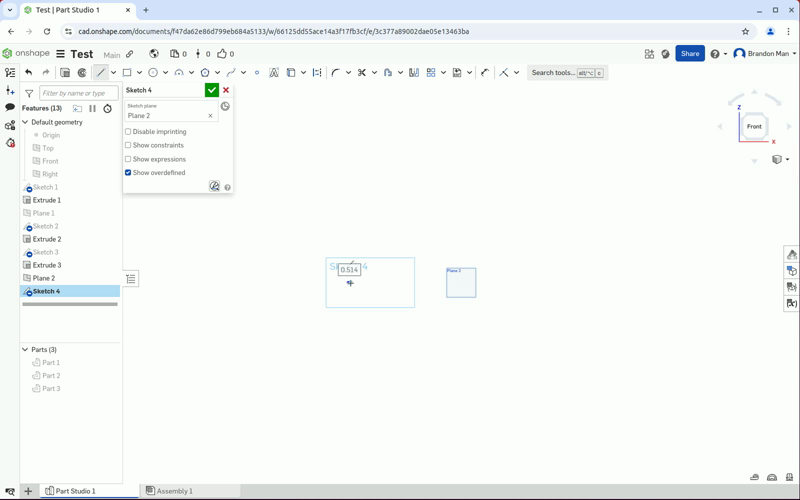
key_up(shift)
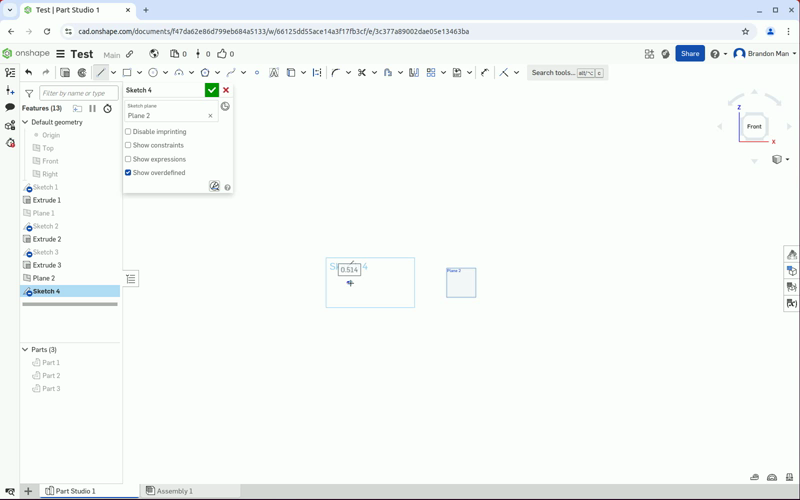
key_down(shift)
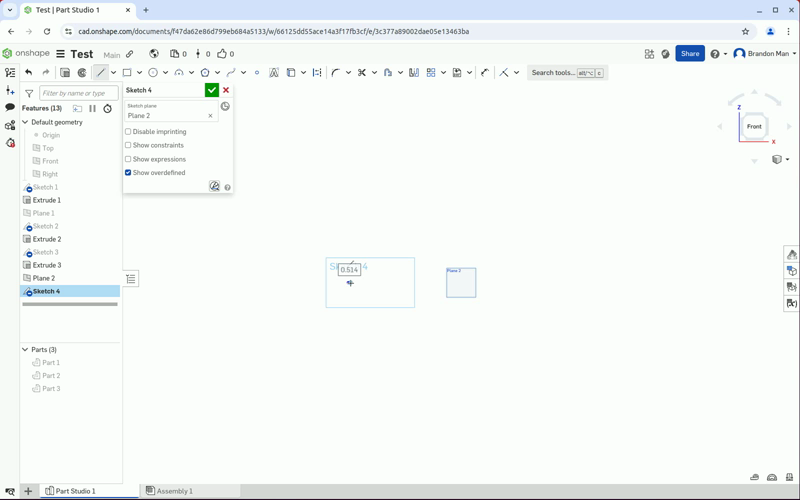
mouse_move(380, 282)
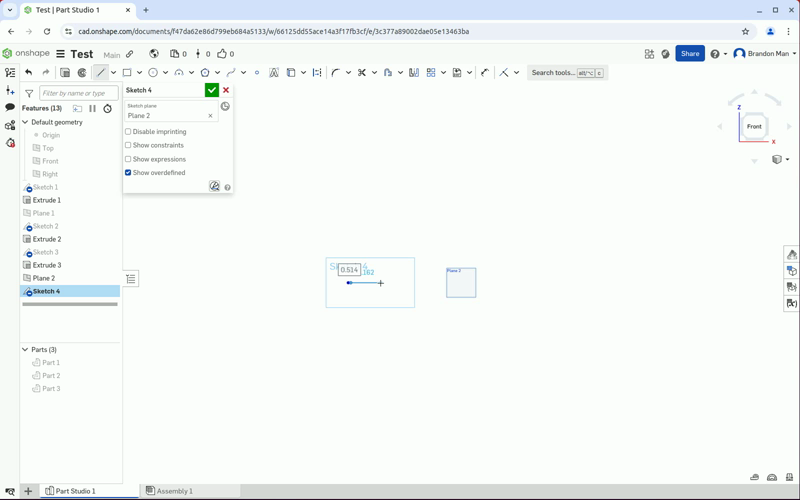
mouse_move(350, 259)
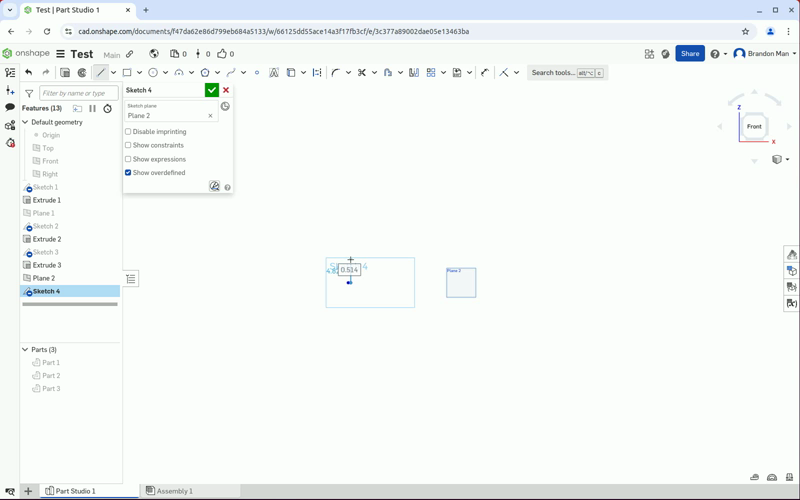
click(350, 259)
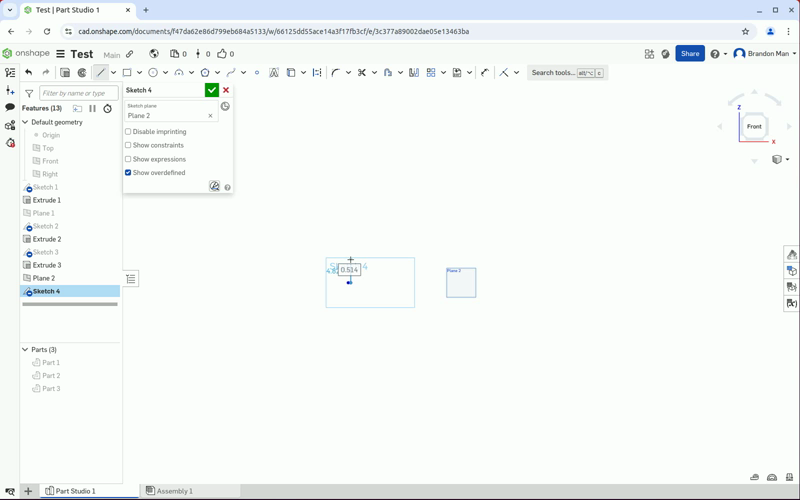
key_up(shift)
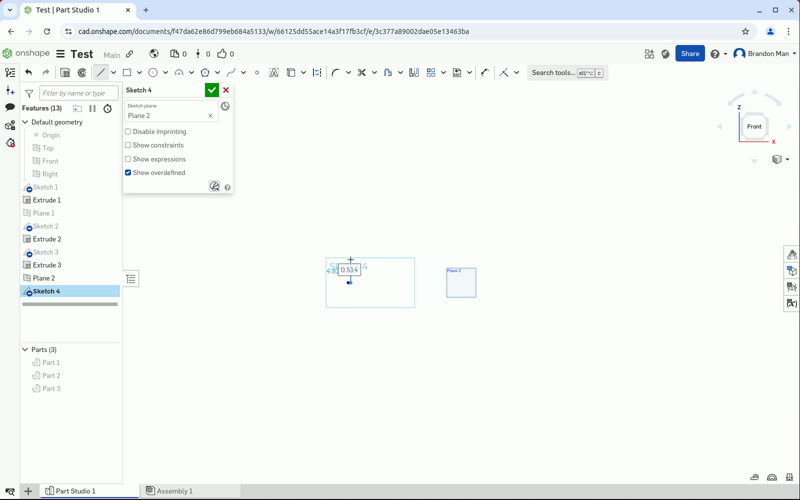
key_down(shift)
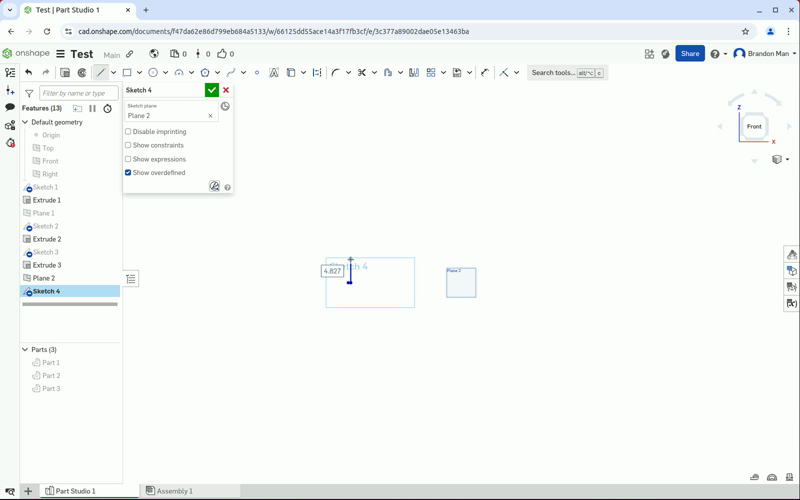
mouse_move(569, 259)
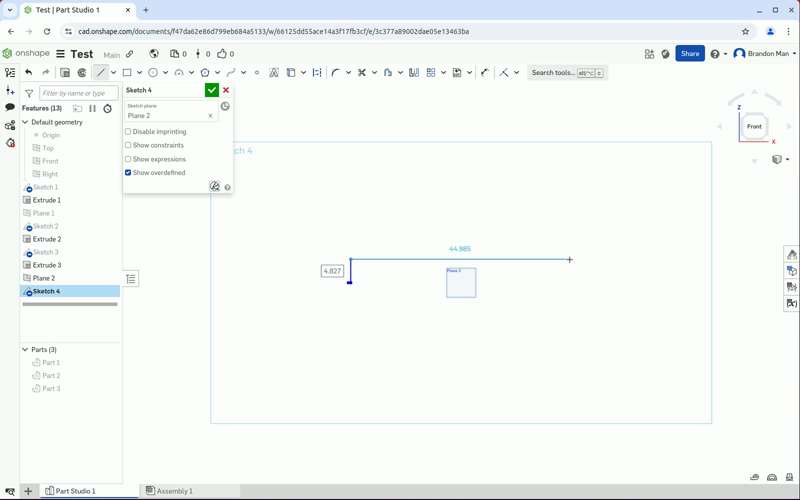
click(569, 259)
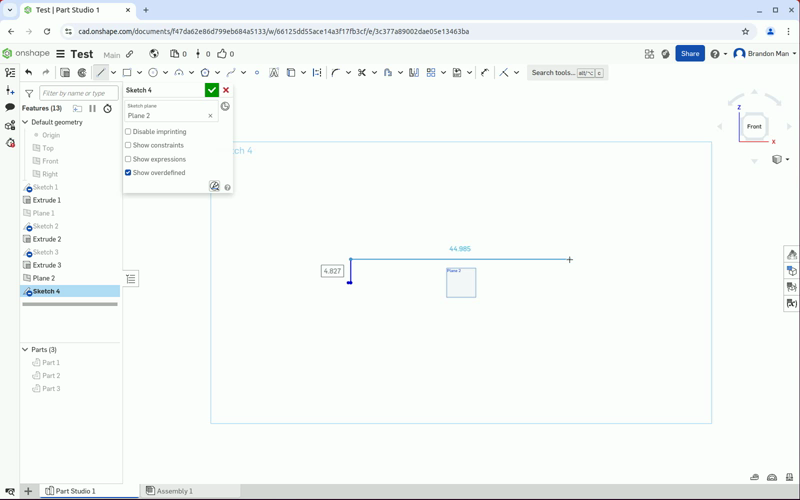
key_up(shift)
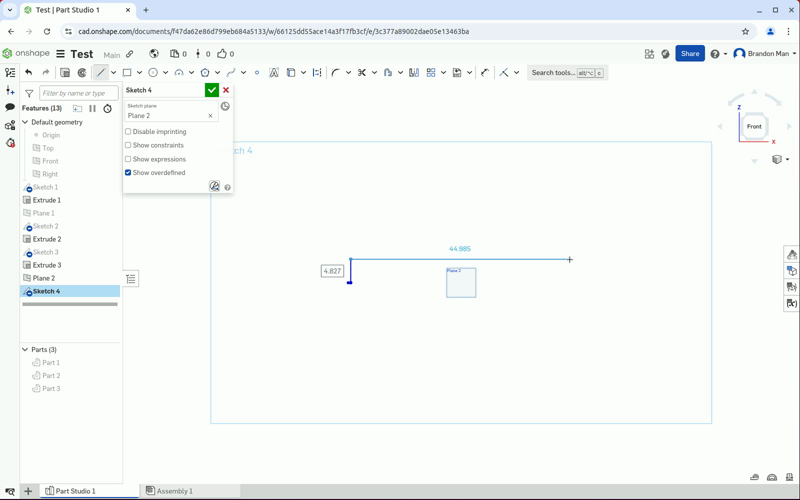
key_down(shift)
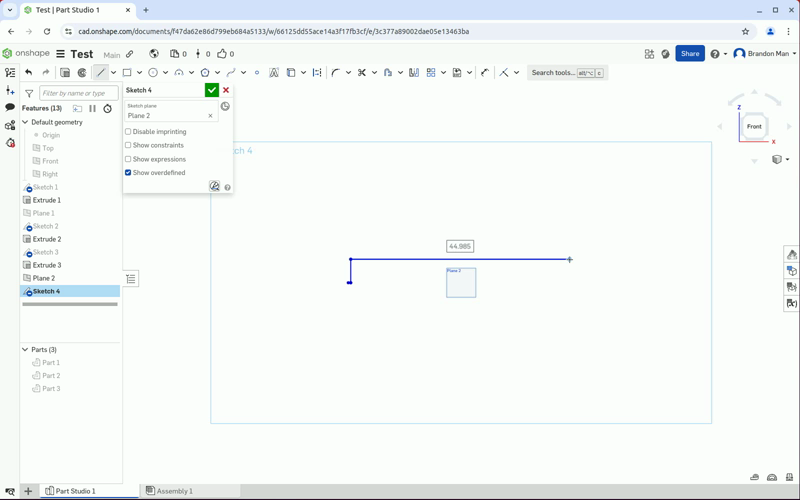
mouse_move(589, 259)
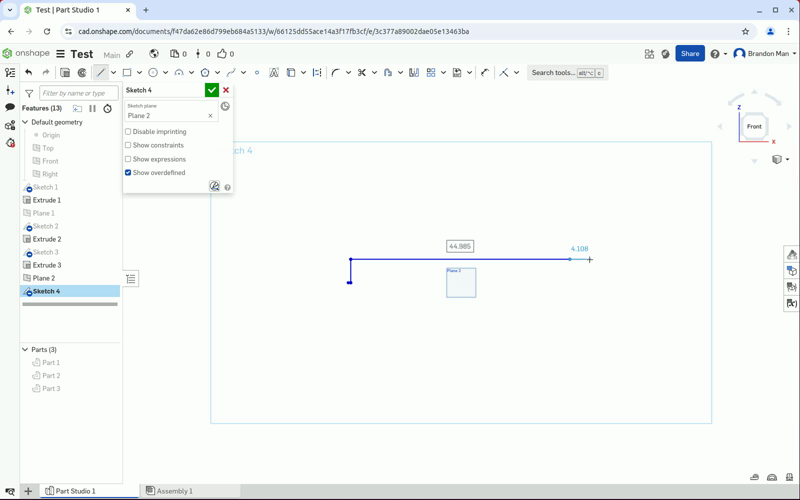
mouse_move(569, 282)
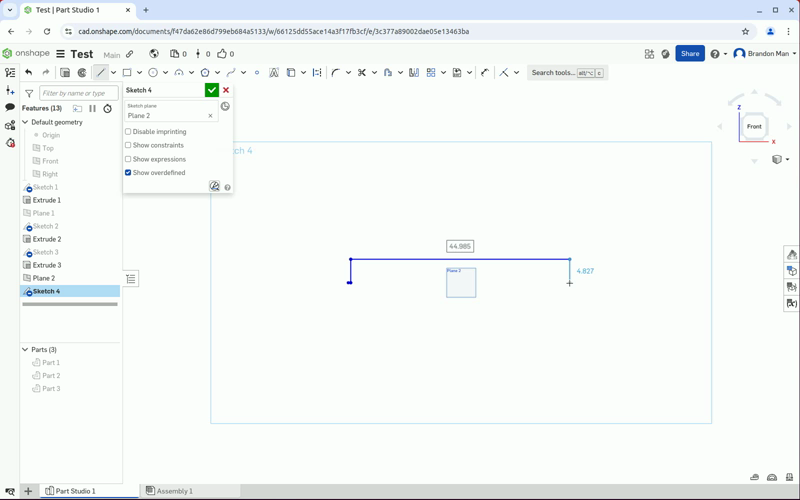
click(569, 282)
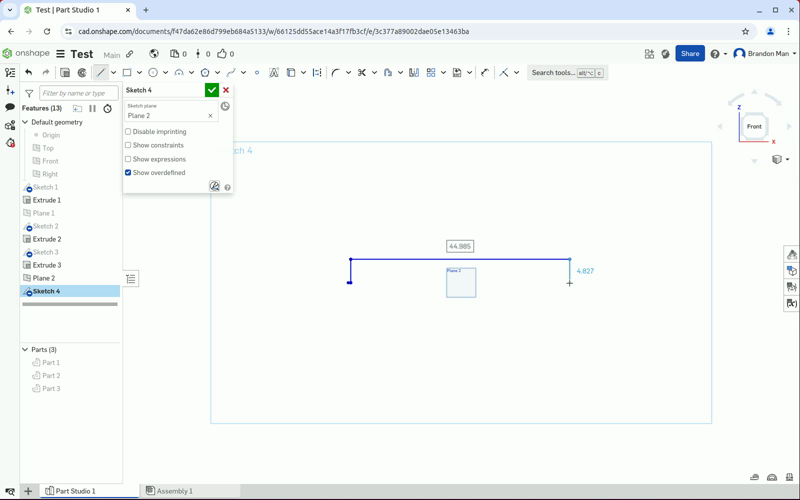
key_up(shift)
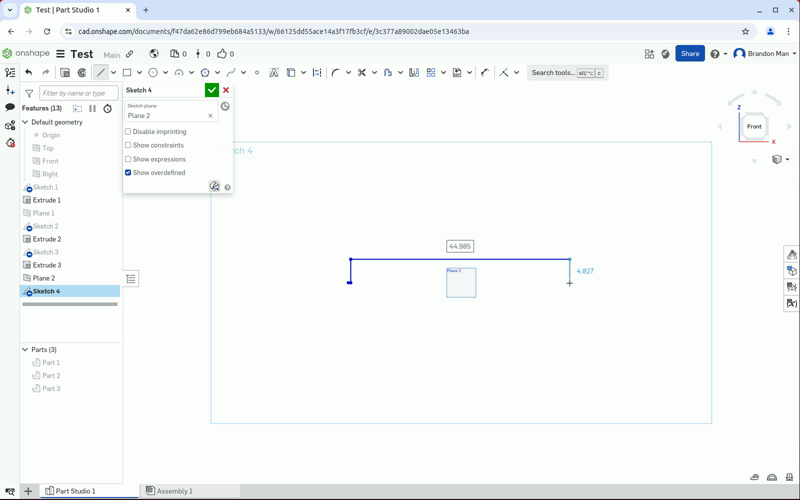
key_down(shift)
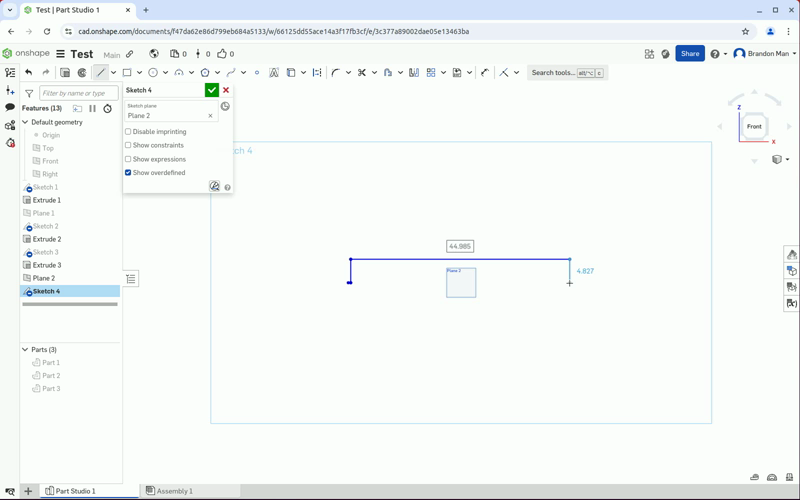
mouse_move(589, 282)
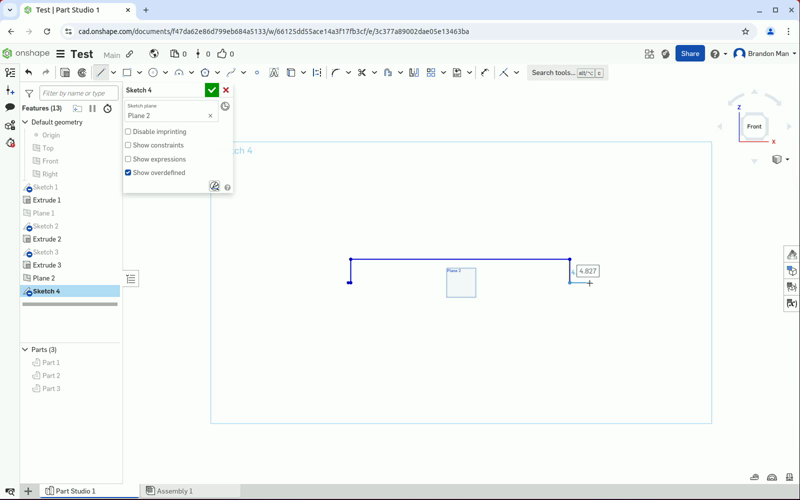
mouse_move(572, 282)
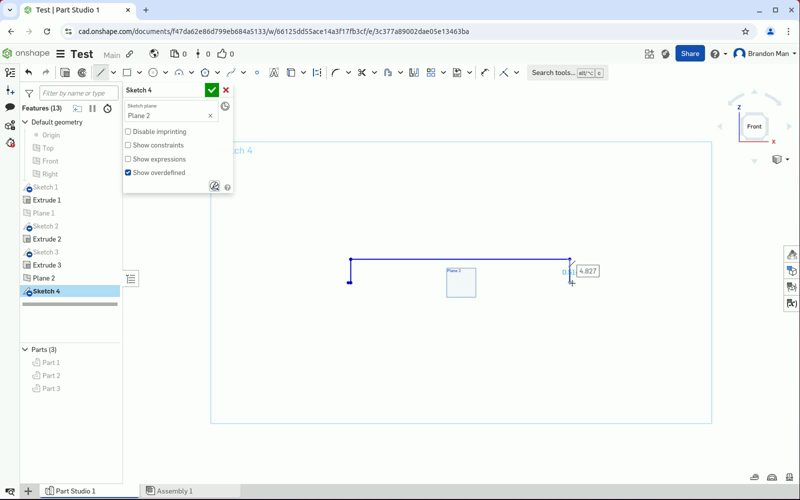
scroll(6)
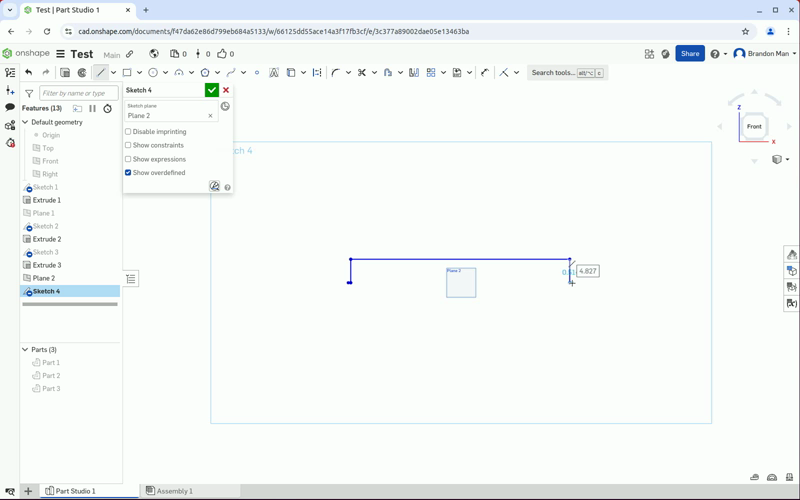
scroll(6)
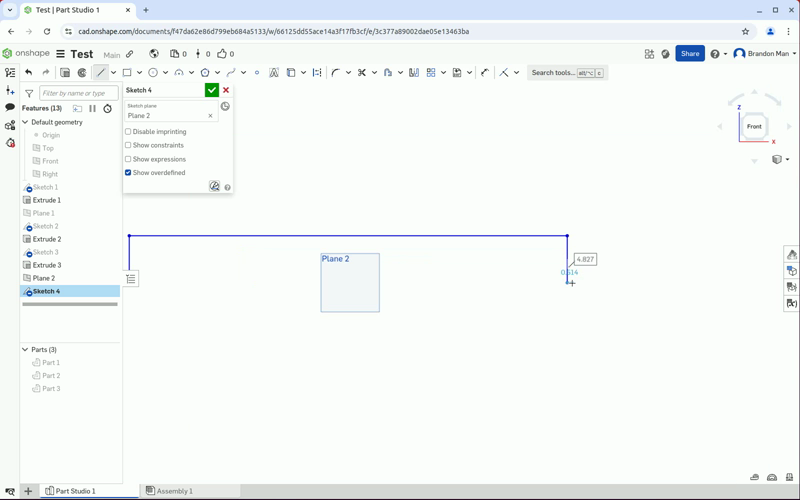
scroll(6)
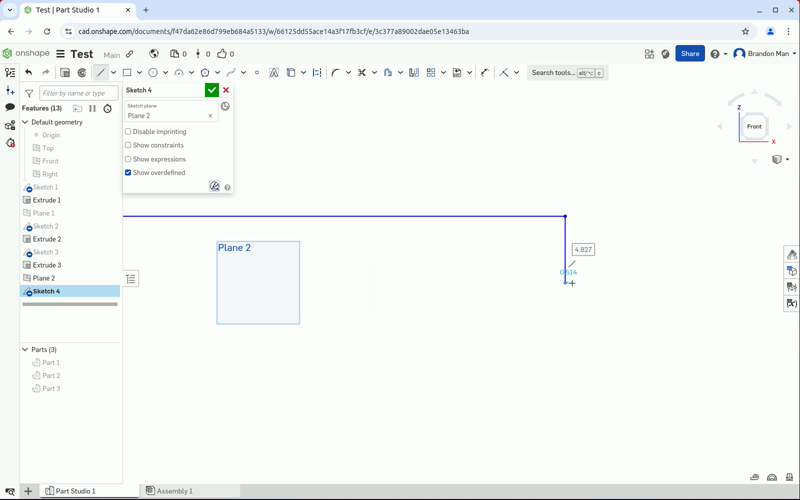
scroll(6)
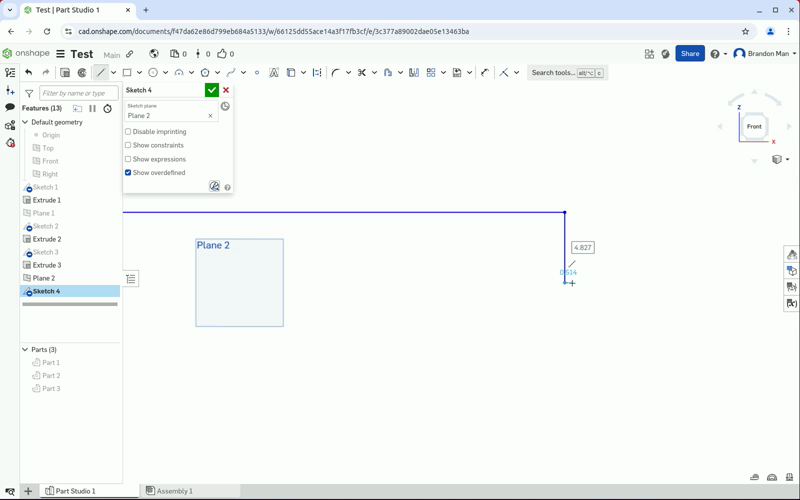
scroll(6)
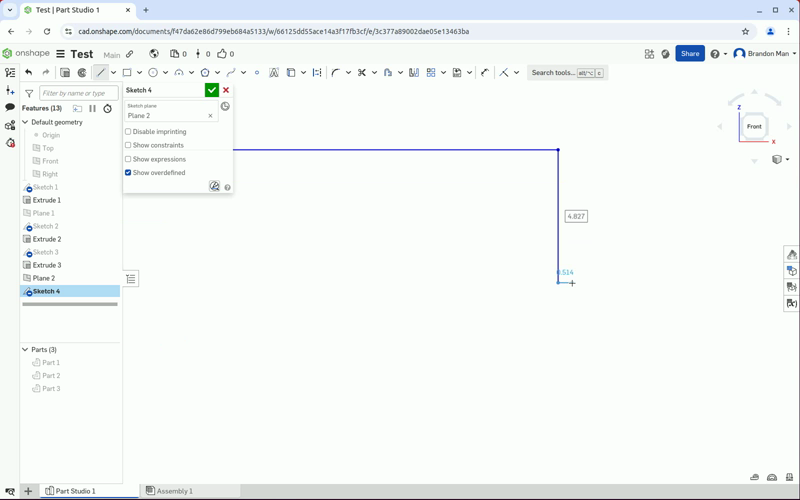
scroll(6)
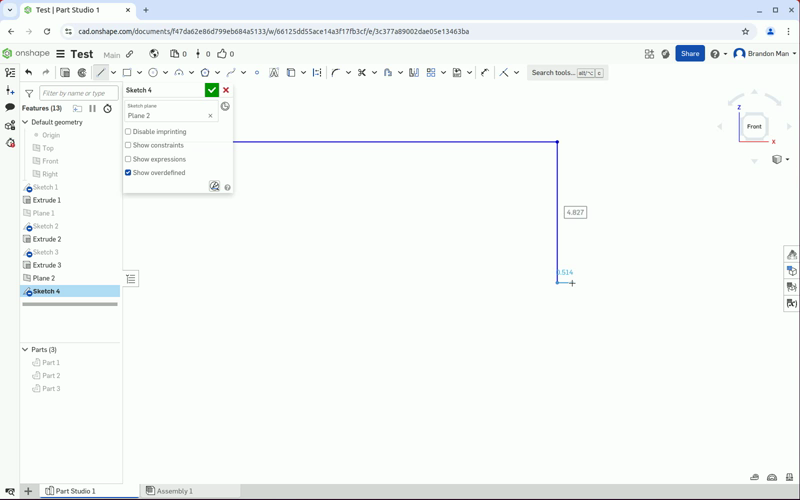
scroll(6)
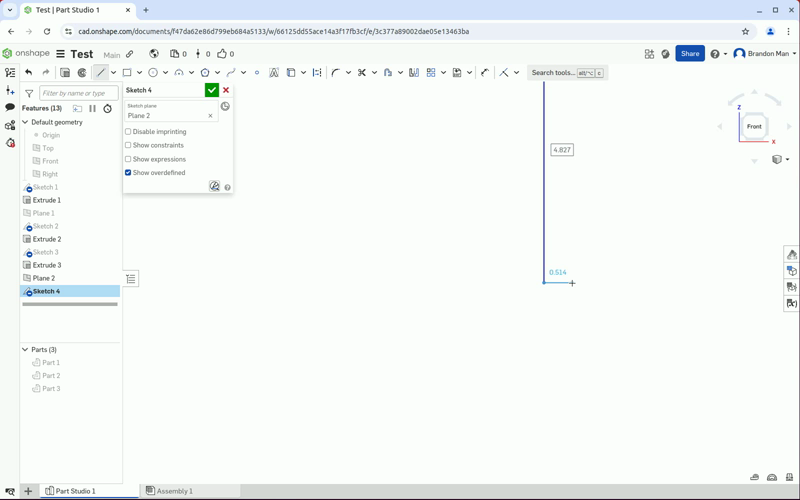
click(572, 282)
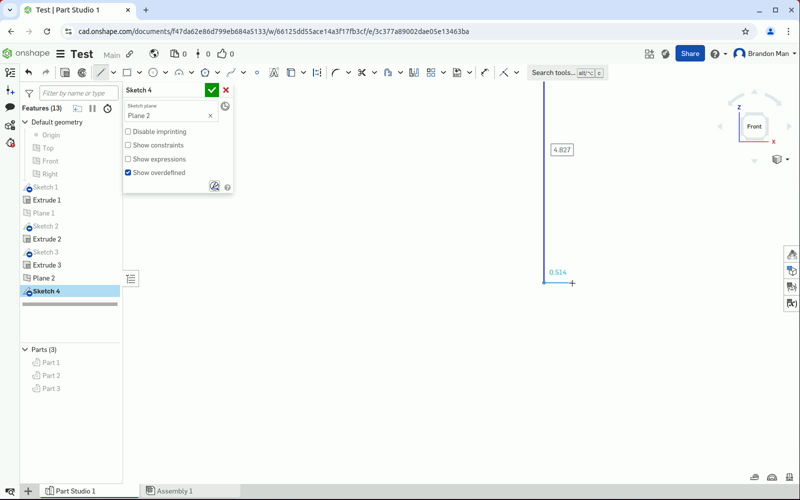
scroll(-6)
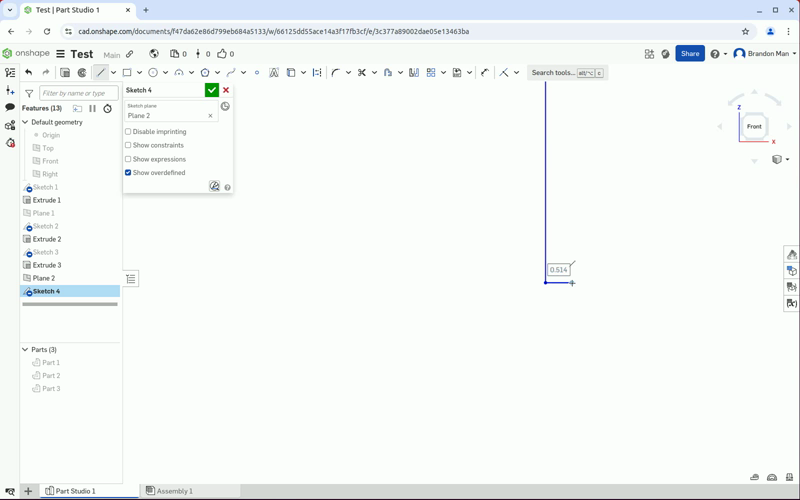
scroll(-6)
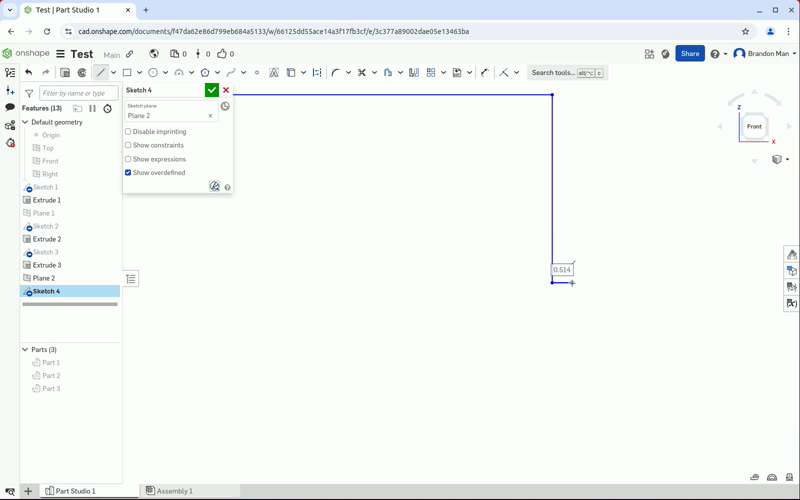
scroll(-6)
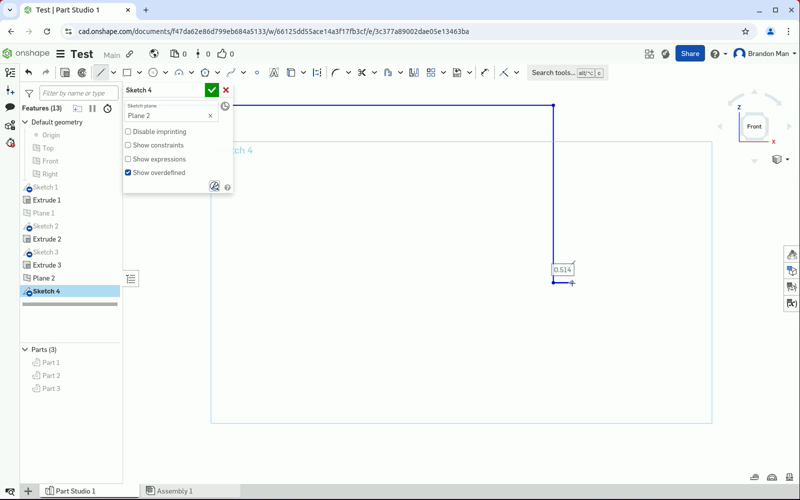
scroll(-6)
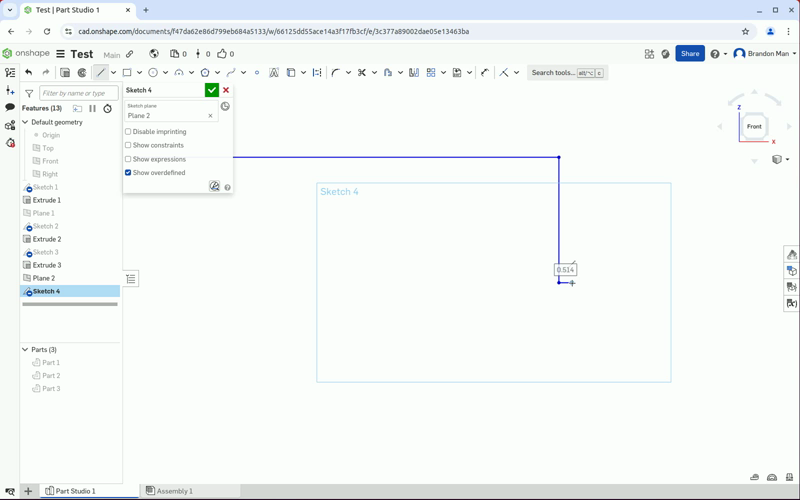
scroll(-6)
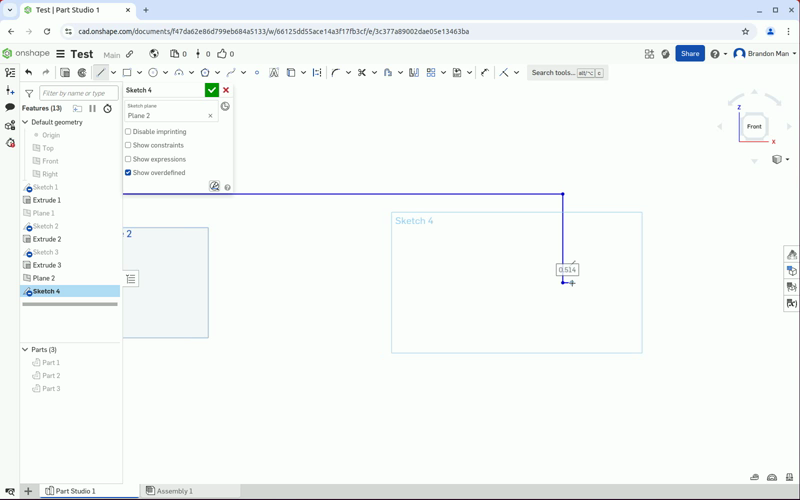
scroll(-6)
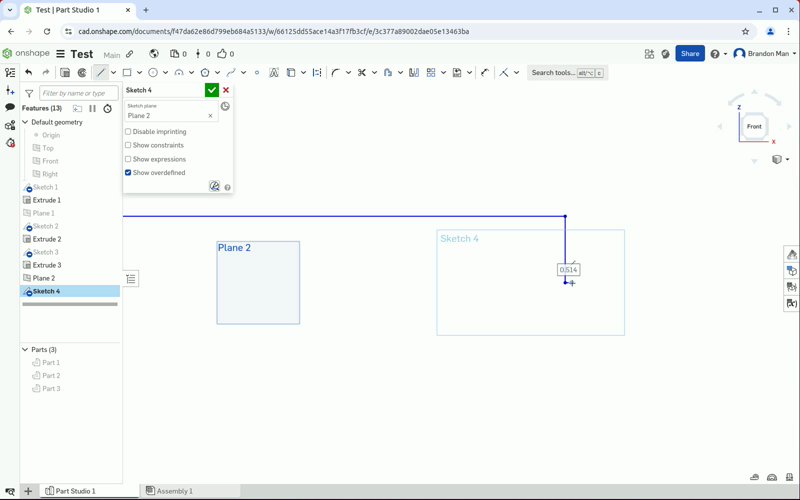
scroll(-6)
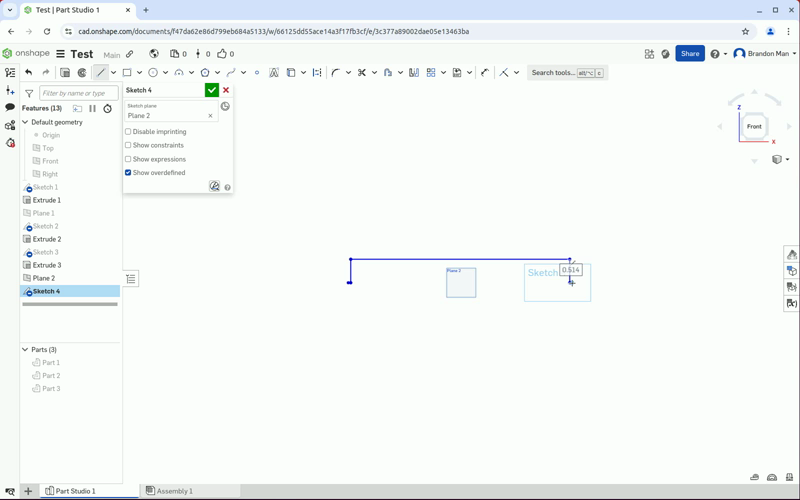
key_up(shift)
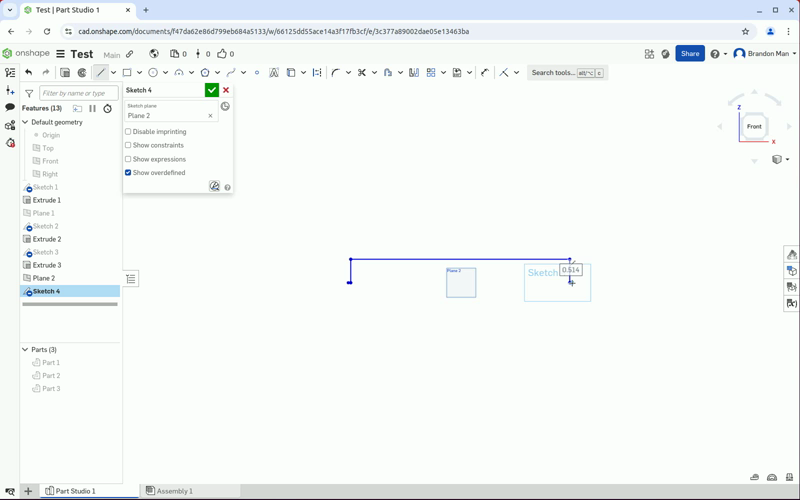
key_down(shift)
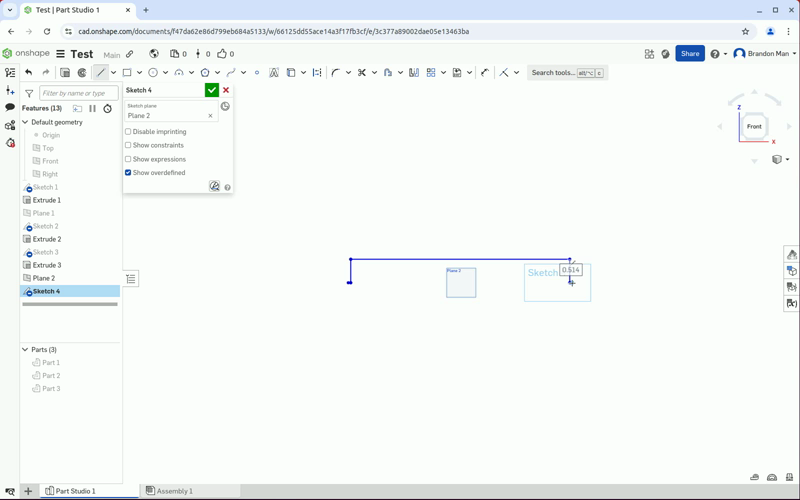
mouse_move(589, 282)
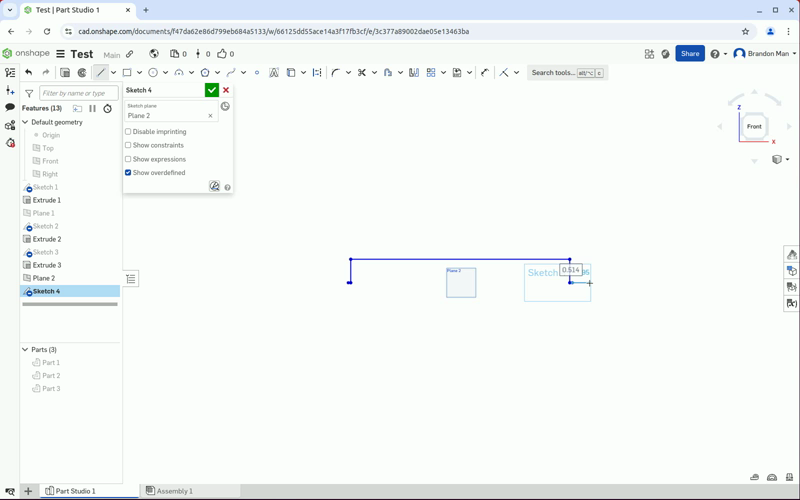
mouse_move(572, 257)
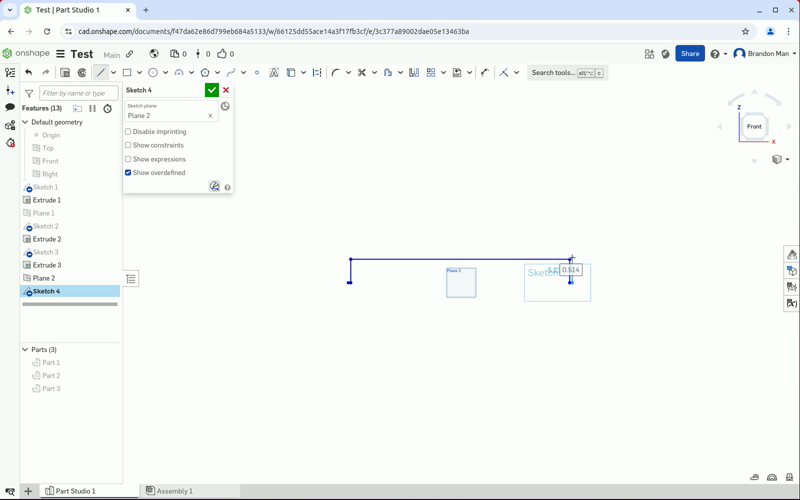
scroll(6)
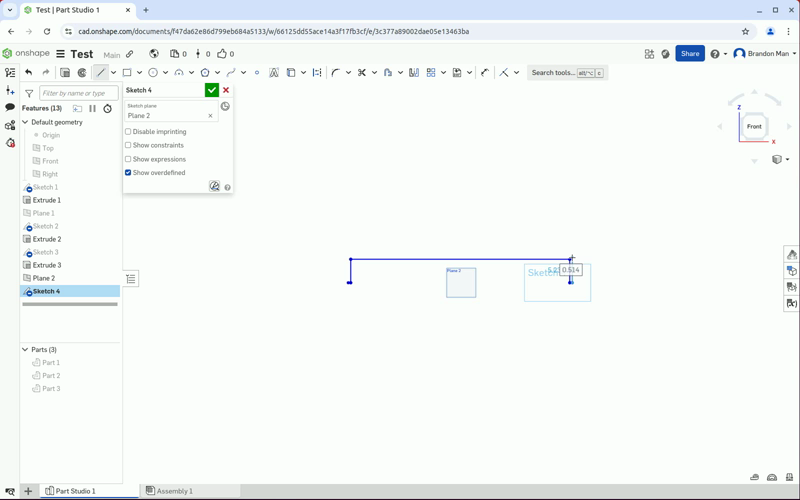
scroll(6)
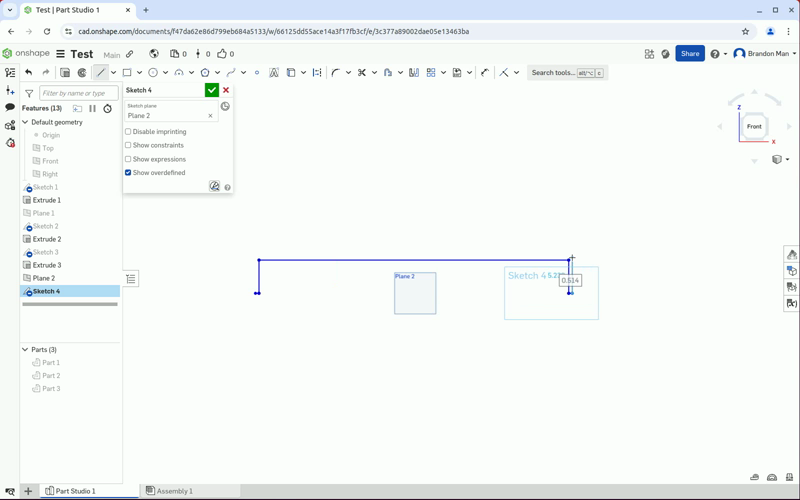
scroll(6)
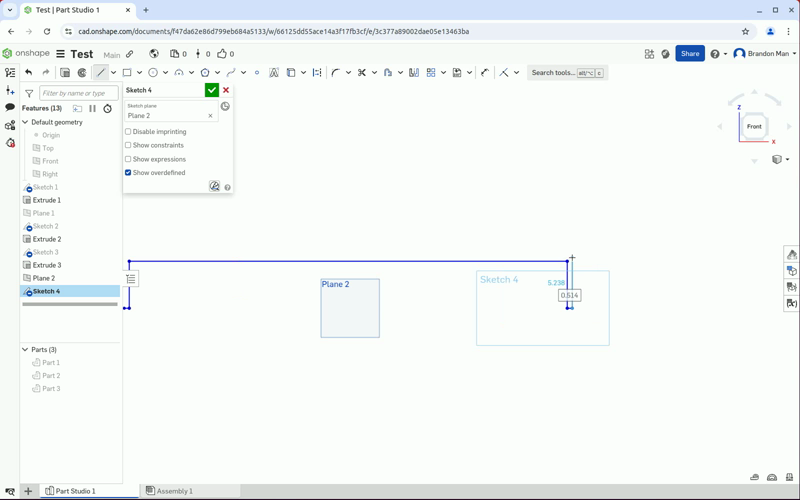
scroll(6)
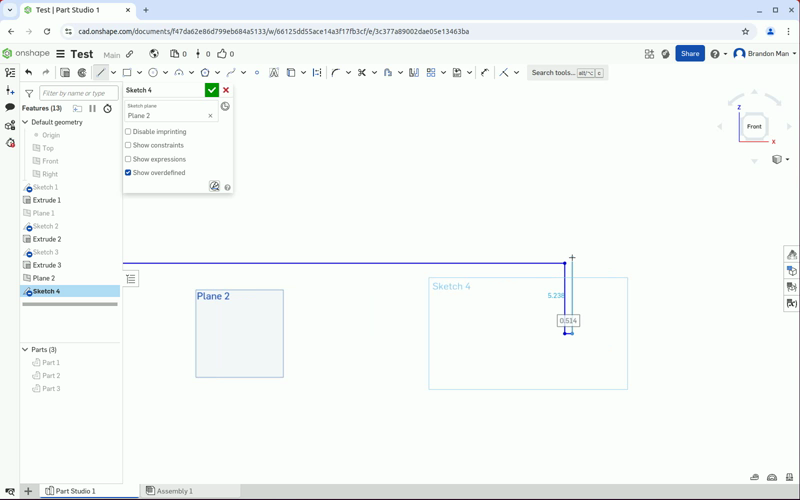
scroll(6)
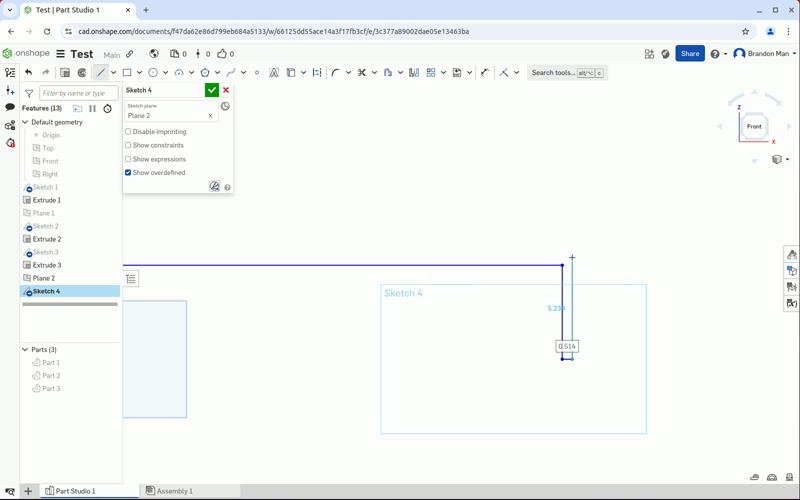
scroll(6)
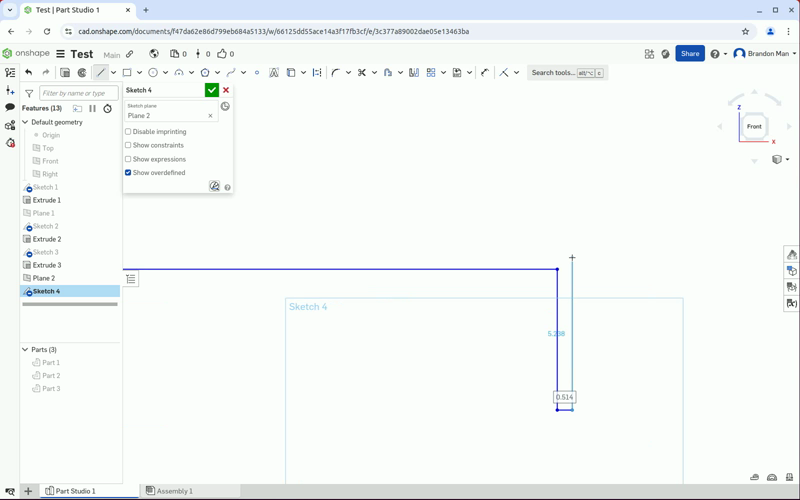
scroll(6)
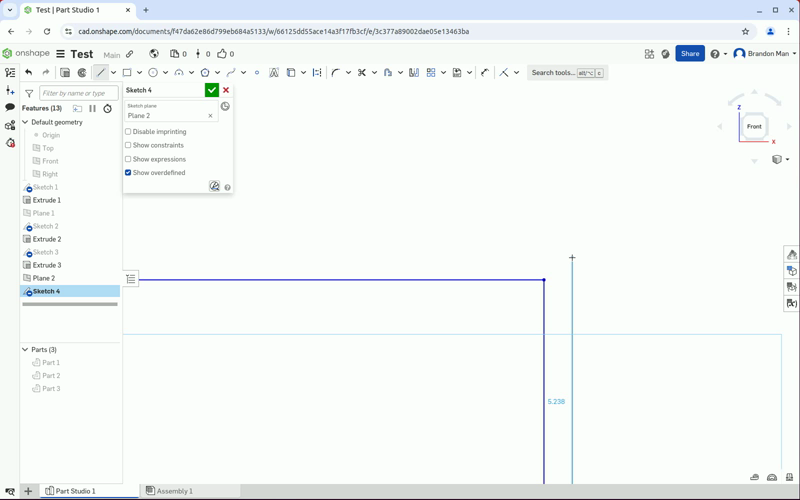
click(572, 257)
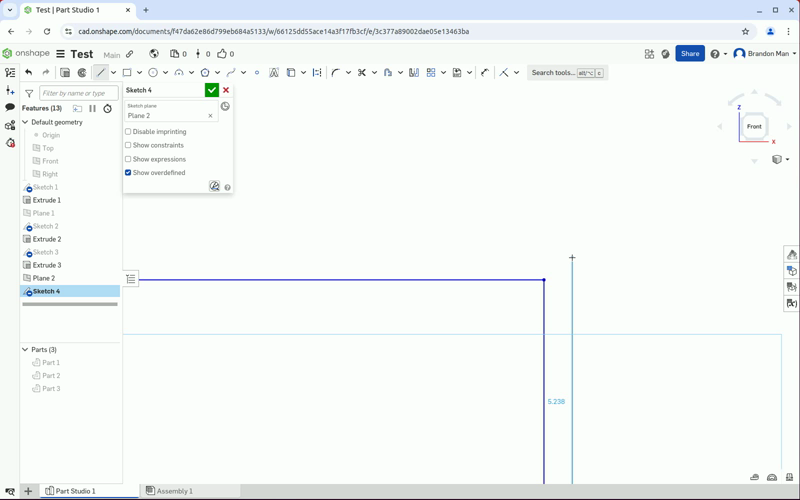
scroll(-6)
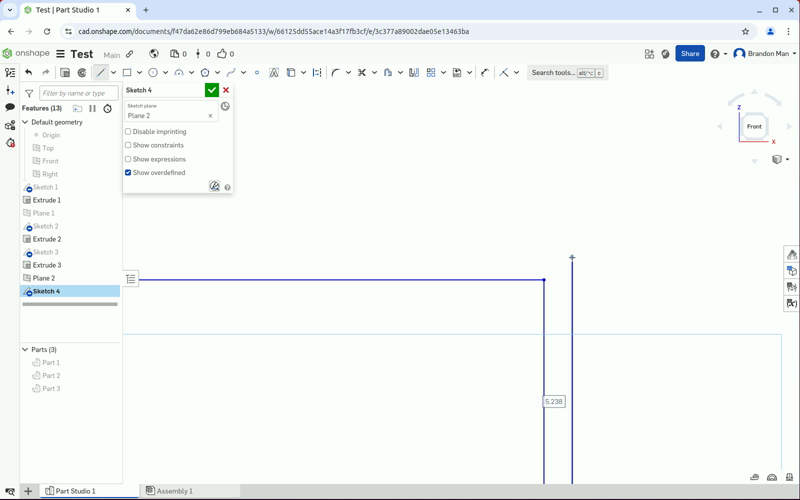
scroll(-6)
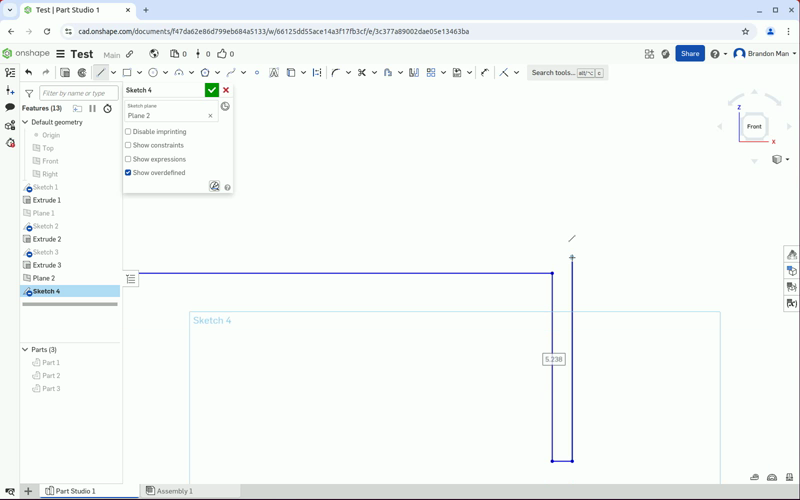
scroll(-6)
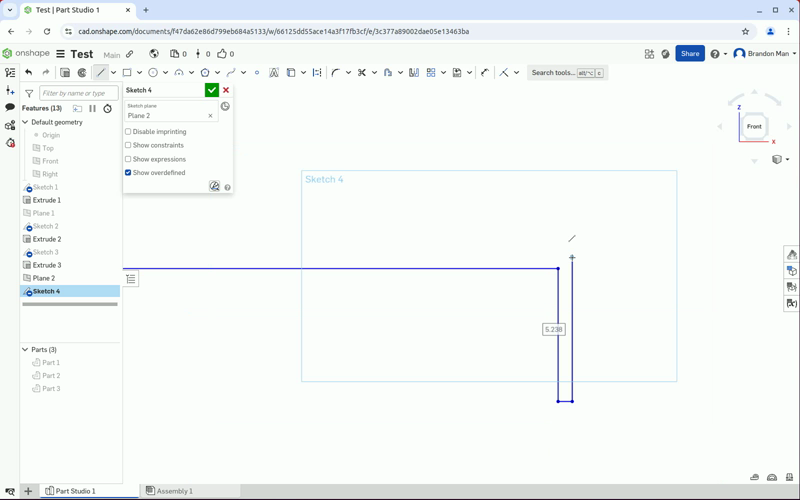
scroll(-6)
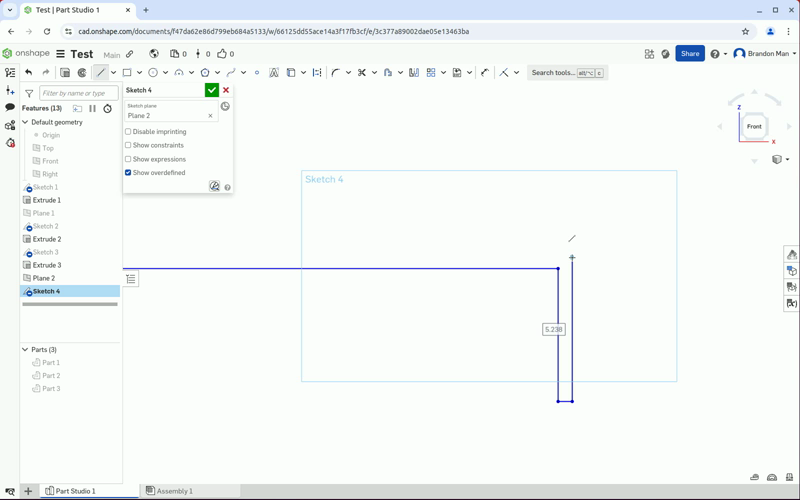
scroll(-6)
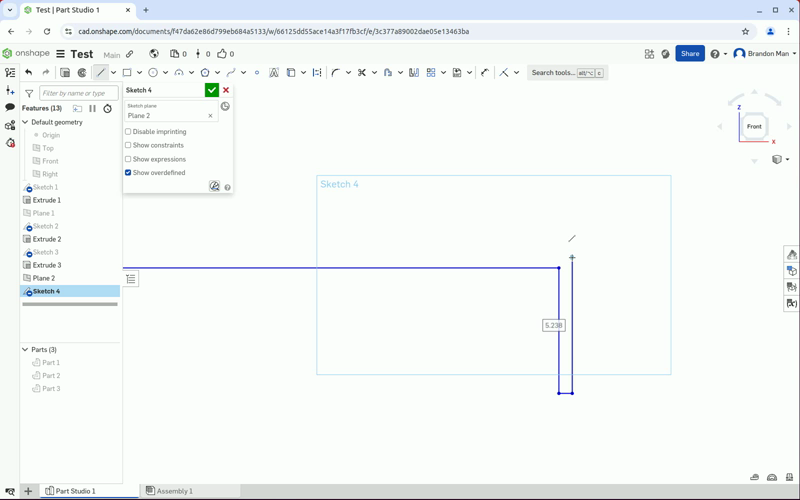
scroll(-6)
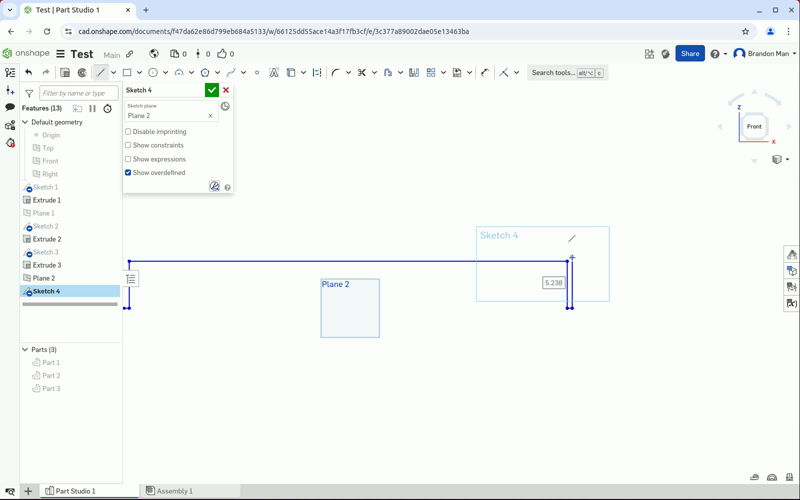
scroll(-6)
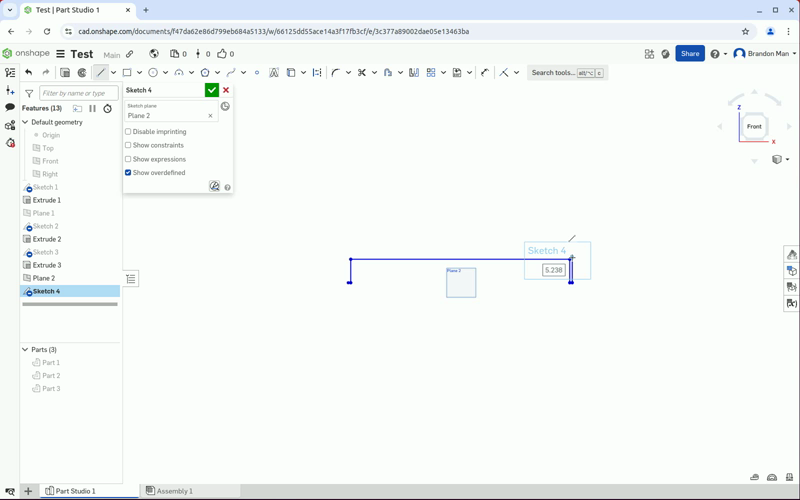
key_up(shift)
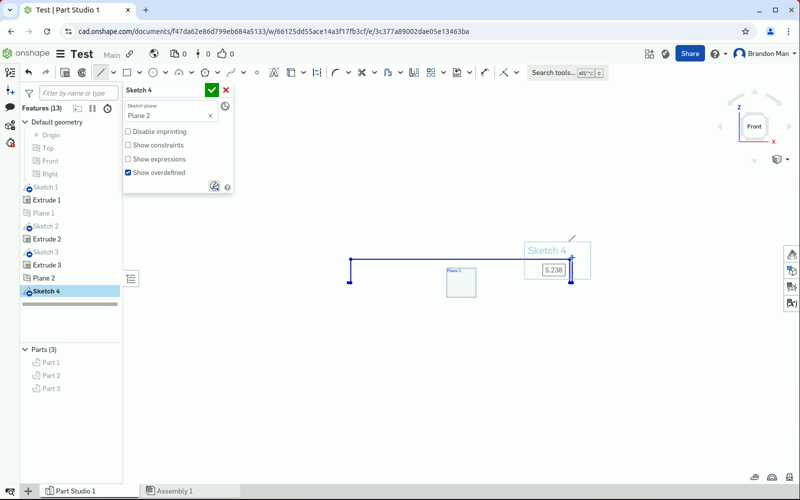
key_down(shift)
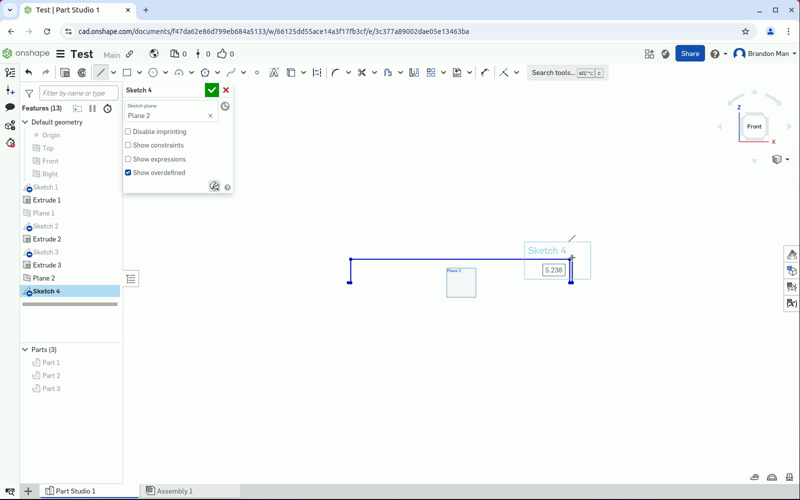
mouse_move(348, 257)
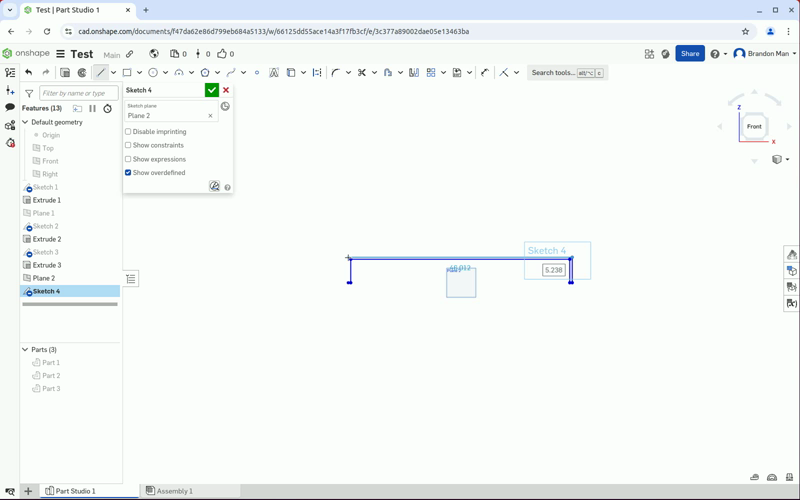
scroll(6)
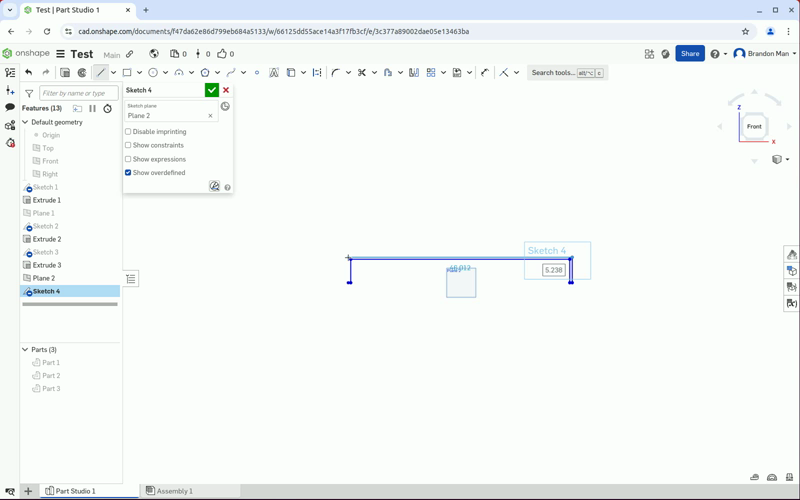
scroll(6)
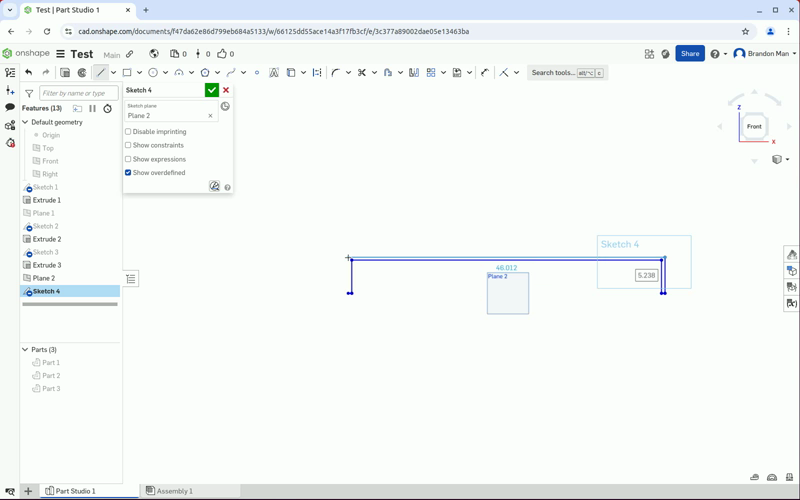
scroll(6)
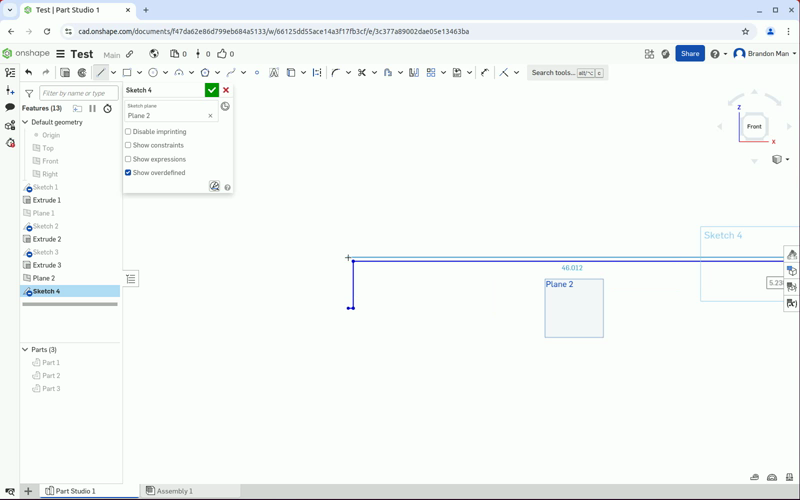
scroll(6)
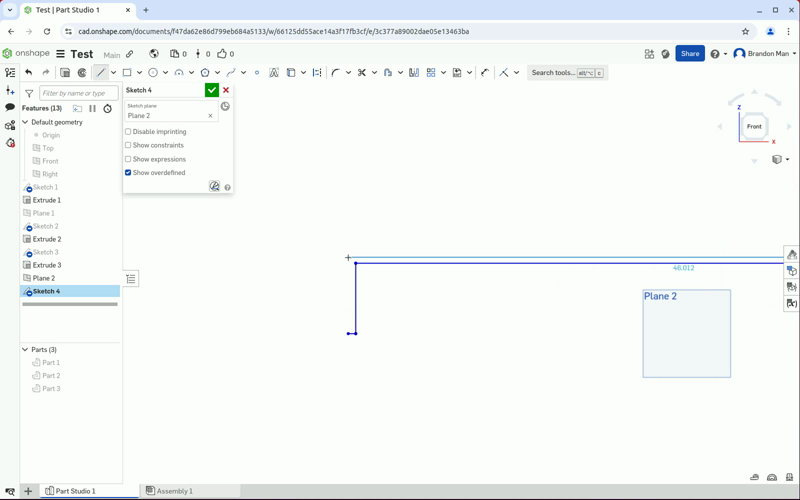
scroll(6)
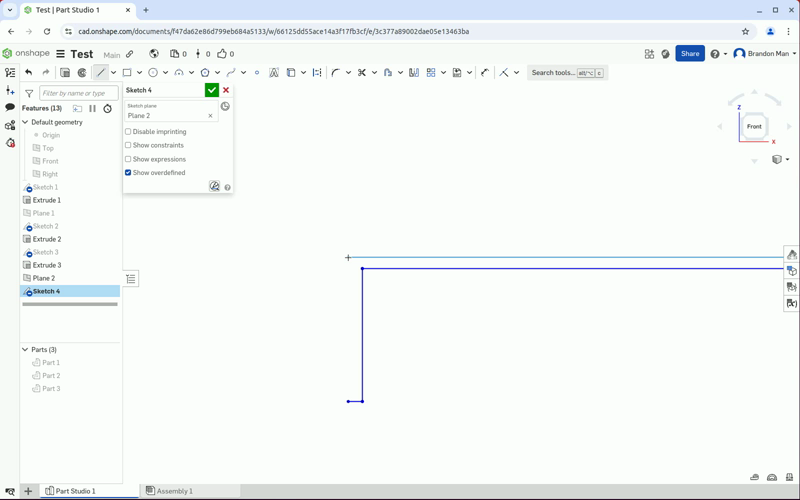
scroll(6)
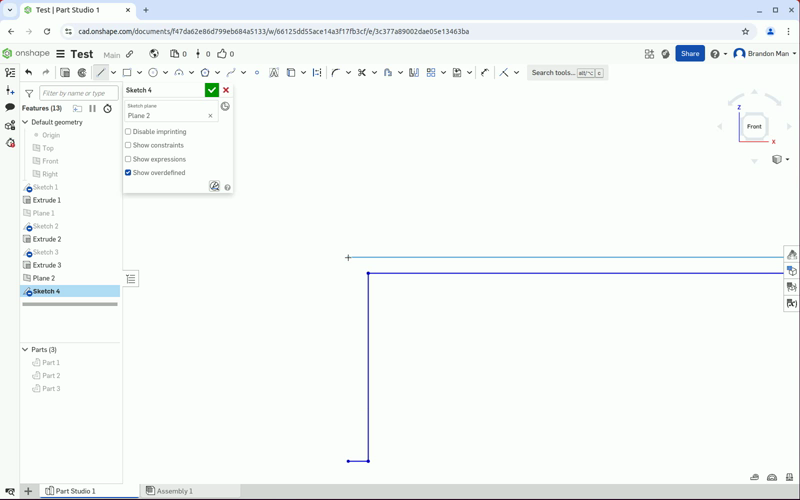
scroll(6)
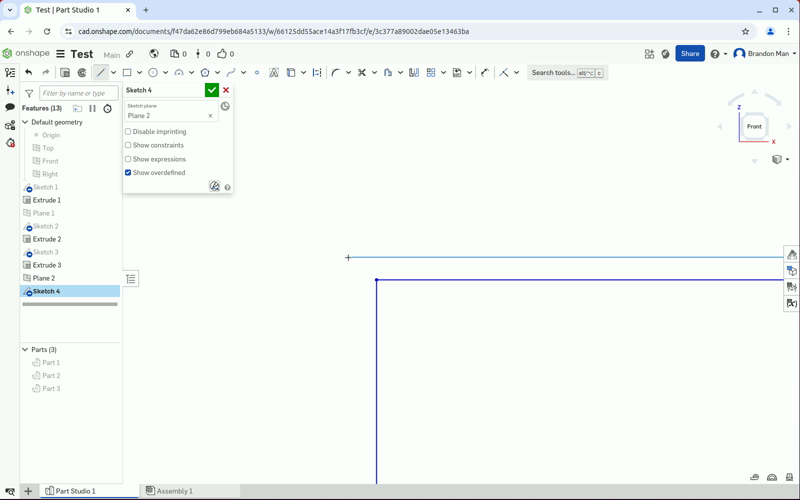
click(348, 257)
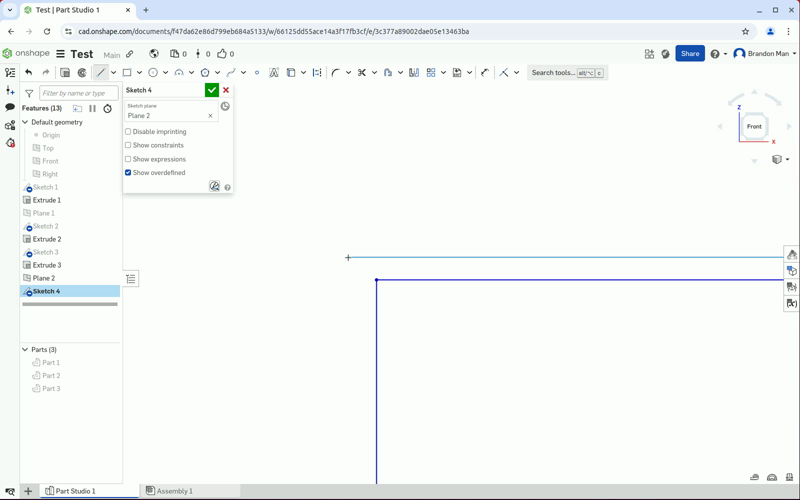
scroll(-6)
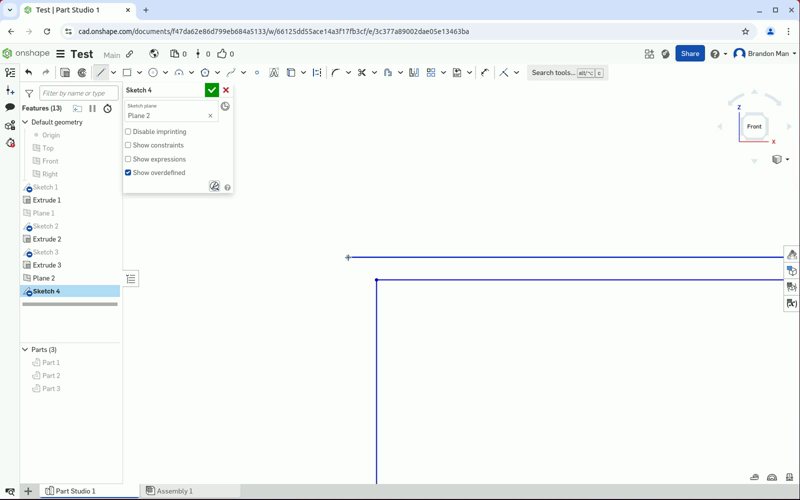
scroll(-6)
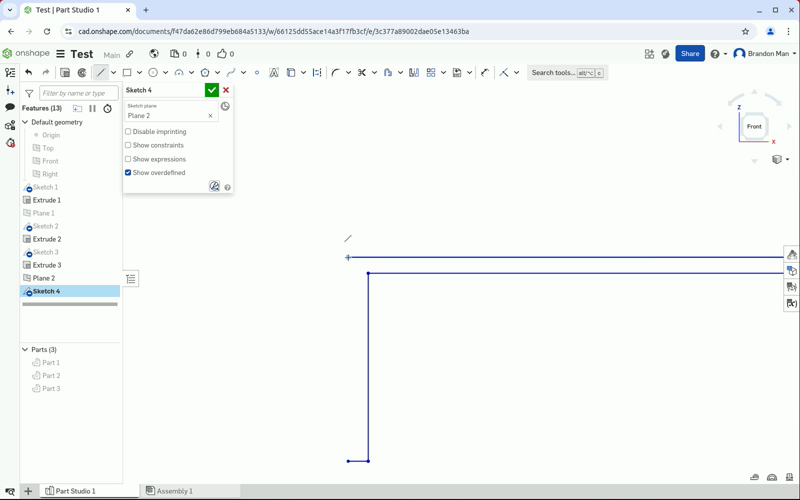
scroll(-6)
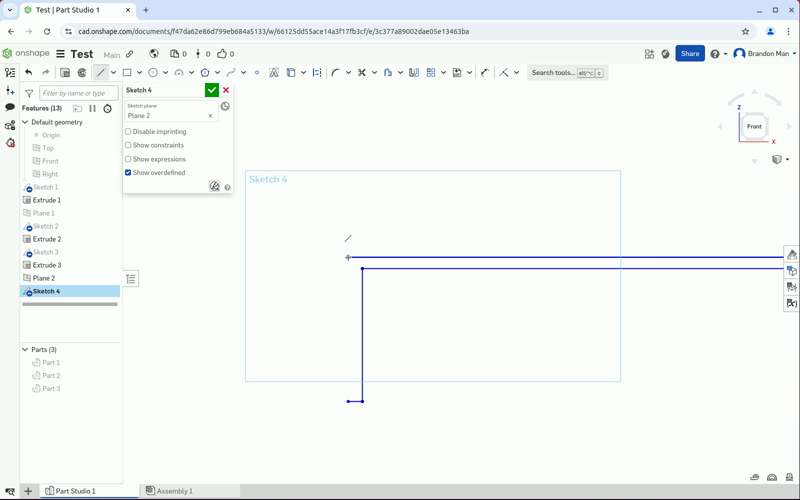
scroll(-6)
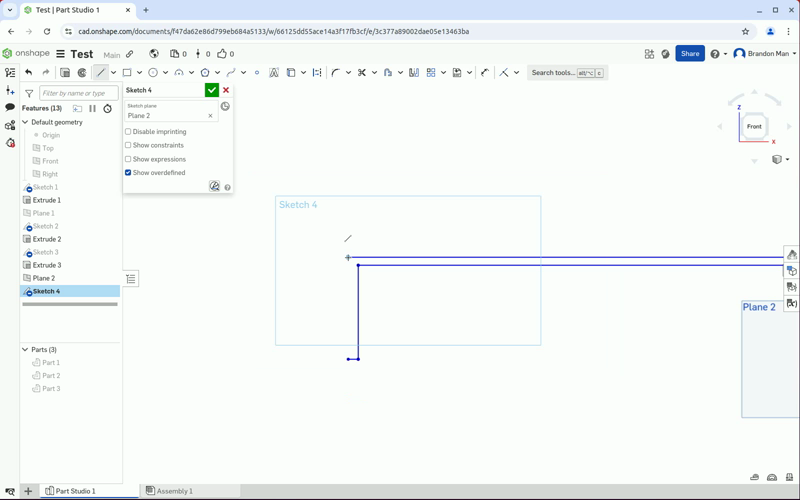
scroll(-6)
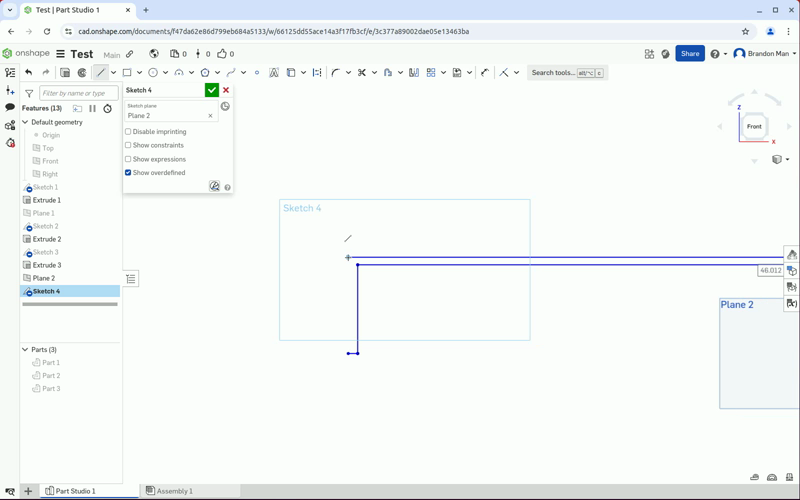
scroll(-6)
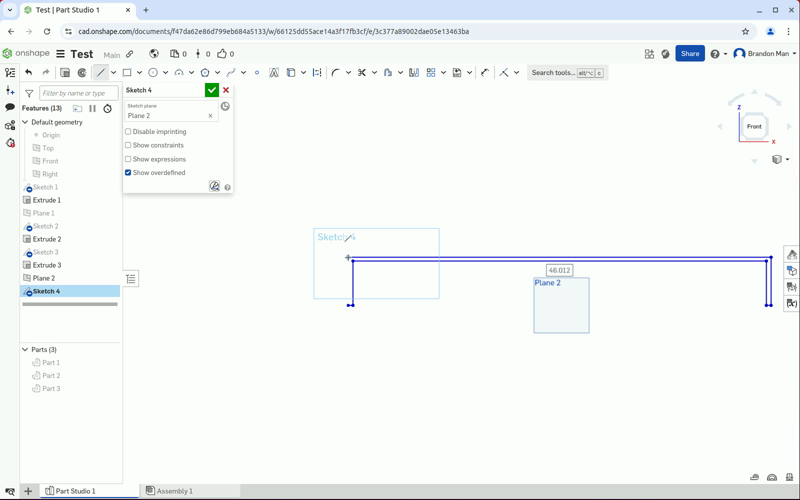
scroll(-6)
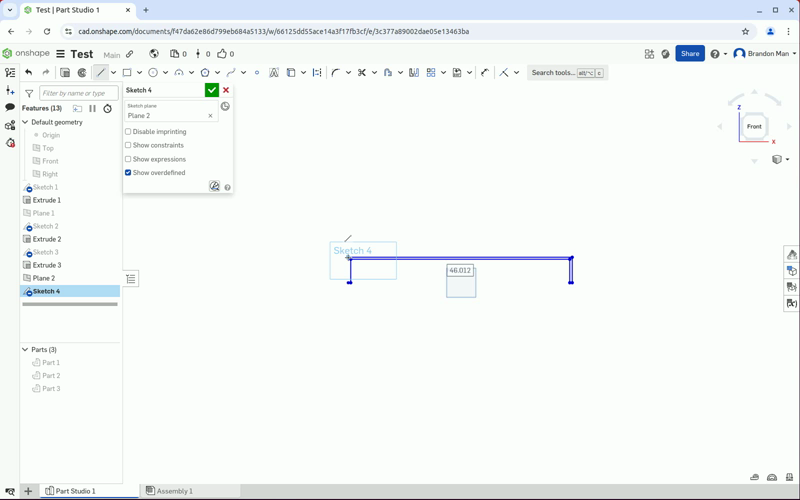
key_up(shift)
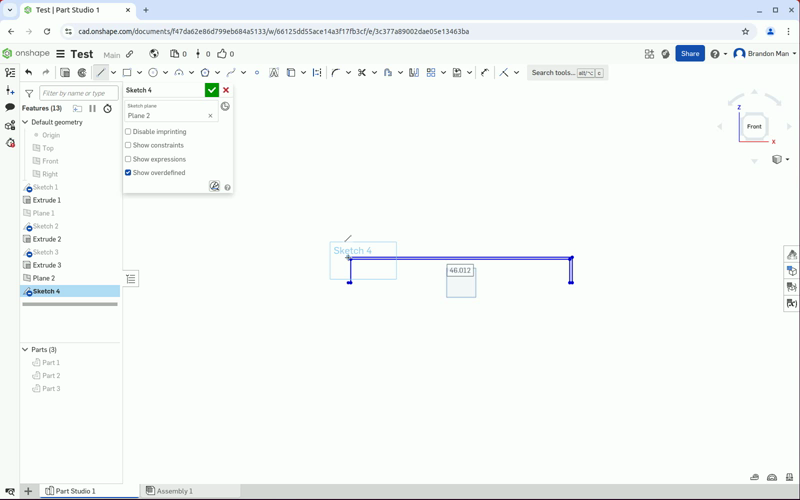
mouse_move(378, 257)
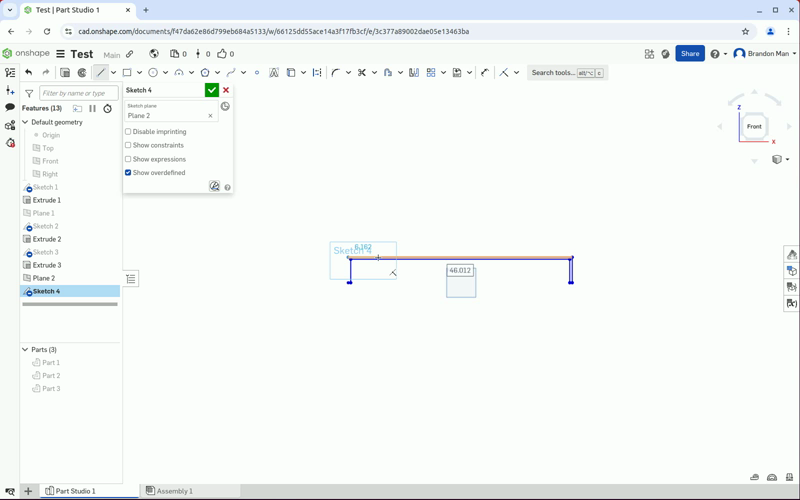
key_down(shift)
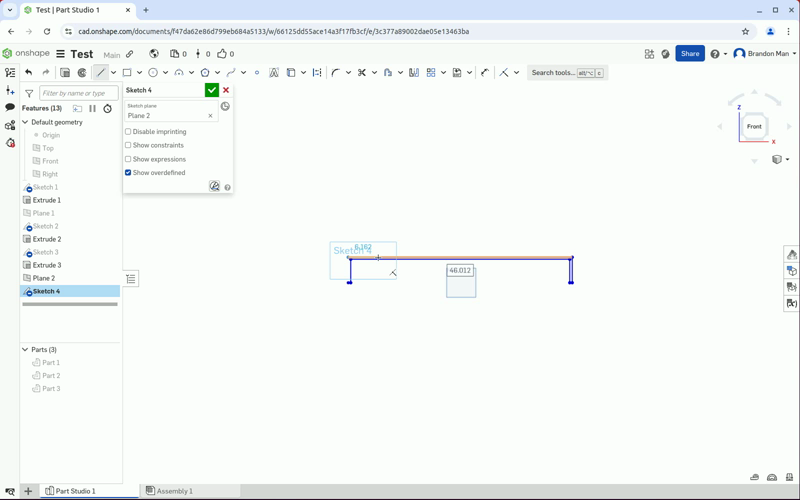
mouse_move(348, 282)
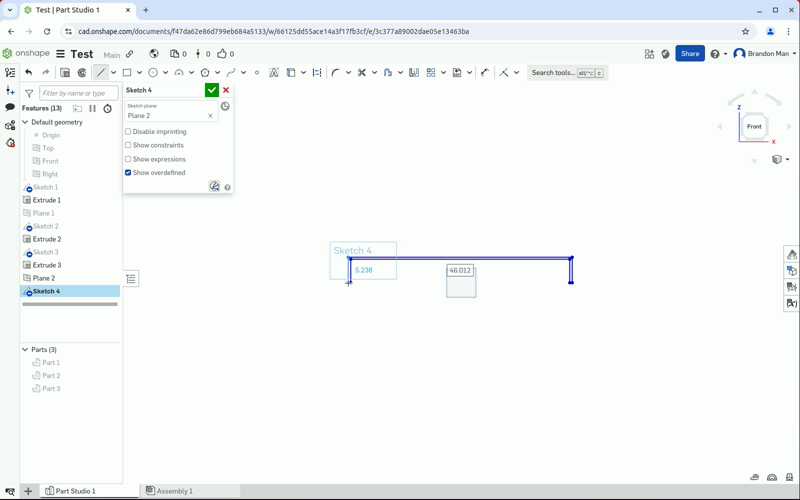
scroll(6)
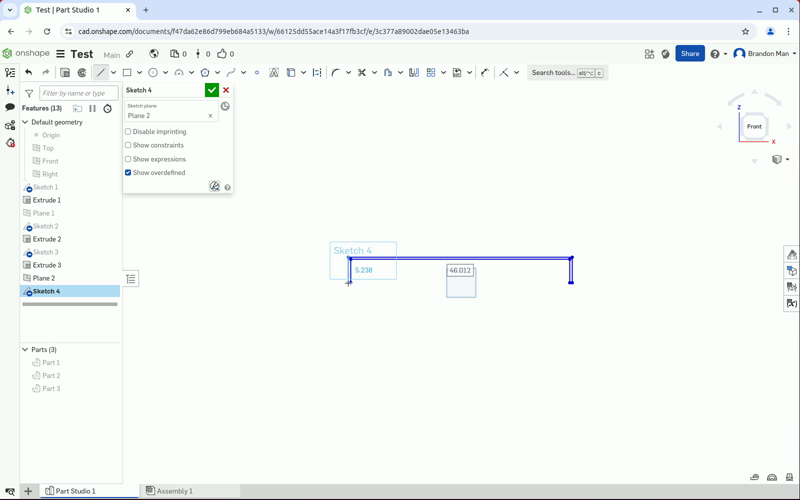
scroll(6)
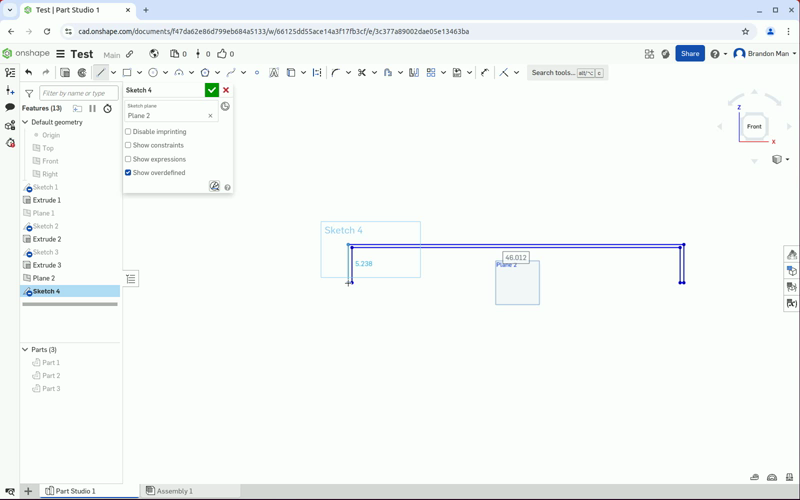
scroll(6)
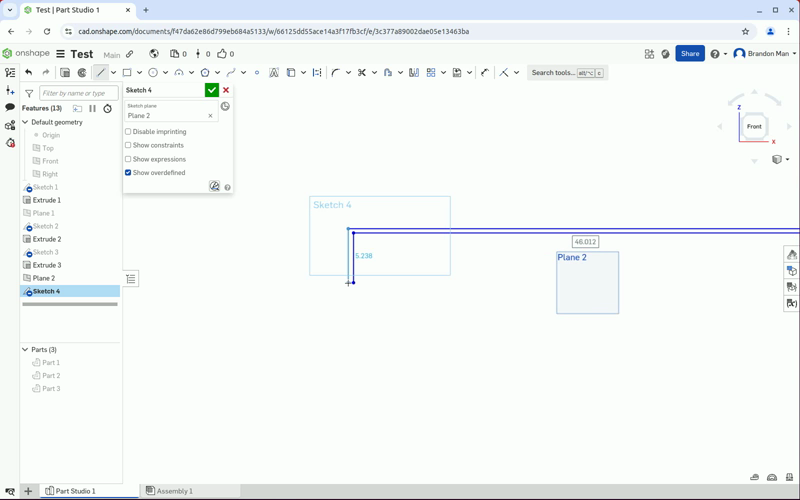
scroll(6)
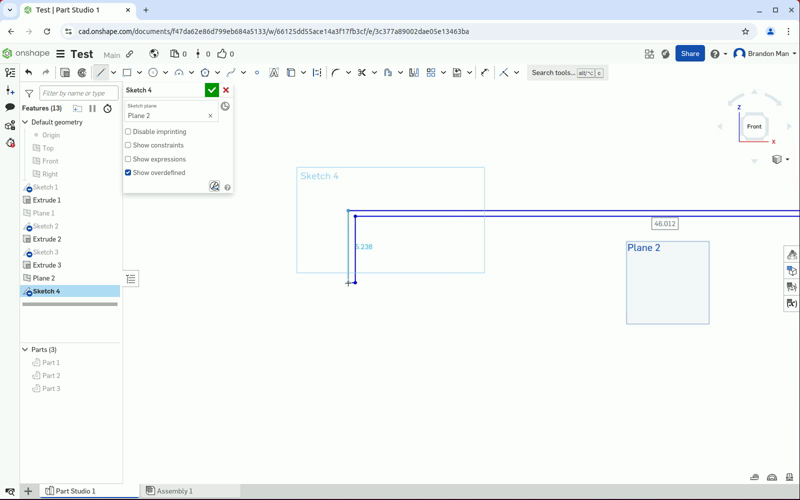
scroll(6)
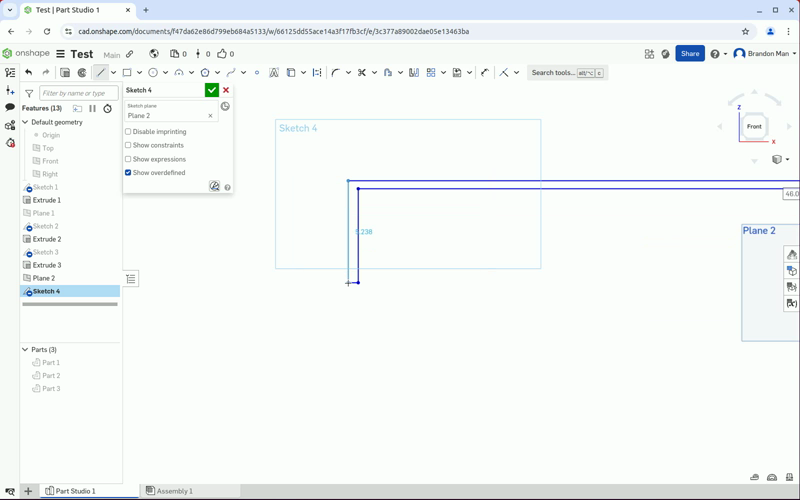
scroll(6)
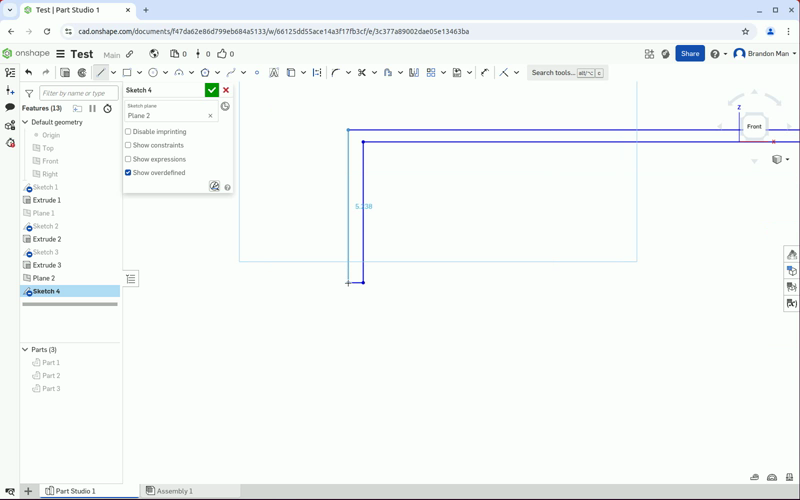
scroll(6)
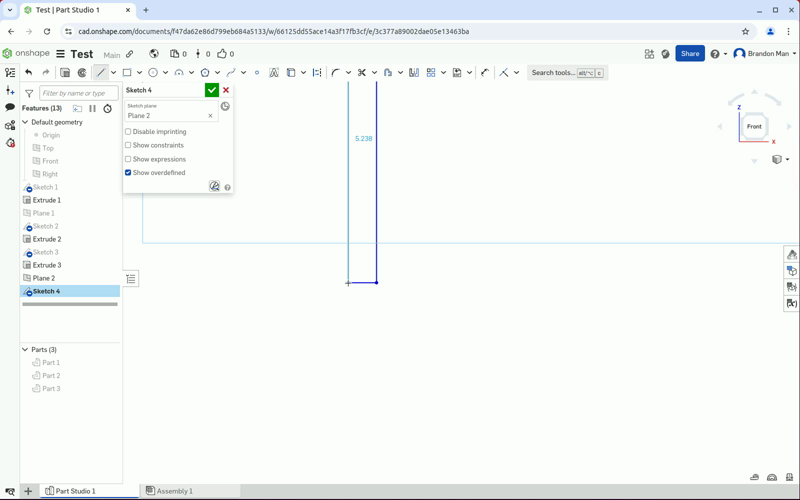
key_up(shift)
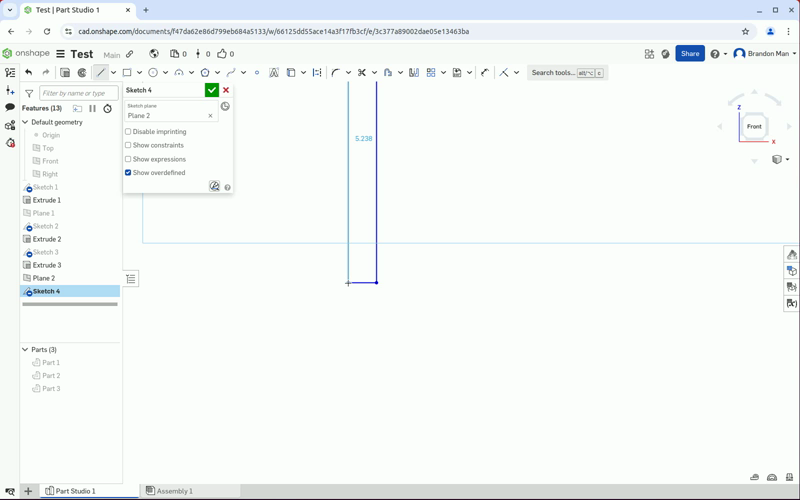
click(348, 282)
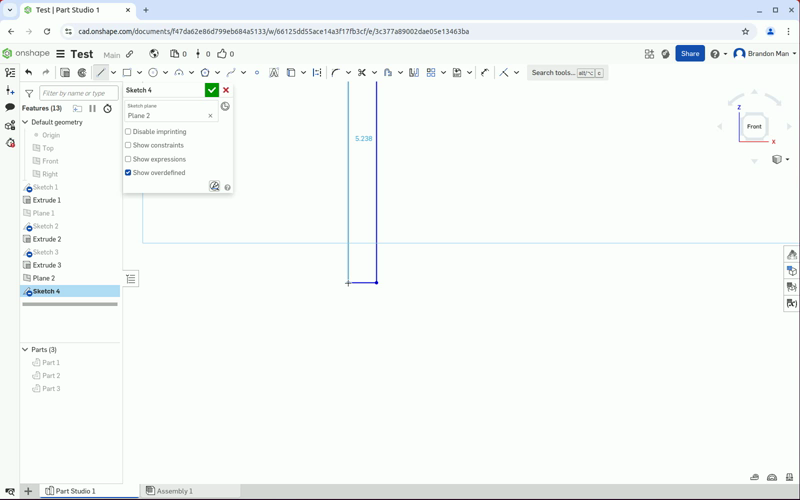
scroll(-6)
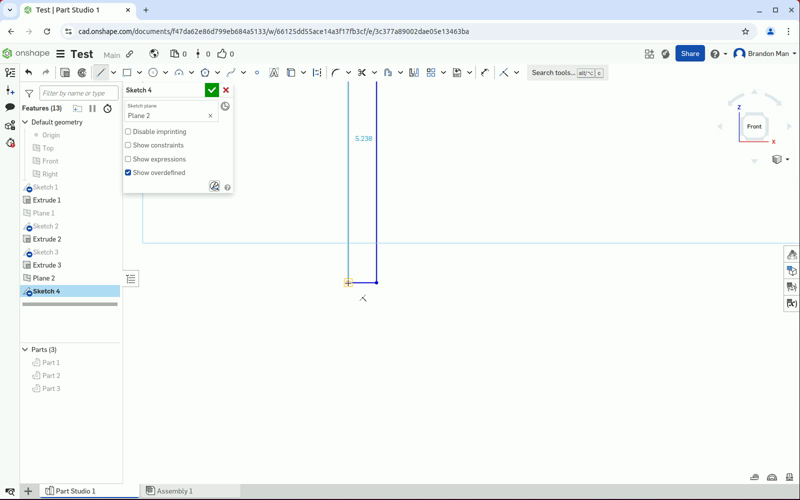
scroll(-6)
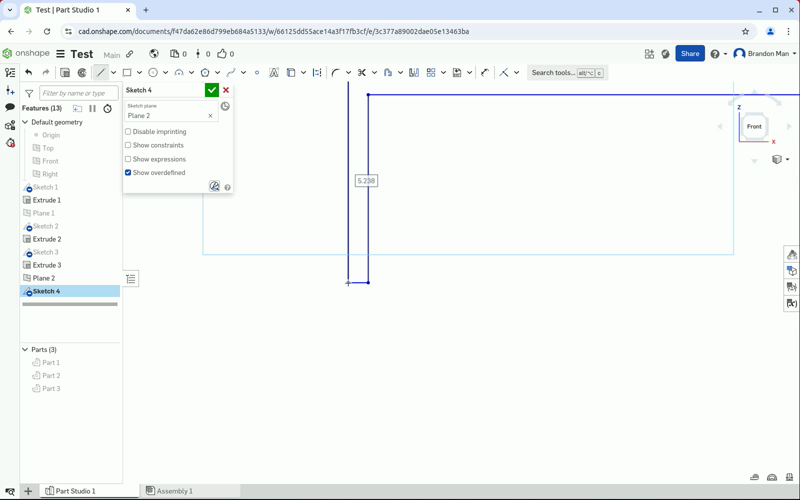
scroll(-6)
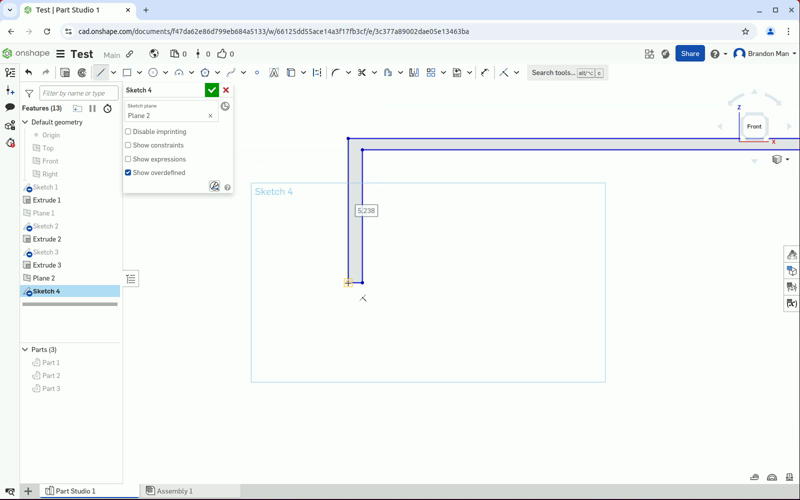
scroll(-6)
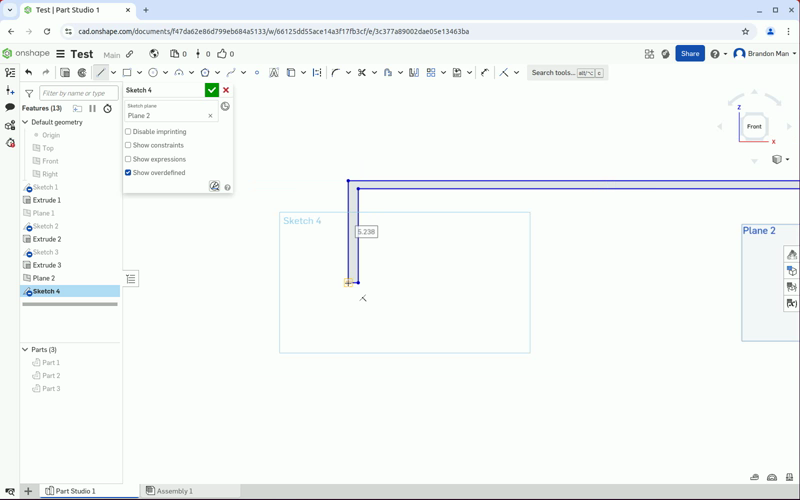
scroll(-6)
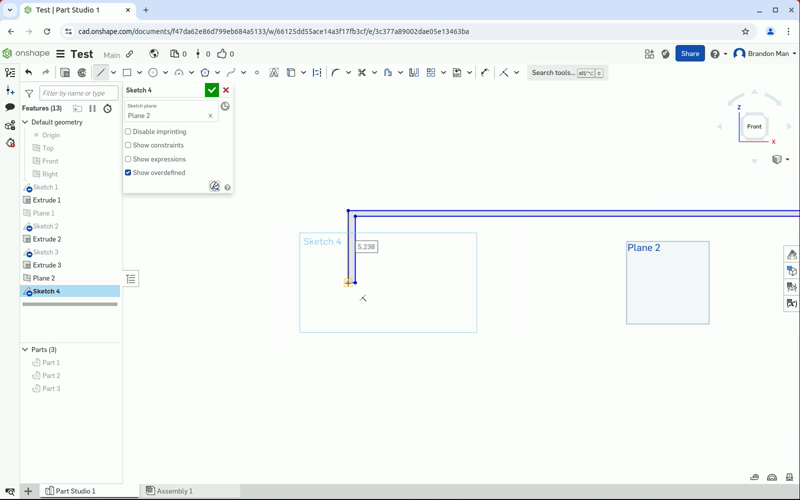
scroll(-6)
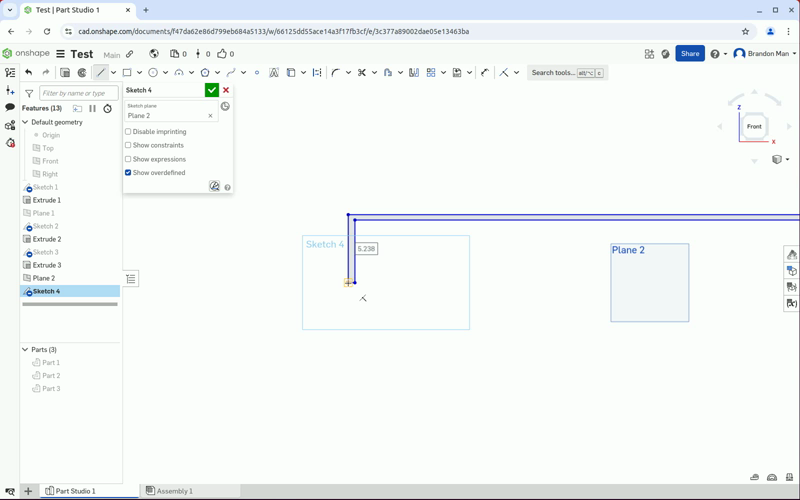
scroll(-6)
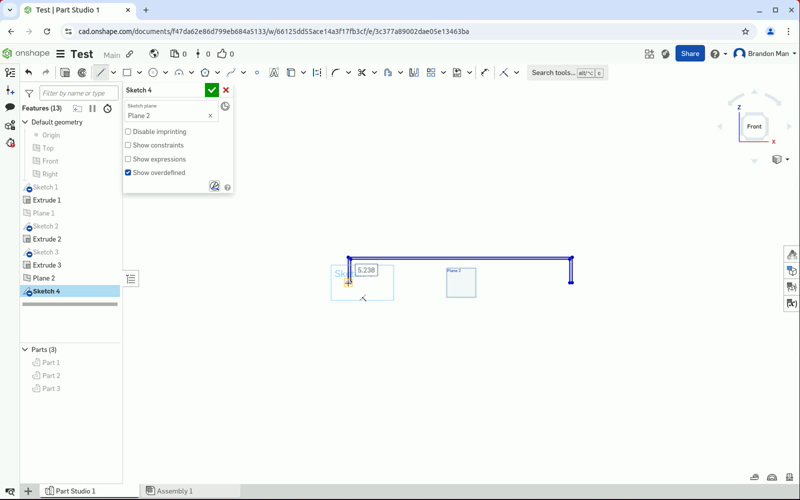
key(esc)
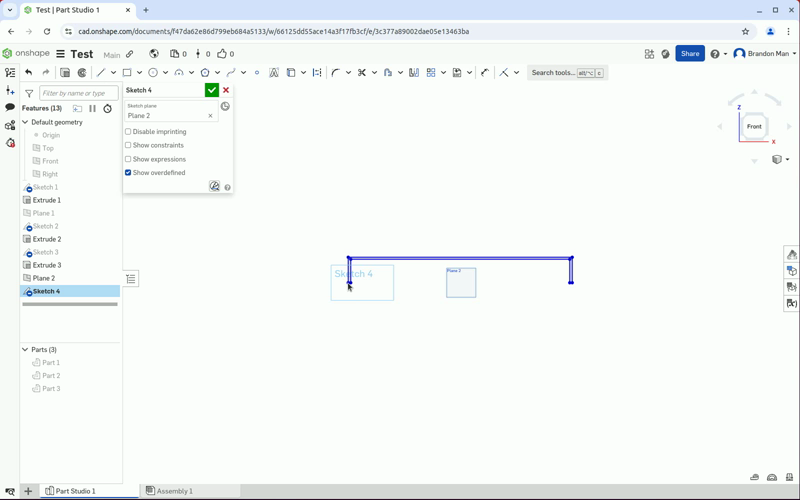
mouse_move(450, 258)
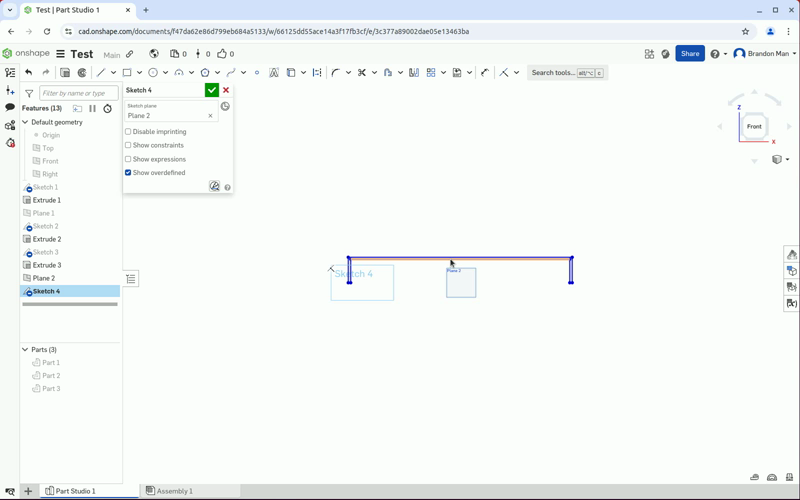
scroll(6)
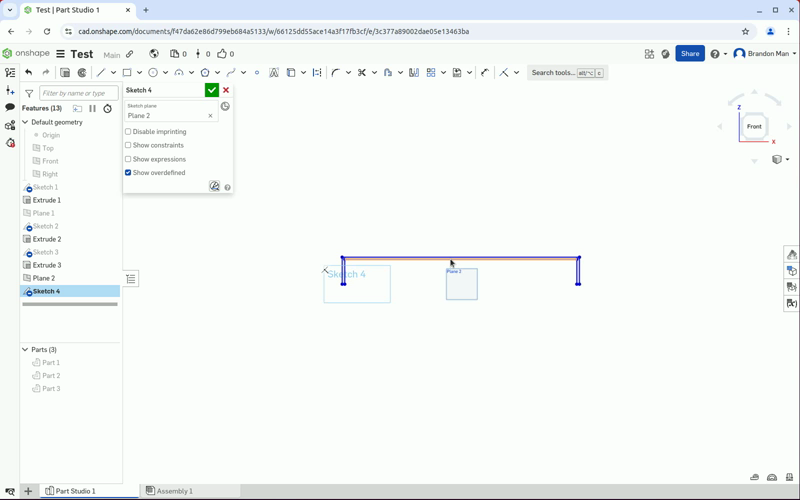
scroll(6)
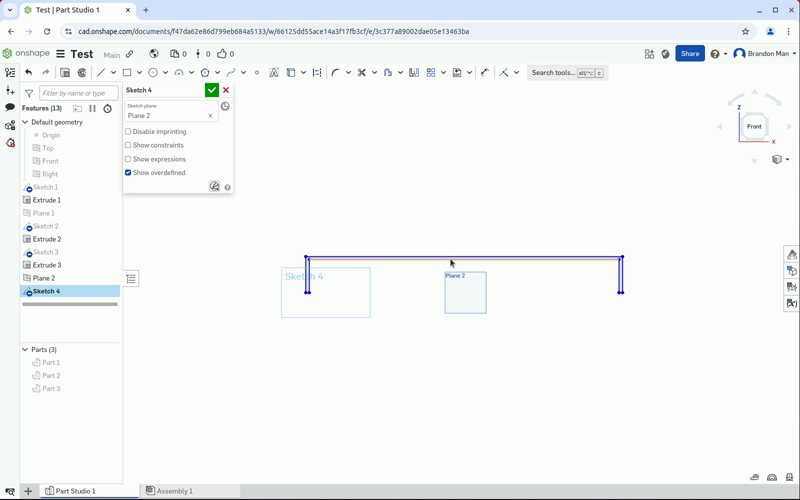
scroll(6)
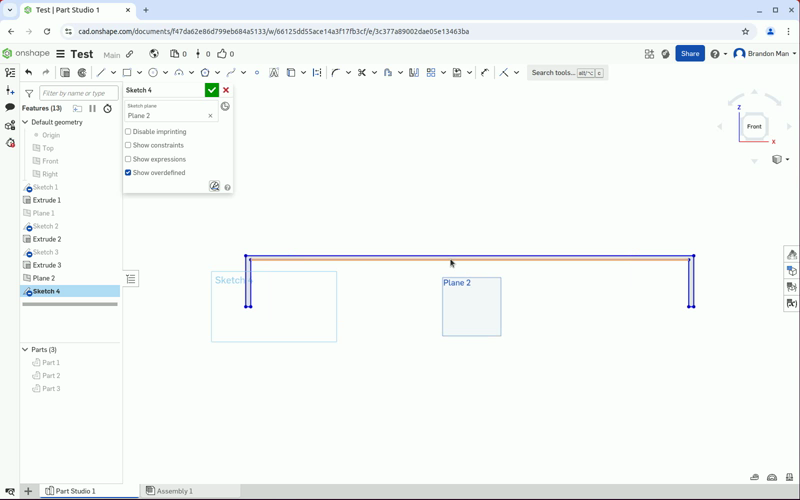
scroll(6)
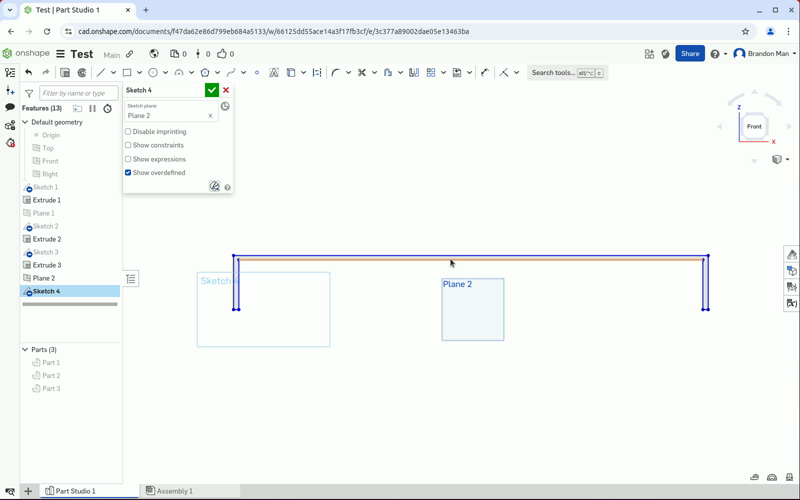
scroll(6)
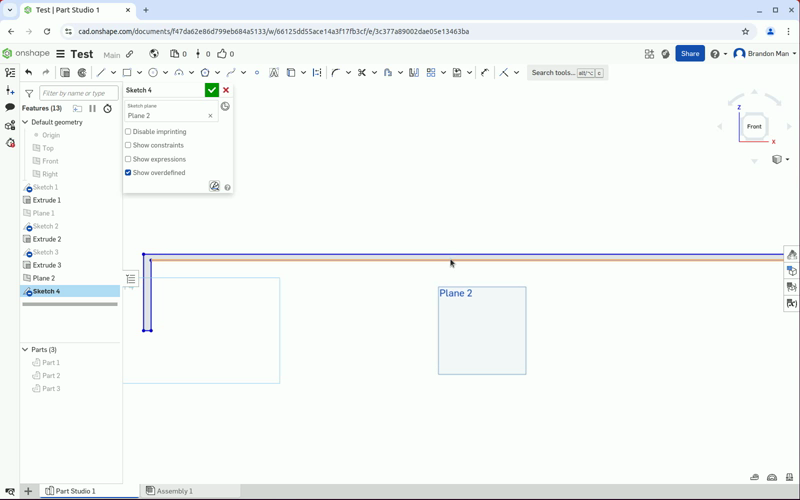
scroll(6)
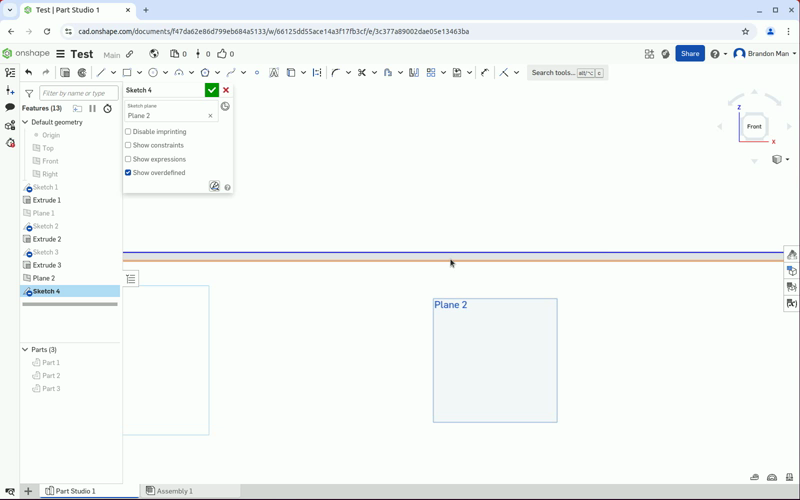
scroll(6)
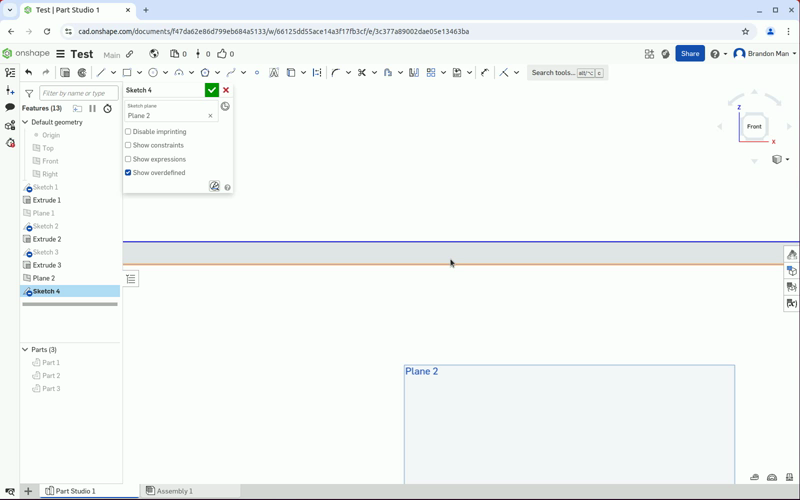
click(450, 258)
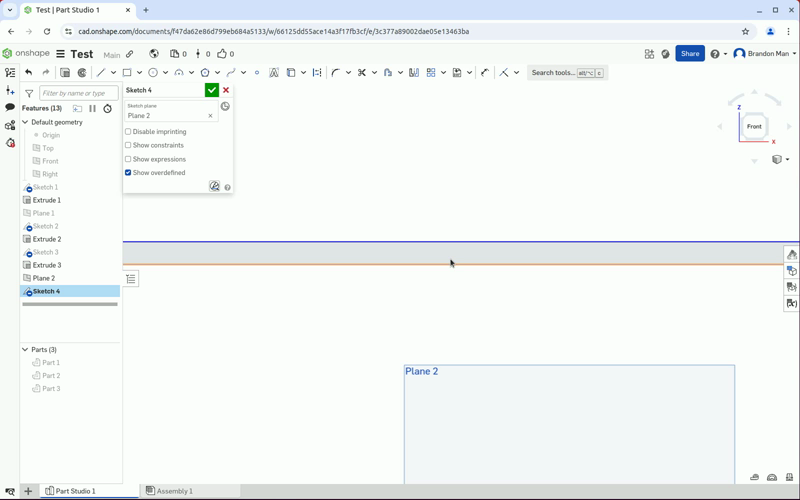
scroll(-6)
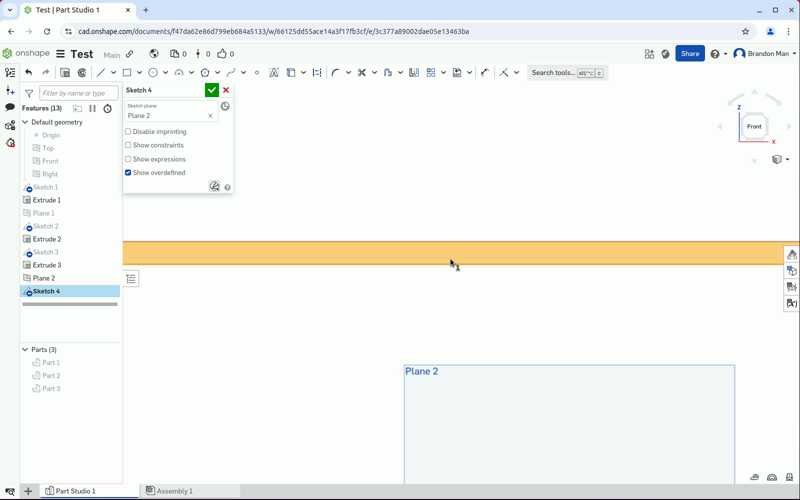
scroll(-6)
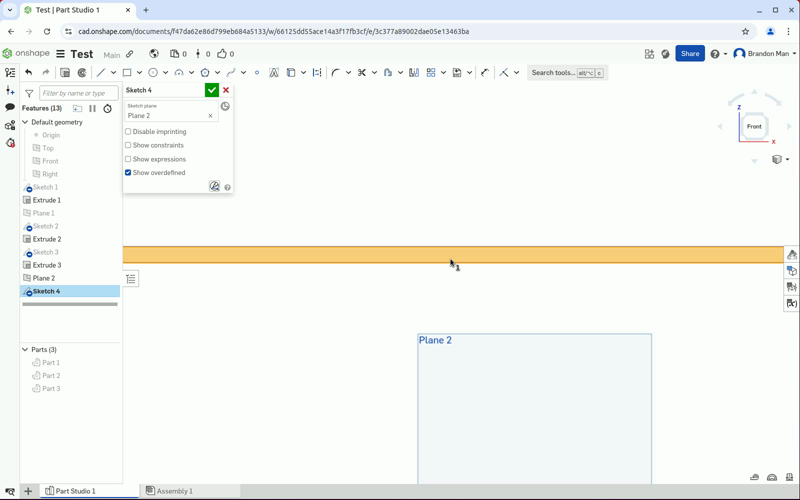
scroll(-6)
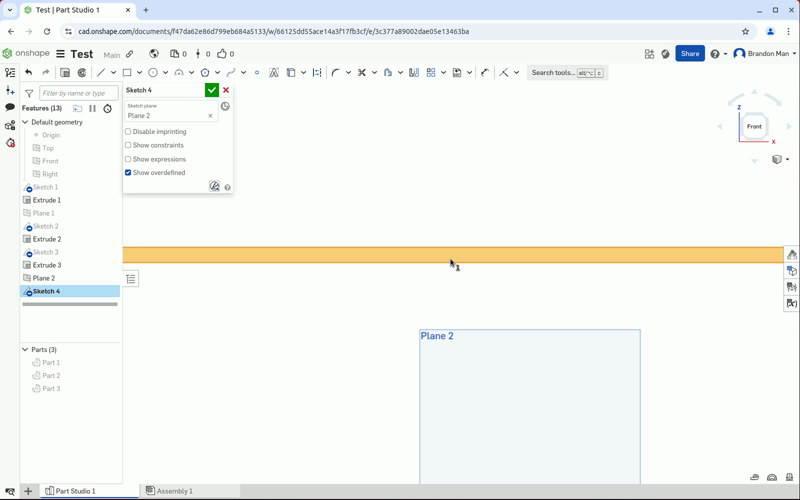
scroll(-6)
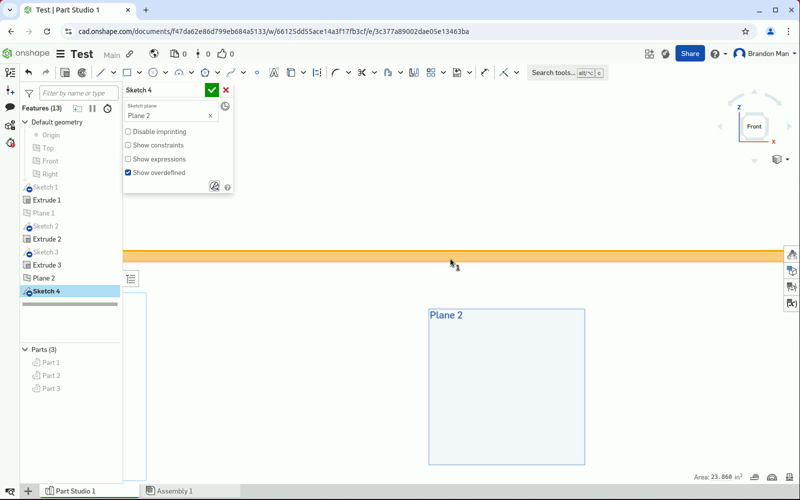
scroll(-6)
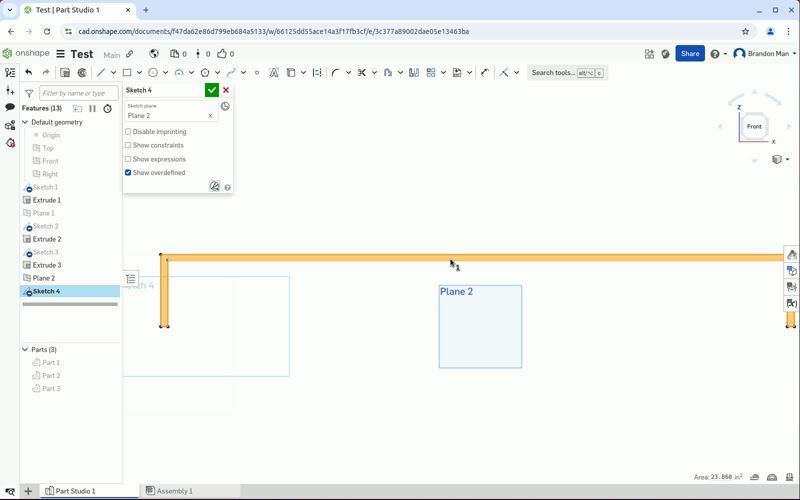
scroll(-6)
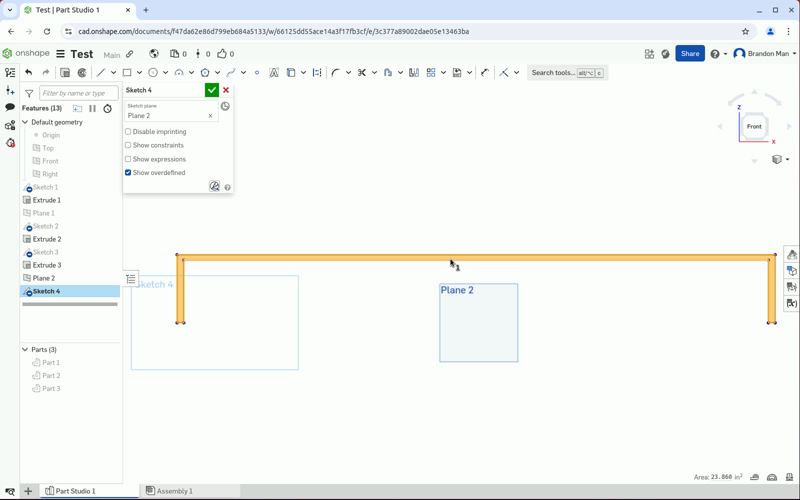
scroll(-6)
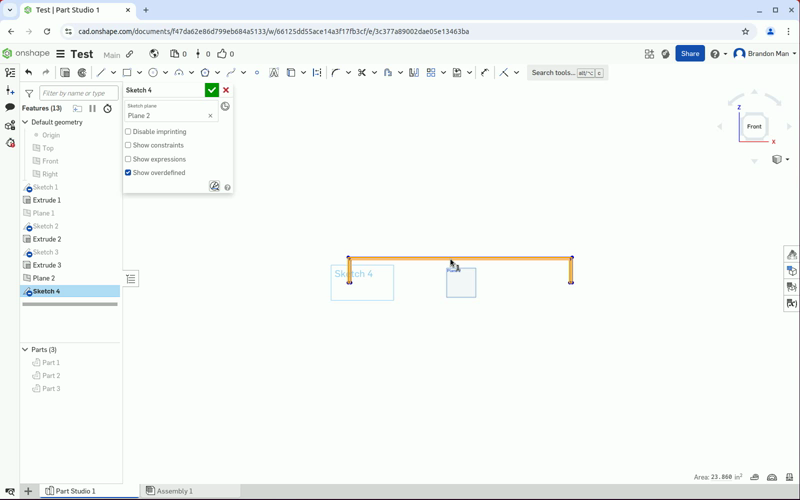
mouse_move(73, 352)
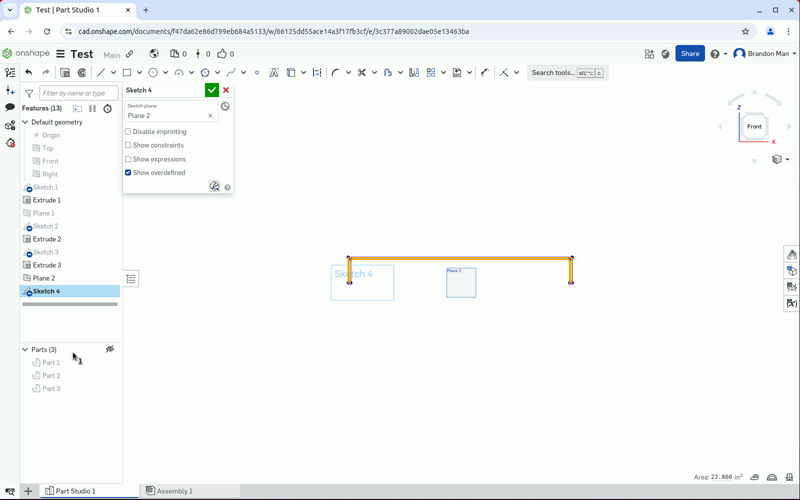
key(shift+y)
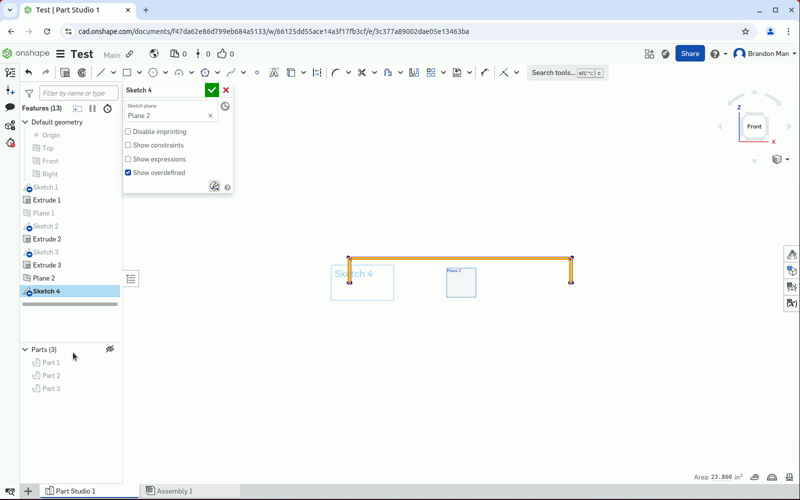
key(shift+e)
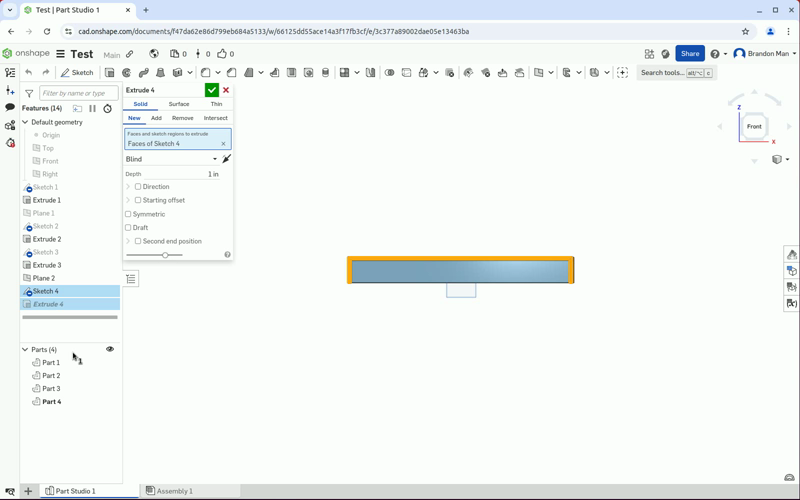
mouse_move(143, 106)
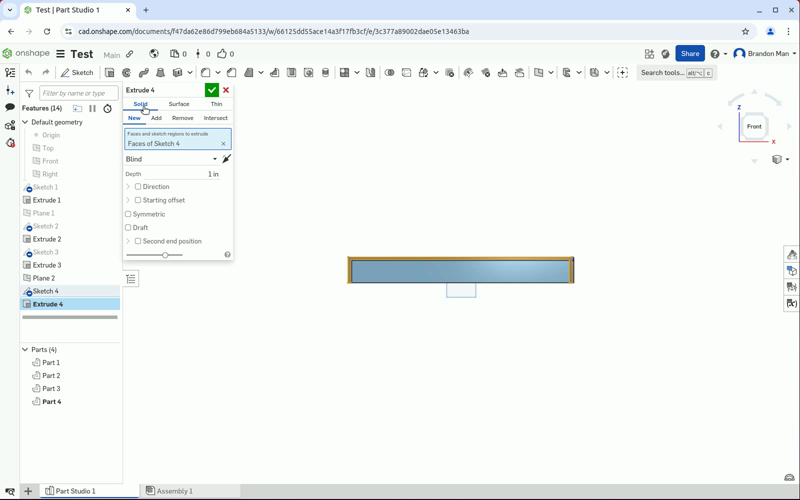
click(143, 106)
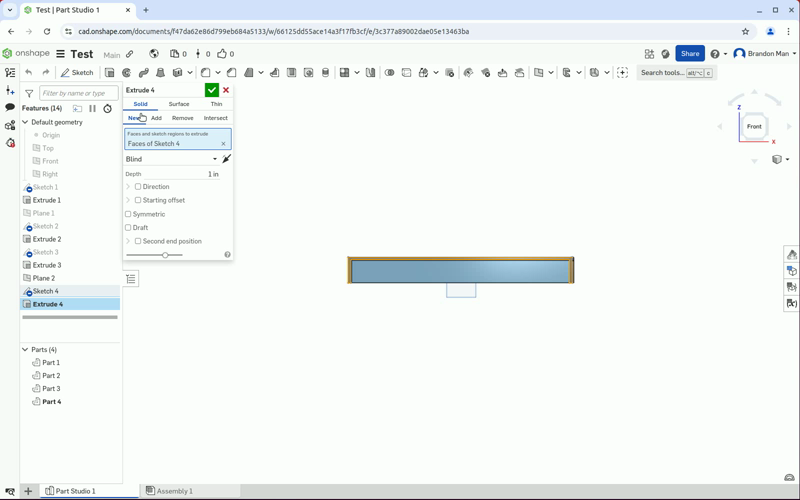
mouse_move(137, 120)
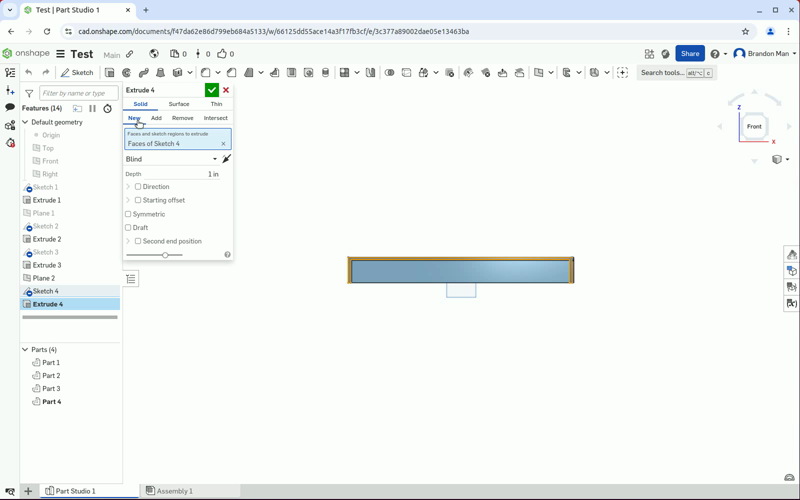
click(137, 120)
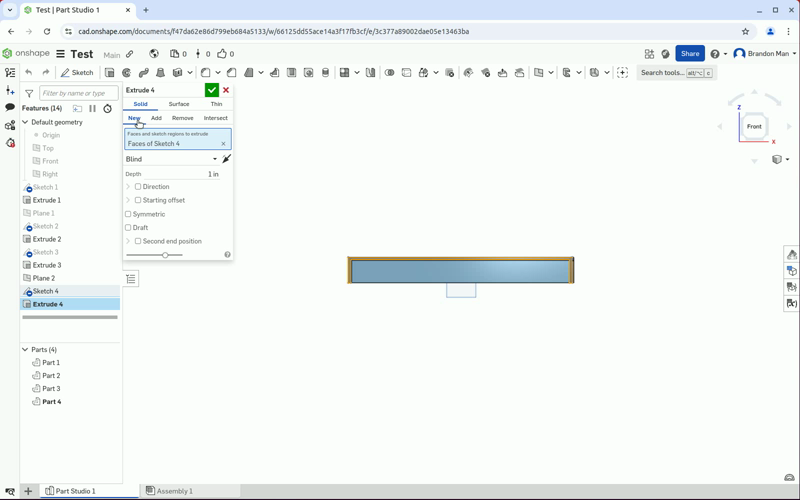
key(tab, 4)
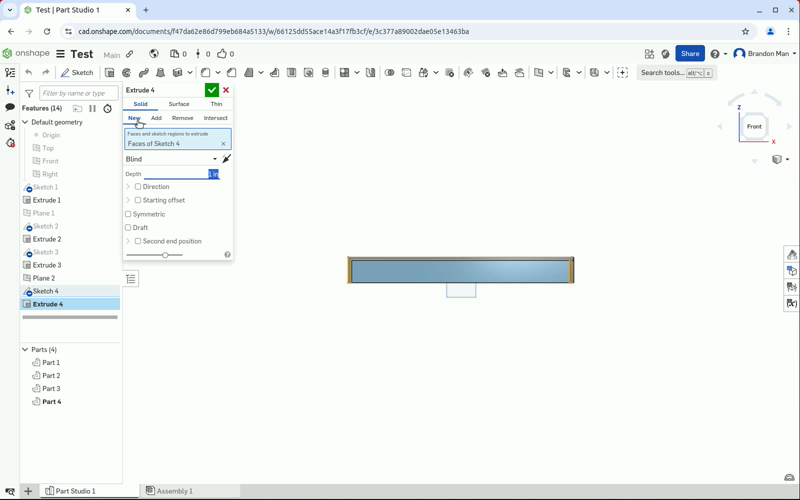
text(0.722)
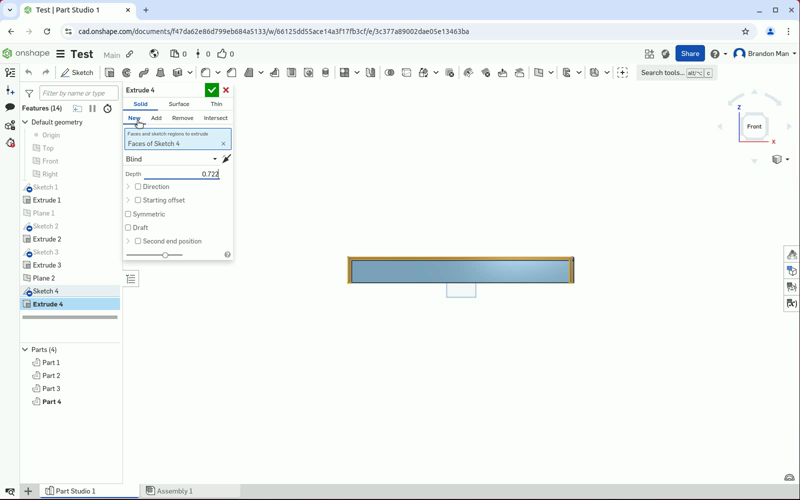
key(enter)
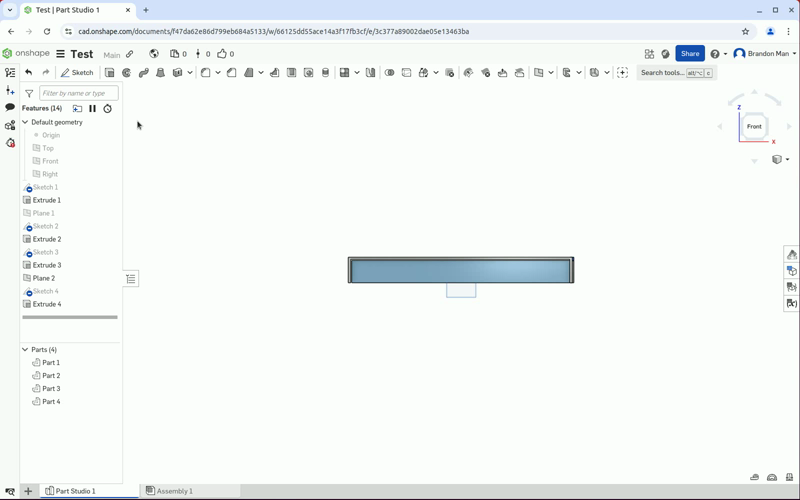
key(shift+h)
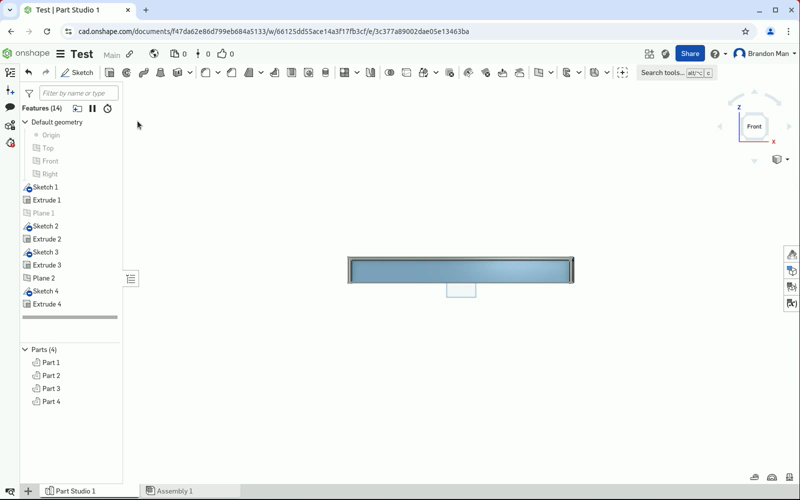
key(shift+h)
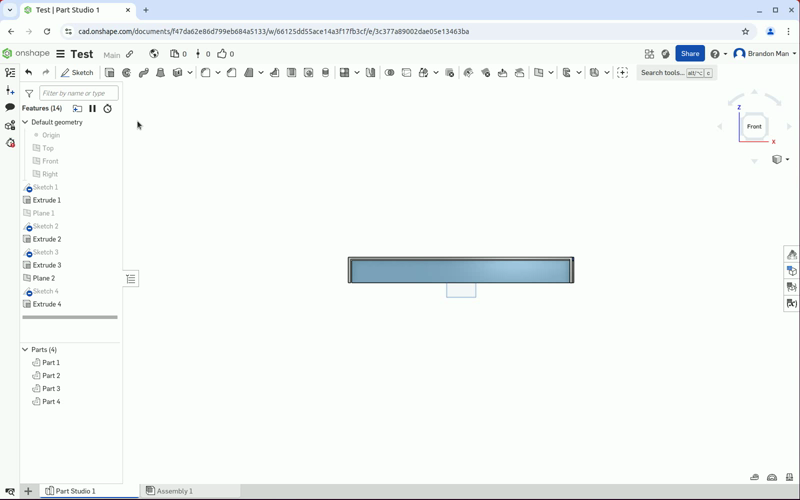
mouse_move(73, 189)
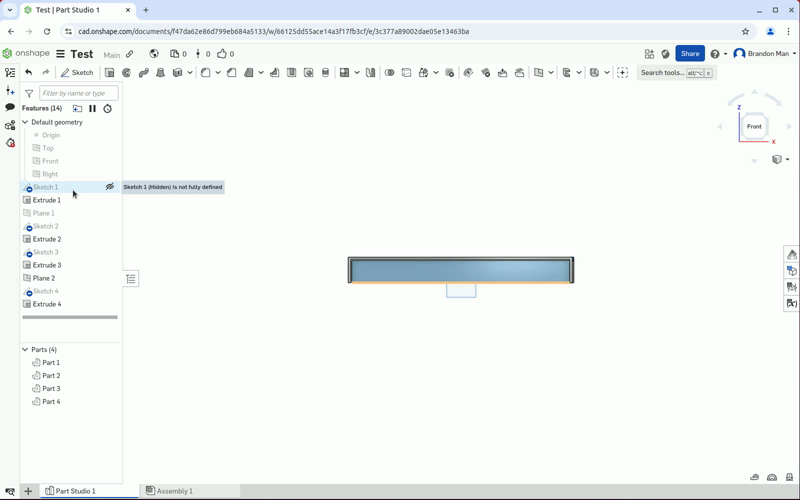
click(73, 189)
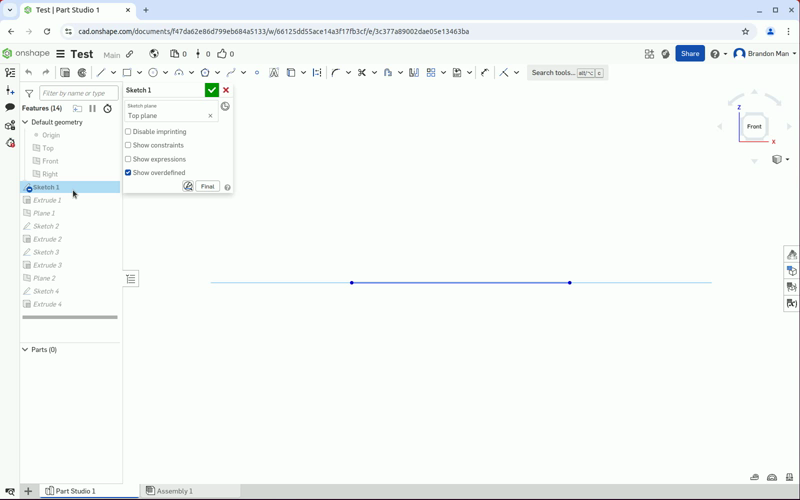
mouse_move(229, 92)
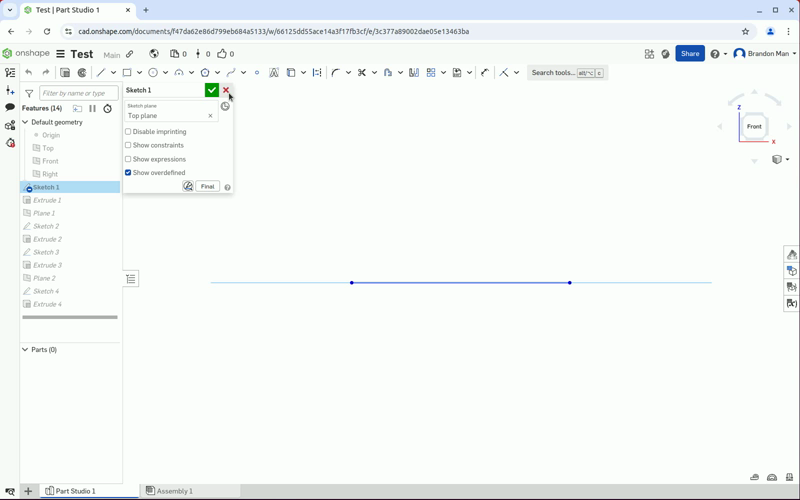
click(229, 92)
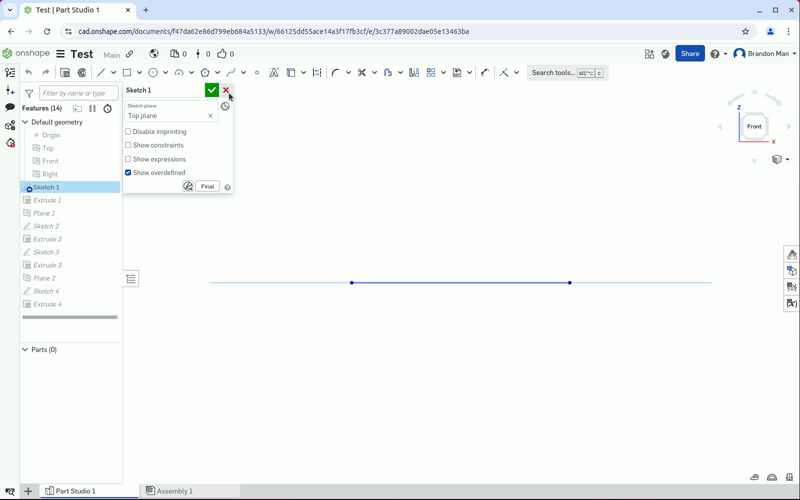
key(shift+s)
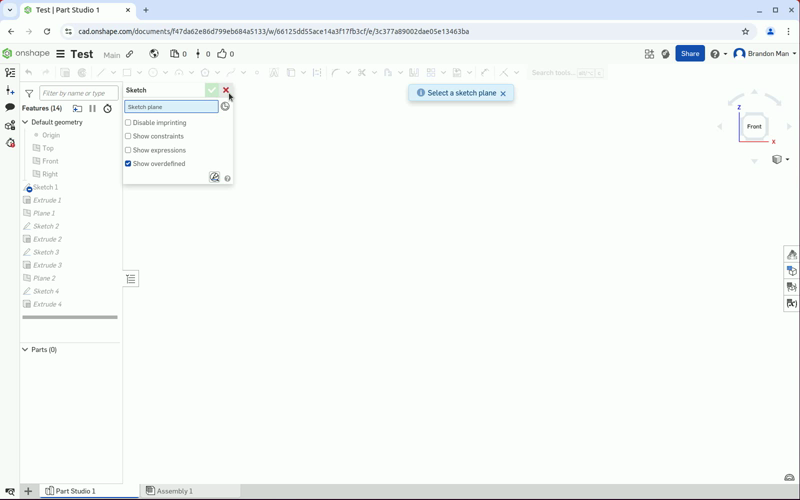
mouse_move(73, 280)
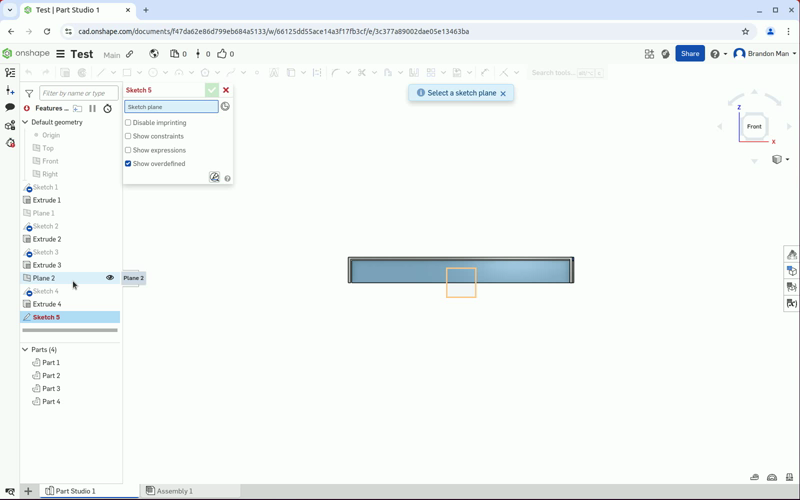
click(73, 280)
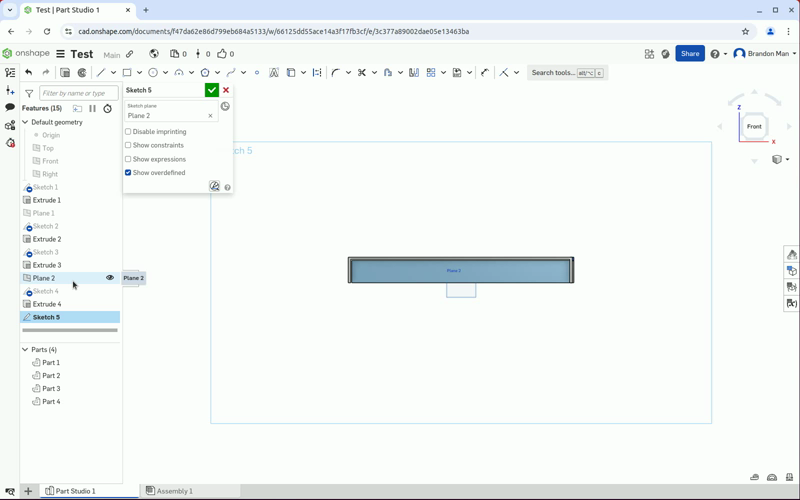
mouse_move(73, 352)
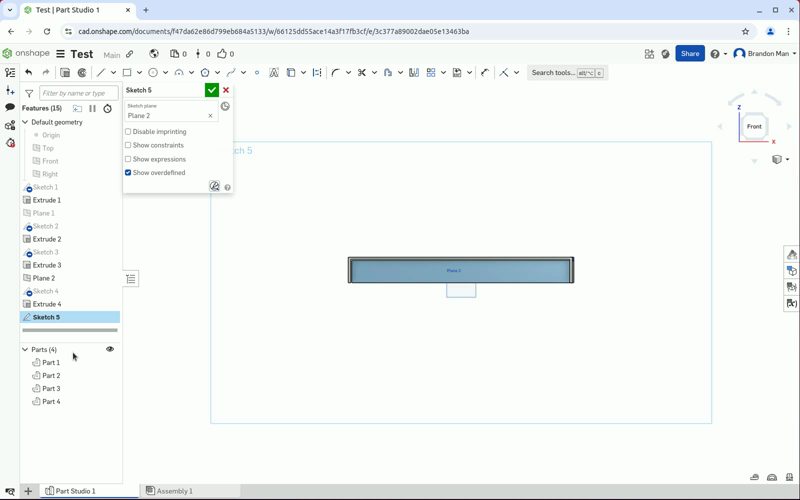
key(y)
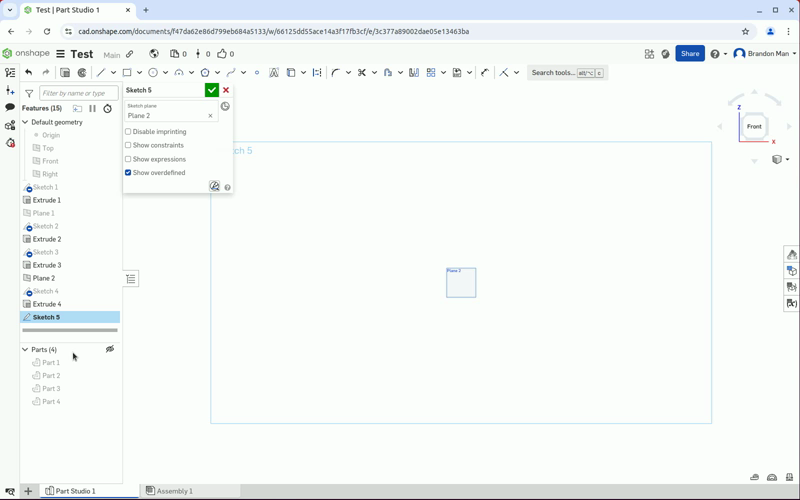
key(l)
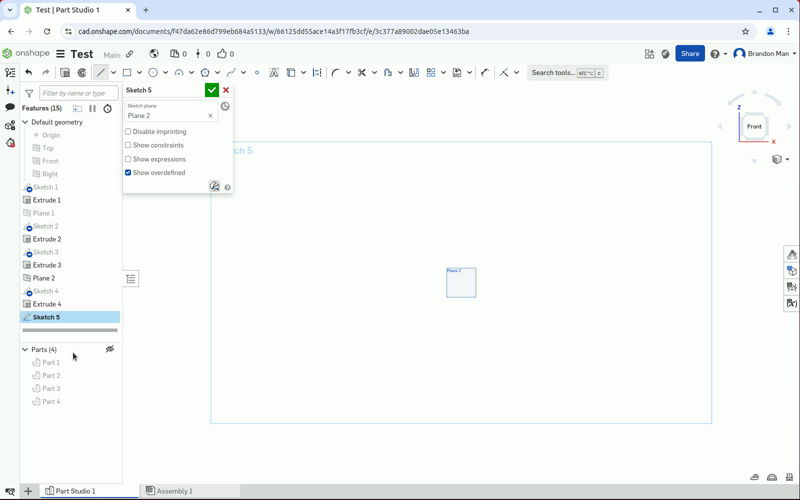
key_down(shift)
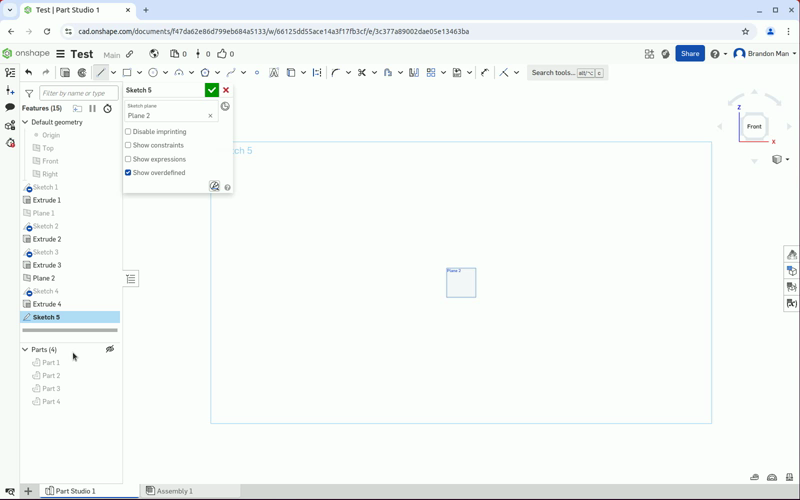
mouse_move(351, 282)
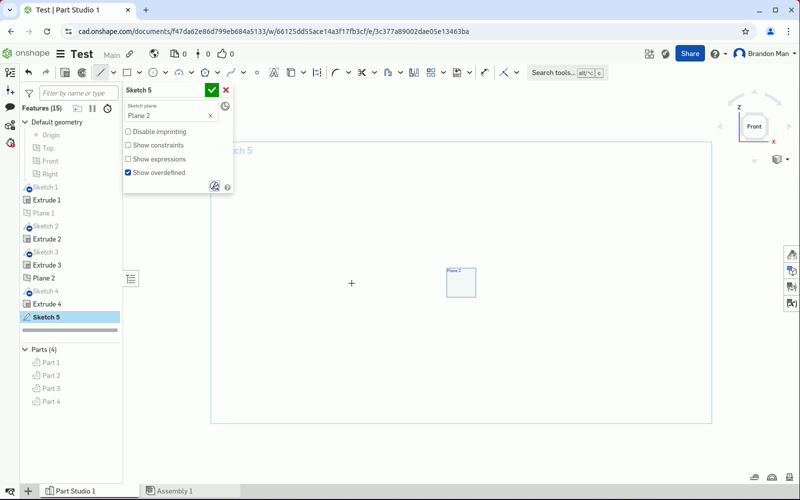
click(351, 282)
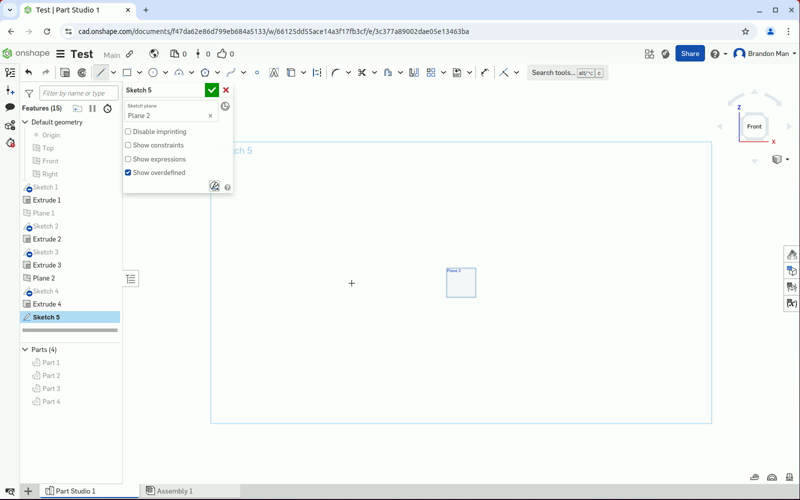
key_up(shift)
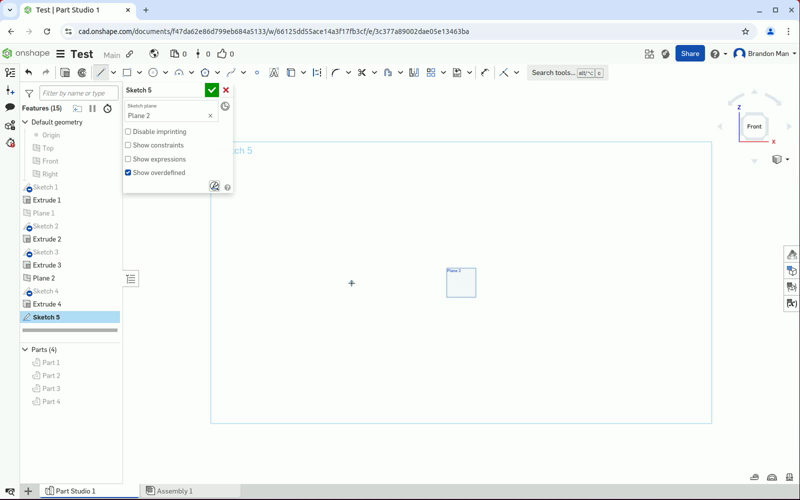
key_down(shift)
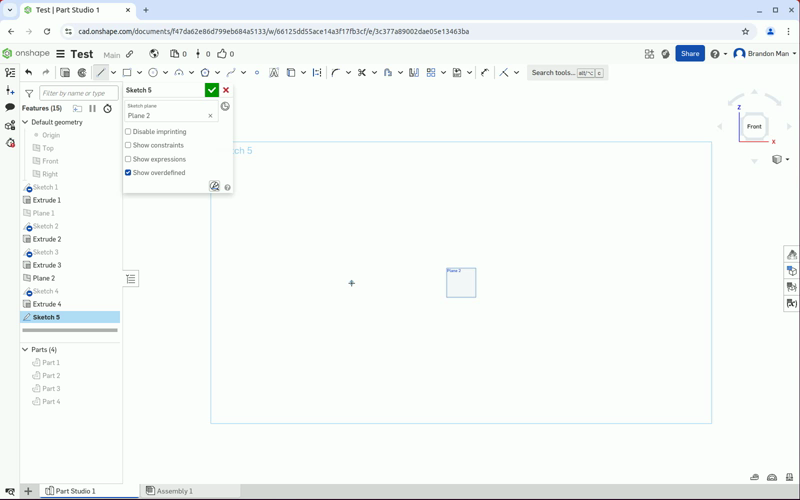
mouse_move(569, 282)
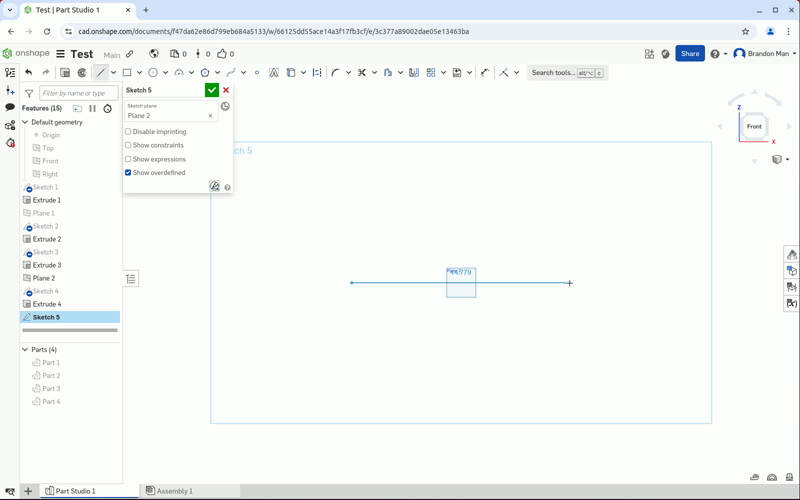
click(569, 282)
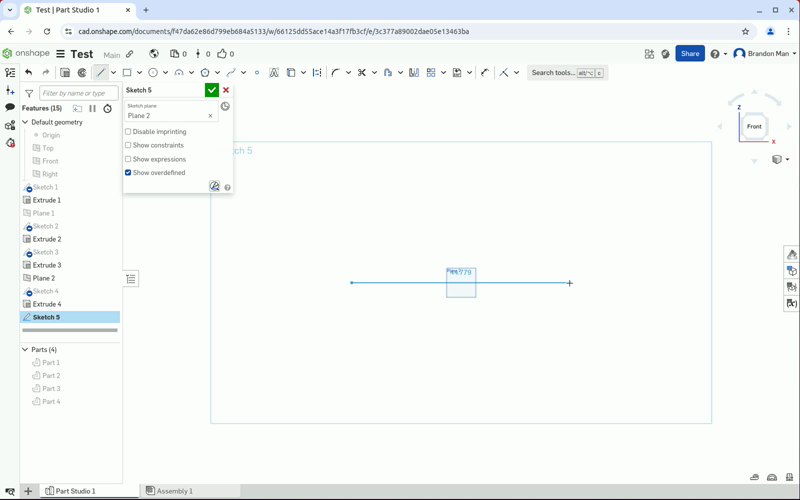
key_up(shift)
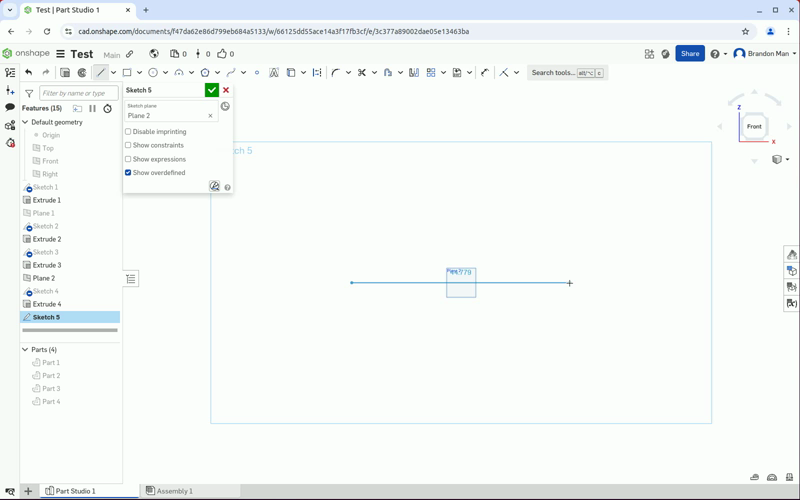
key_down(shift)
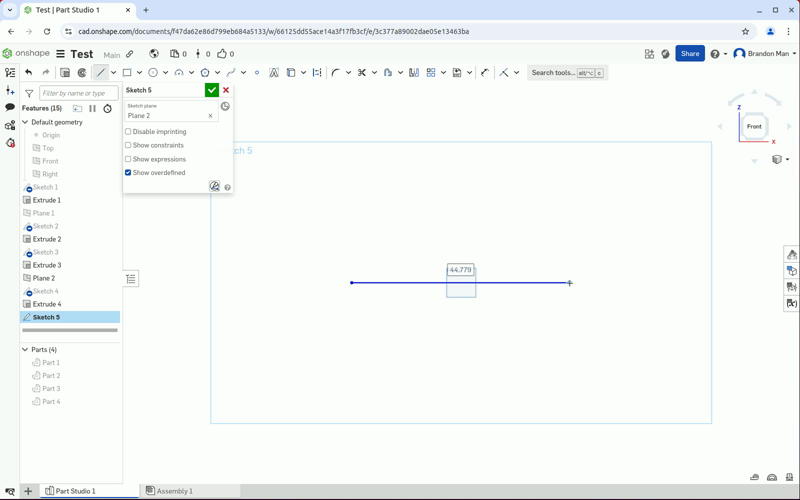
mouse_move(589, 282)
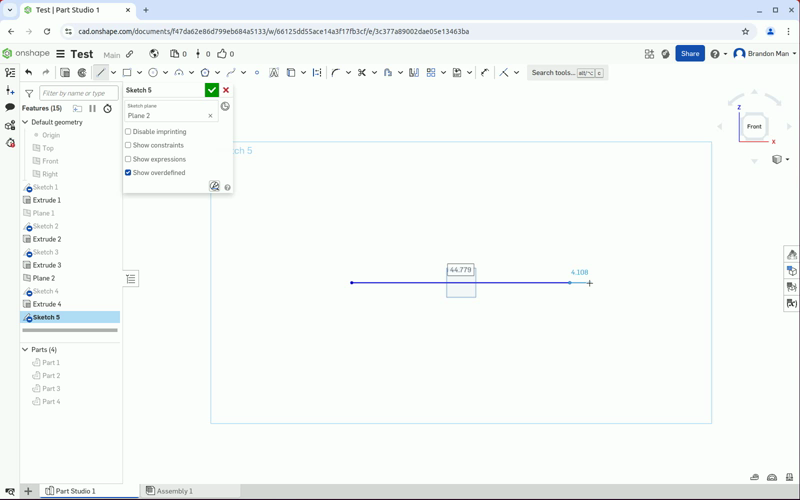
mouse_move(569, 260)
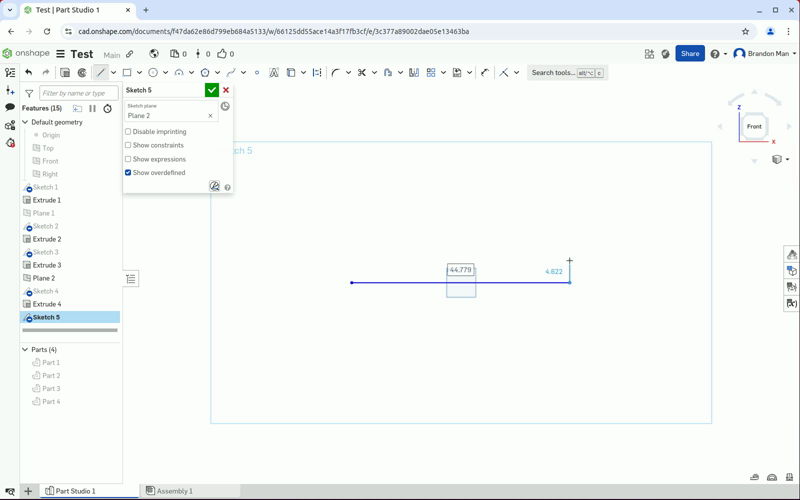
click(569, 260)
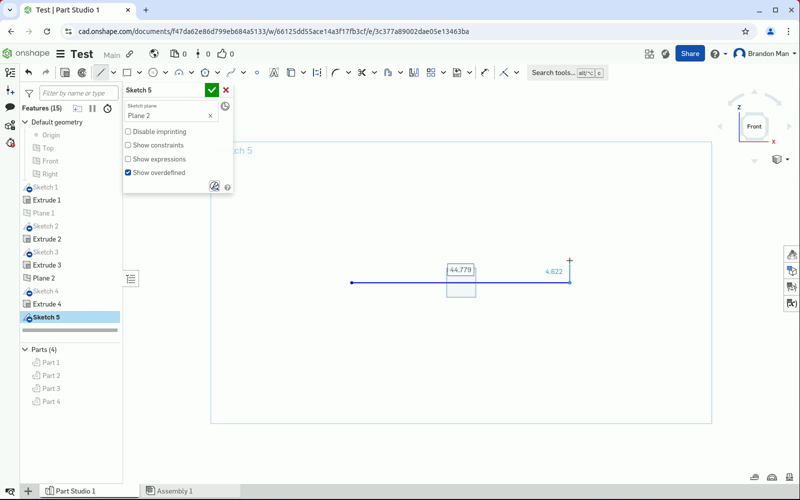
key_up(shift)
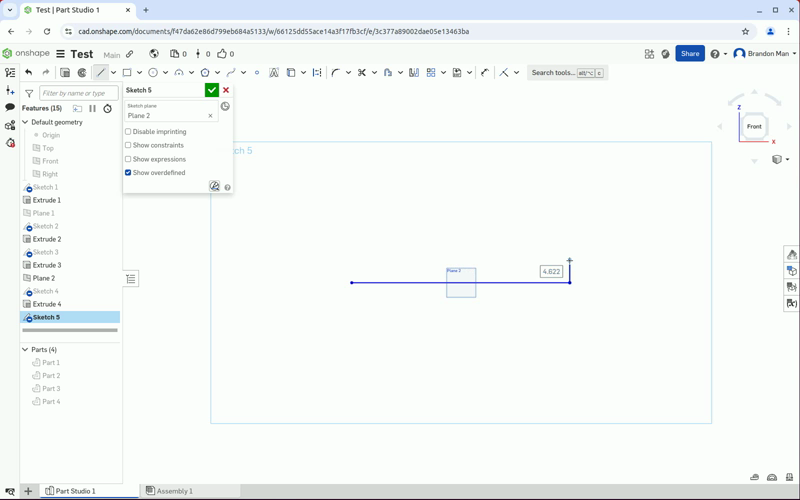
key_down(shift)
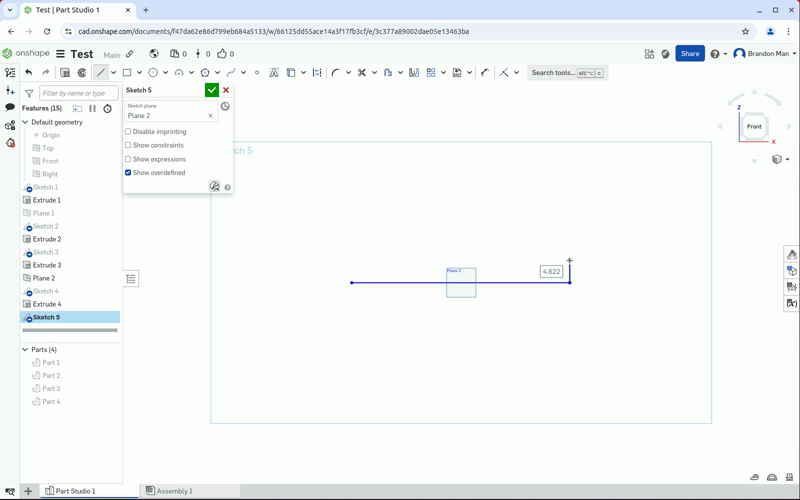
mouse_move(351, 260)
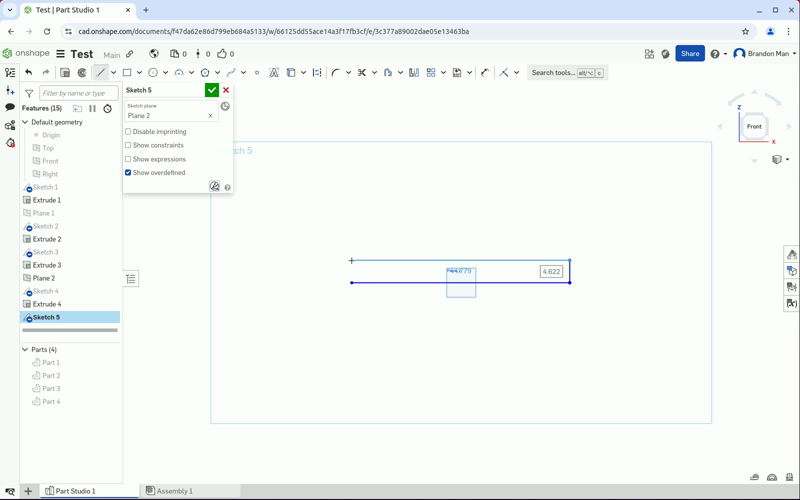
click(351, 260)
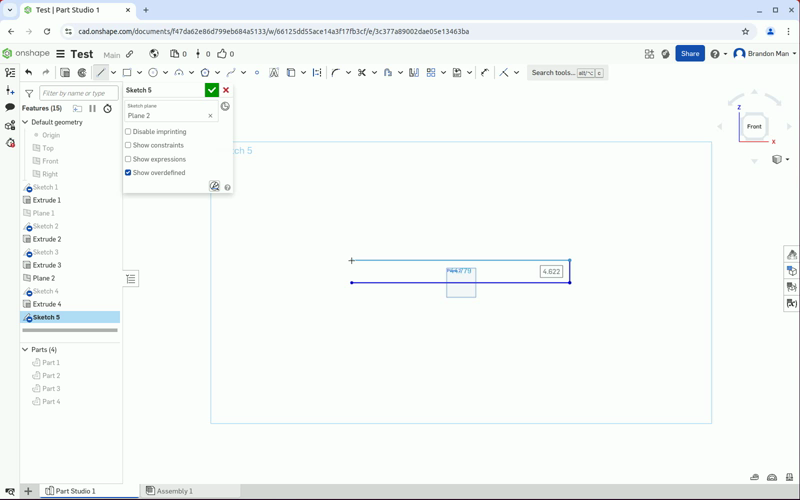
key_up(shift)
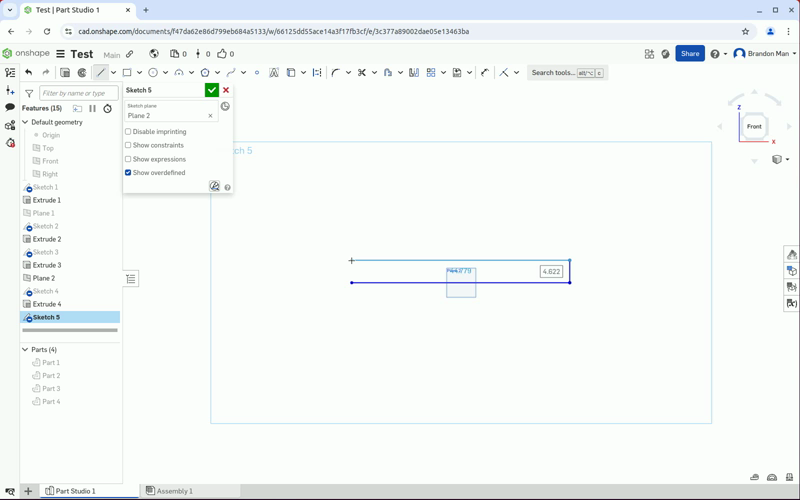
mouse_move(381, 260)
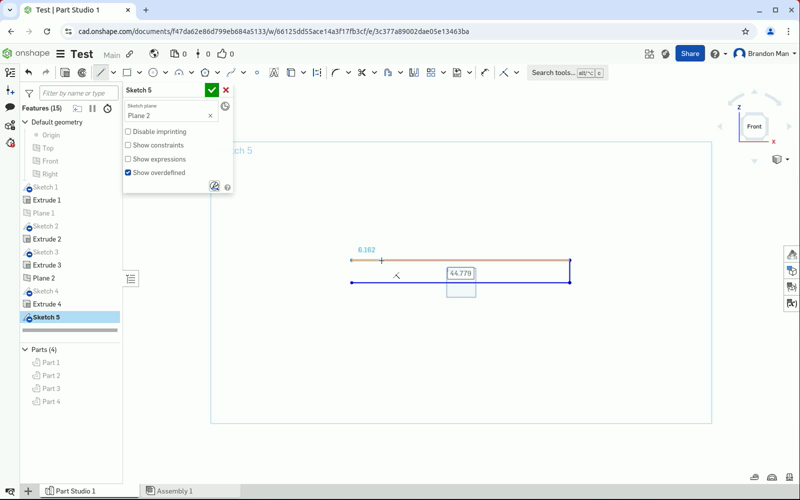
key_down(shift)
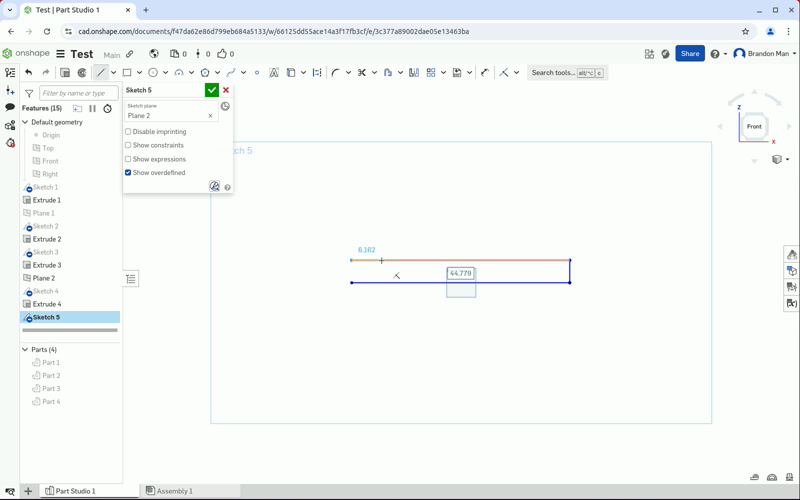
mouse_move(351, 282)
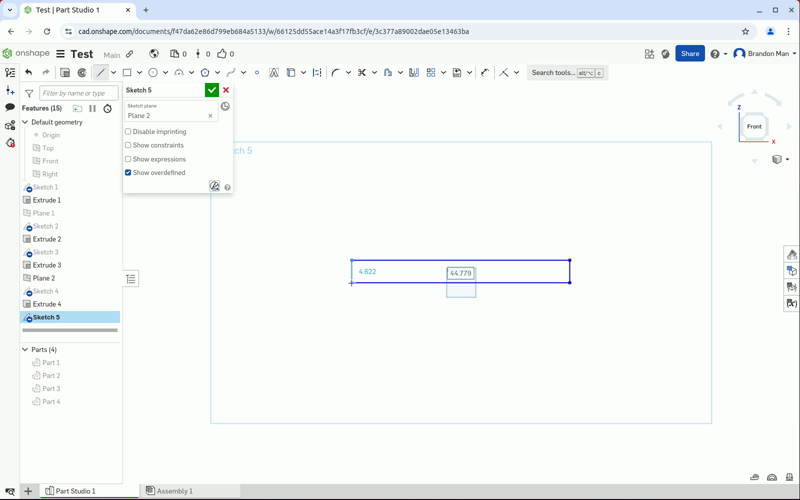
key_up(shift)
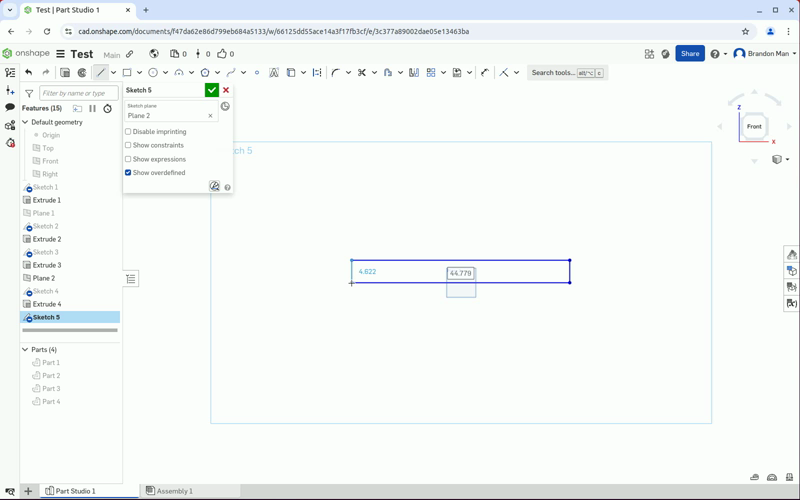
click(351, 282)
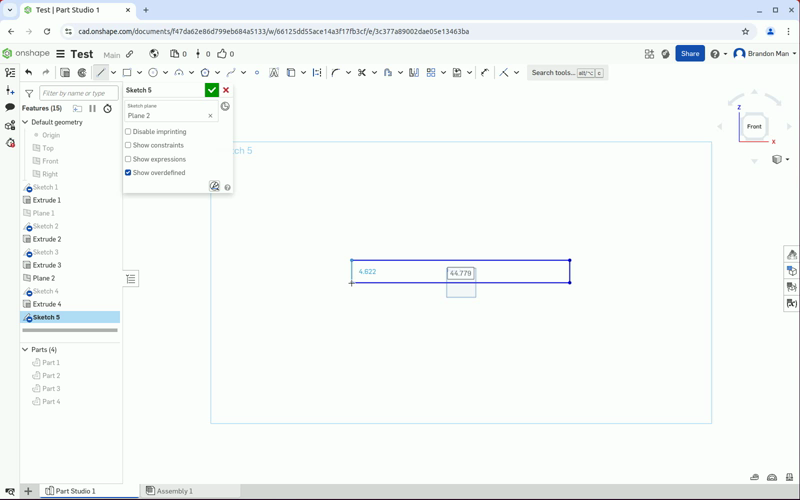
key(esc)
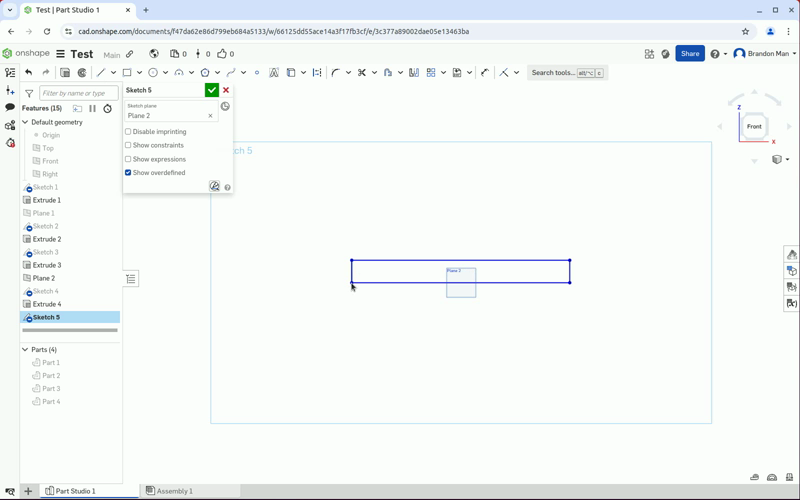
mouse_move(424, 276)
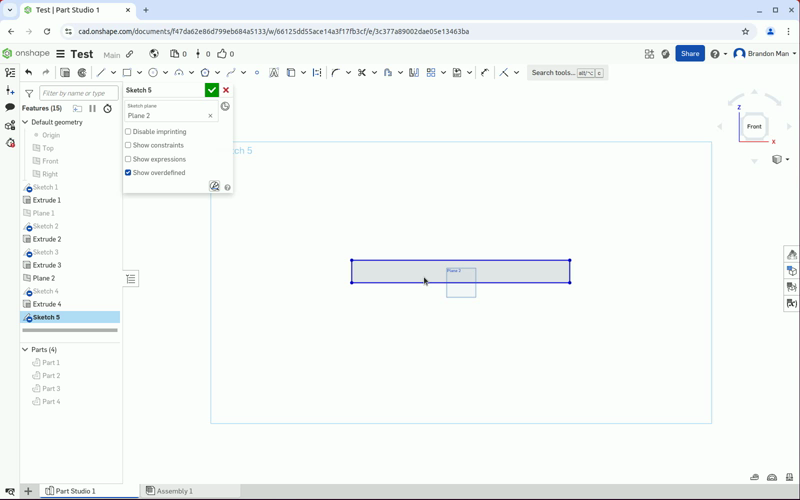
click(424, 276)
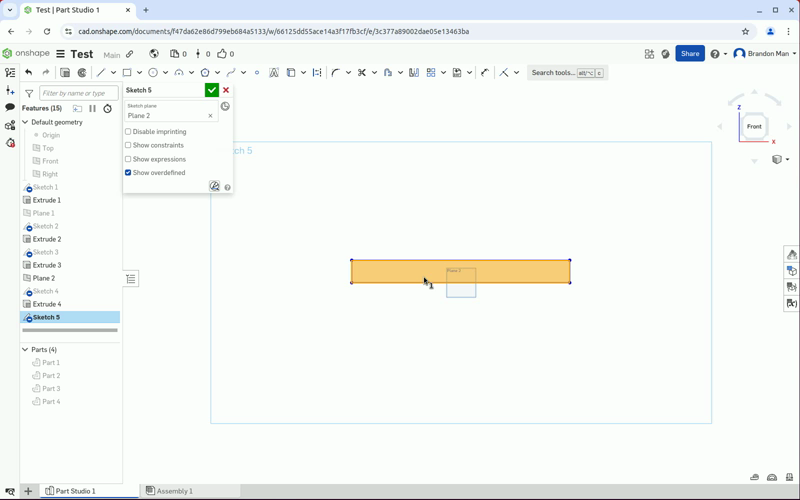
mouse_move(73, 352)
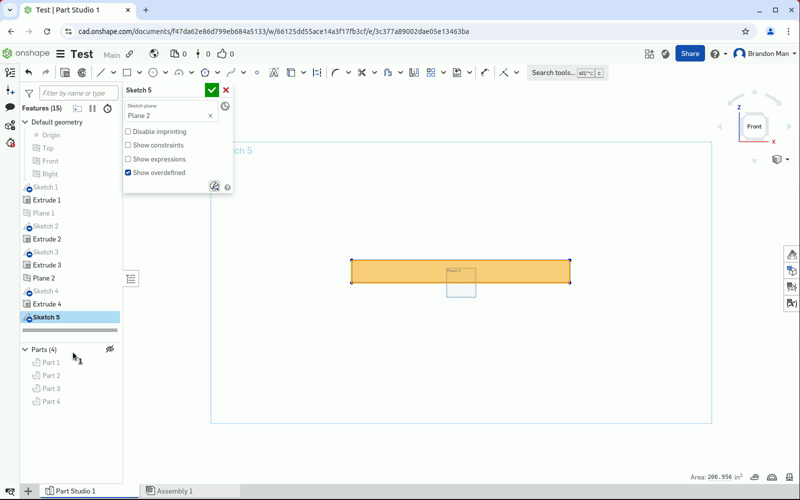
key(shift+y)
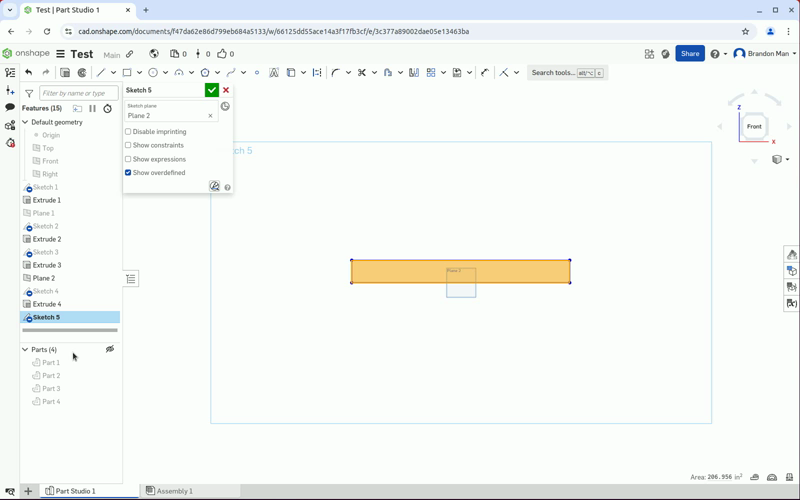
key(shift+e)
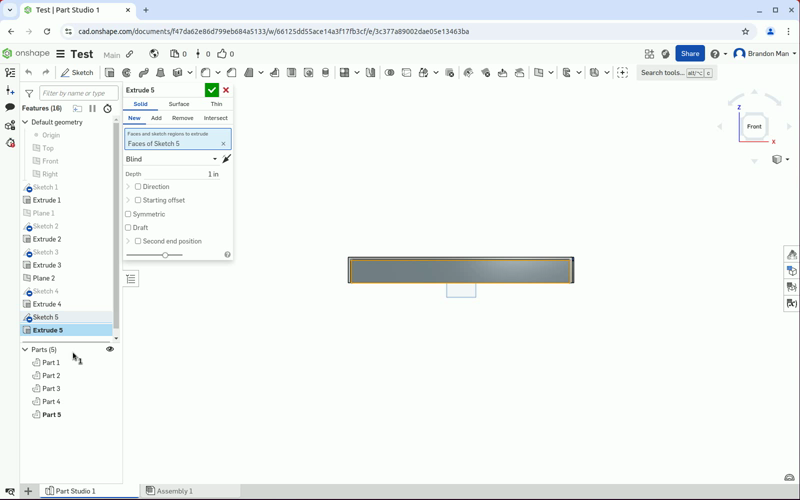
mouse_move(143, 106)
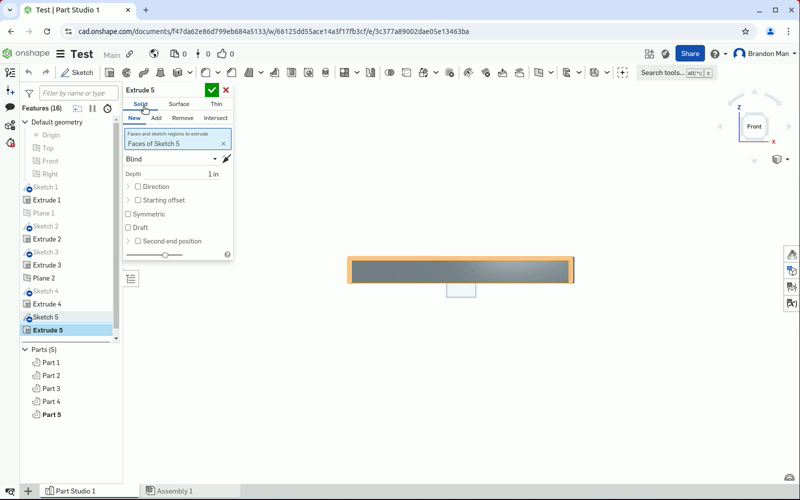
click(143, 106)
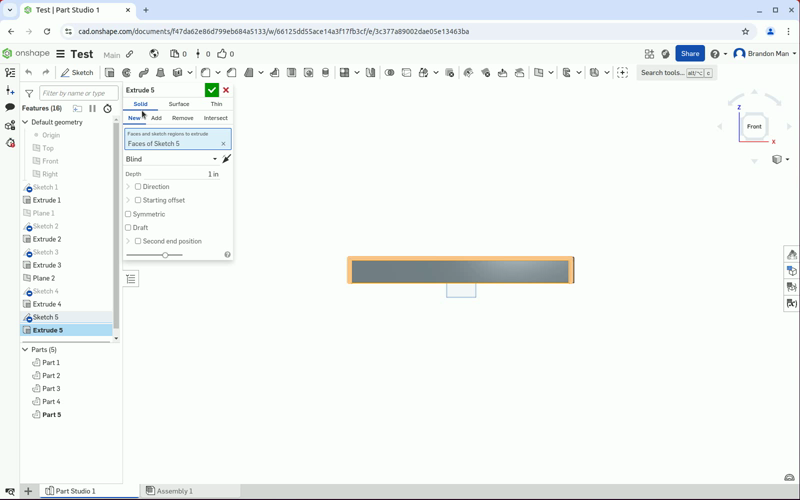
mouse_move(137, 120)
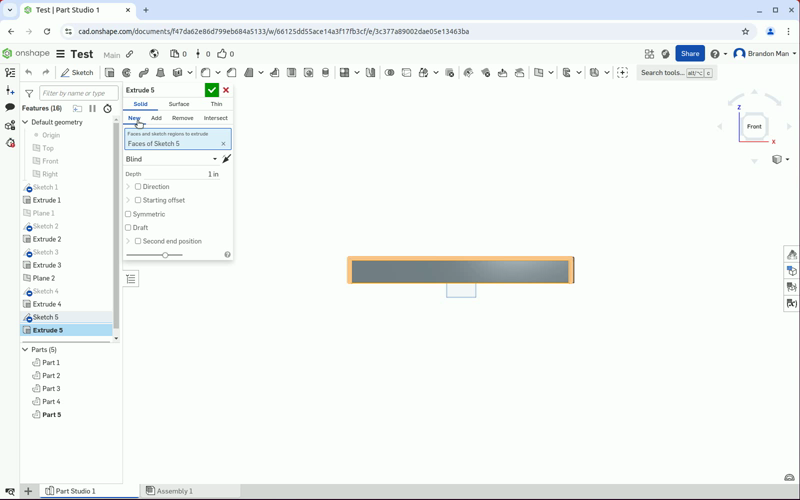
click(137, 120)
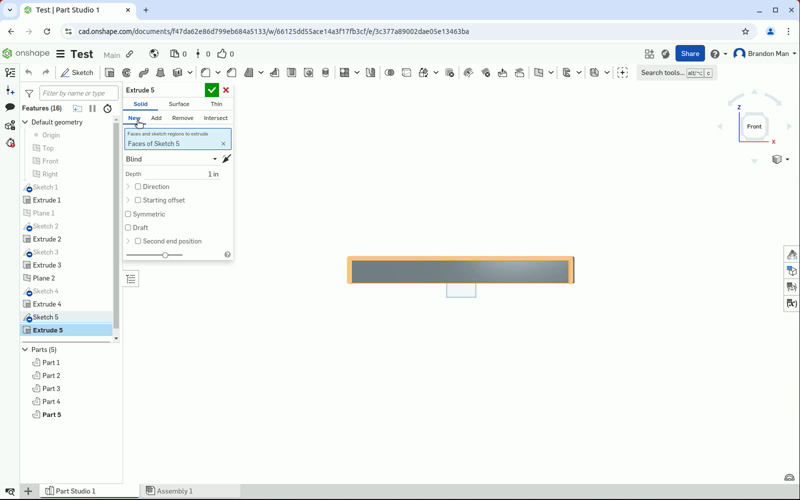
key(tab, 4)
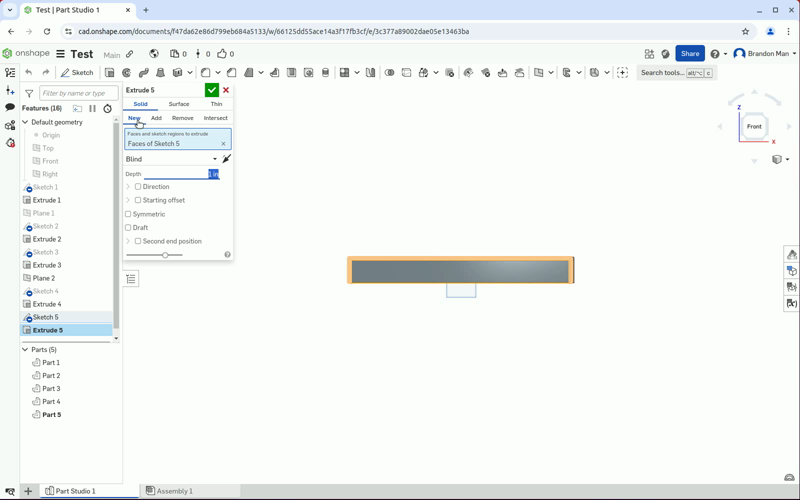
text(0.722)
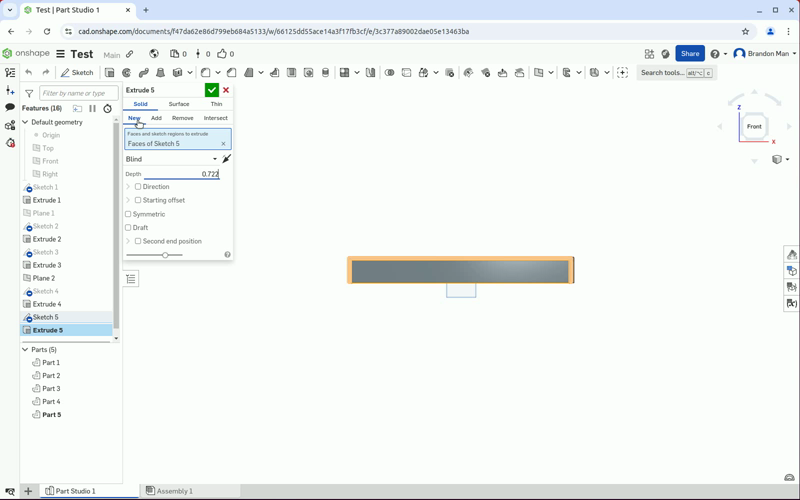
key(enter)
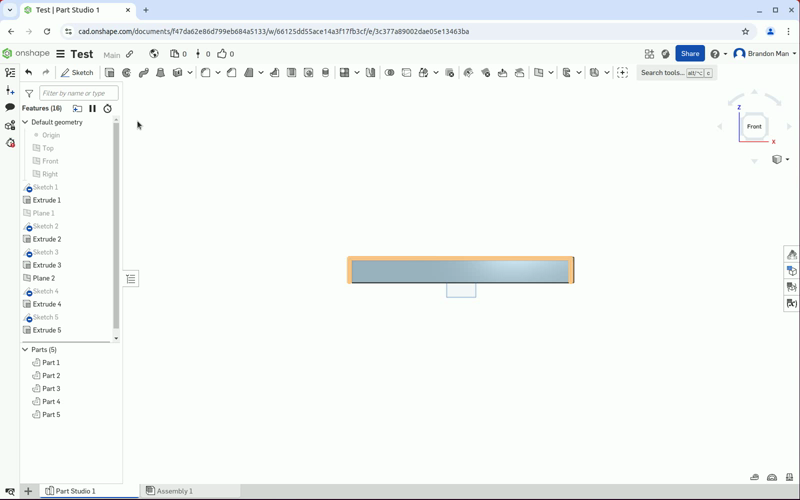
key(shift+h)
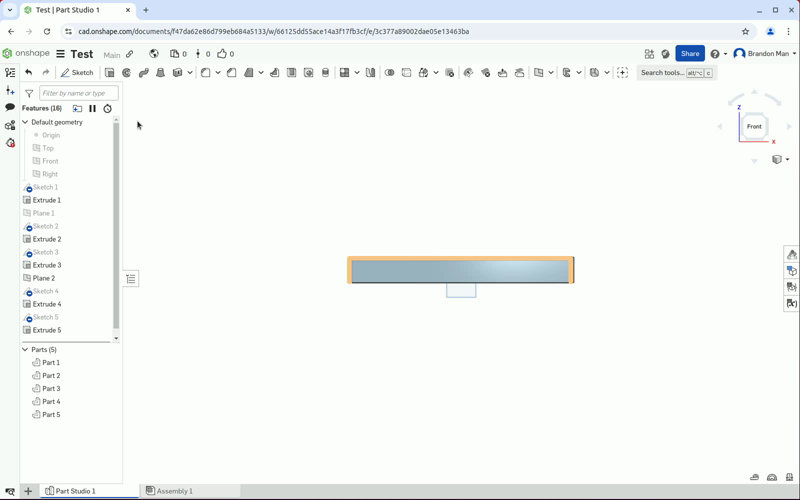
key(shift+h)
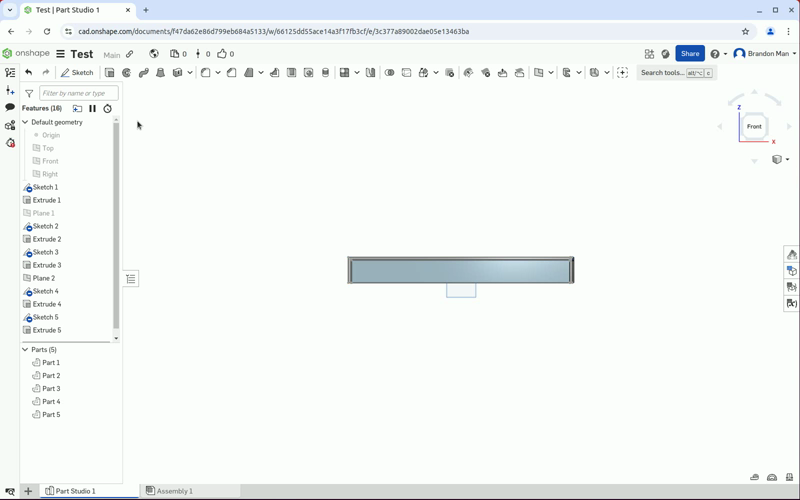
key(shift+7)
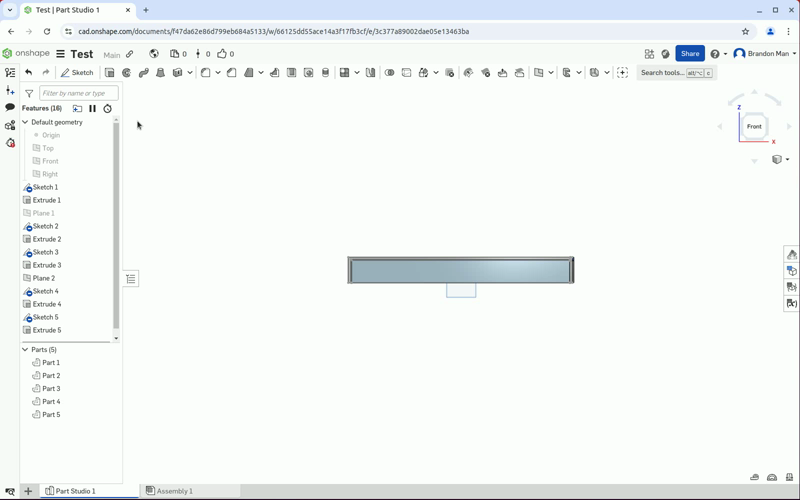
key(left, 2)
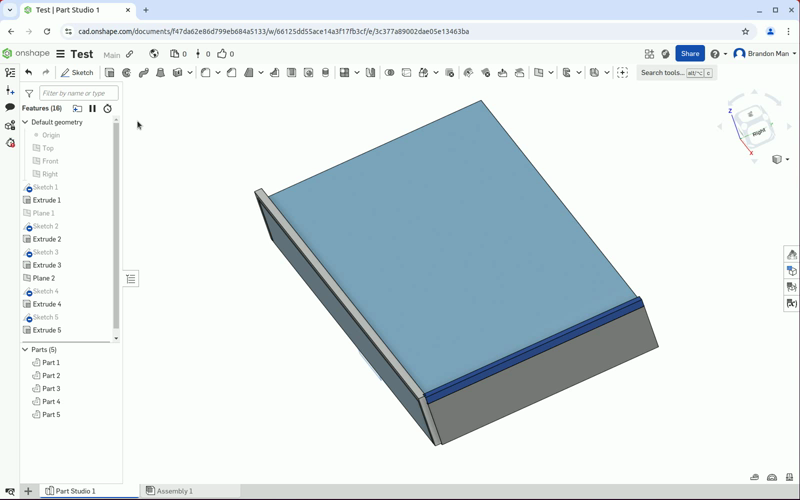
key(down, 2)
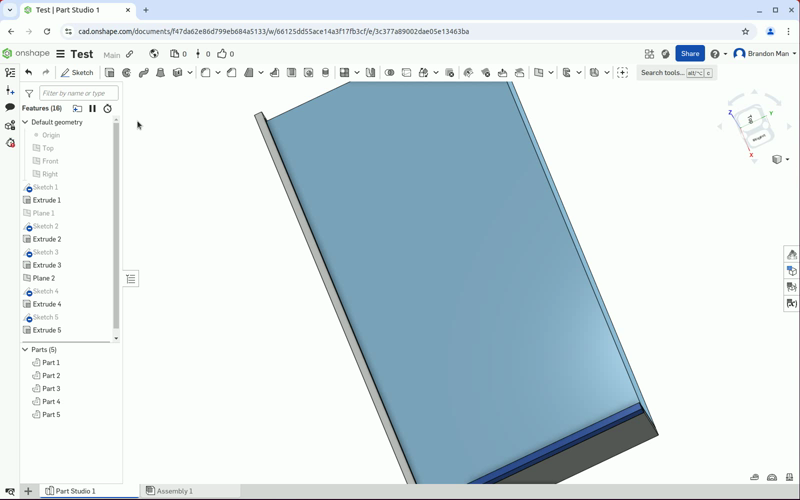
key(up, 2)
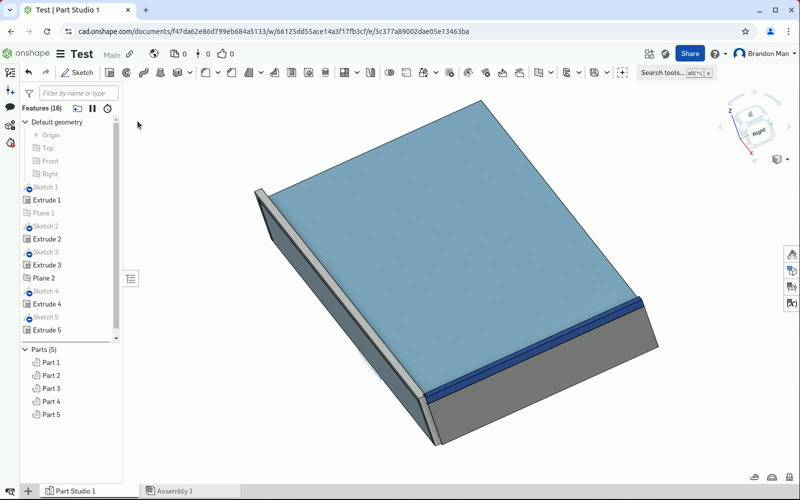
key(right, 2)
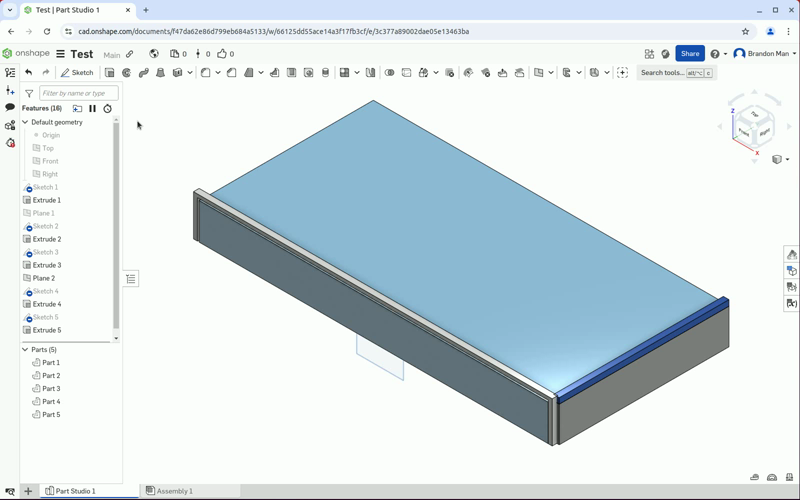
mouse_move(69, 189)
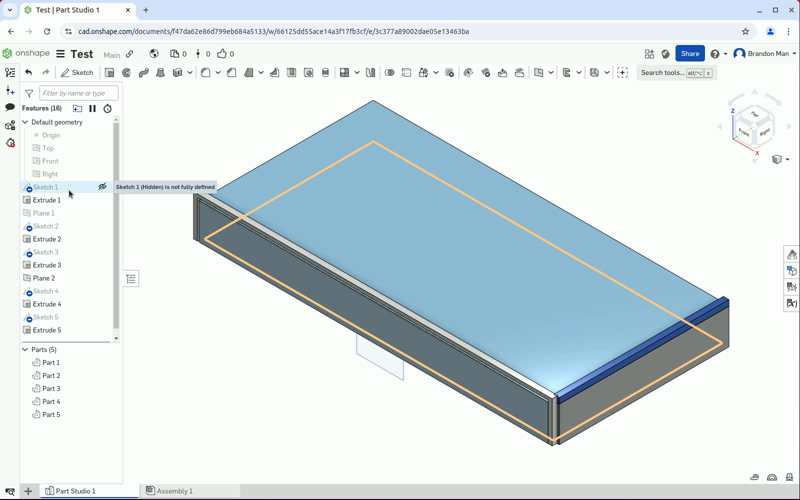
click(69, 189)